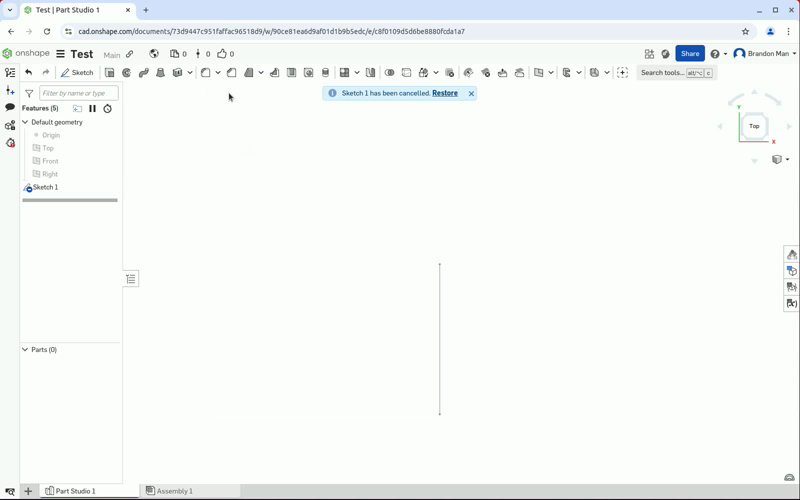
key(shift+h)
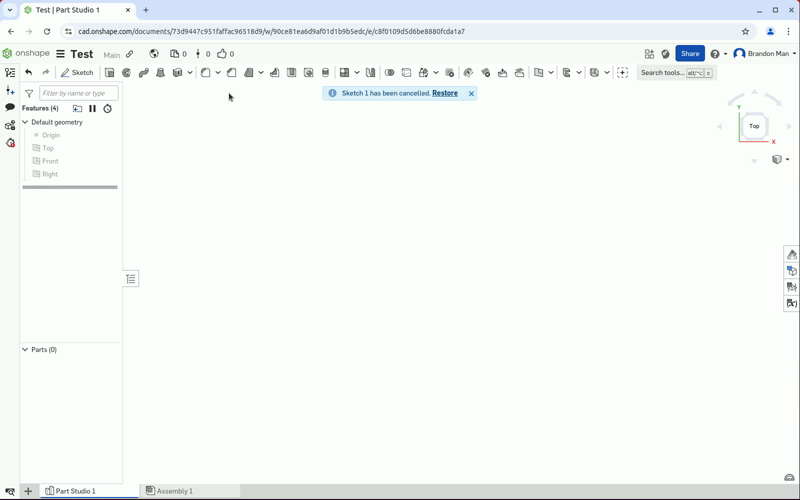
mouse_move(73, 352)
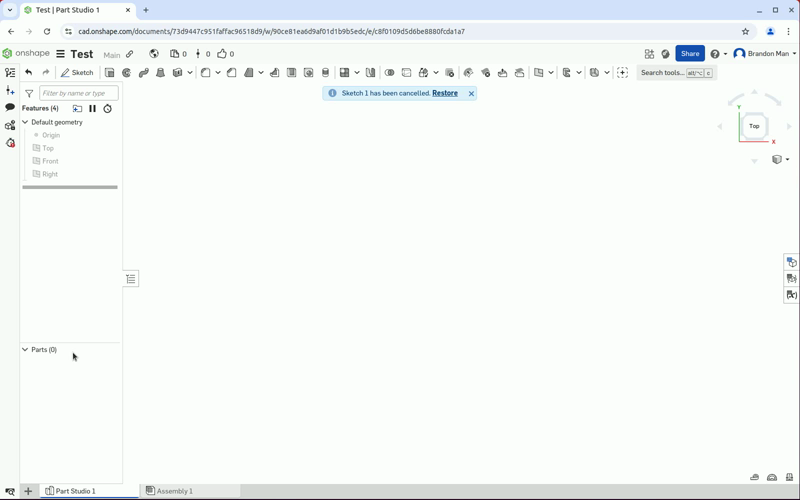
key(y)
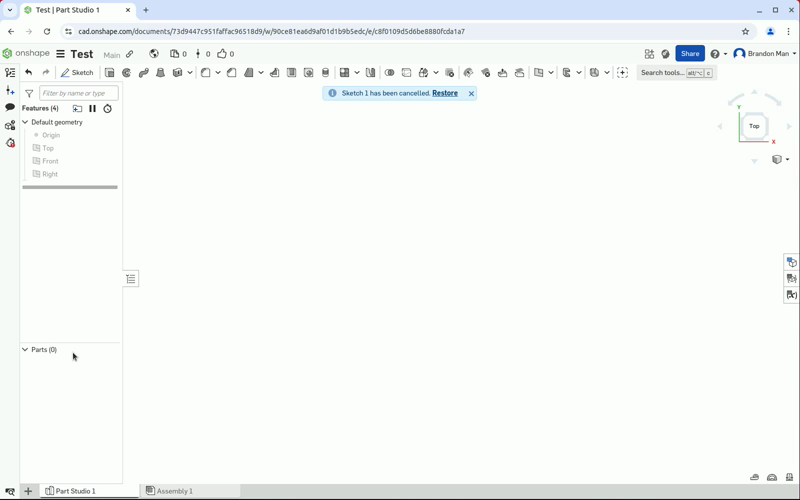
key(shift+p)
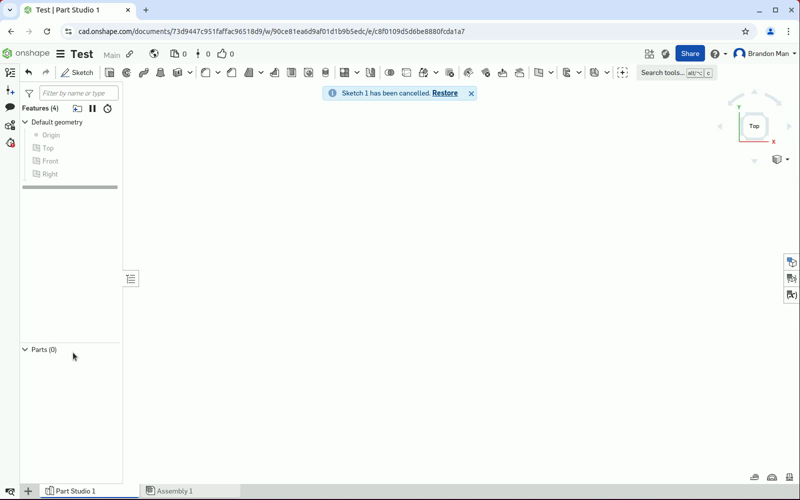
key(space)
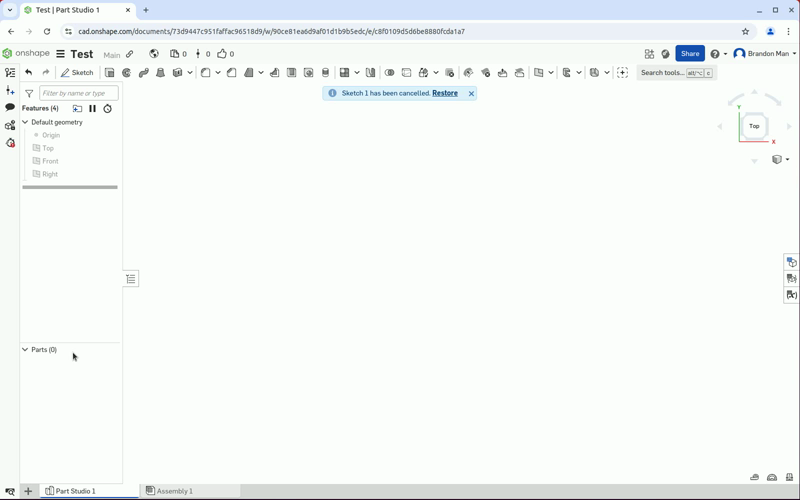
key_down(shift)
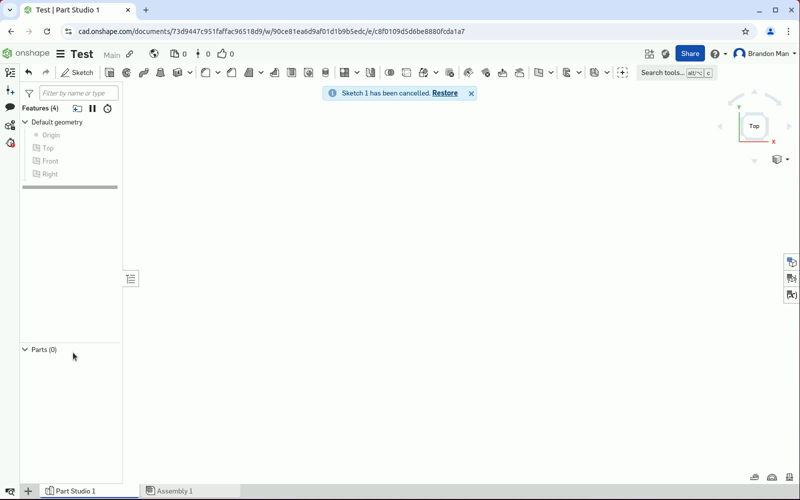
key(up)
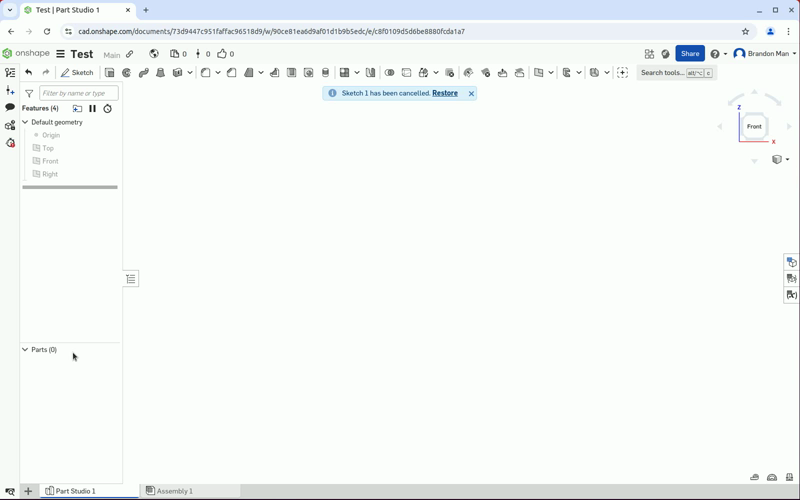
key_up(shift)
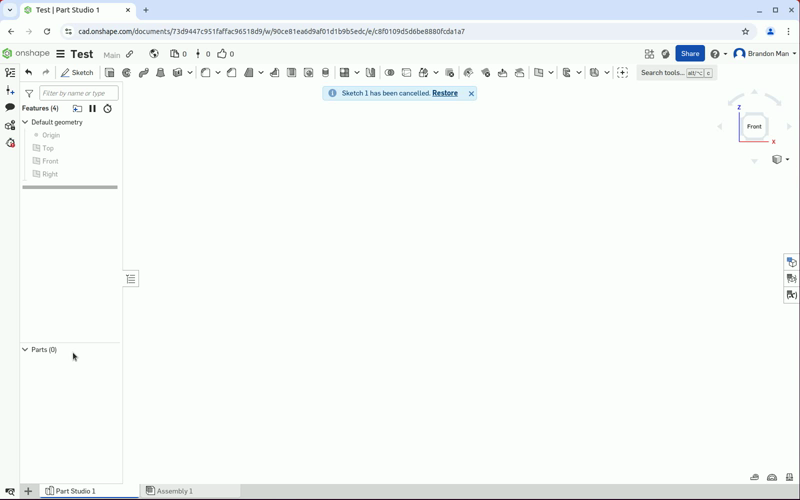
mouse_move(73, 352)
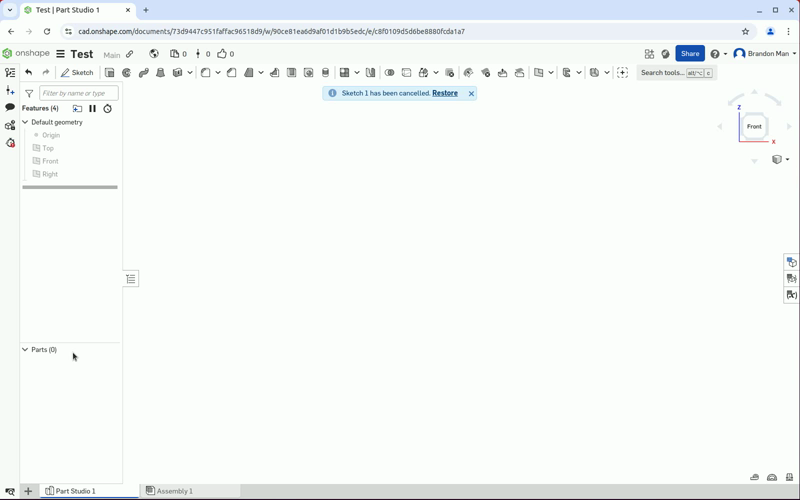
key(shift+y)
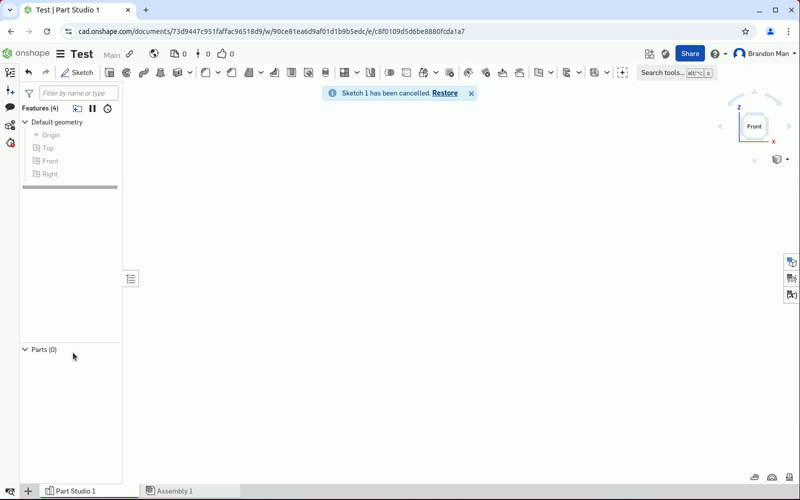
key(shift+s)
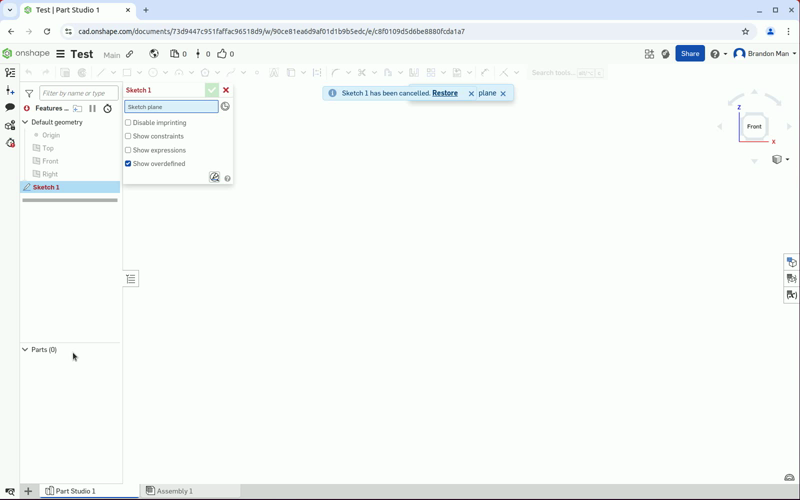
mouse_move(73, 163)
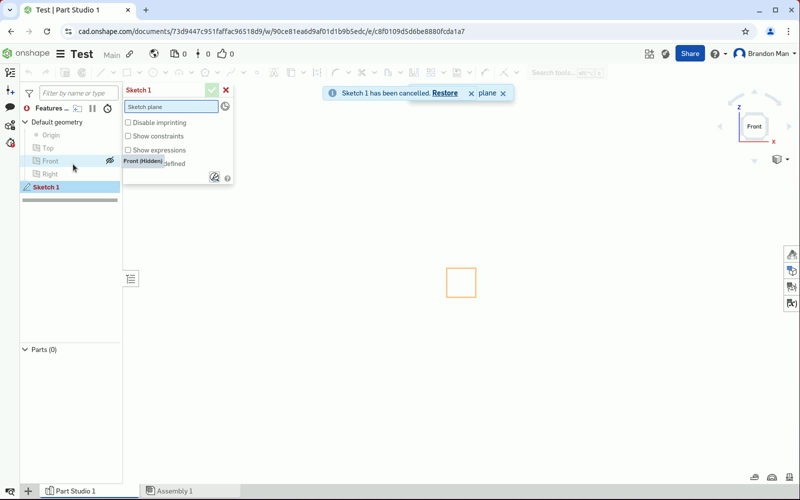
click(73, 163)
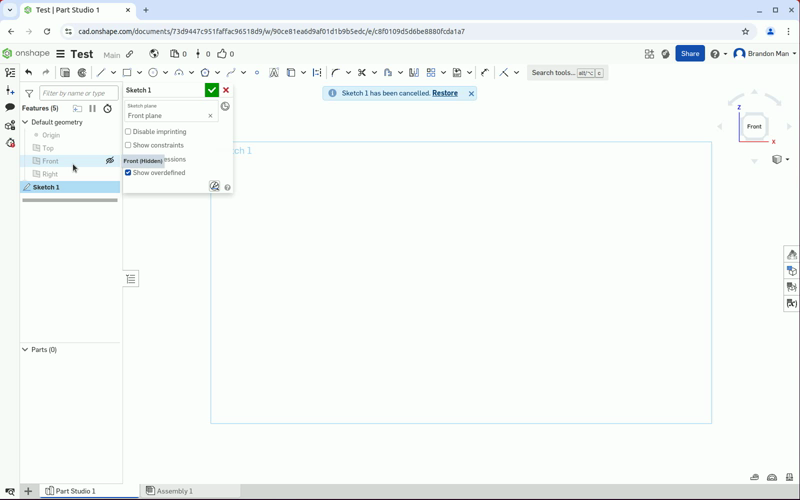
mouse_move(73, 352)
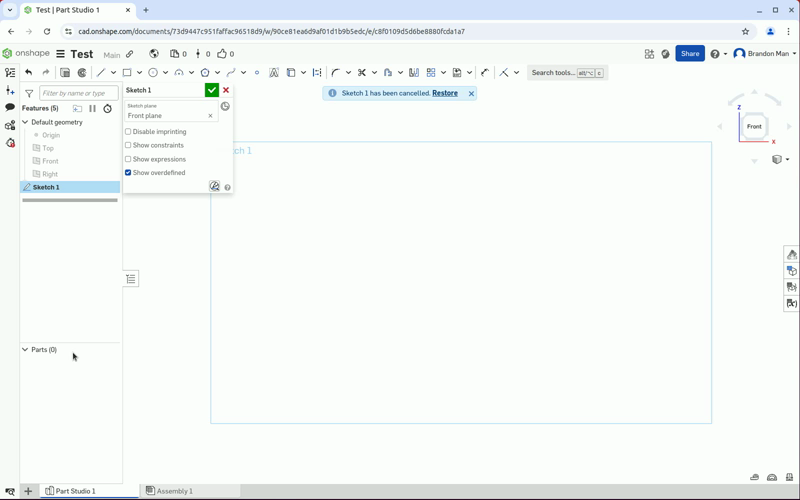
key(y)
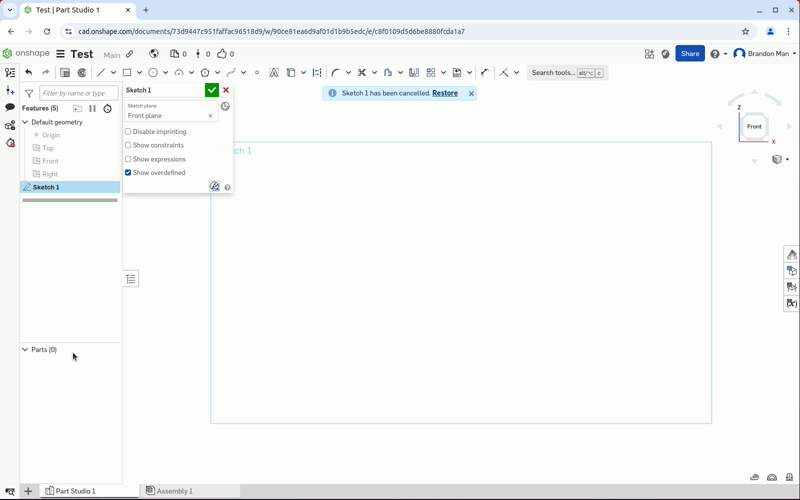
key(l)
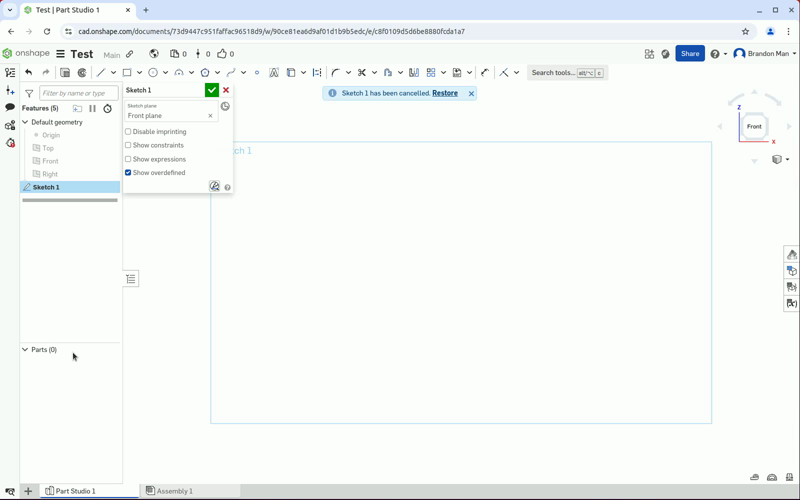
key_down(shift)
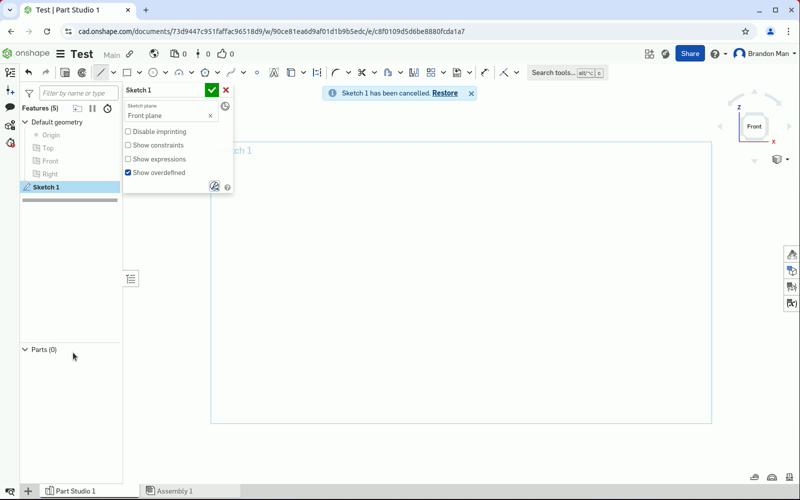
mouse_move(406, 268)
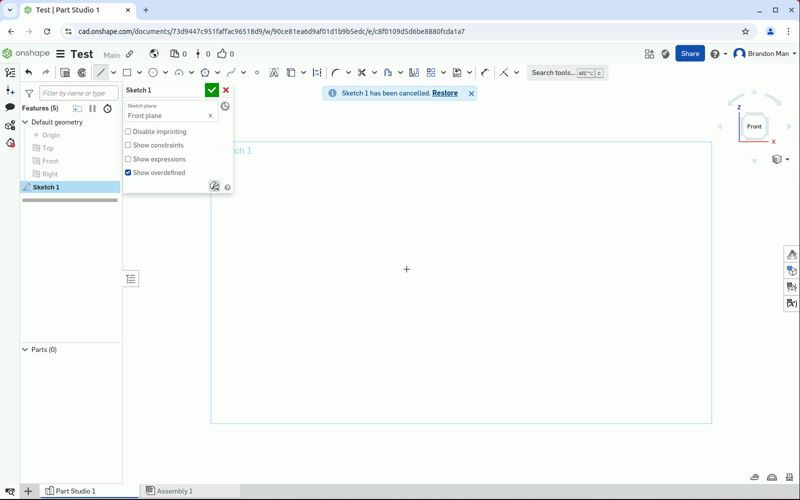
click(406, 268)
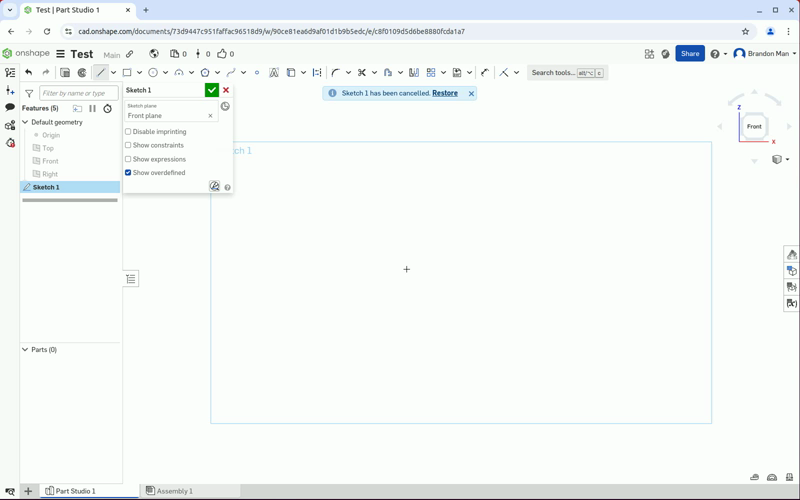
key_up(shift)
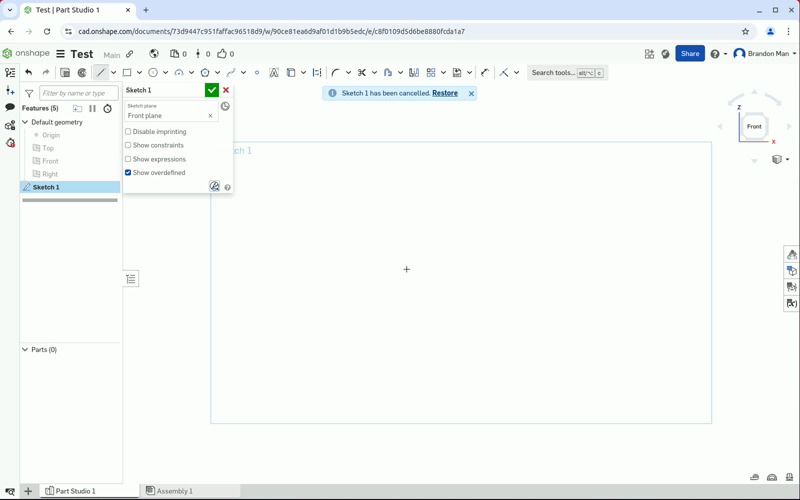
key_down(shift)
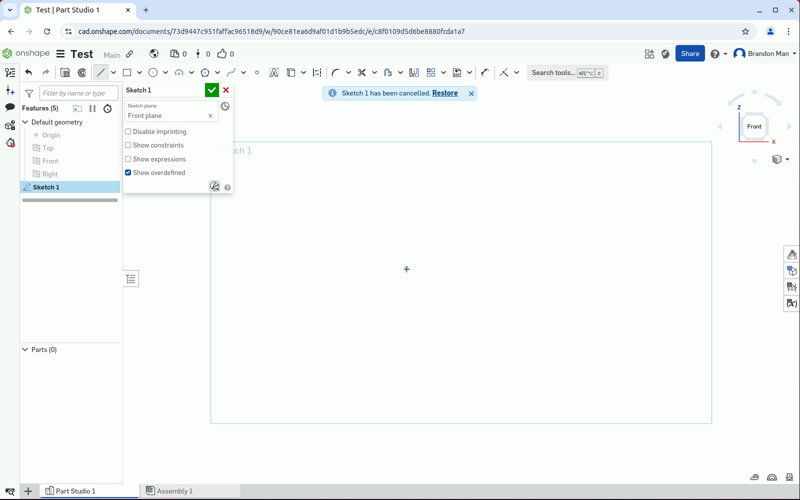
mouse_move(436, 268)
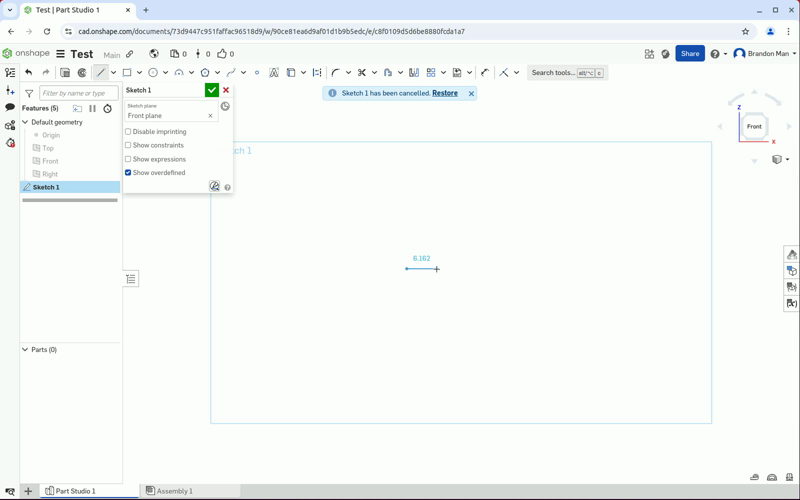
mouse_move(436, 268)
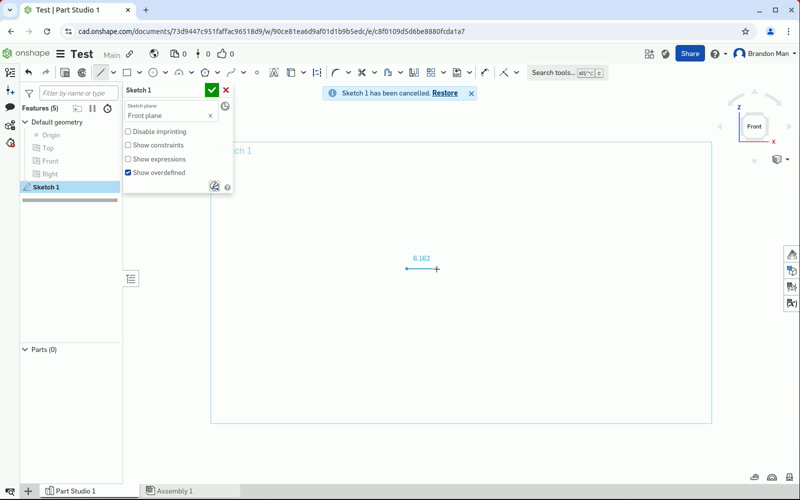
click(436, 268)
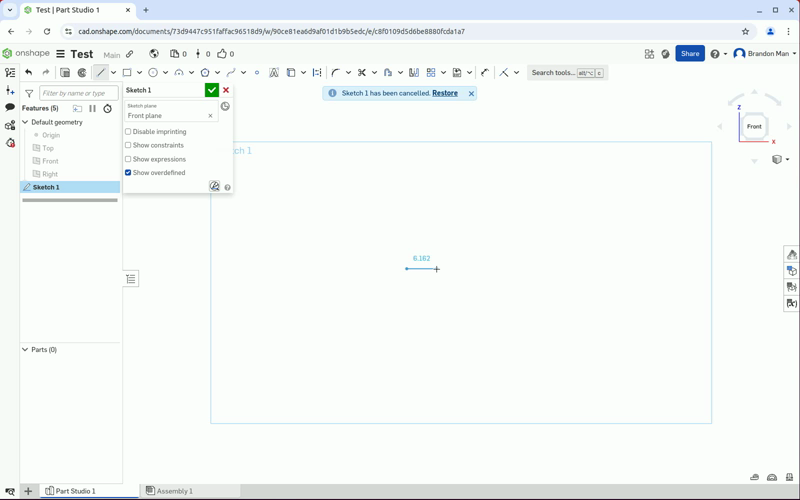
key_up(shift)
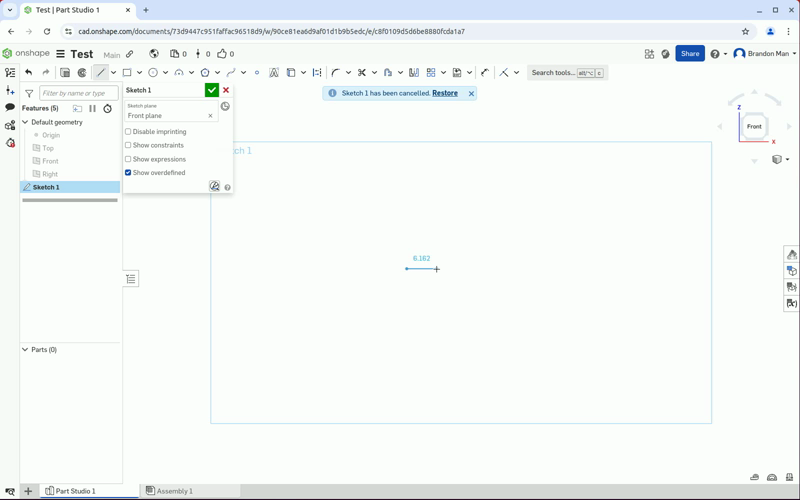
key(esc)
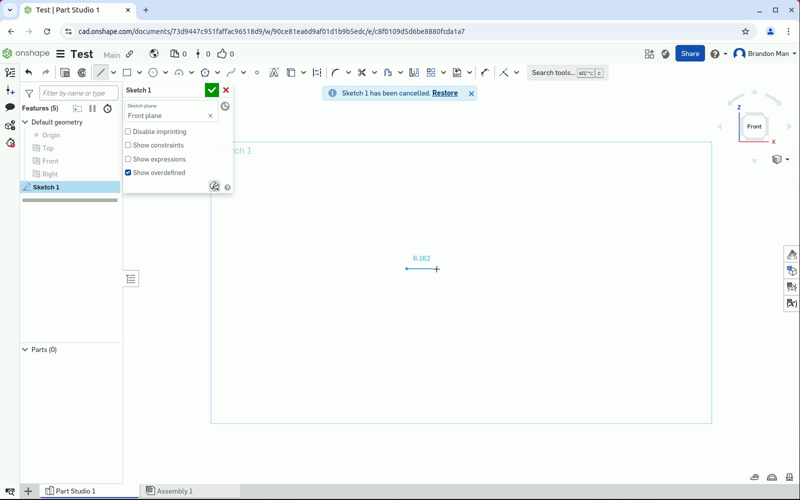
key(a)
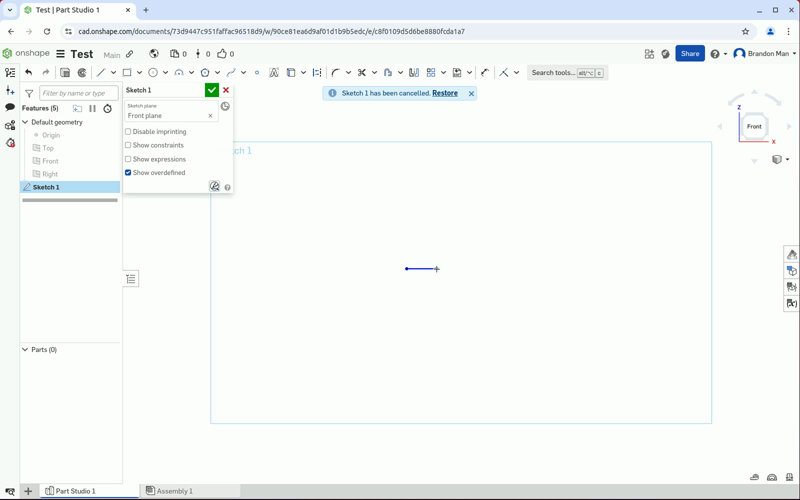
mouse_move(436, 268)
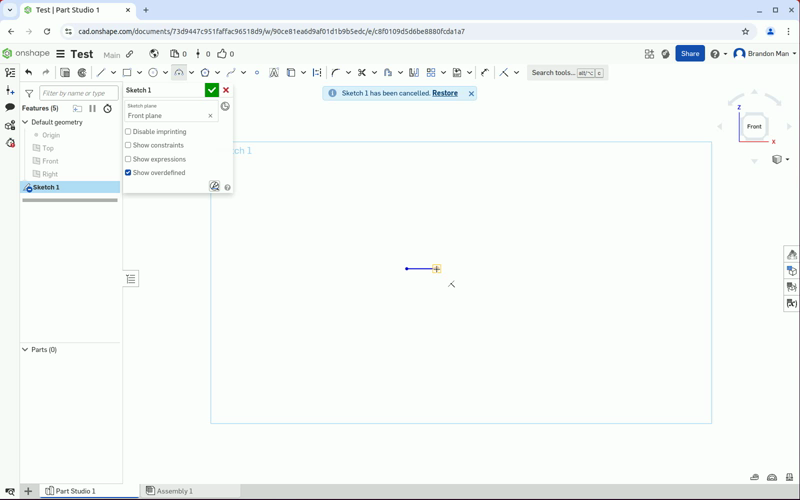
click(436, 268)
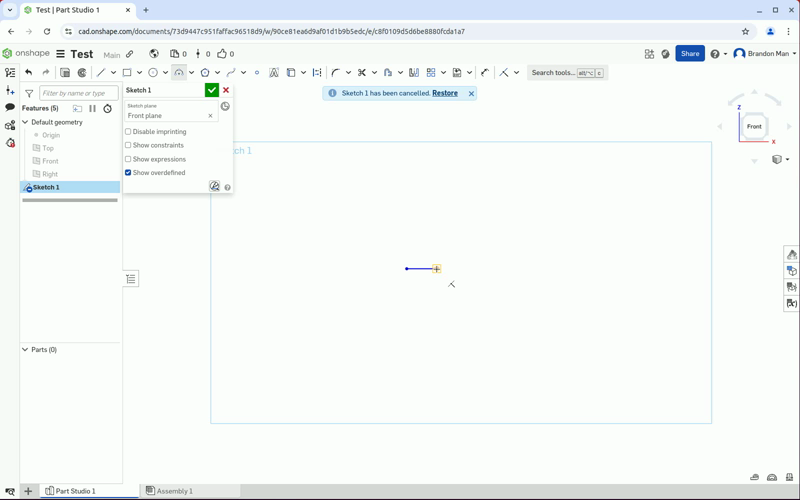
key_down(shift)
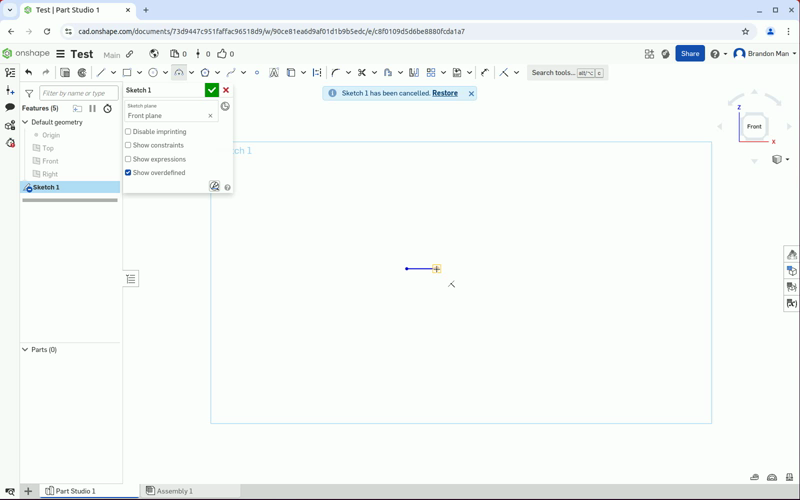
mouse_move(486, 268)
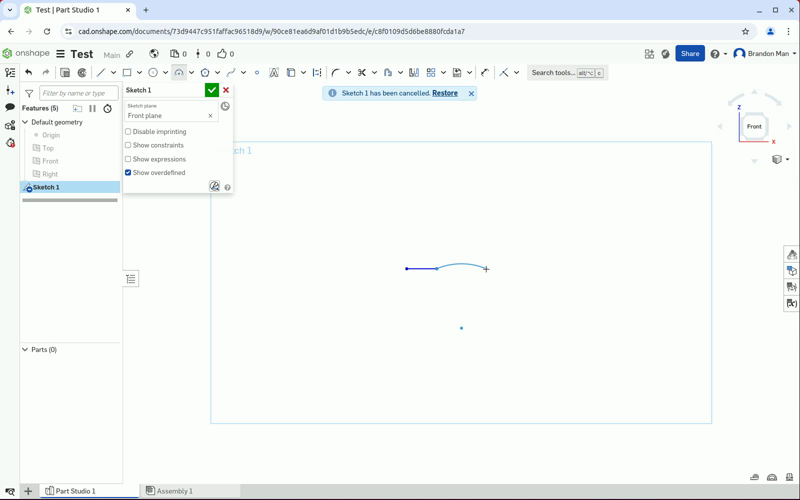
click(486, 268)
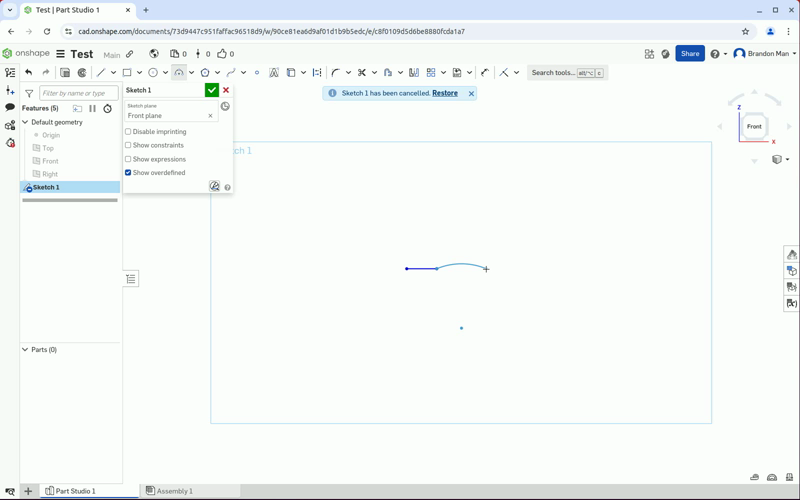
mouse_move(461, 254)
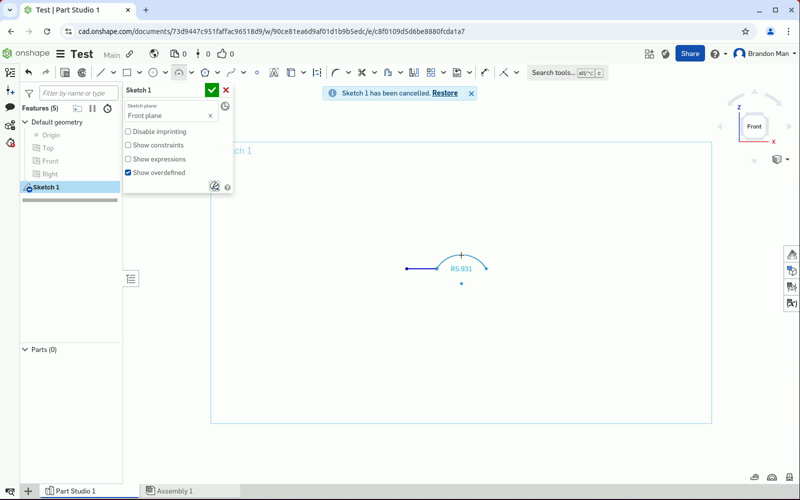
click(461, 254)
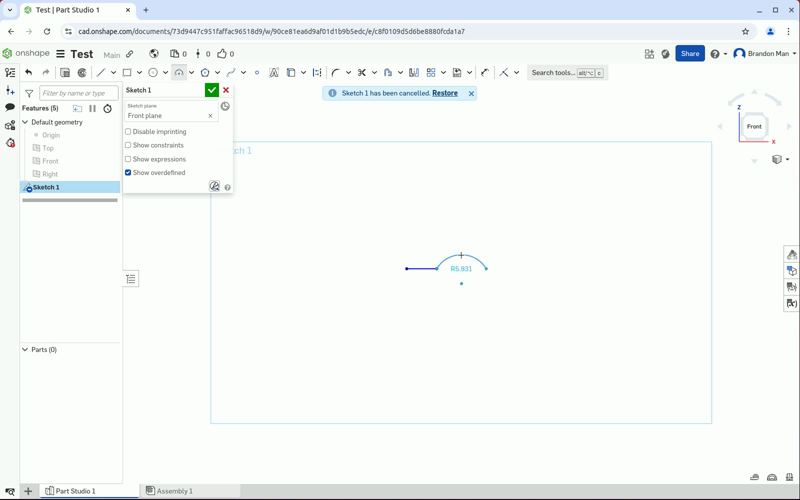
key_up(shift)
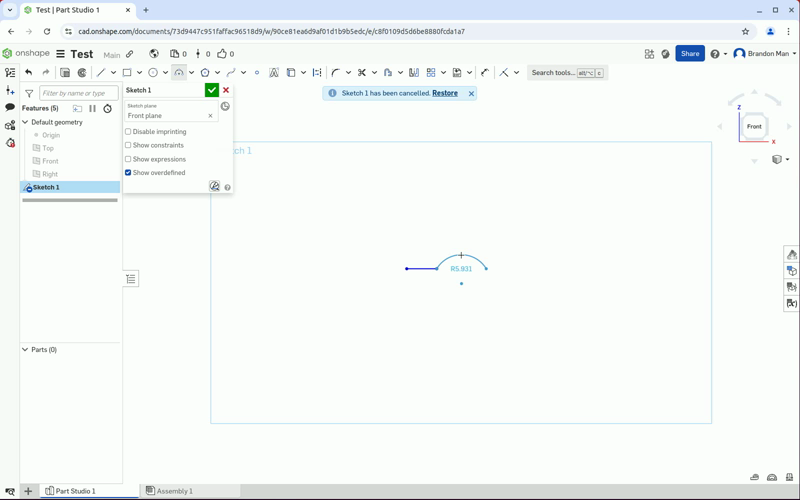
key(esc)
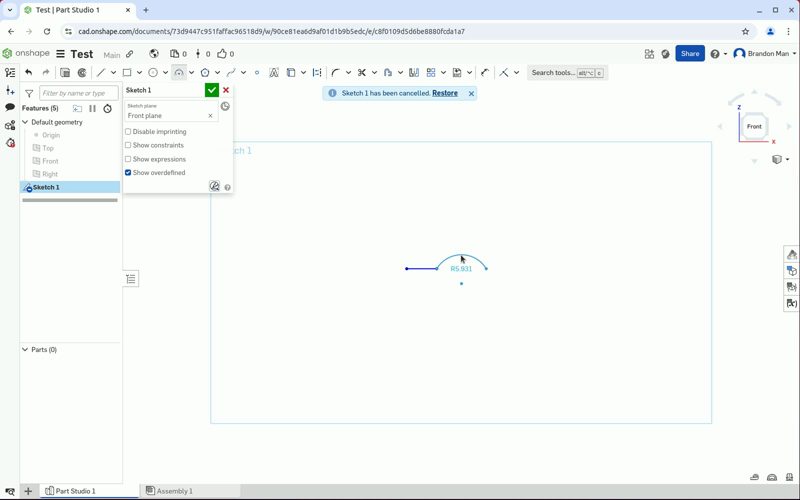
key(l)
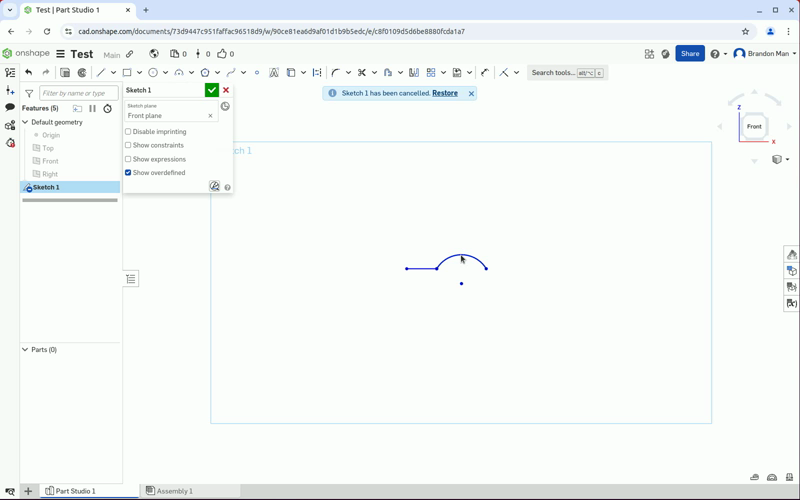
mouse_move(486, 268)
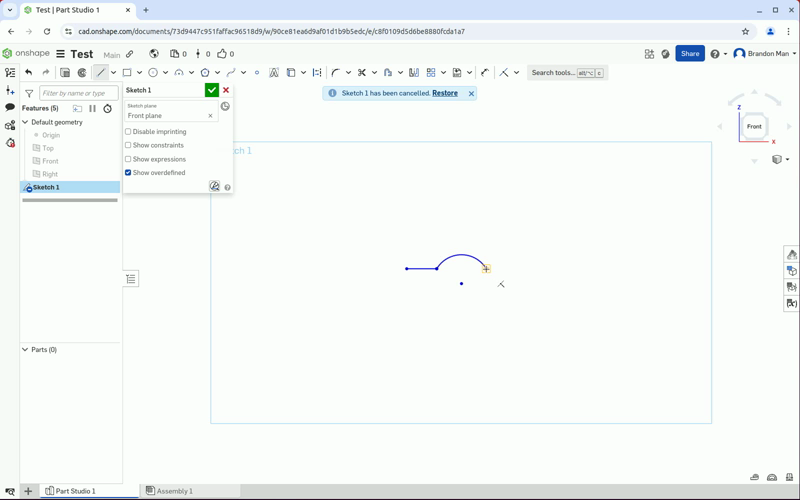
click(486, 268)
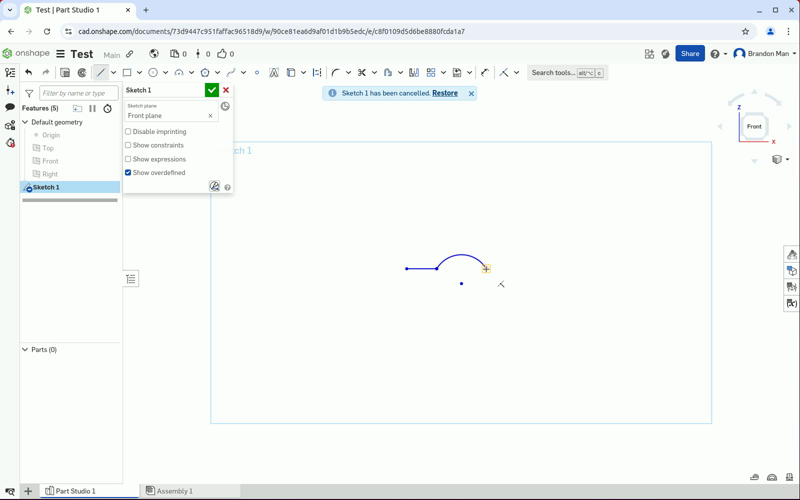
key_down(shift)
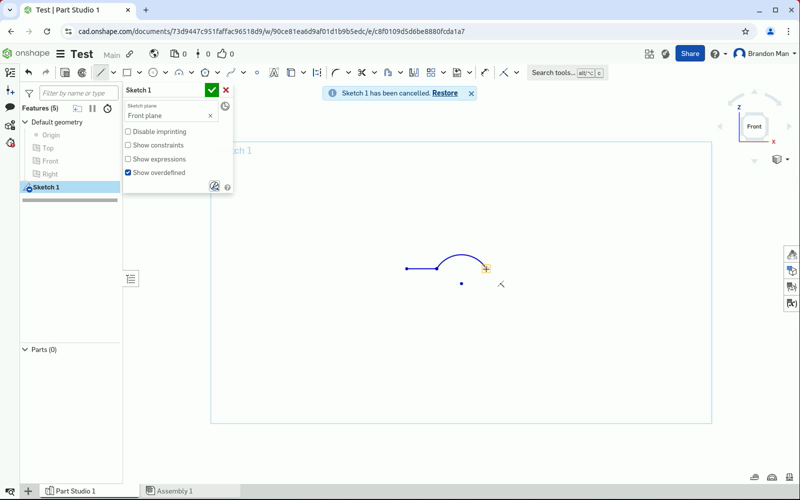
mouse_move(516, 268)
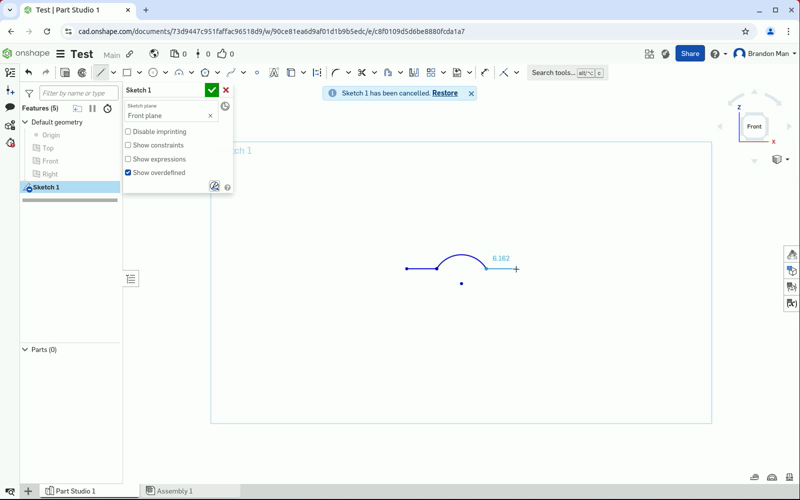
mouse_move(516, 268)
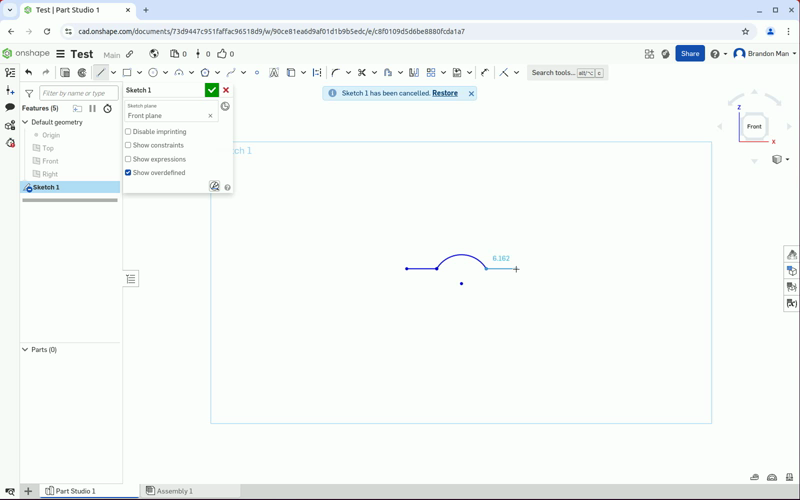
click(516, 268)
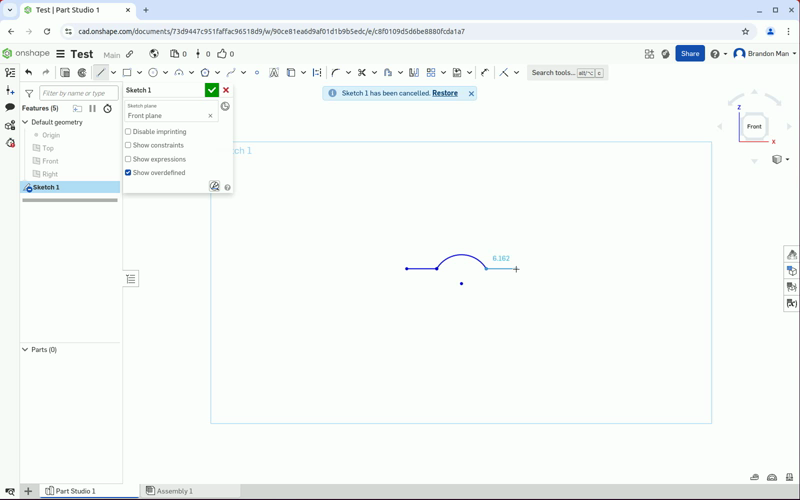
key_up(shift)
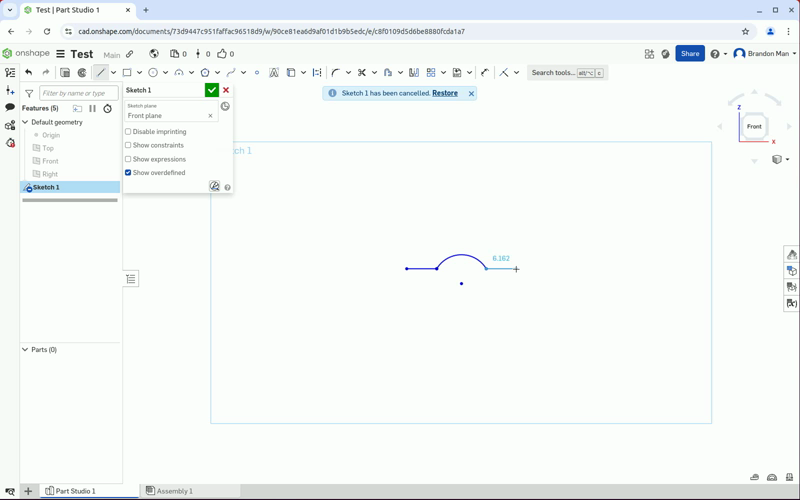
key(esc)
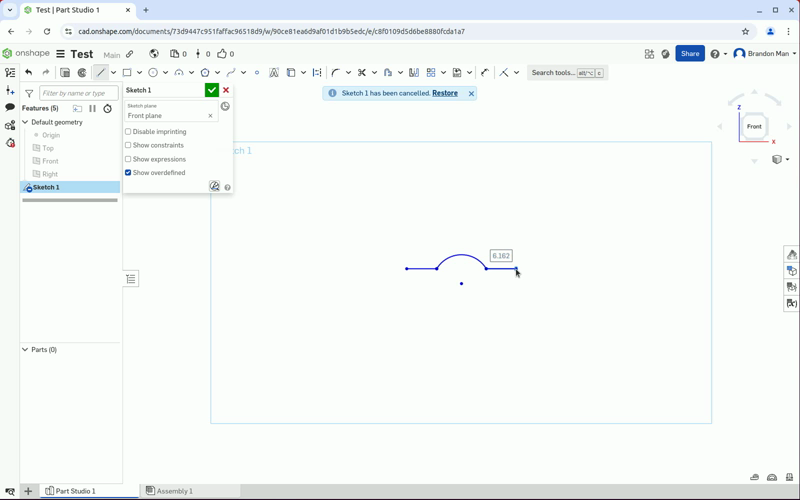
key(a)
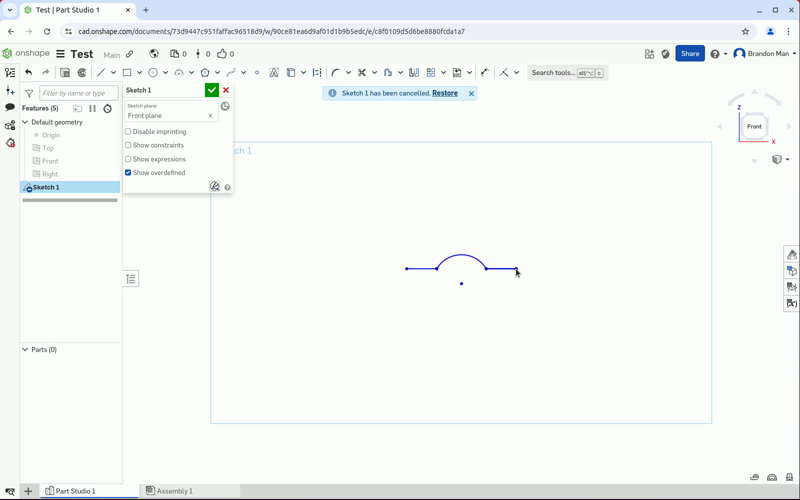
mouse_move(516, 268)
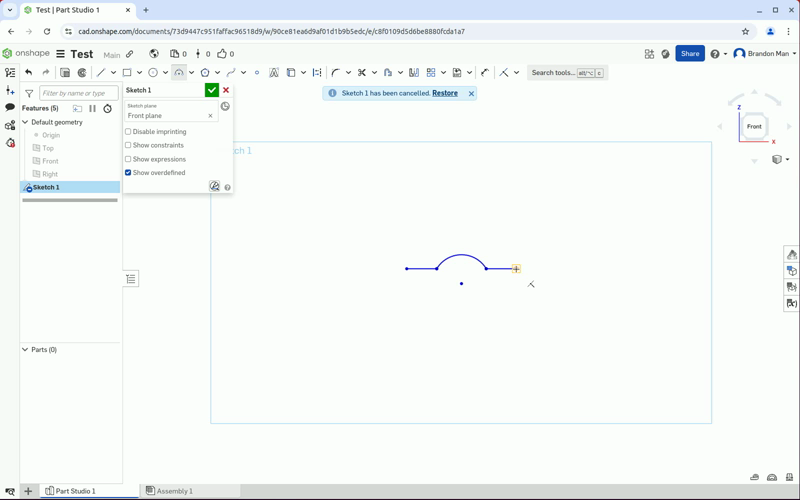
click(516, 268)
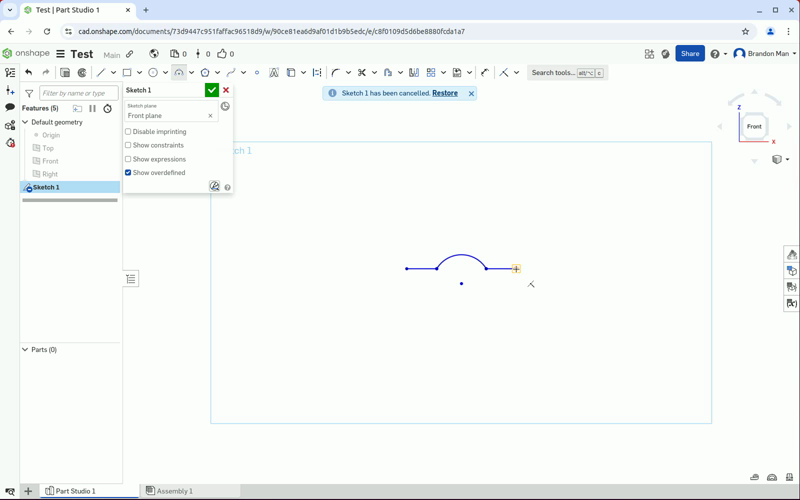
mouse_move(406, 268)
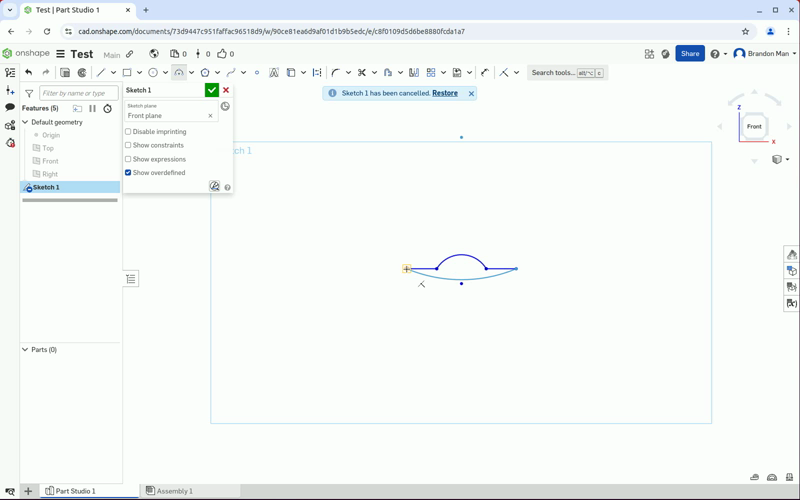
click(406, 268)
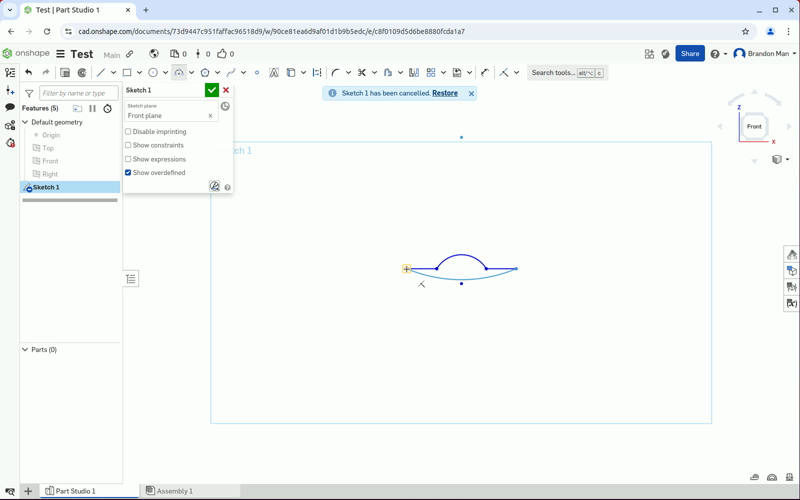
key_down(shift)
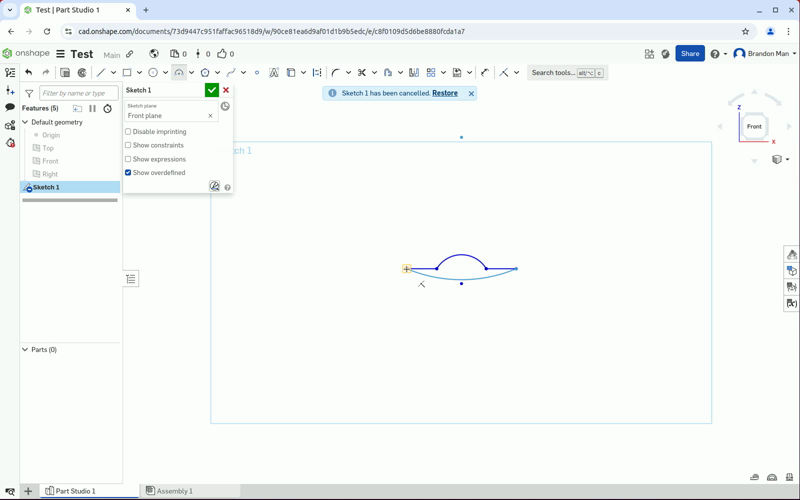
mouse_move(461, 226)
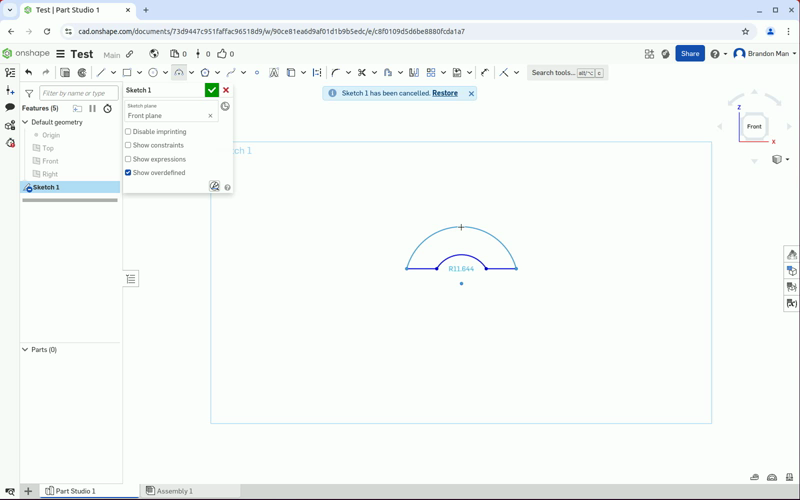
click(461, 226)
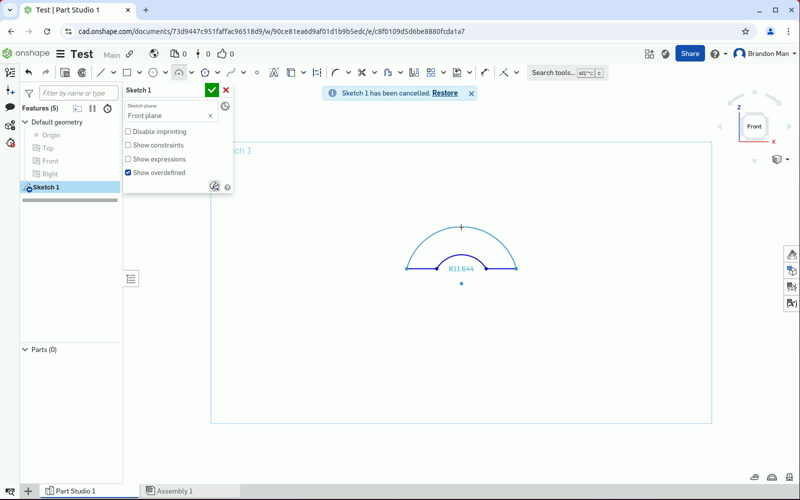
key_up(shift)
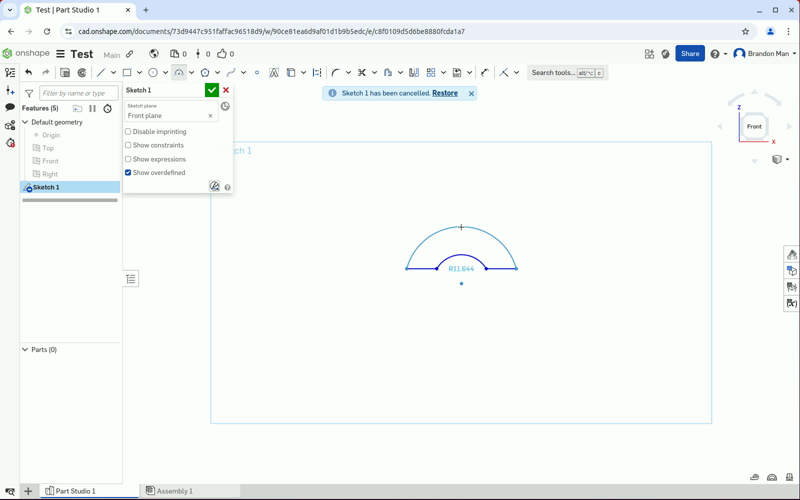
key(esc)
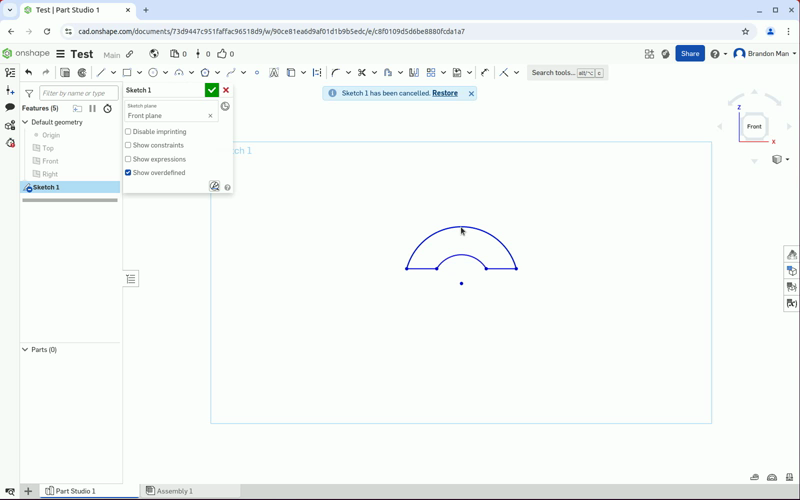
mouse_move(428, 253)
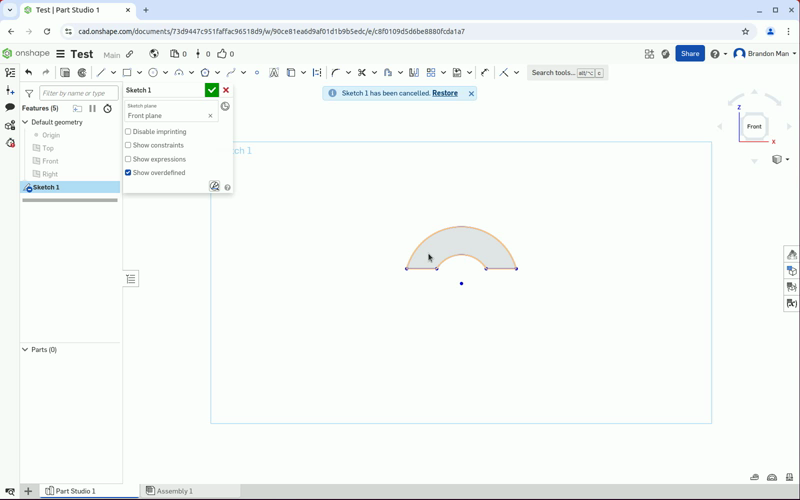
click(428, 253)
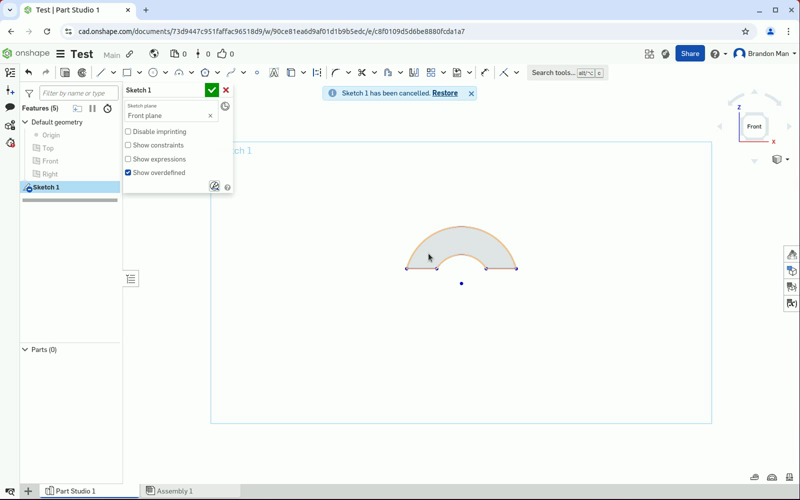
mouse_move(73, 352)
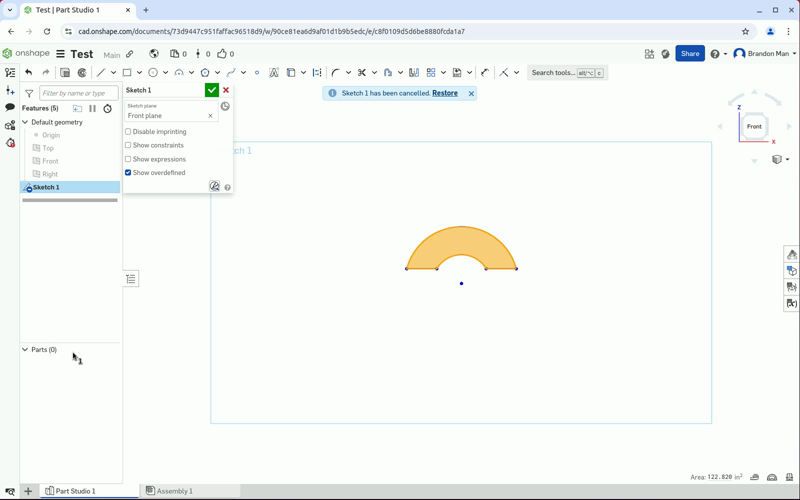
key(shift+y)
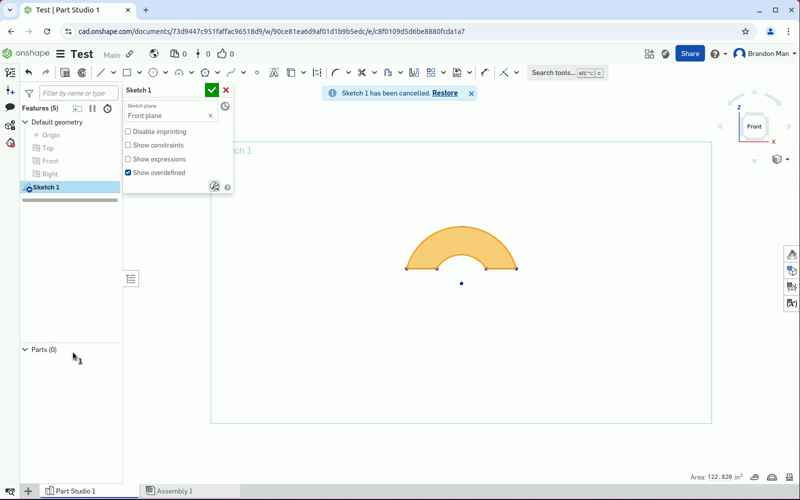
key(shift+e)
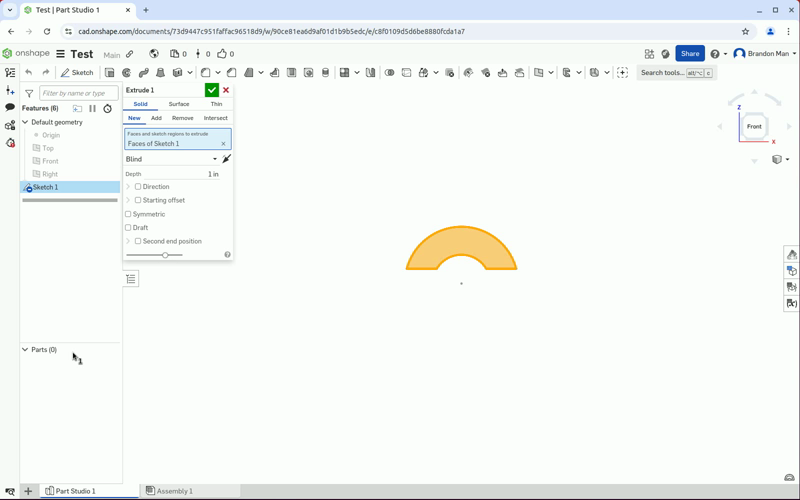
mouse_move(143, 106)
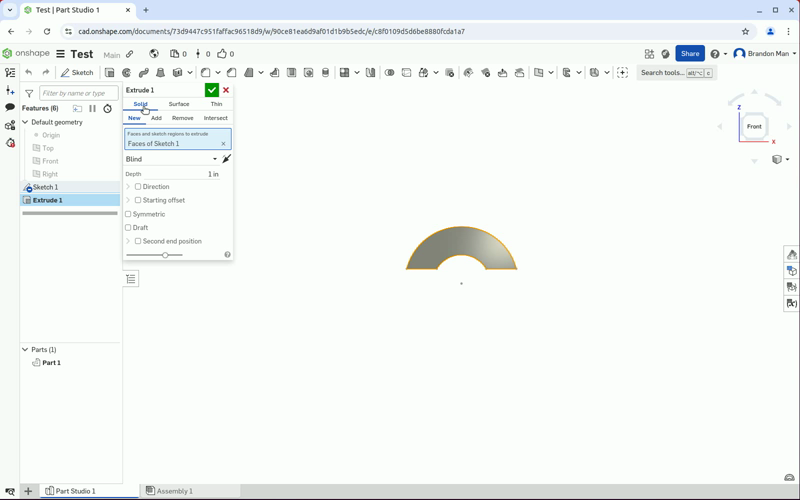
click(143, 106)
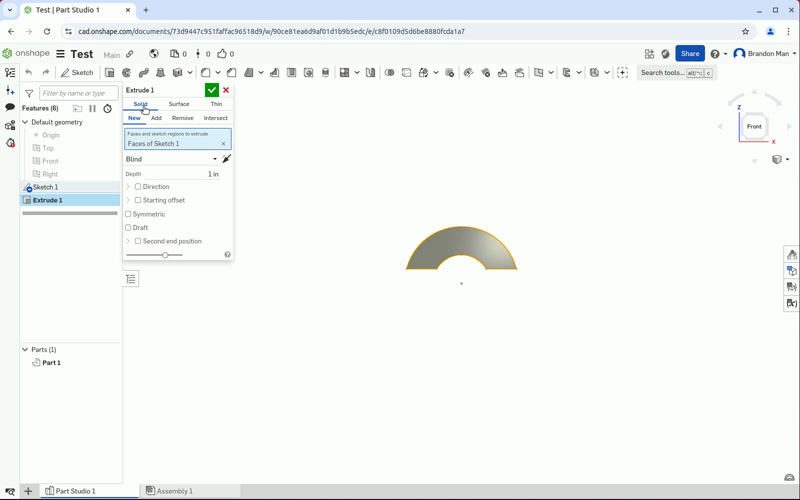
mouse_move(137, 120)
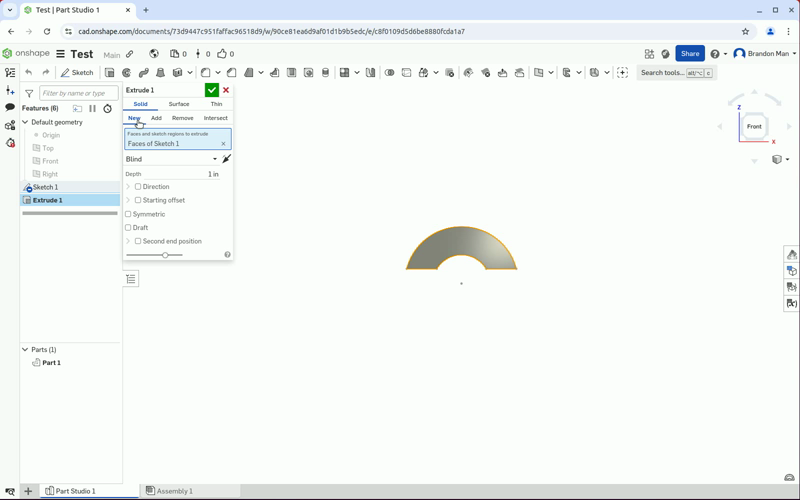
click(137, 120)
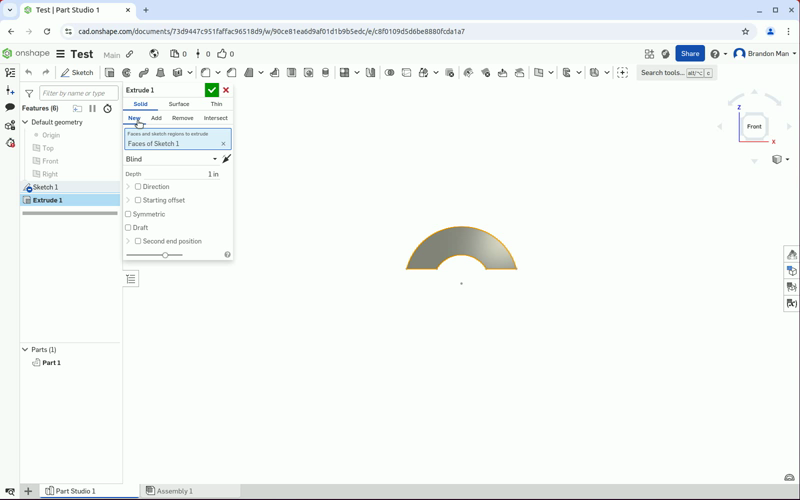
key(tab, 4)
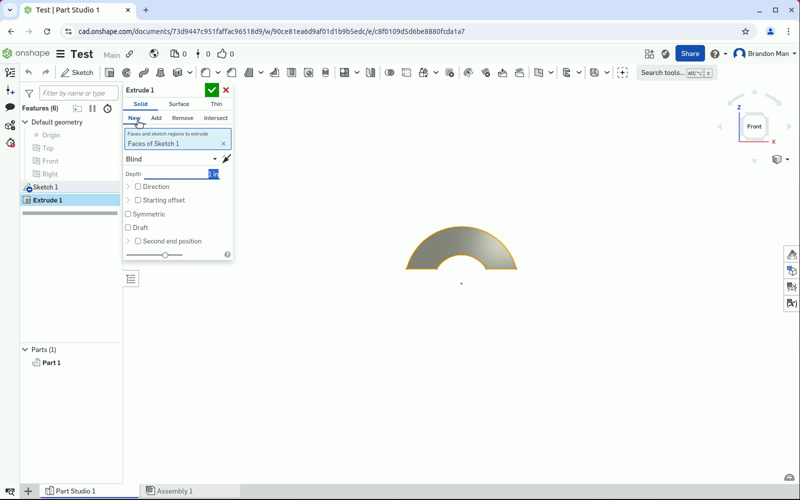
text(23.108)
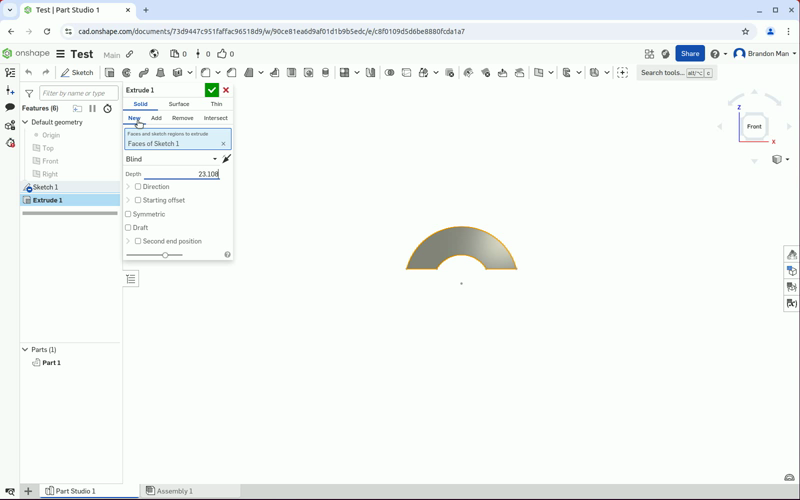
key(enter)
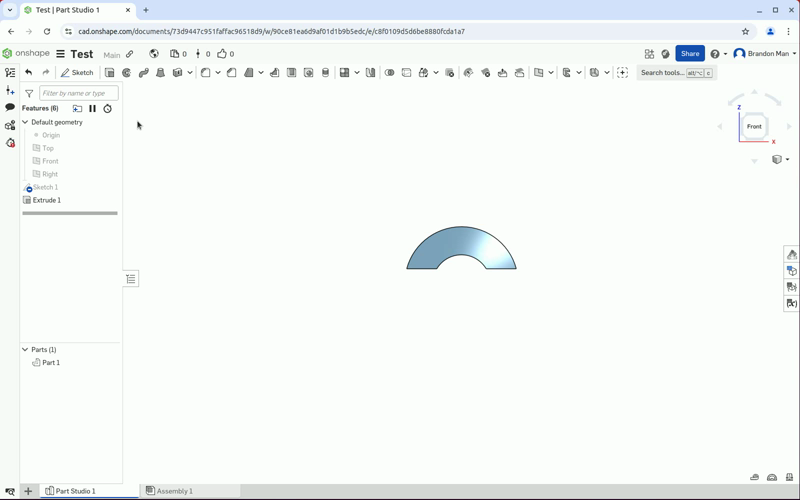
key(shift+h)
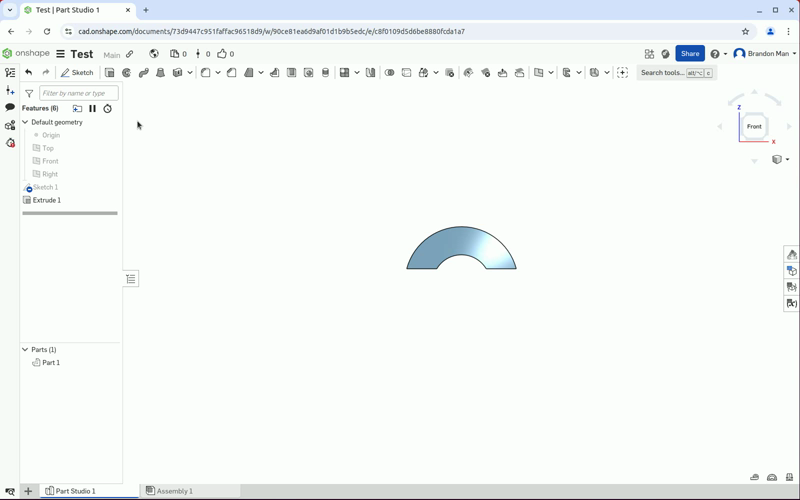
key(shift+h)
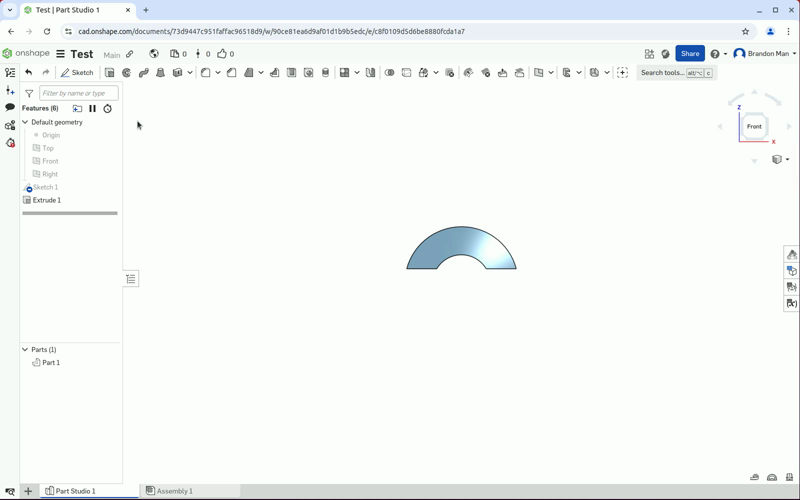
mouse_move(73, 189)
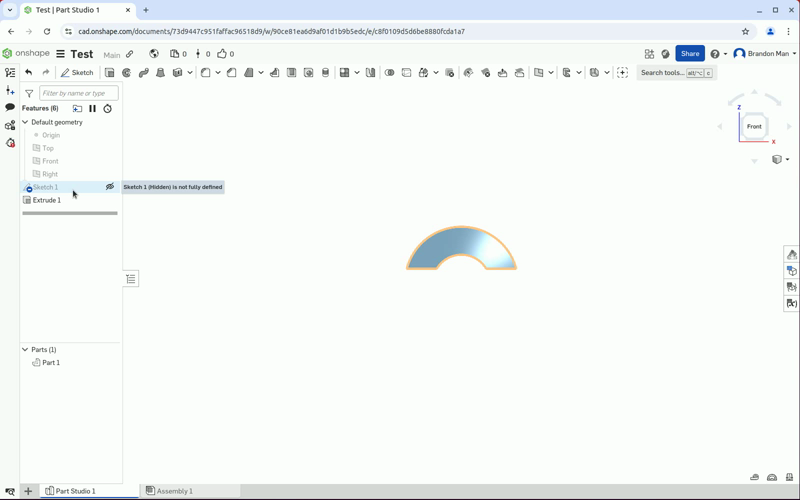
click(73, 189)
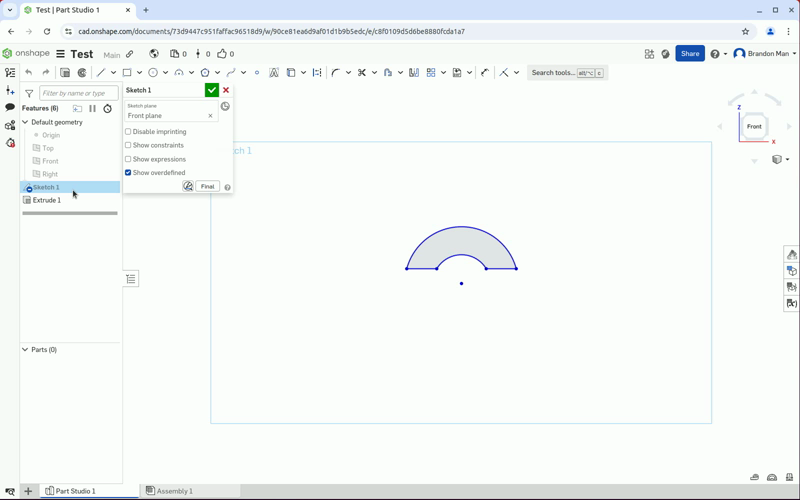
mouse_move(229, 92)
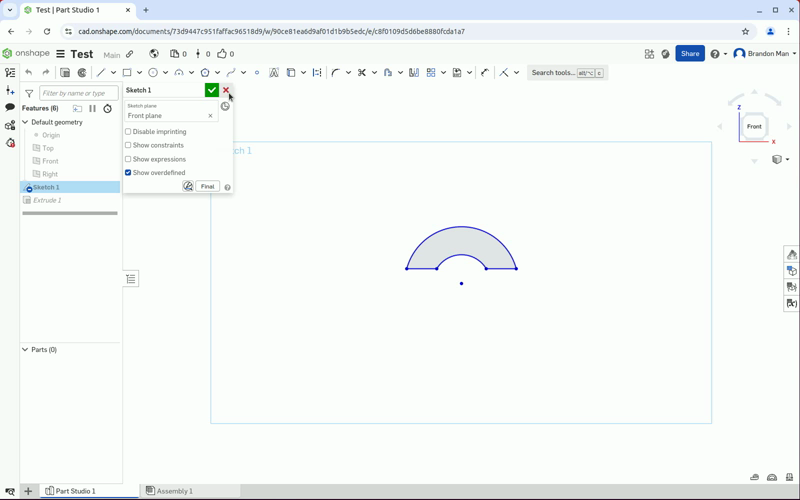
click(229, 92)
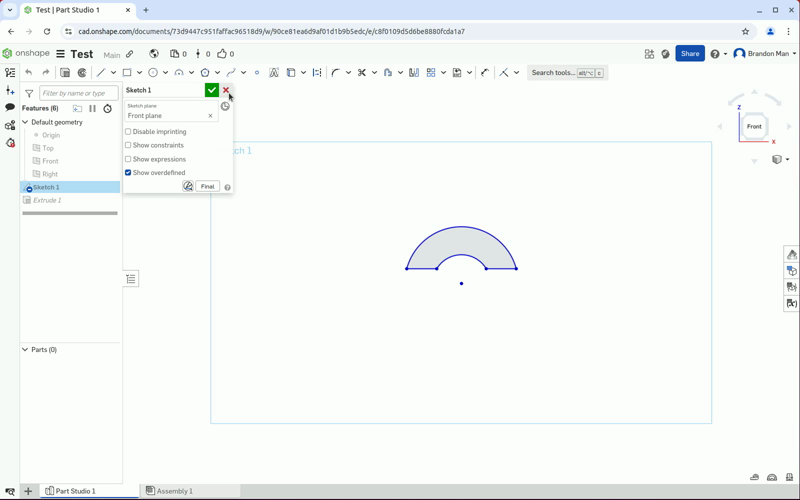
key(shift+s)
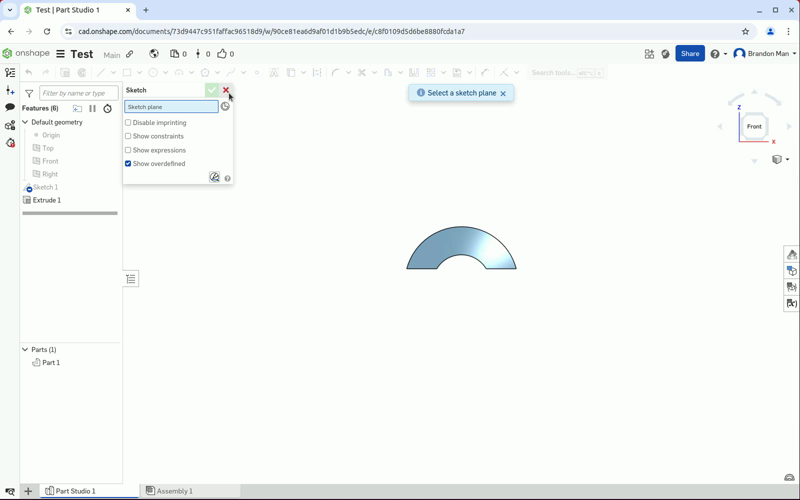
mouse_move(73, 163)
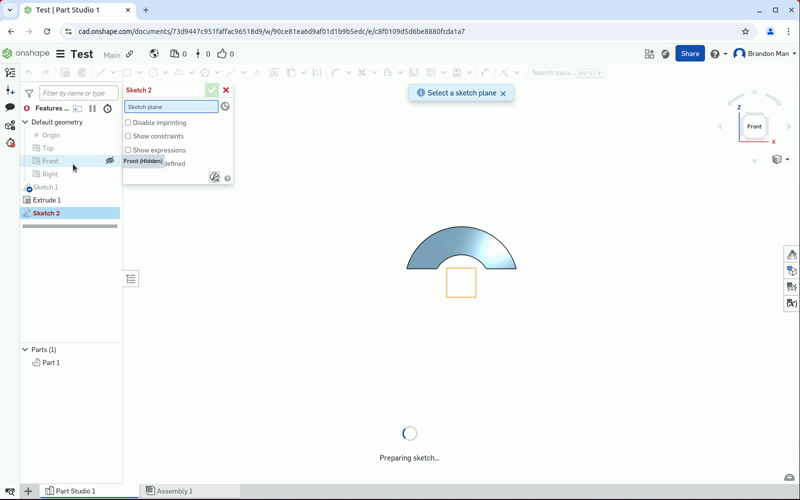
click(73, 163)
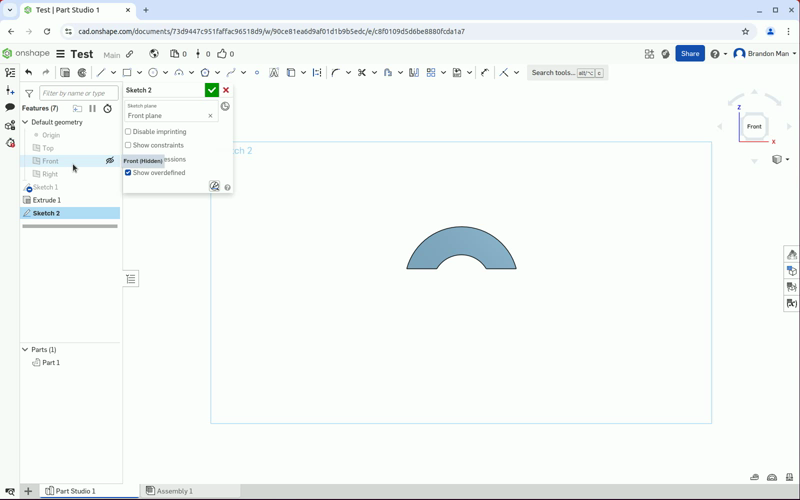
mouse_move(73, 352)
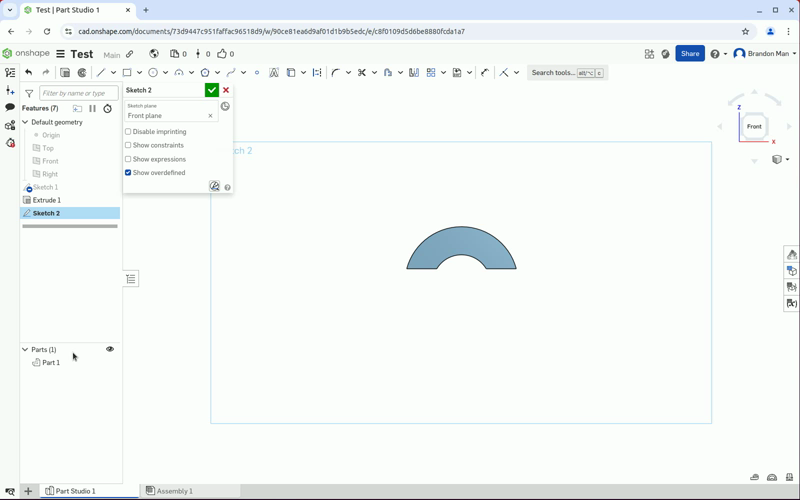
key(y)
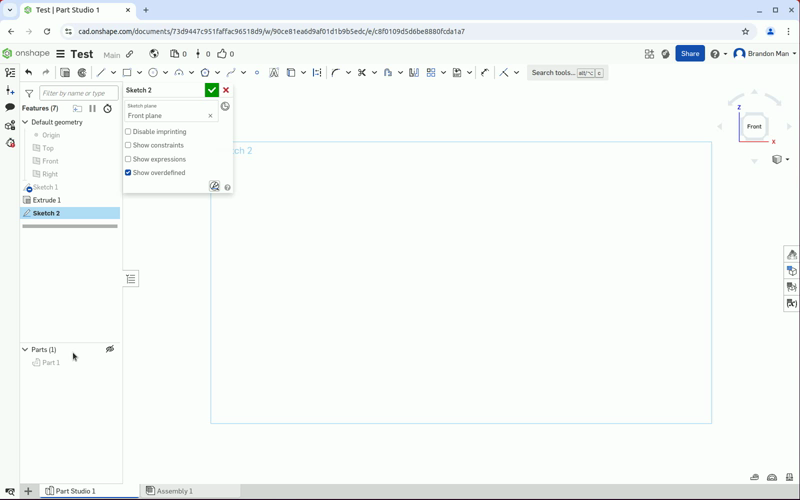
key(a)
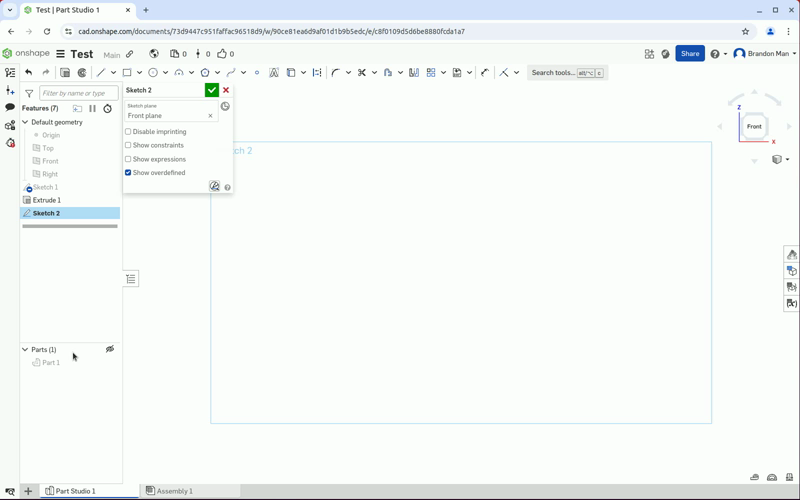
key_down(shift)
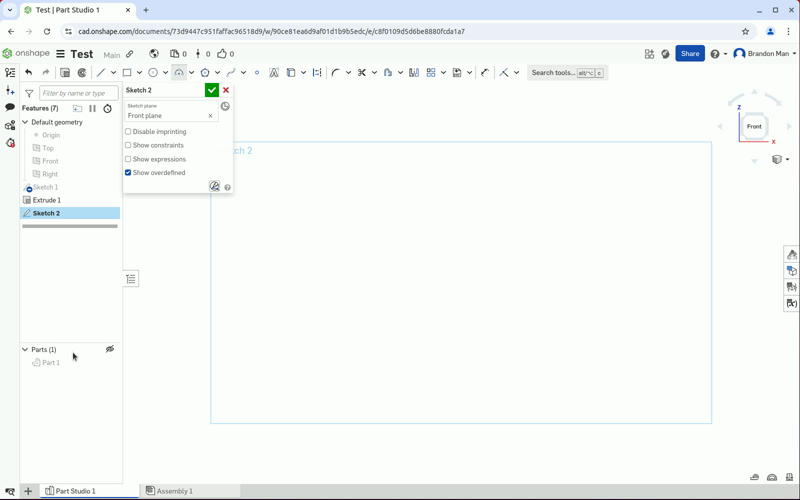
mouse_move(406, 297)
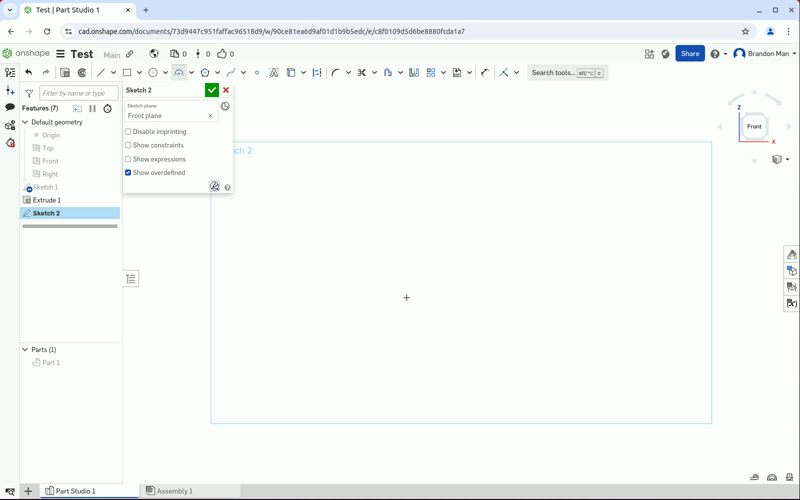
click(406, 297)
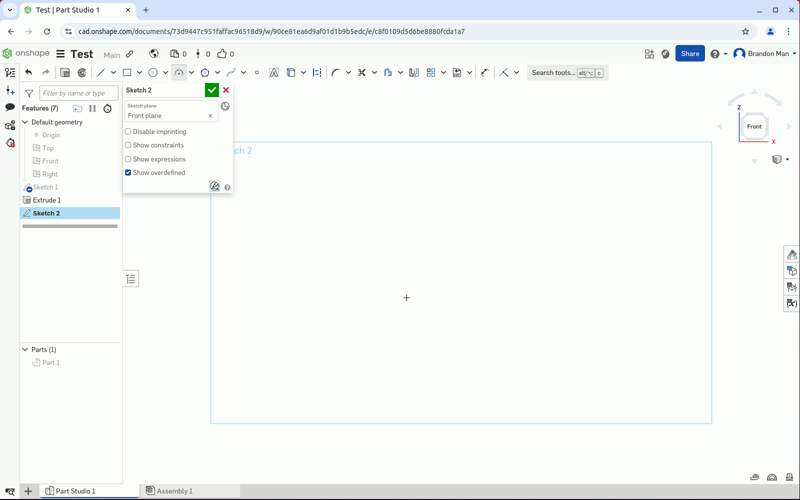
key_up(shift)
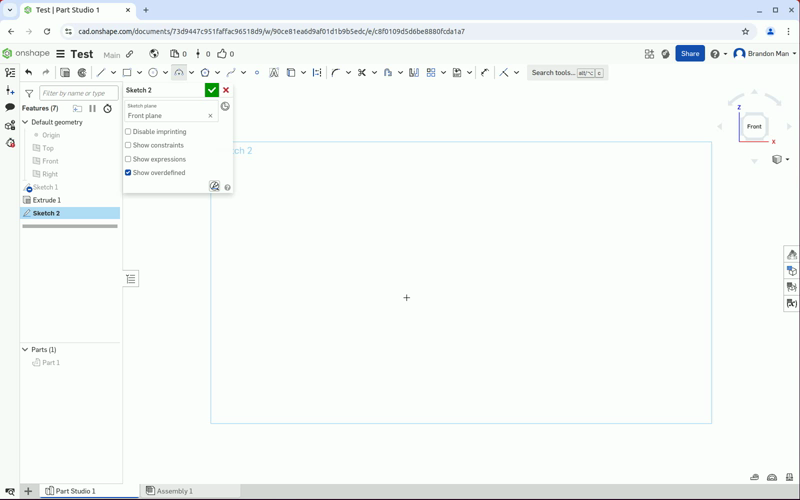
key_down(shift)
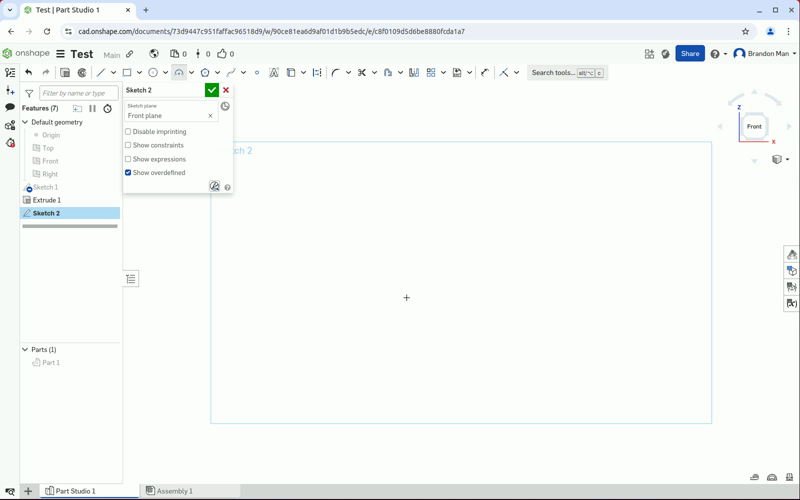
mouse_move(516, 297)
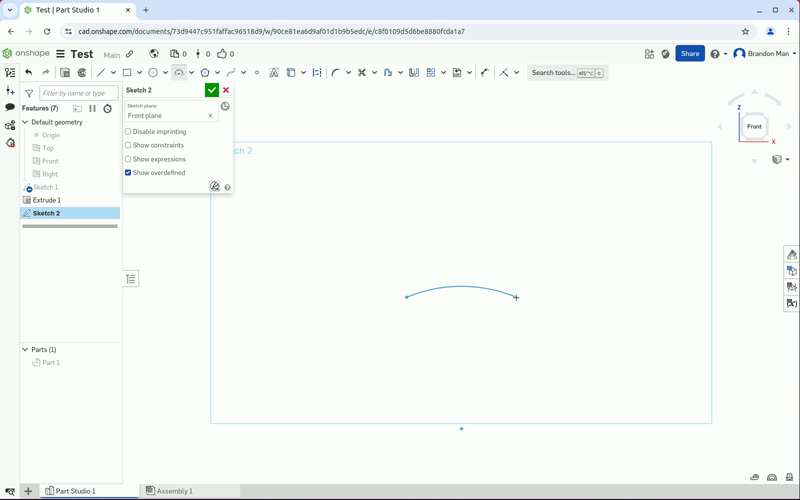
click(516, 297)
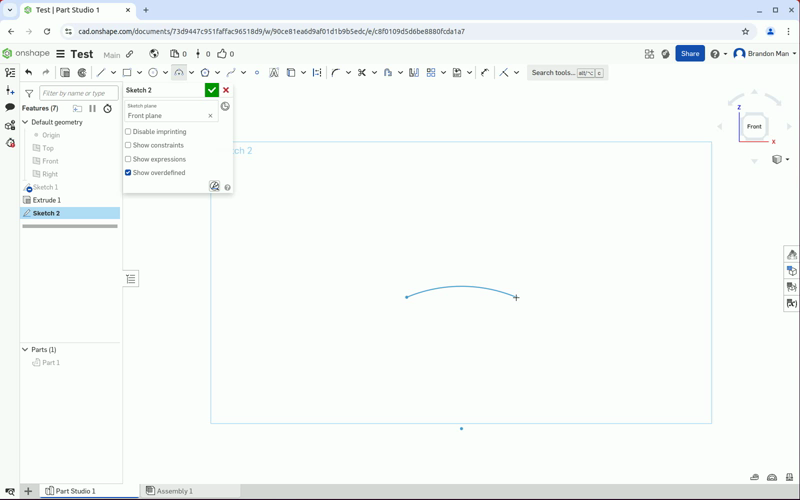
mouse_move(461, 339)
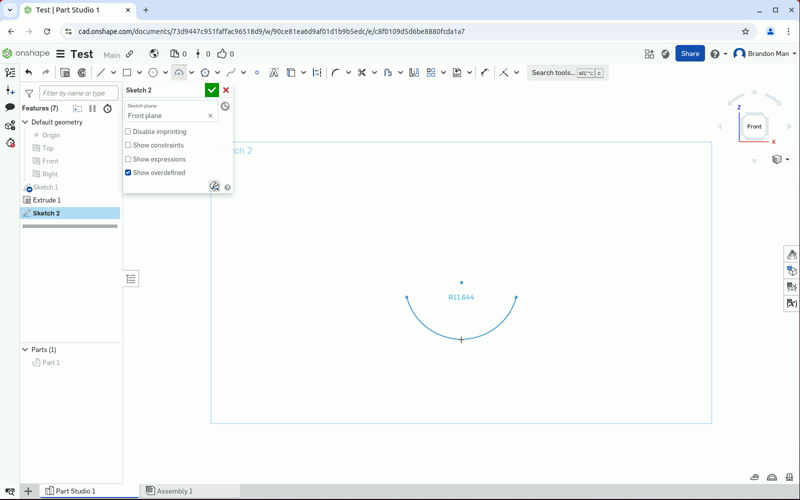
click(461, 339)
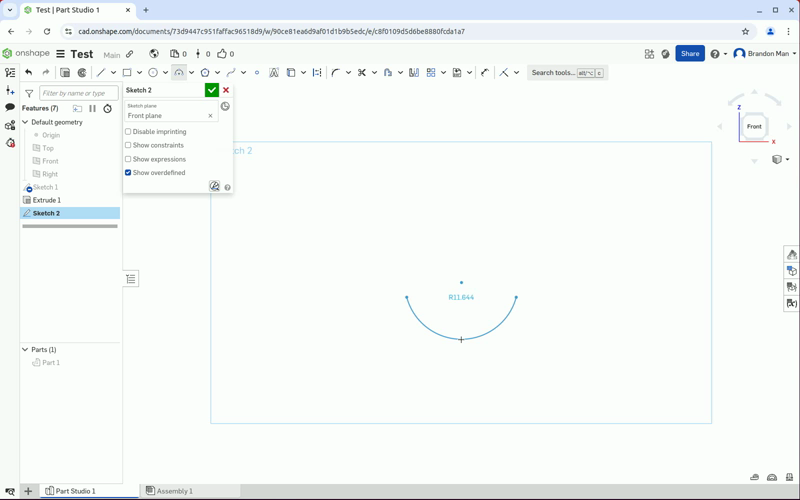
key_up(shift)
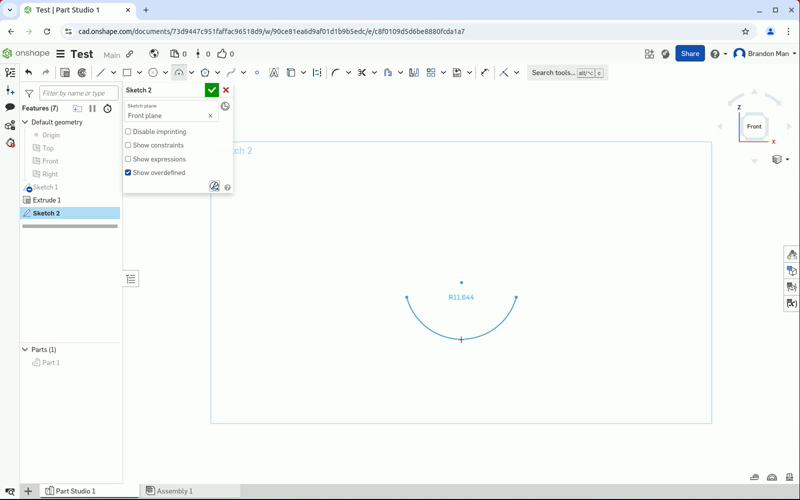
key(esc)
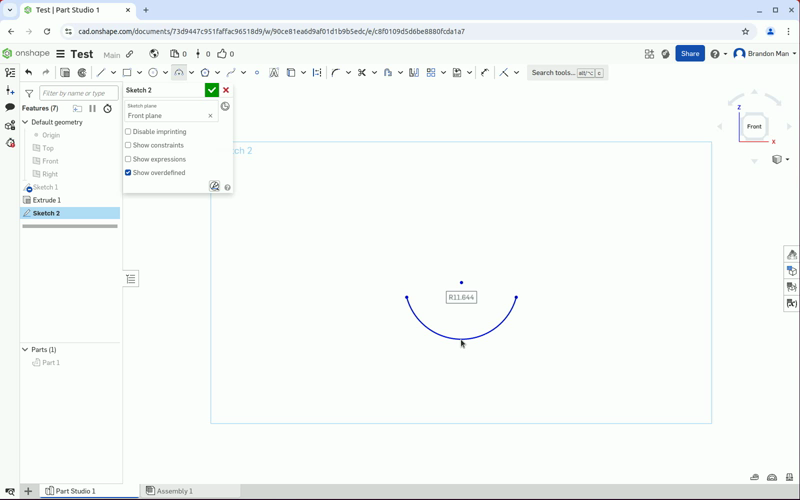
key(l)
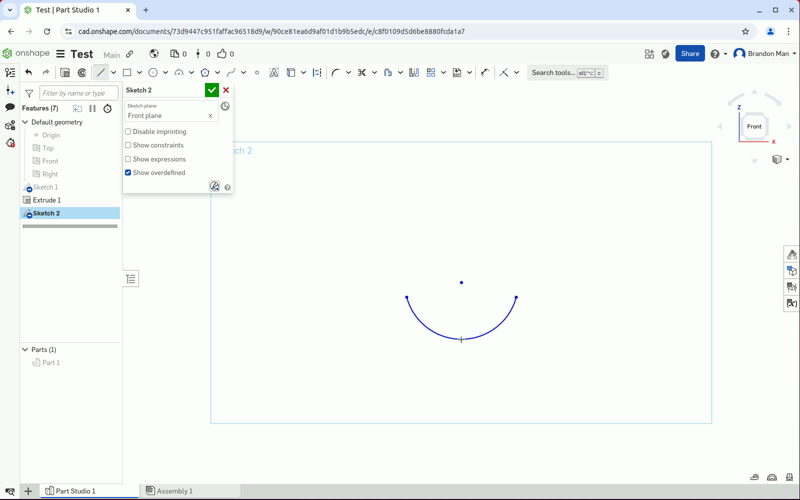
mouse_move(516, 297)
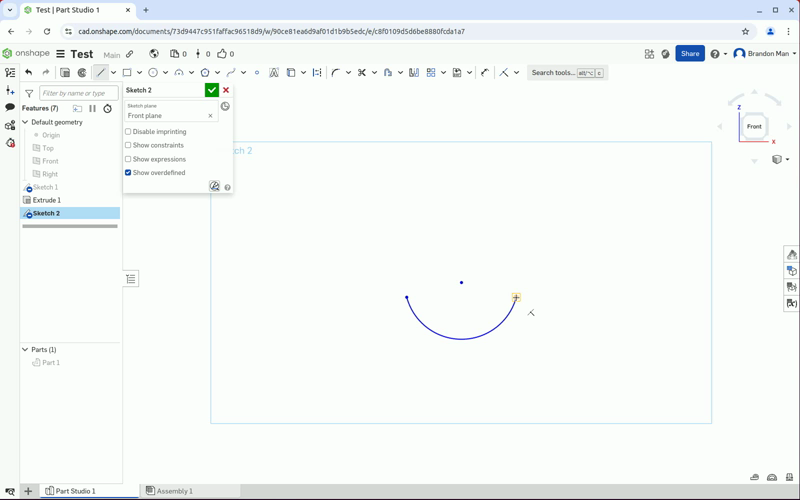
click(516, 297)
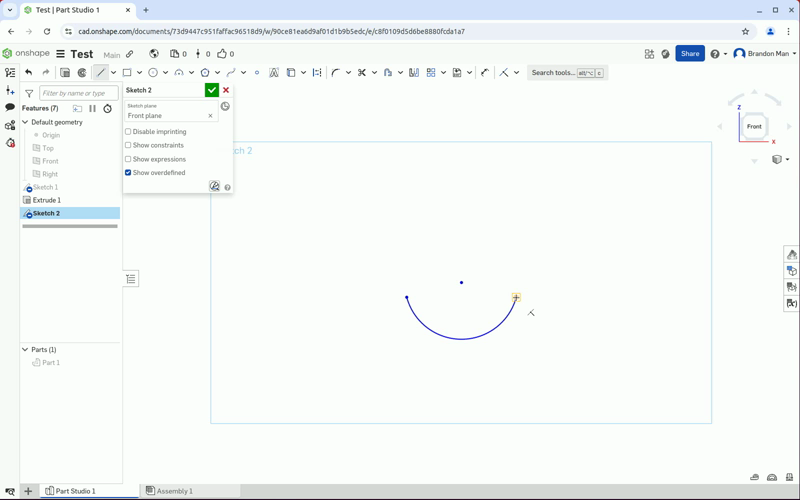
key_down(shift)
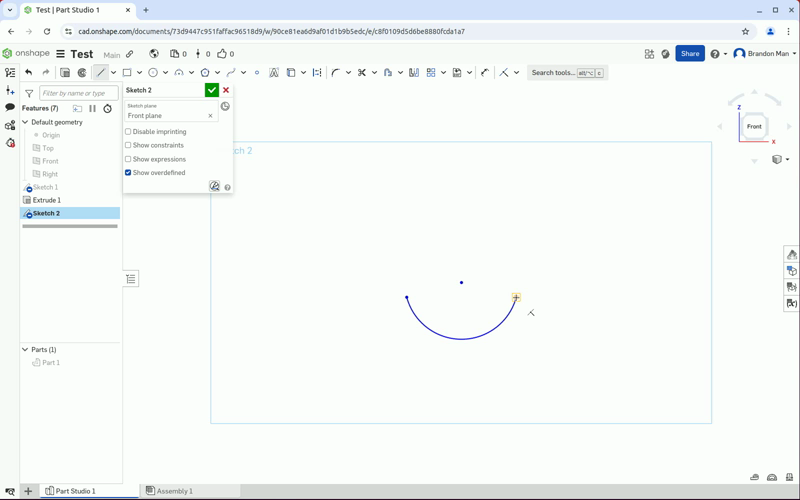
mouse_move(546, 297)
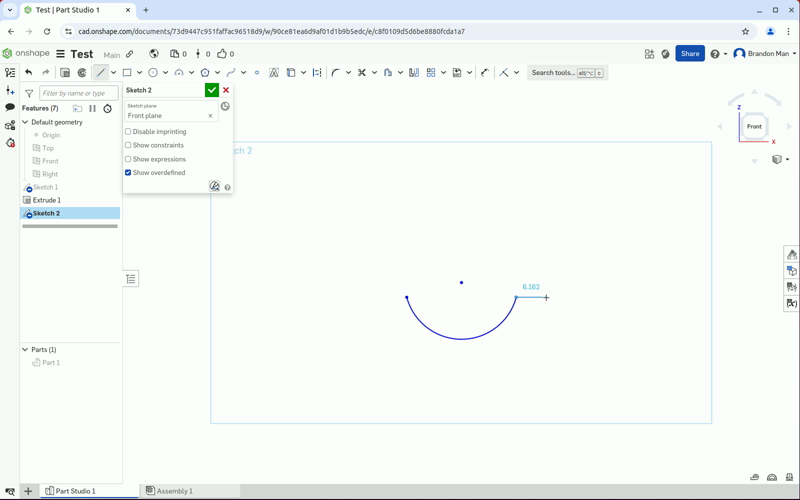
mouse_move(486, 297)
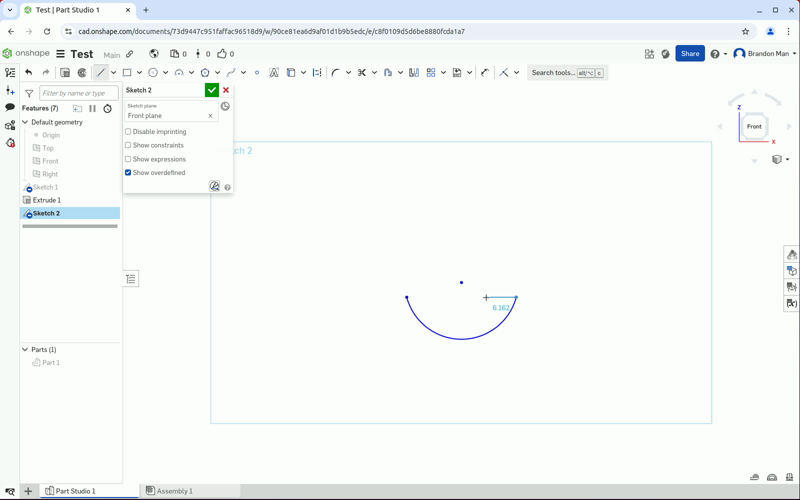
click(486, 297)
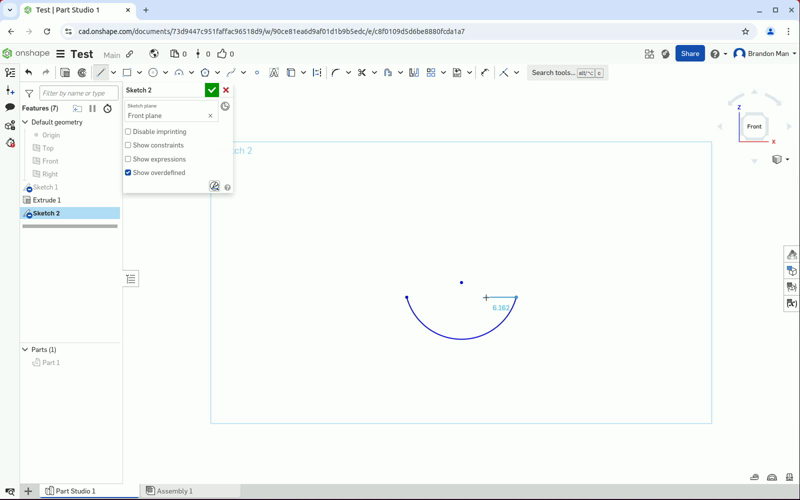
key_up(shift)
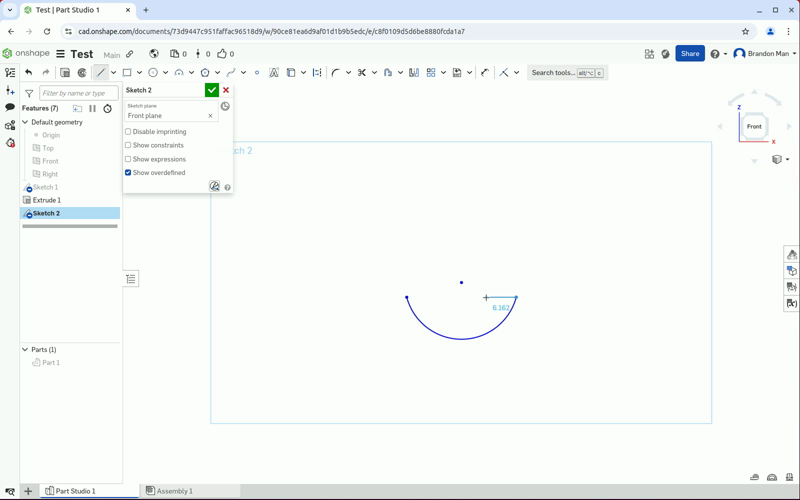
key(esc)
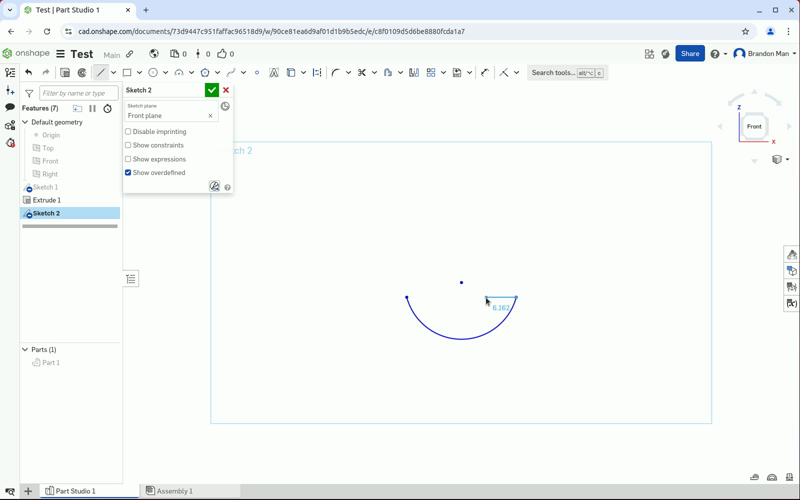
key(a)
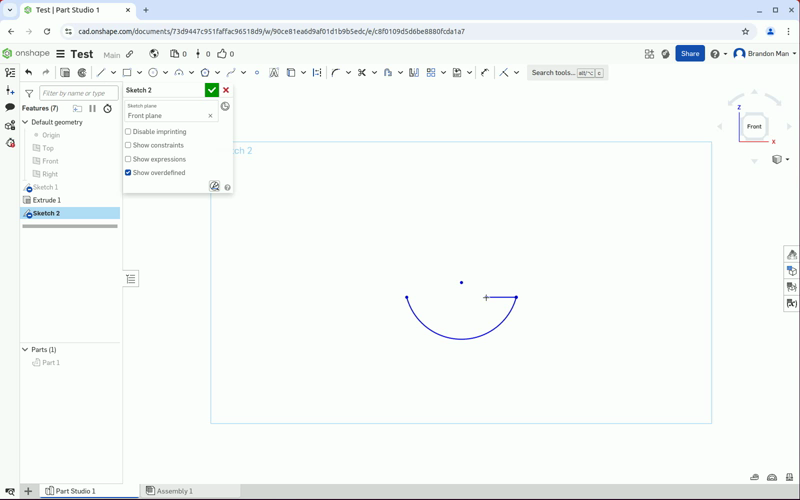
mouse_move(486, 297)
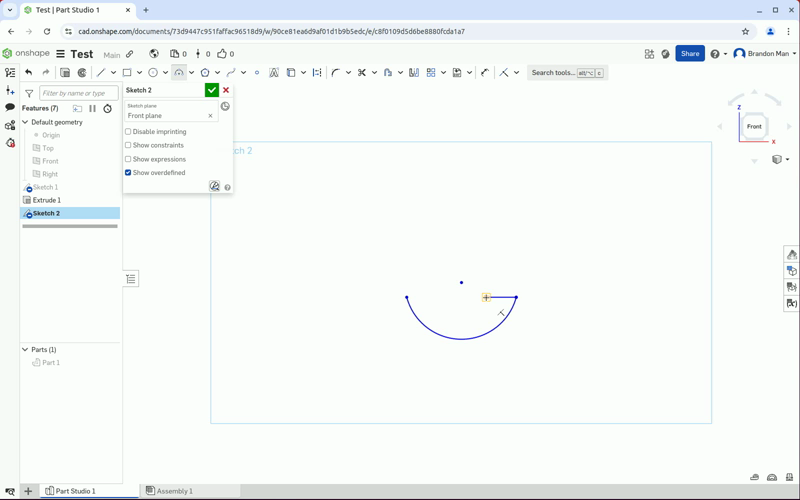
click(486, 297)
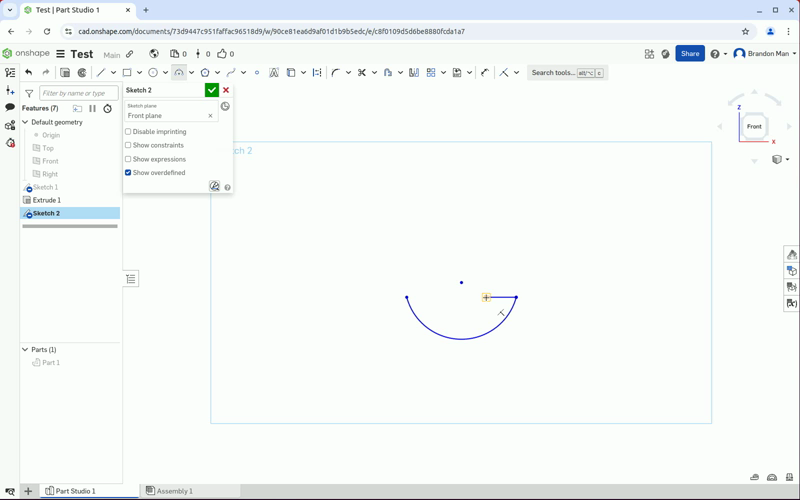
key_down(shift)
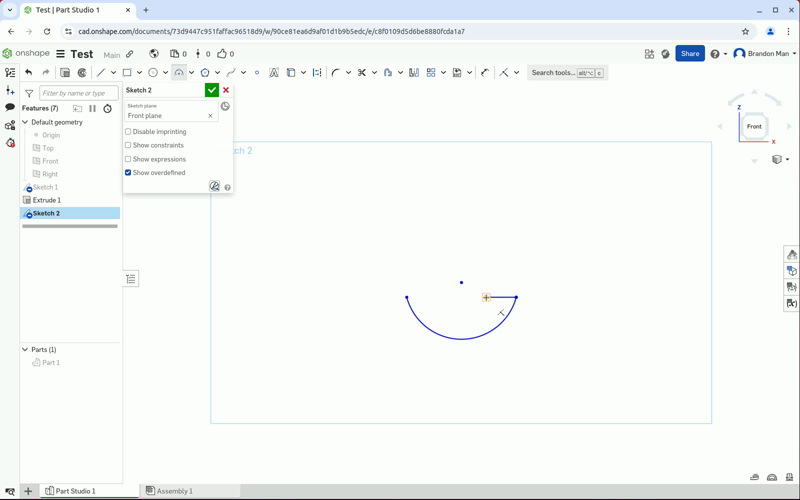
mouse_move(436, 297)
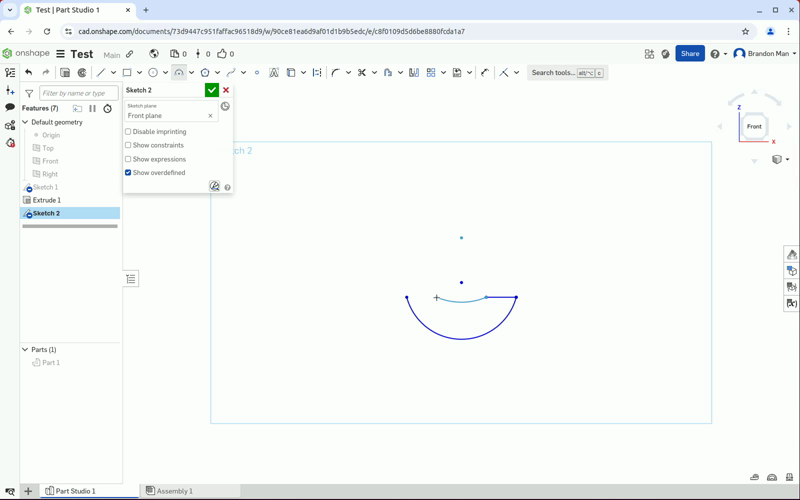
click(436, 297)
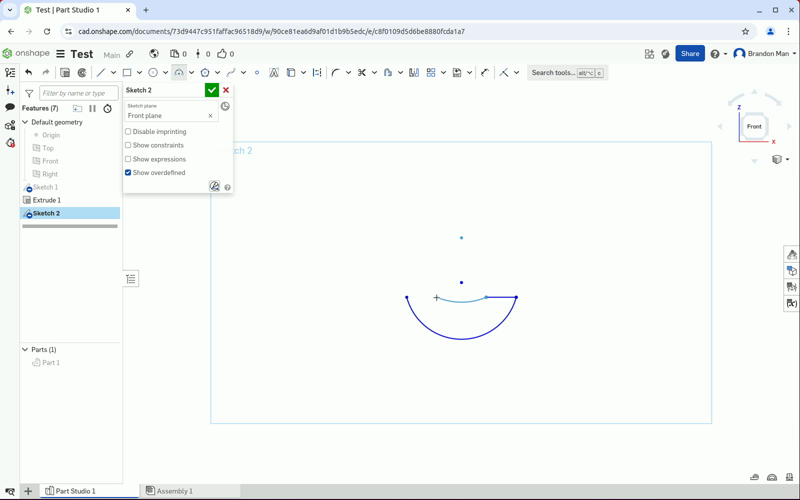
mouse_move(461, 311)
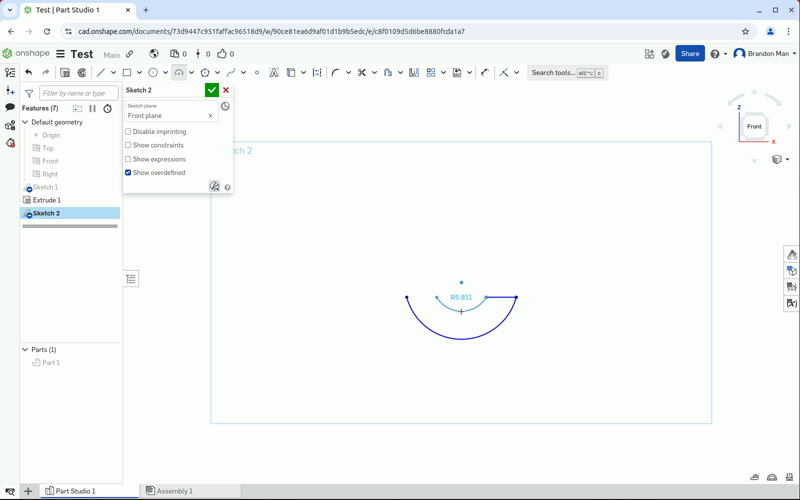
click(461, 311)
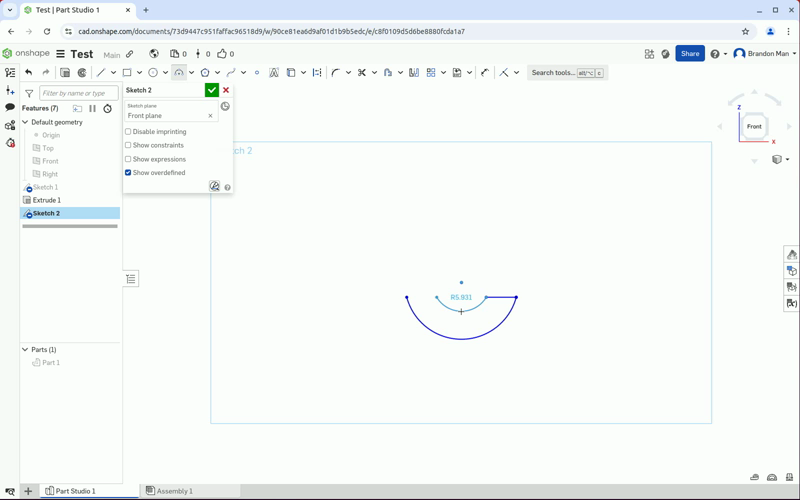
key_up(shift)
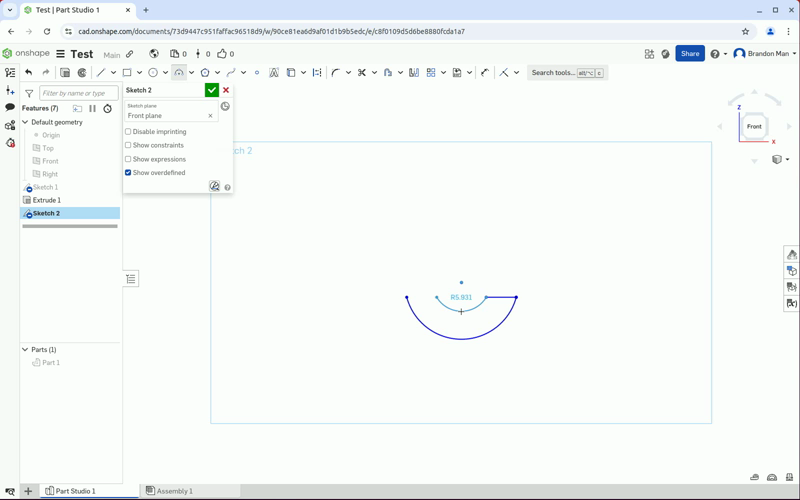
key(esc)
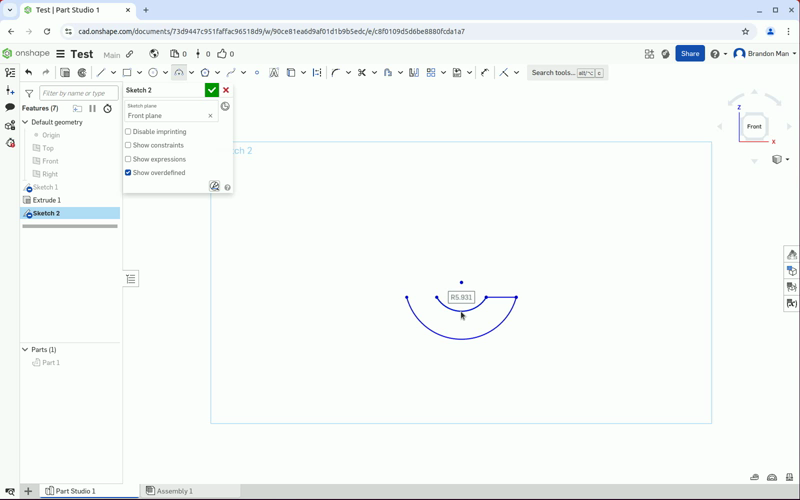
key(l)
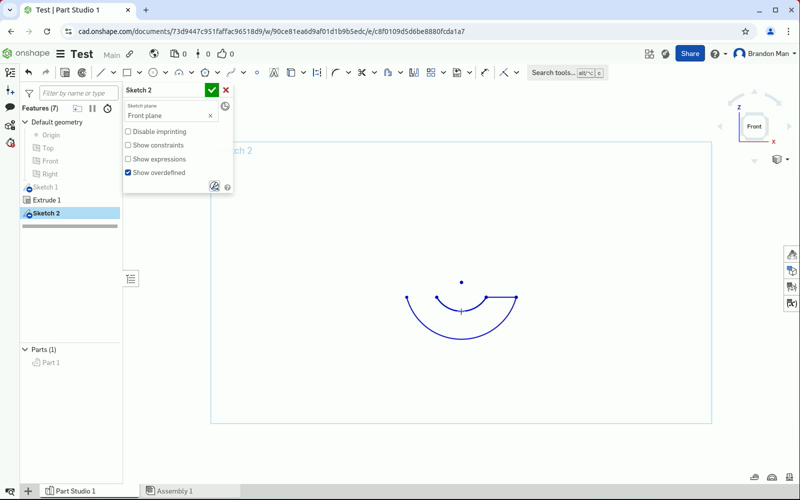
mouse_move(436, 297)
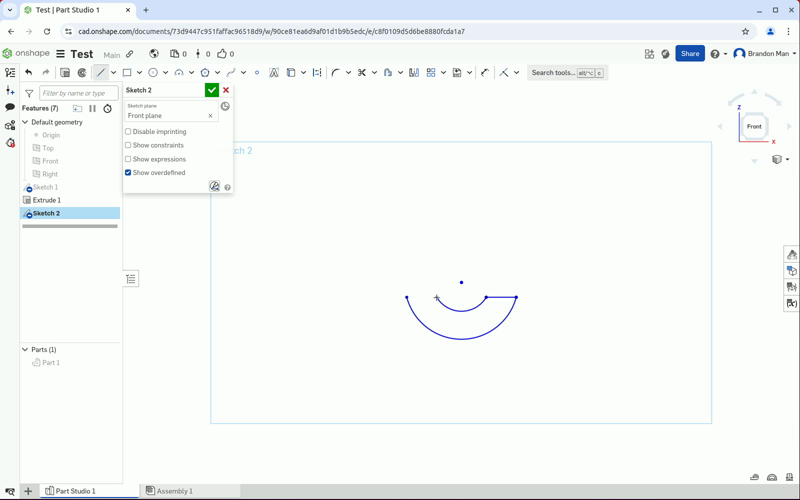
click(436, 297)
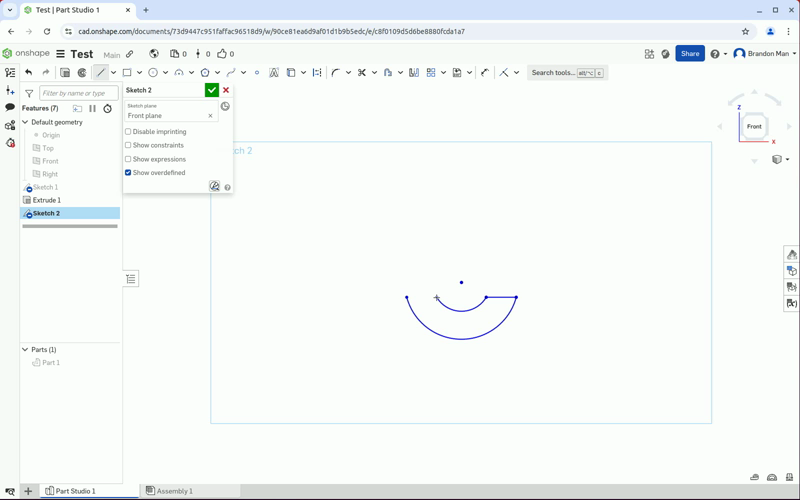
mouse_move(466, 297)
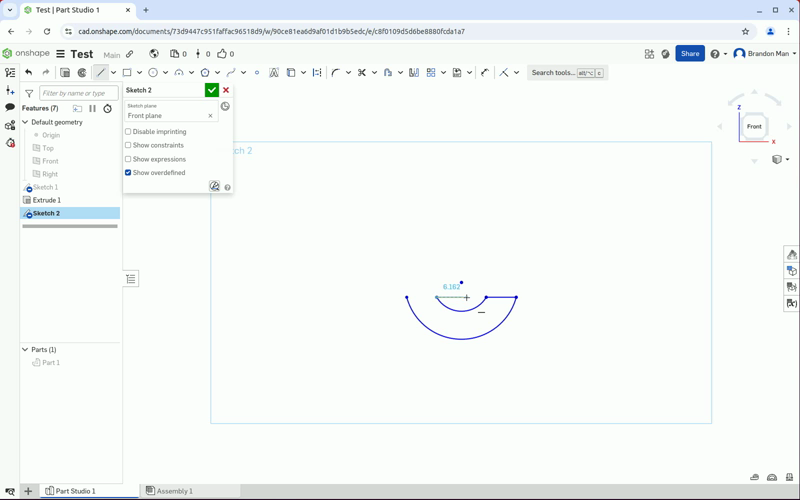
key_down(shift)
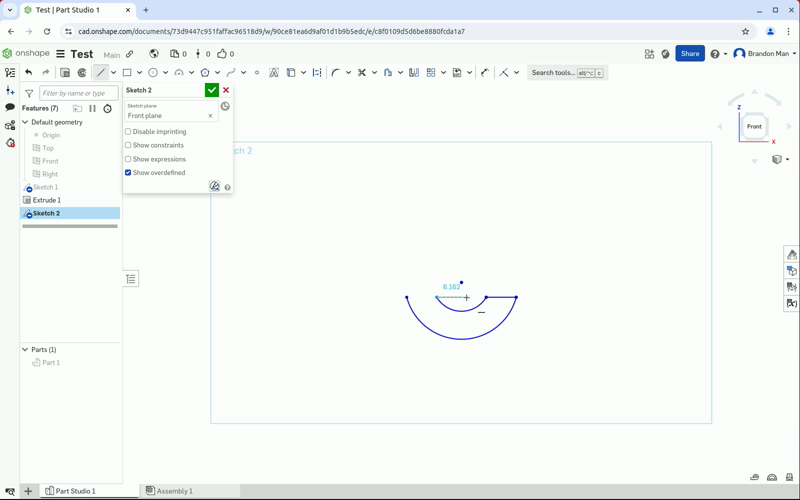
mouse_move(406, 297)
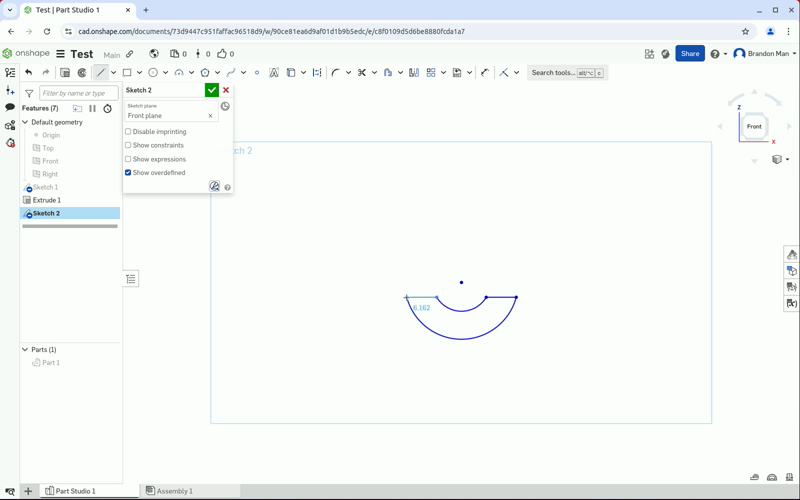
key_up(shift)
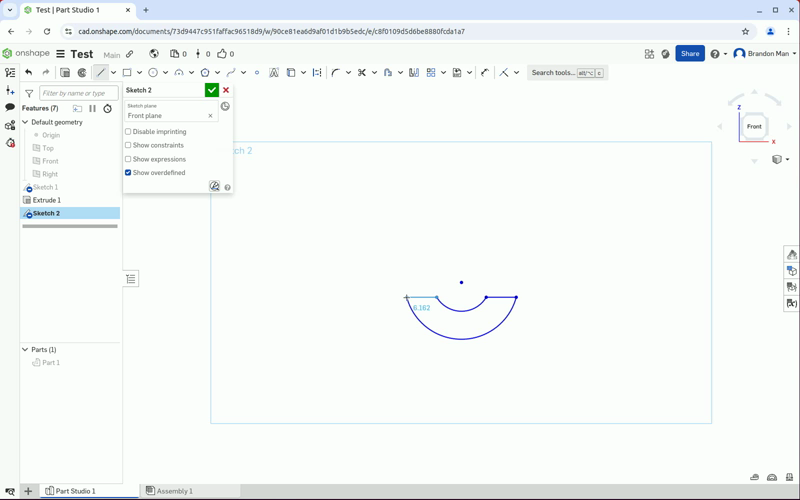
click(406, 297)
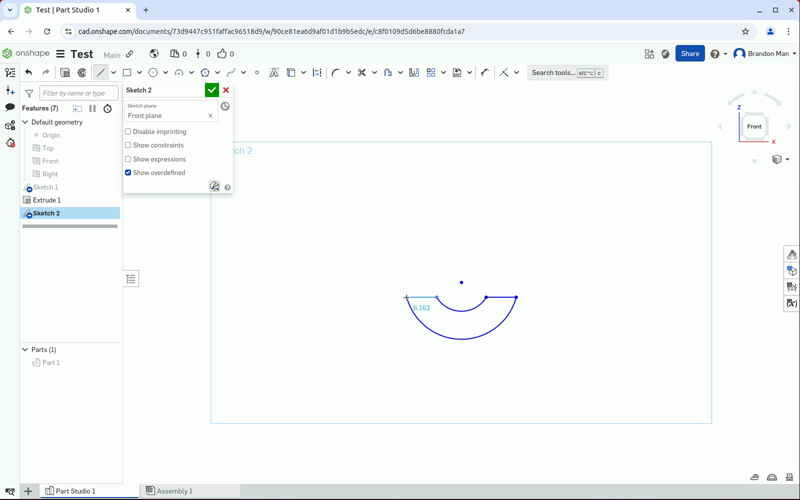
key(esc)
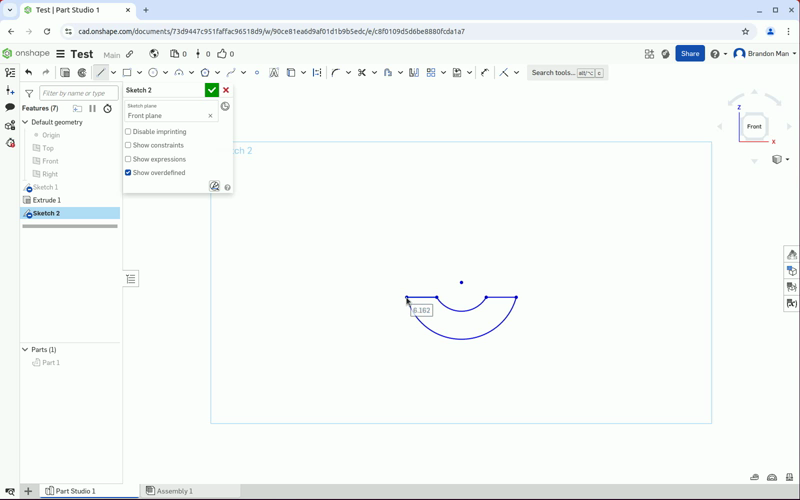
mouse_move(468, 329)
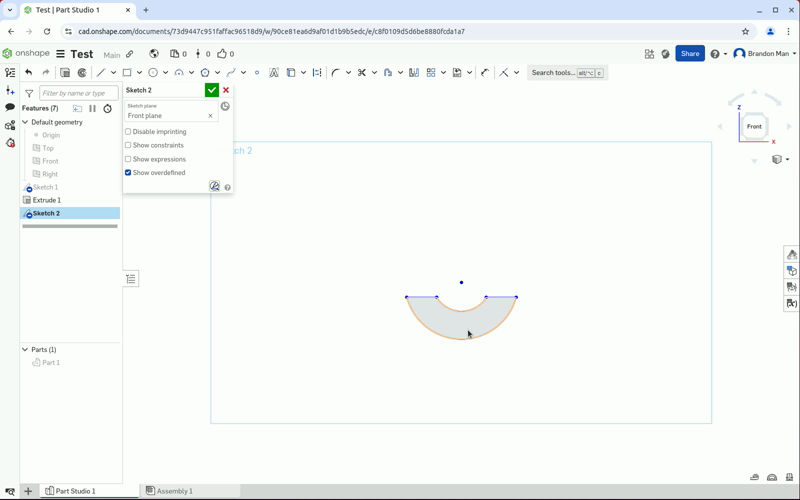
click(468, 329)
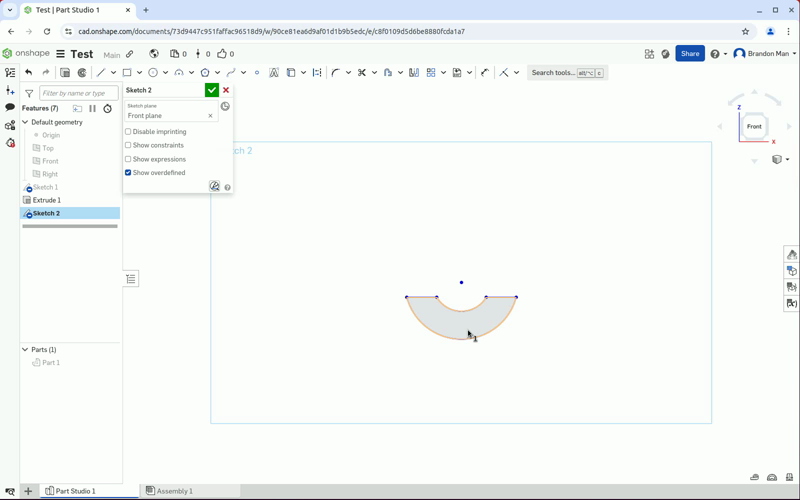
mouse_move(73, 352)
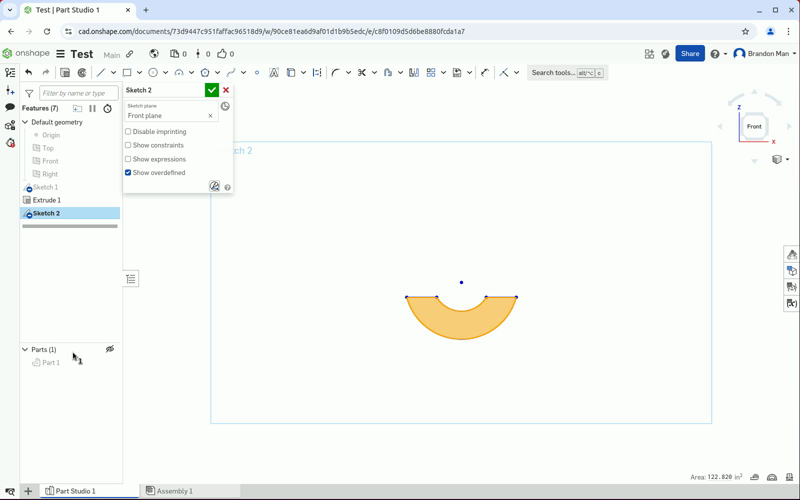
key(shift+y)
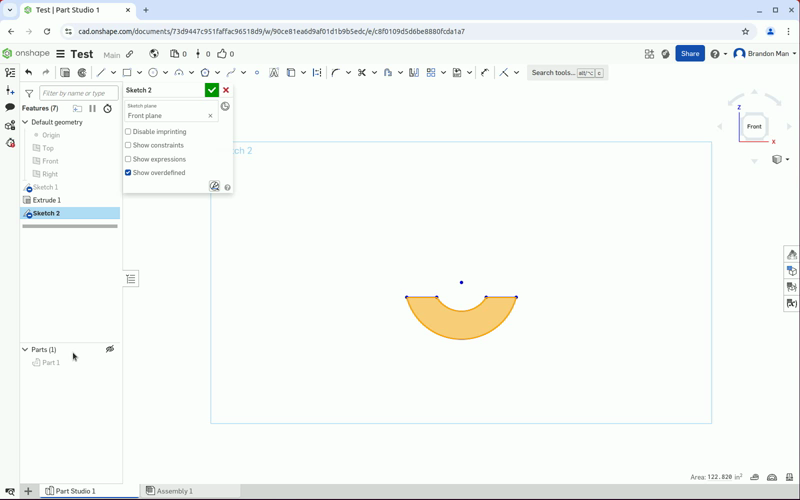
key(shift+e)
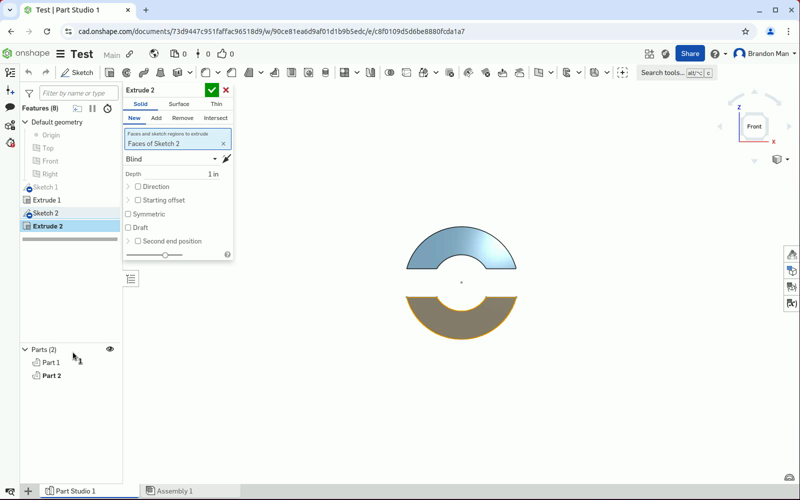
mouse_move(143, 106)
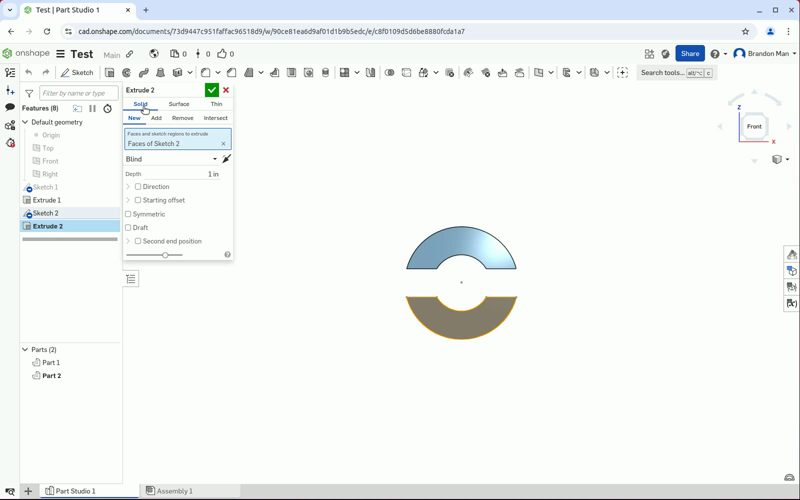
click(143, 106)
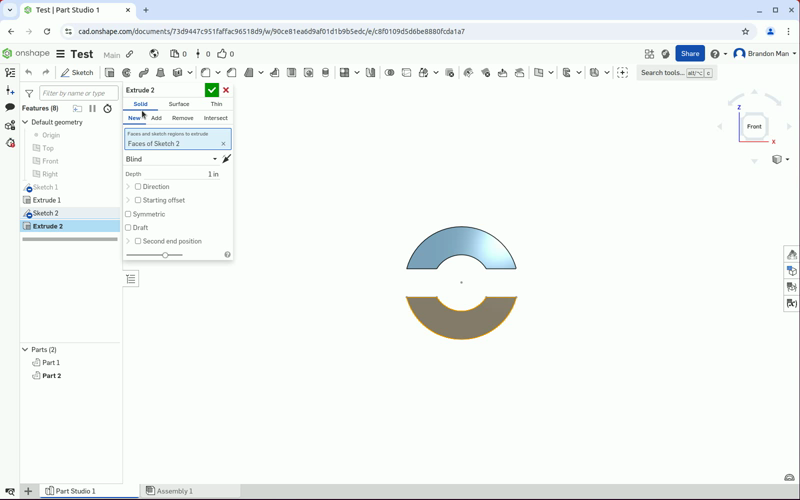
mouse_move(137, 120)
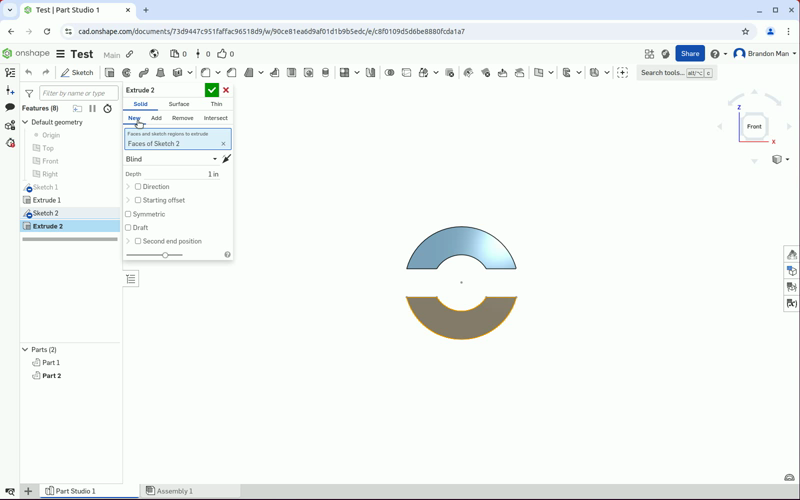
click(137, 120)
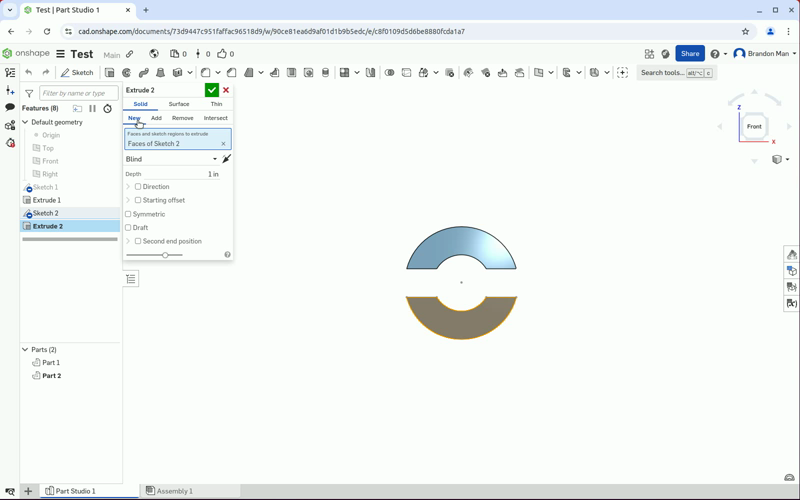
key(tab, 4)
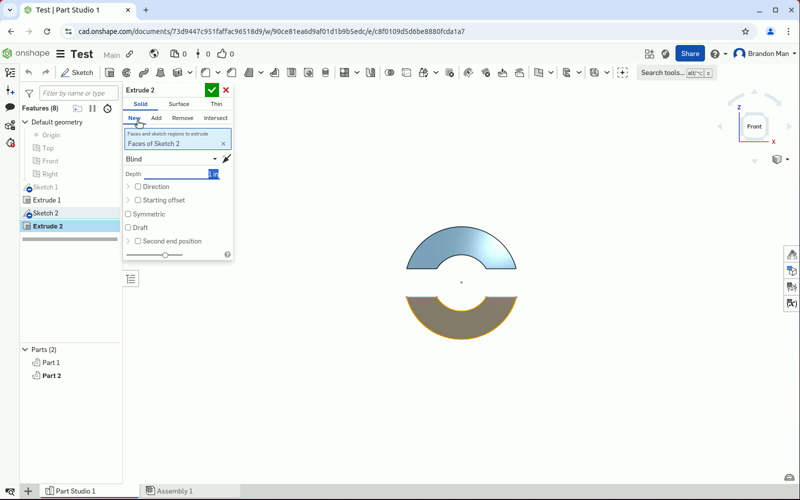
text(23.108)
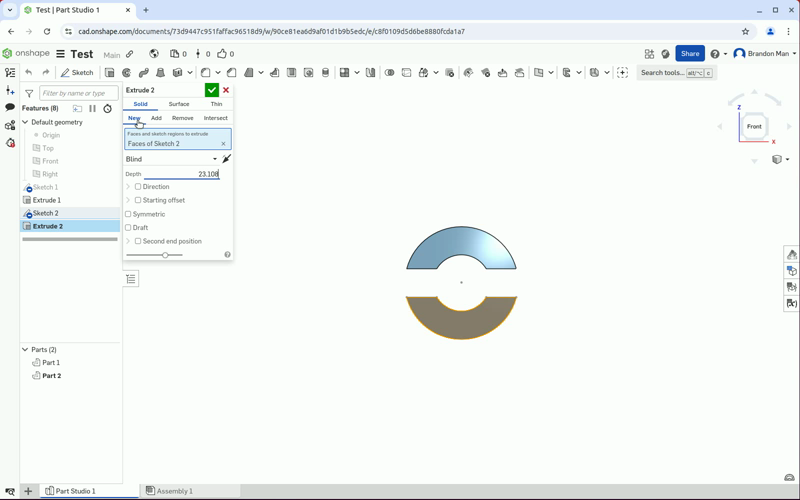
key(enter)
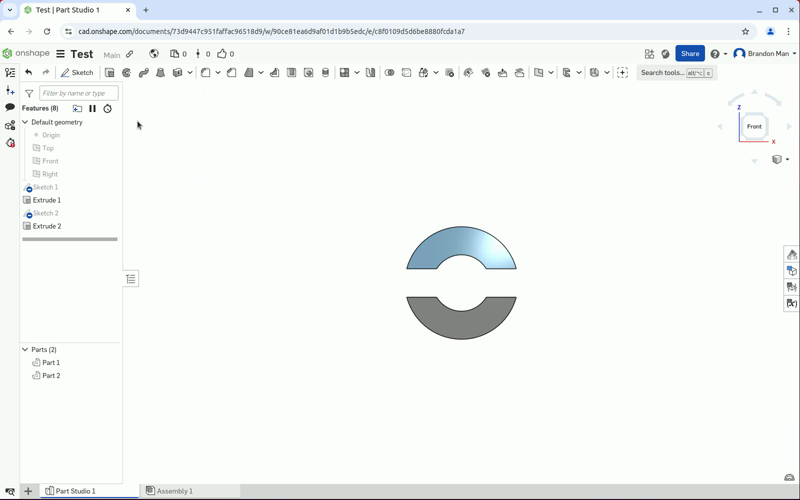
key(shift+h)
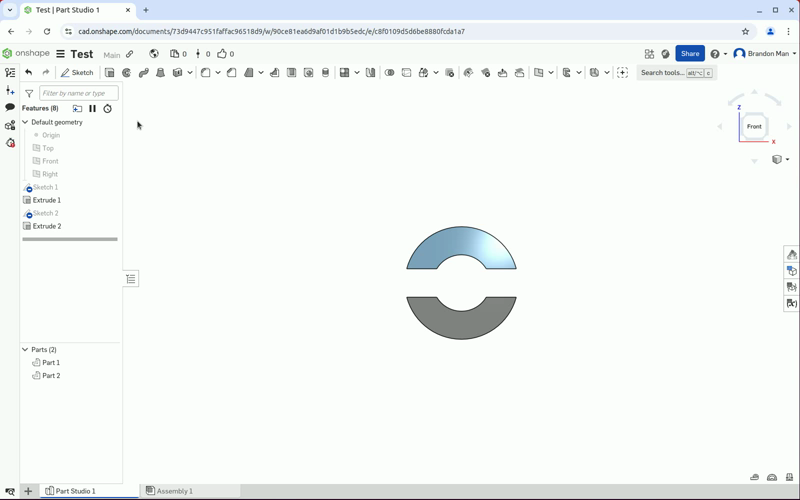
key(shift+h)
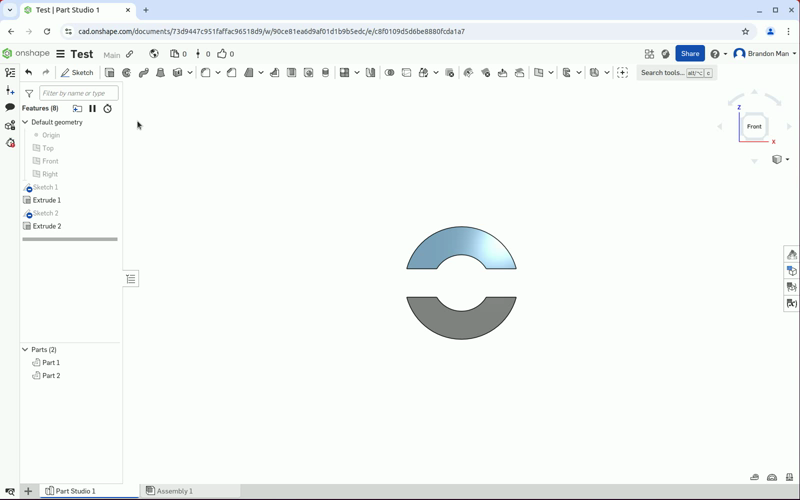
mouse_move(73, 189)
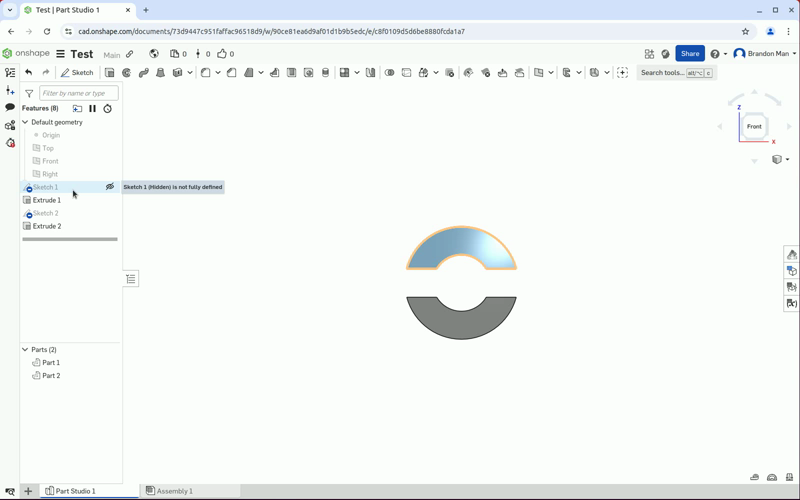
click(73, 189)
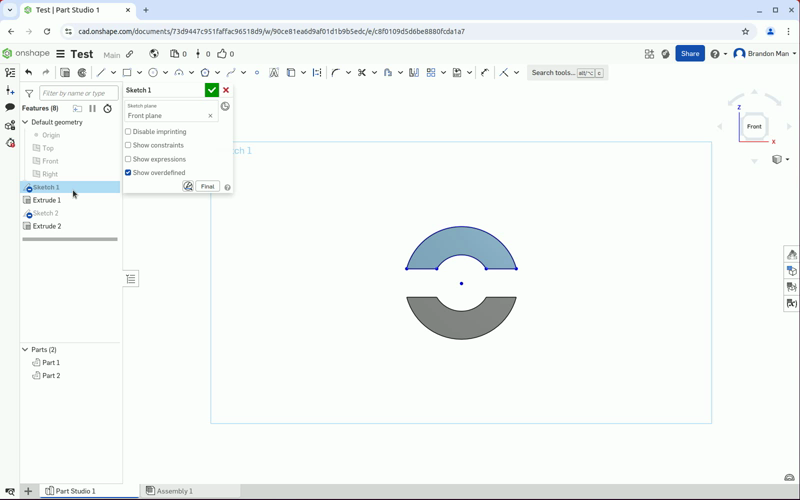
mouse_move(229, 92)
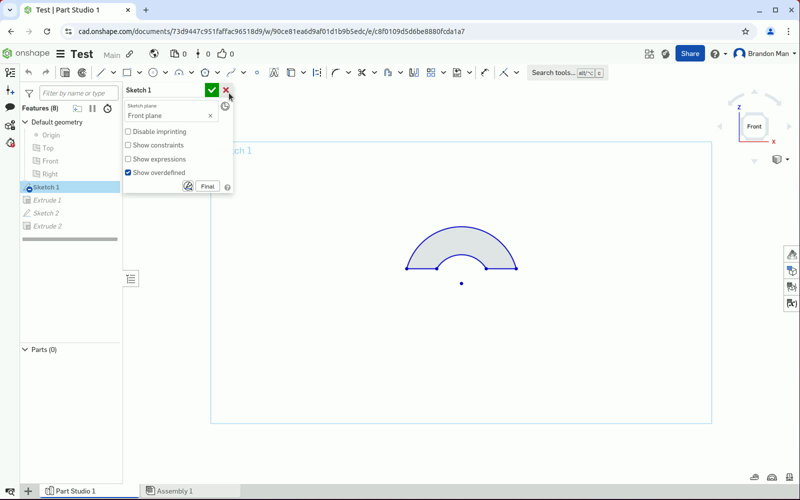
click(229, 92)
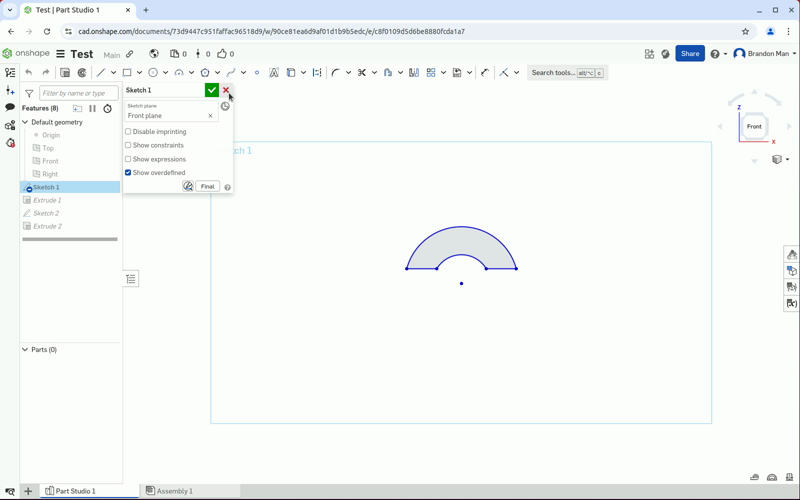
key(shift+s)
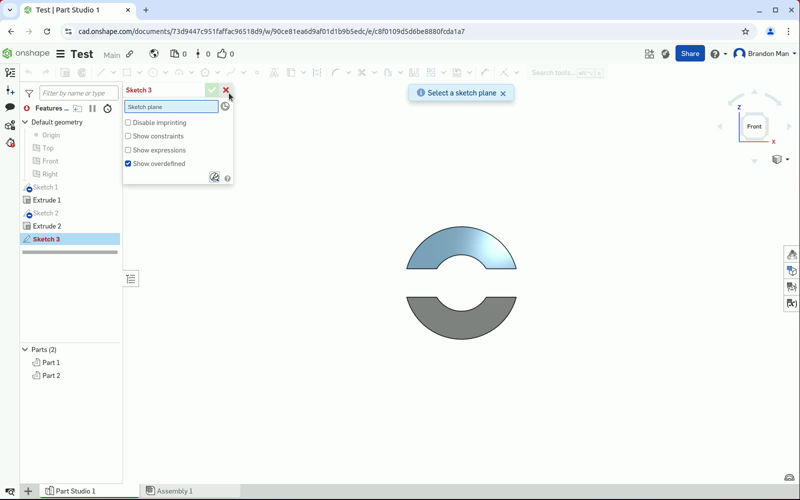
mouse_move(73, 163)
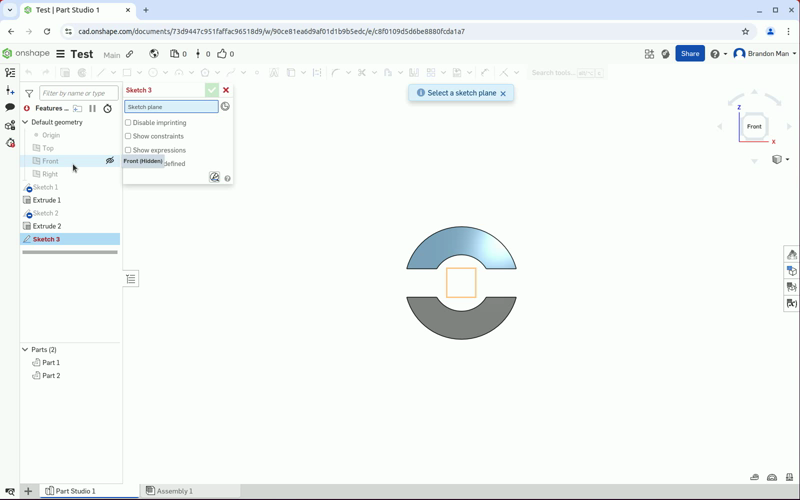
click(73, 163)
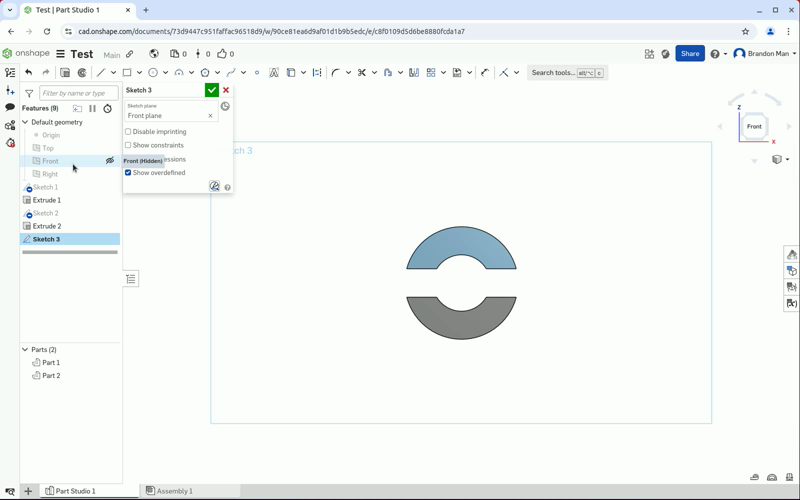
mouse_move(73, 352)
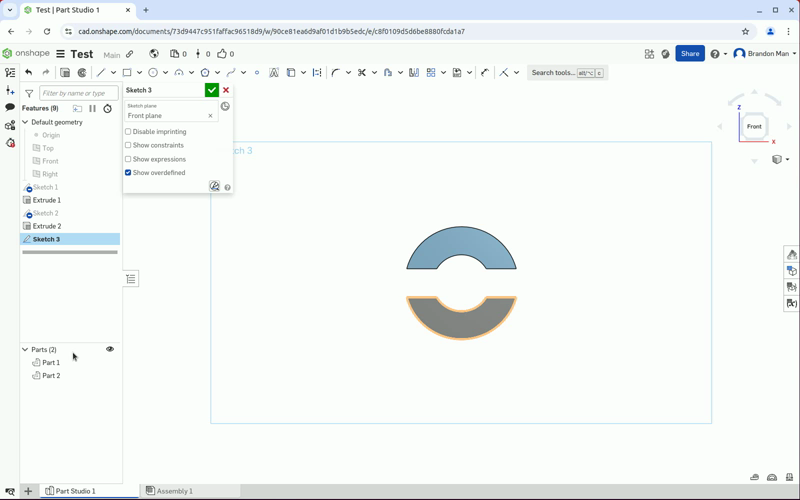
key(y)
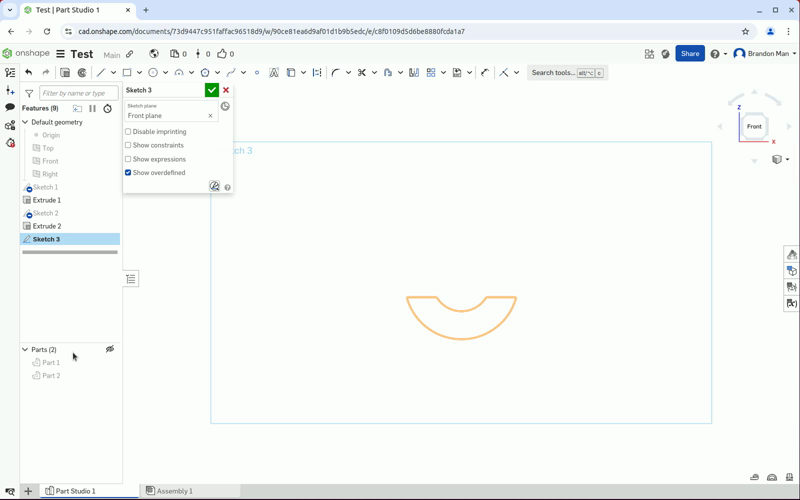
key(l)
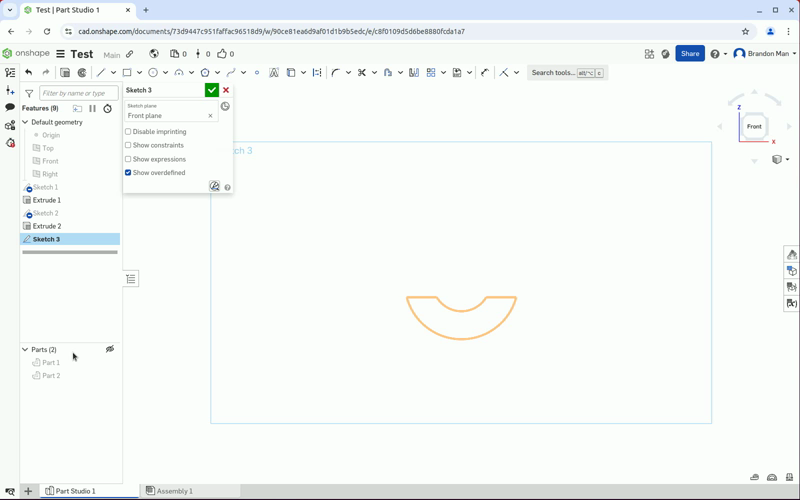
key_down(shift)
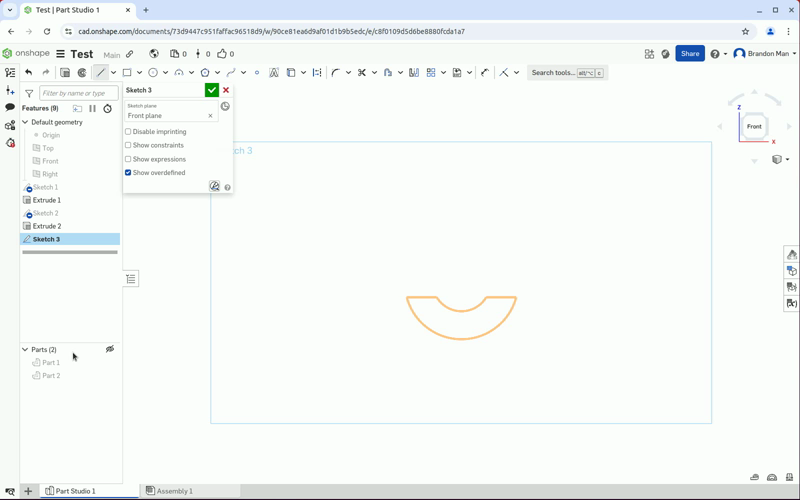
mouse_move(514, 297)
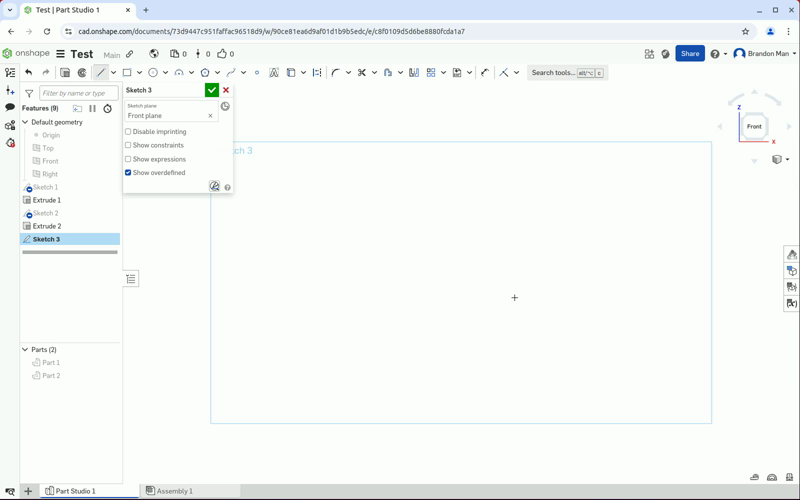
click(514, 297)
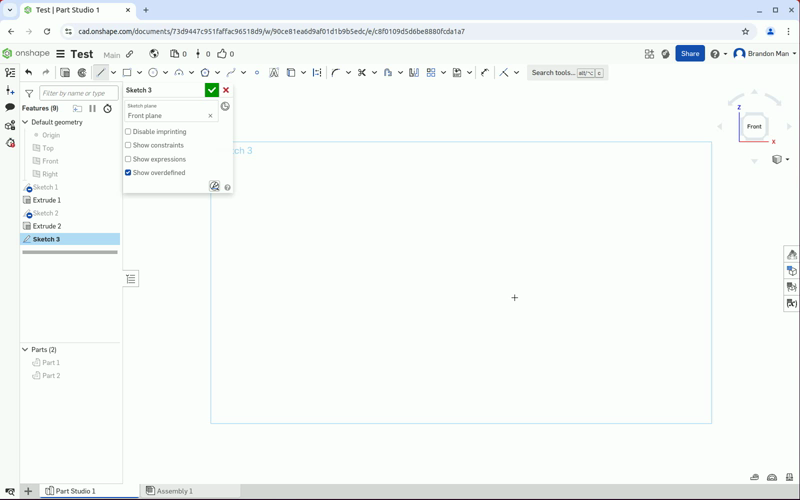
key_up(shift)
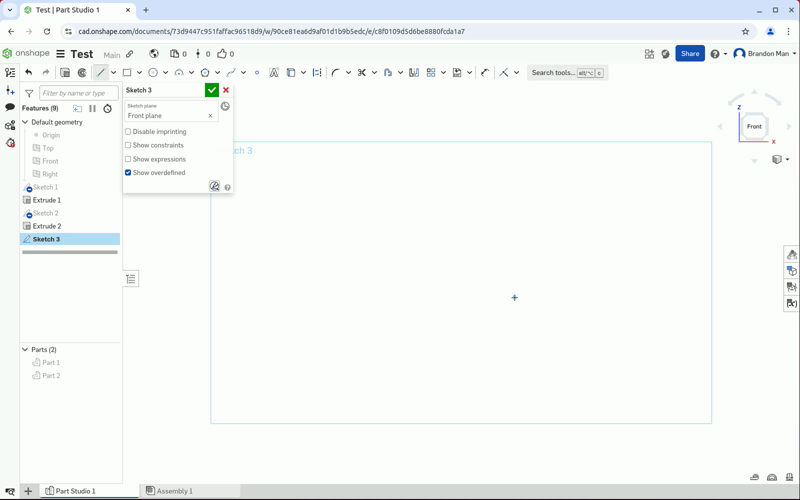
key_down(shift)
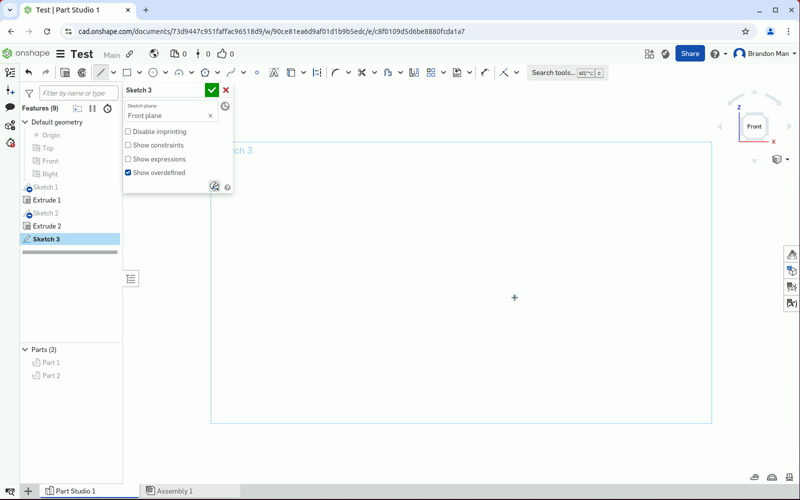
mouse_move(544, 297)
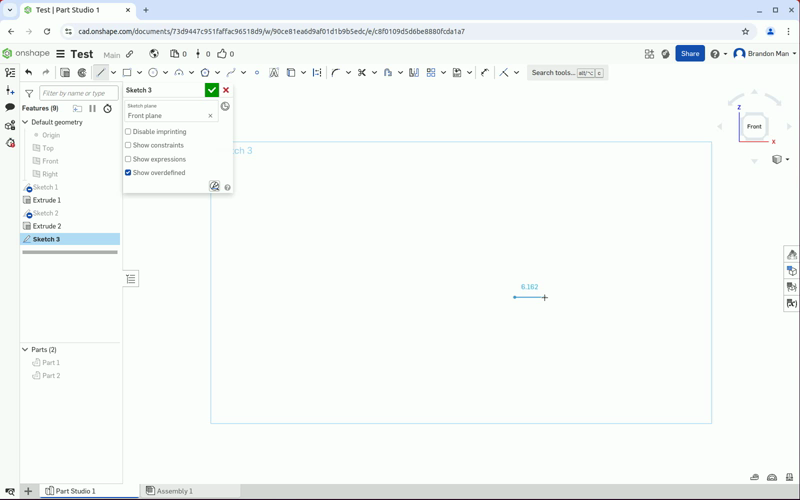
mouse_move(573, 297)
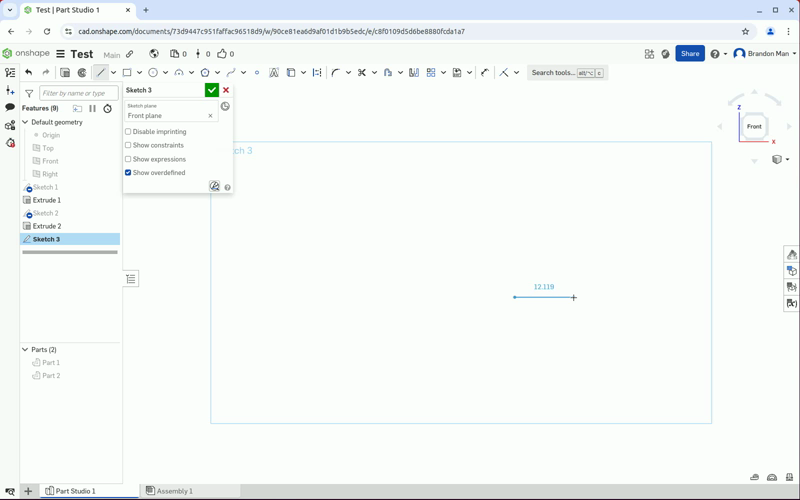
click(573, 297)
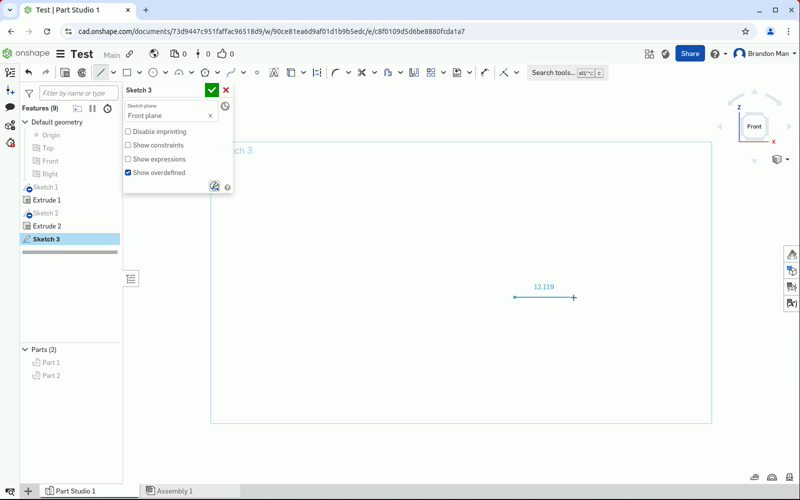
key_up(shift)
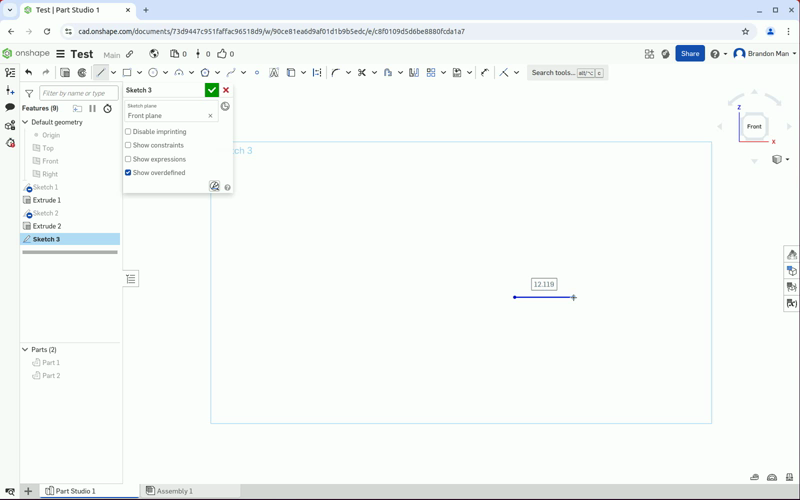
key_down(shift)
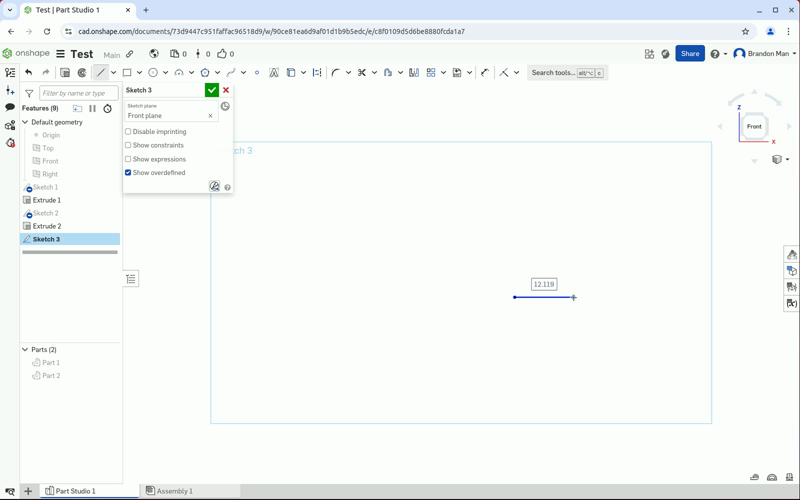
mouse_move(589, 297)
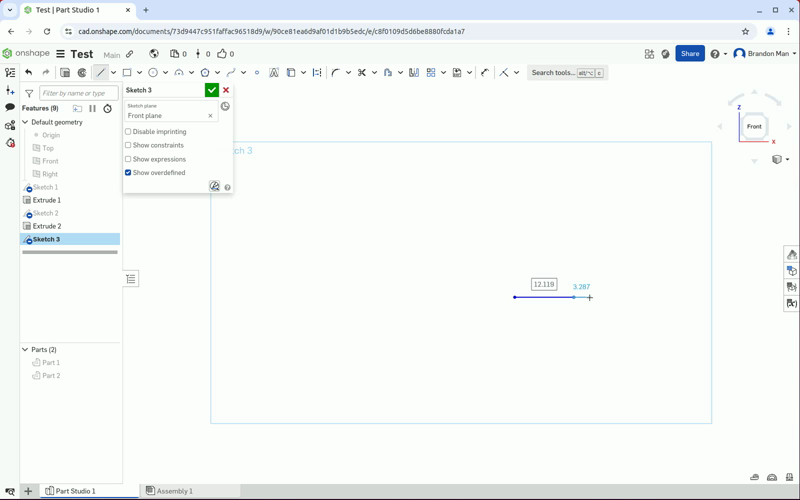
mouse_move(573, 282)
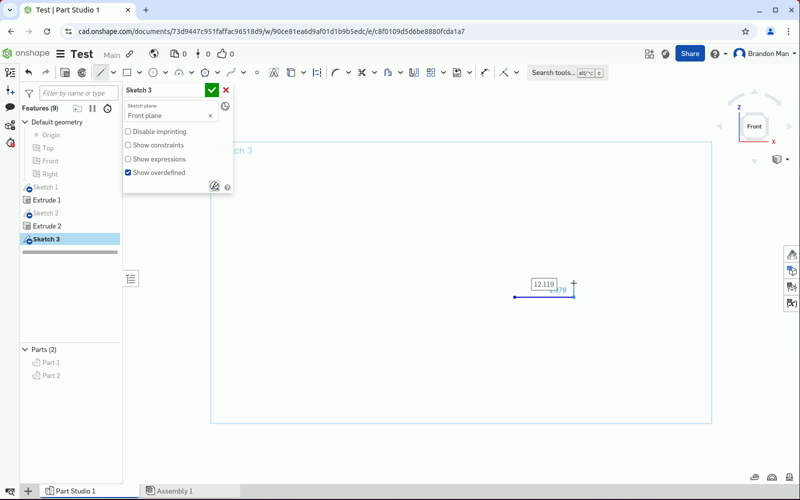
click(573, 282)
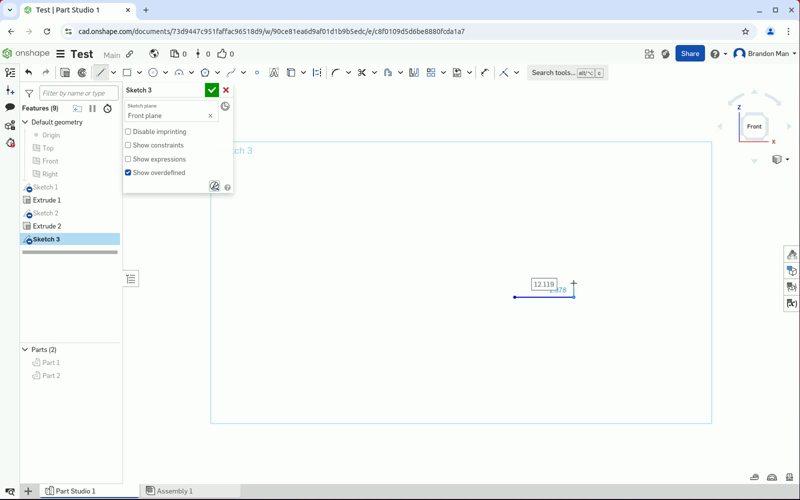
key_up(shift)
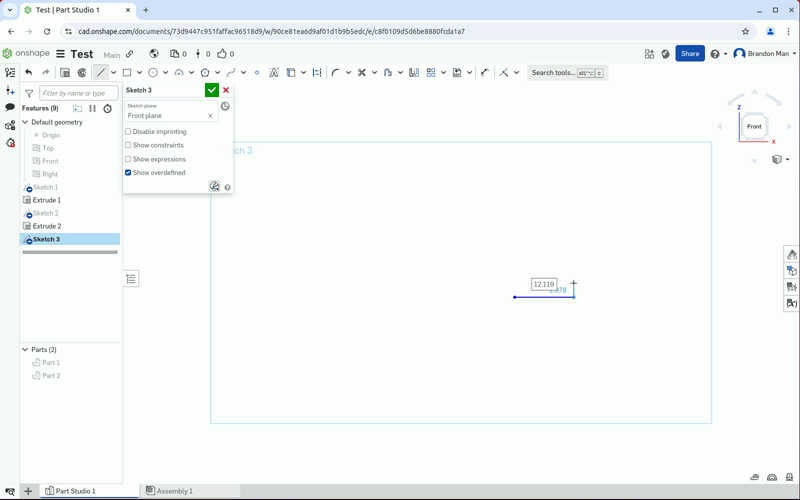
key_down(shift)
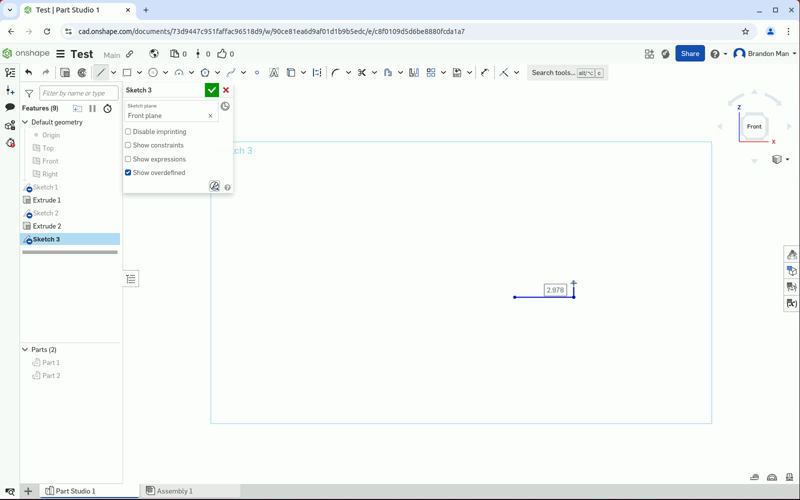
mouse_move(589, 282)
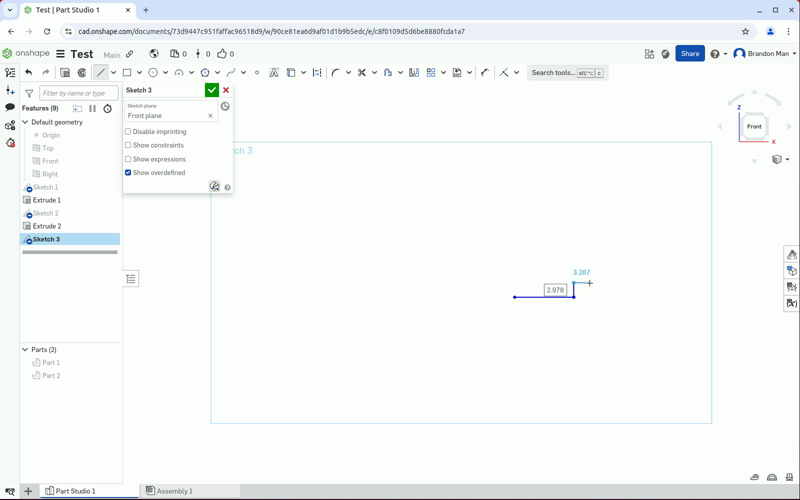
mouse_move(573, 268)
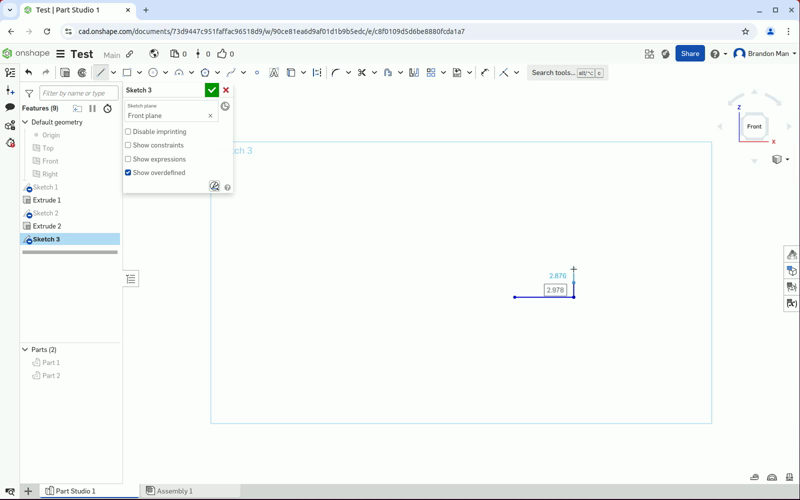
click(573, 268)
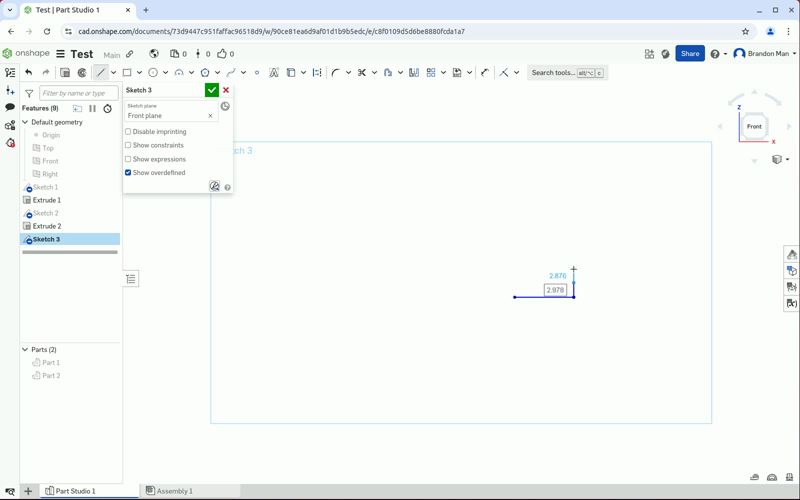
key_up(shift)
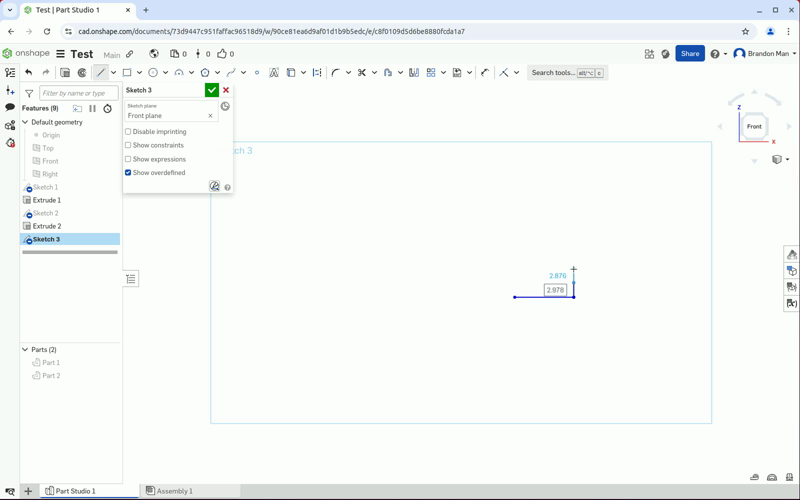
key_down(shift)
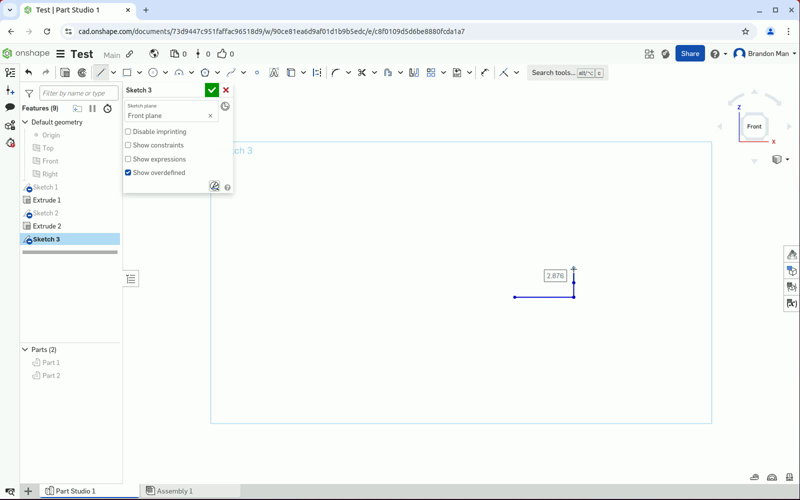
mouse_move(589, 268)
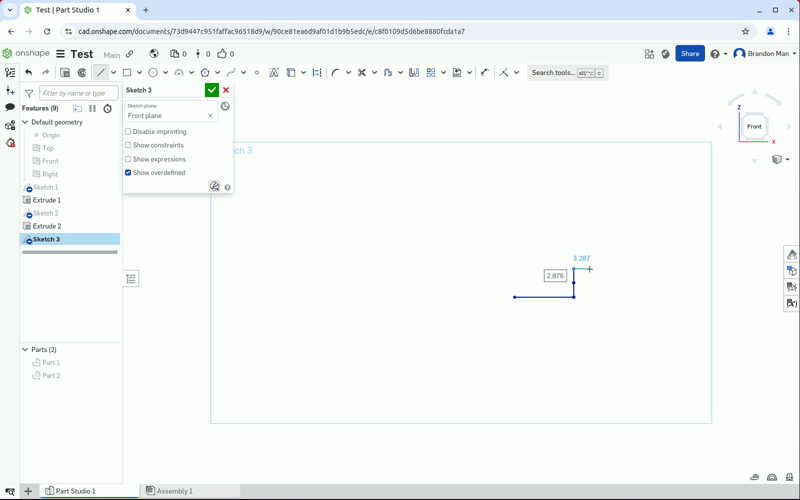
mouse_move(514, 268)
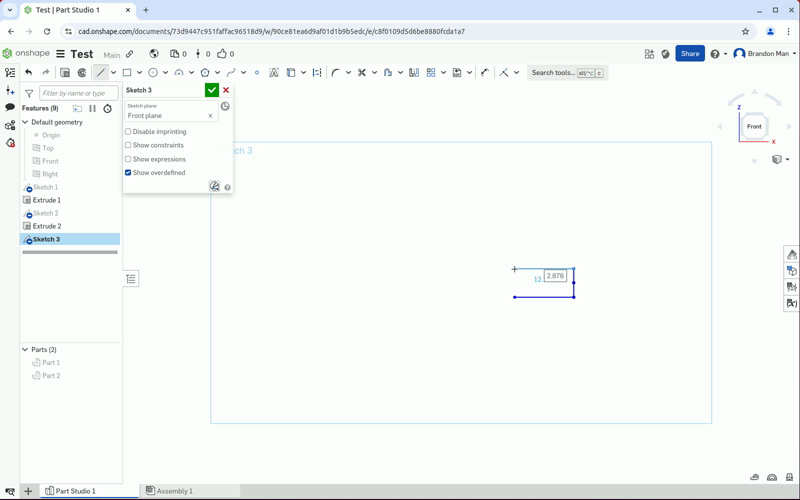
click(514, 268)
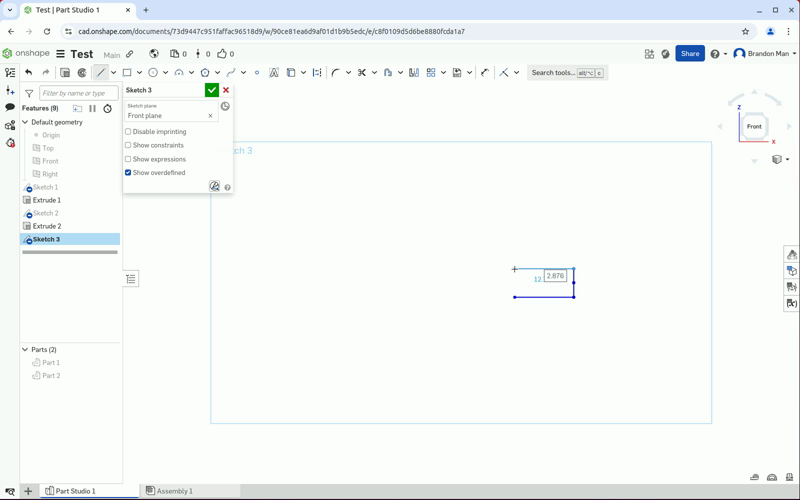
key_up(shift)
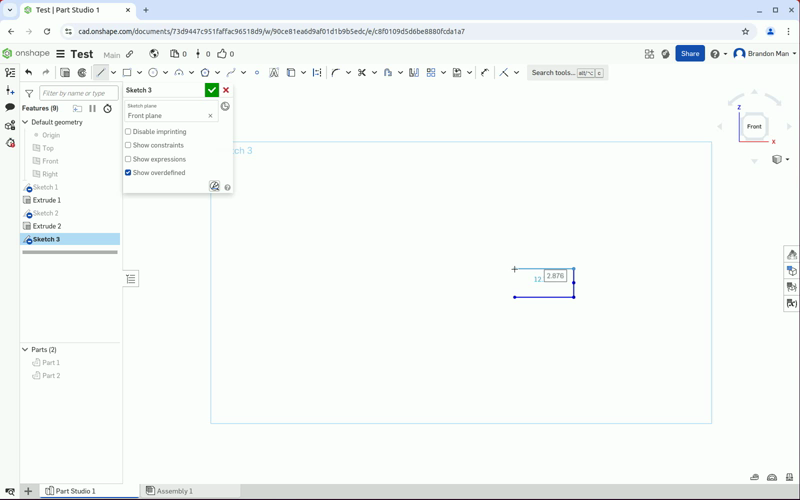
key(esc)
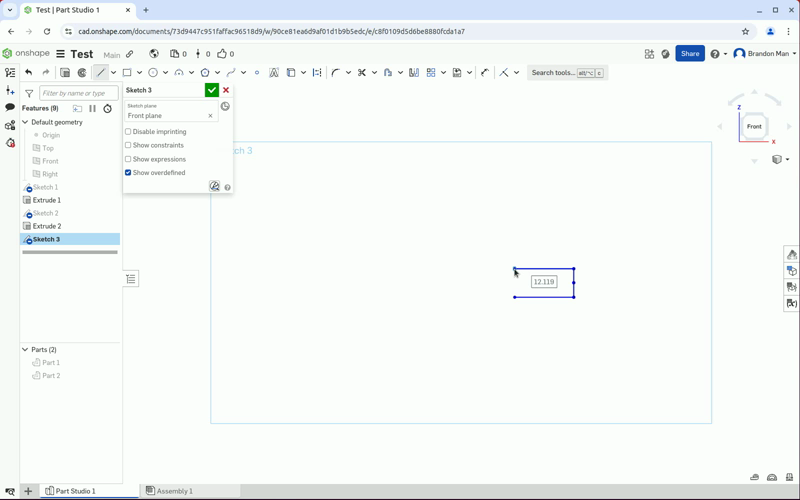
key(a)
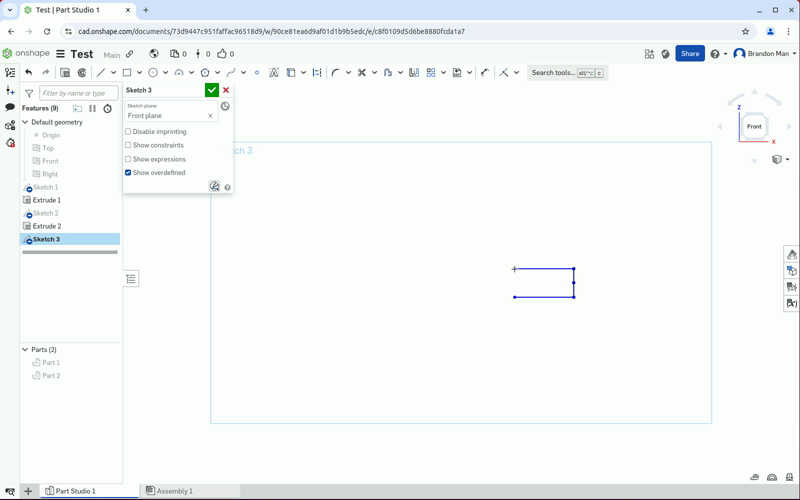
mouse_move(514, 268)
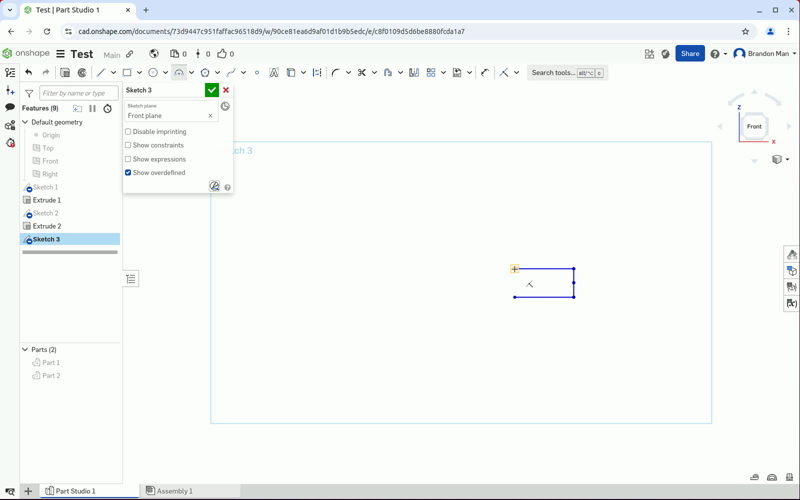
click(514, 268)
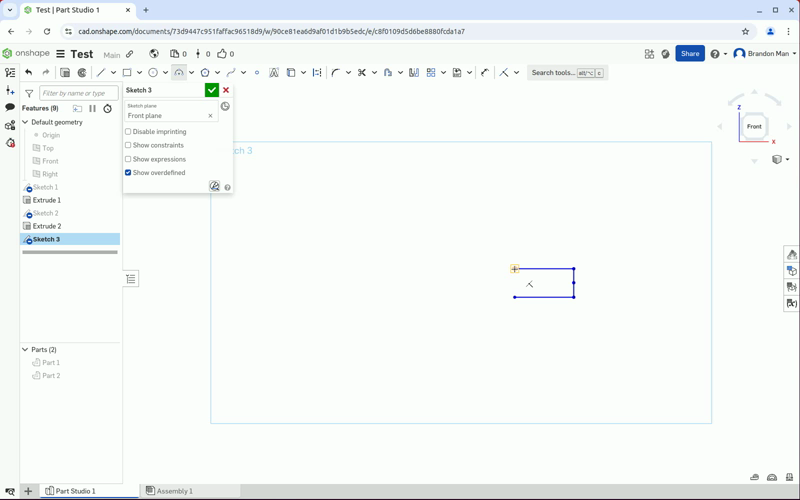
mouse_move(514, 297)
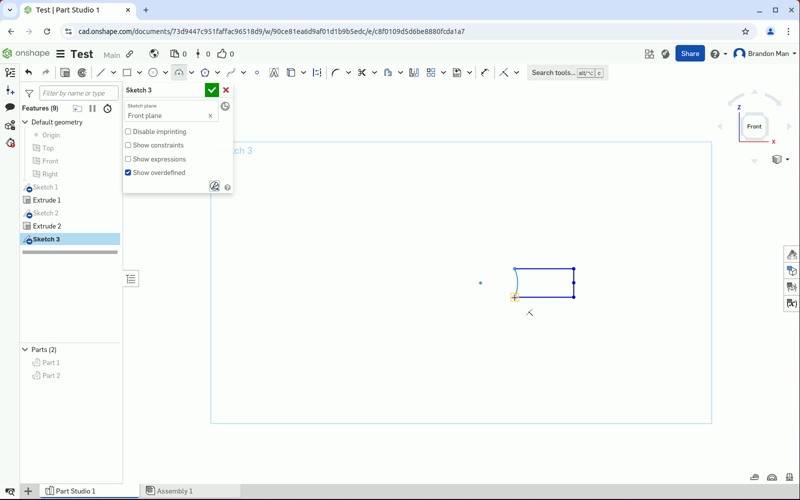
click(514, 297)
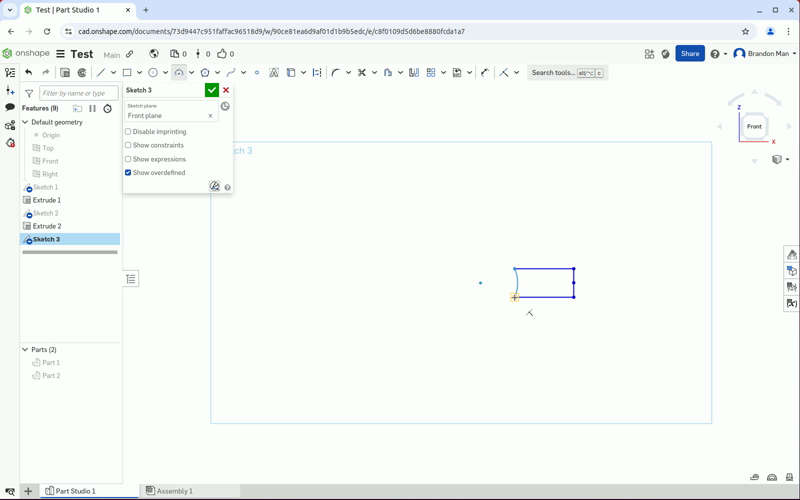
key_down(shift)
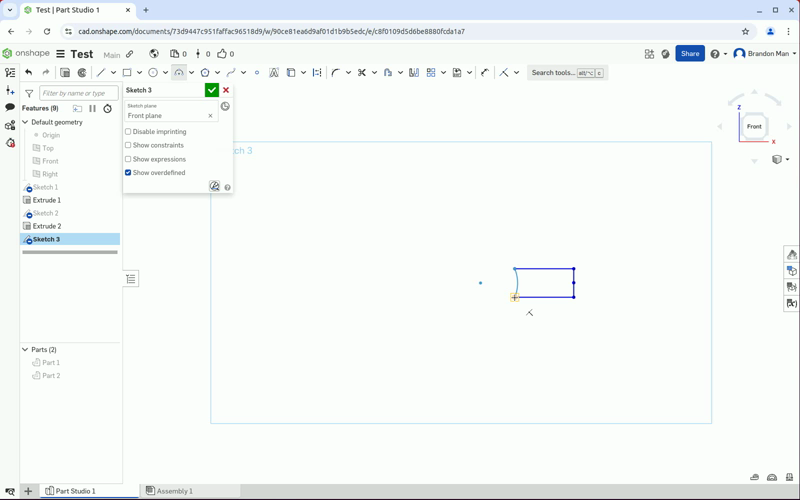
mouse_move(516, 282)
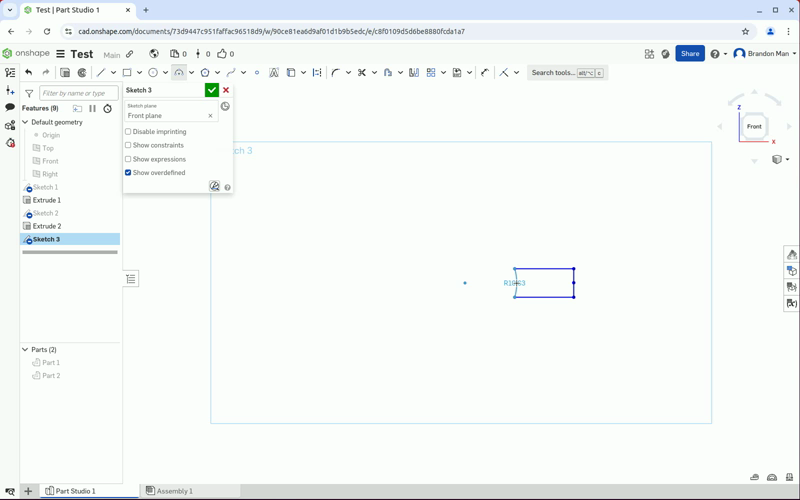
click(516, 282)
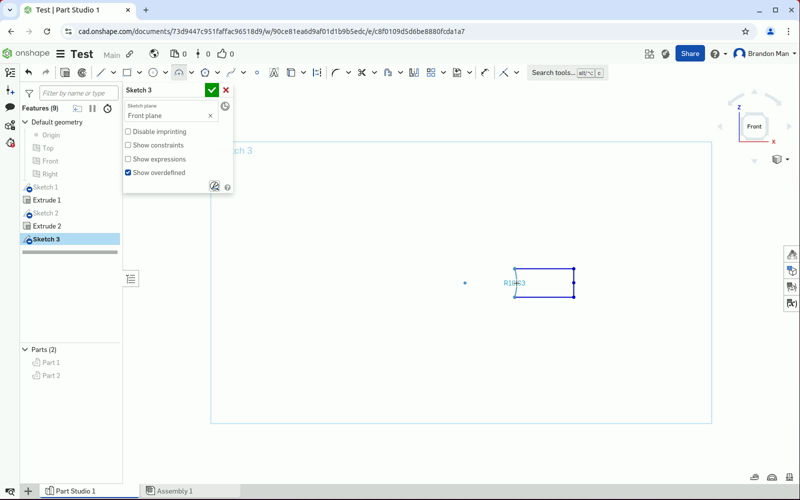
key_up(shift)
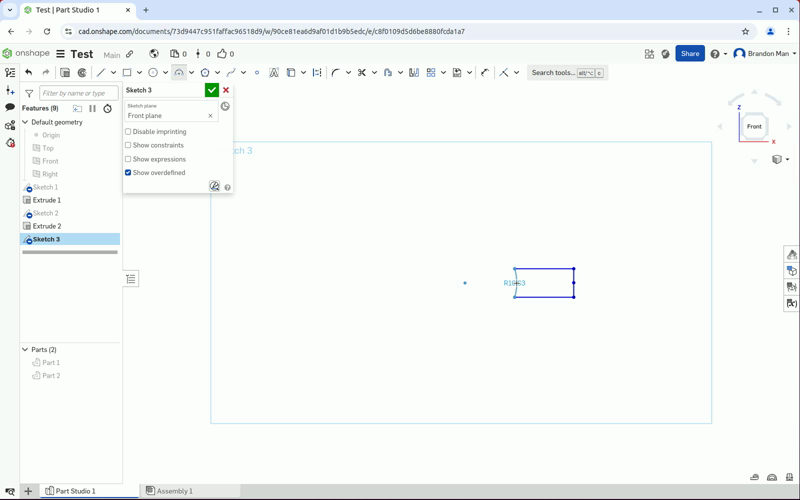
key(esc)
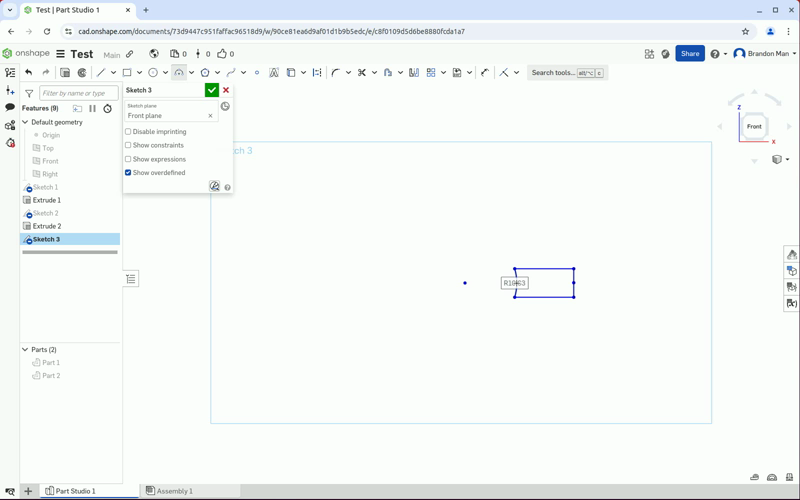
mouse_move(524, 287)
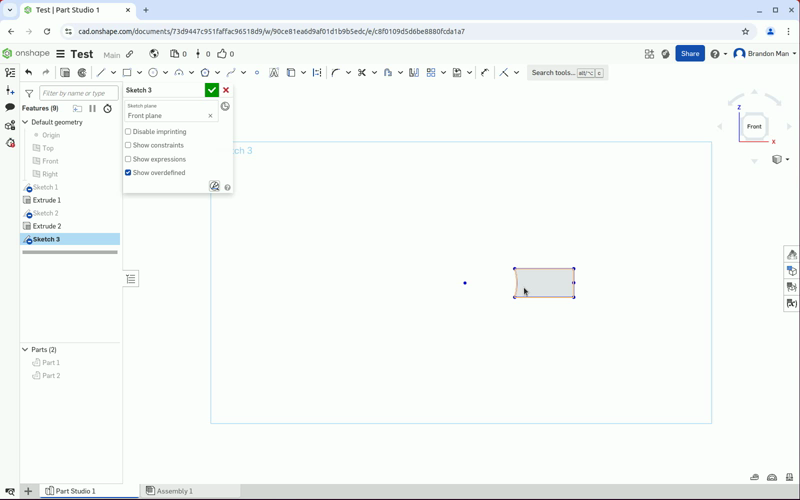
scroll(6)
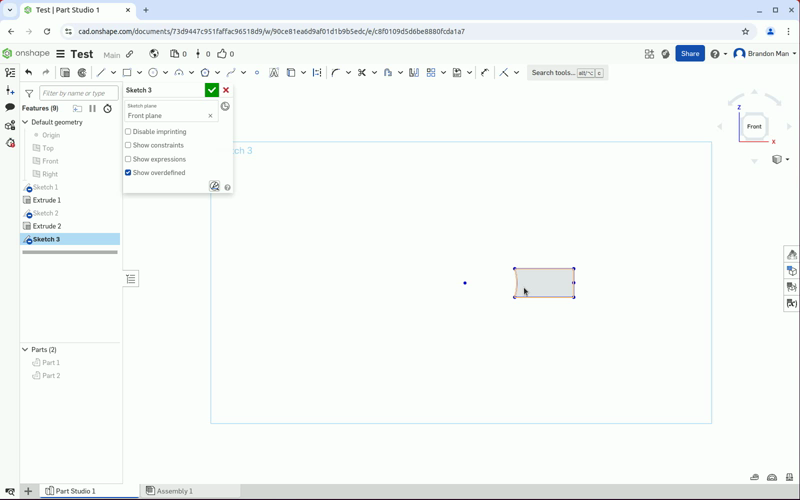
scroll(6)
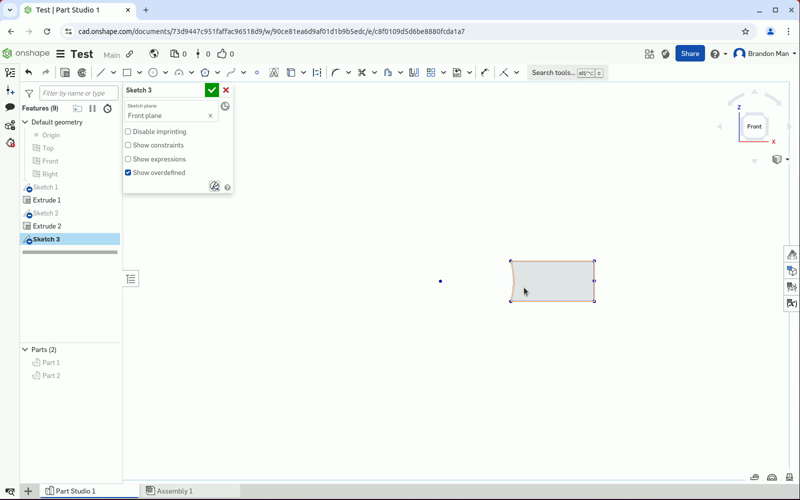
scroll(6)
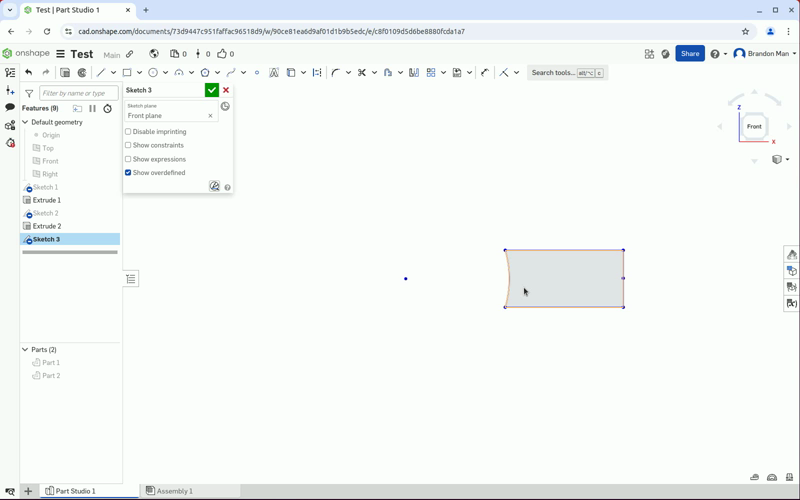
scroll(6)
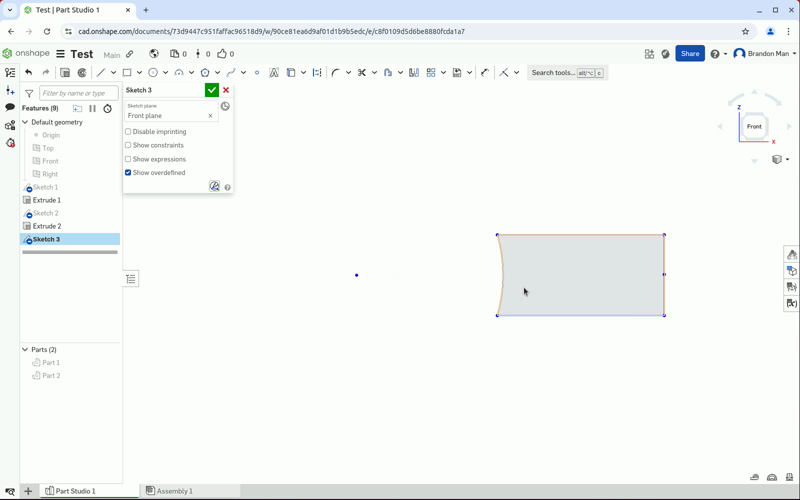
scroll(6)
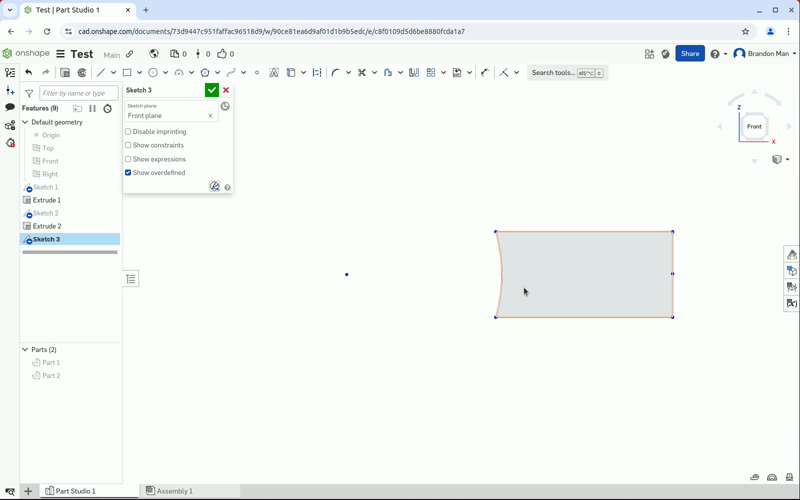
scroll(6)
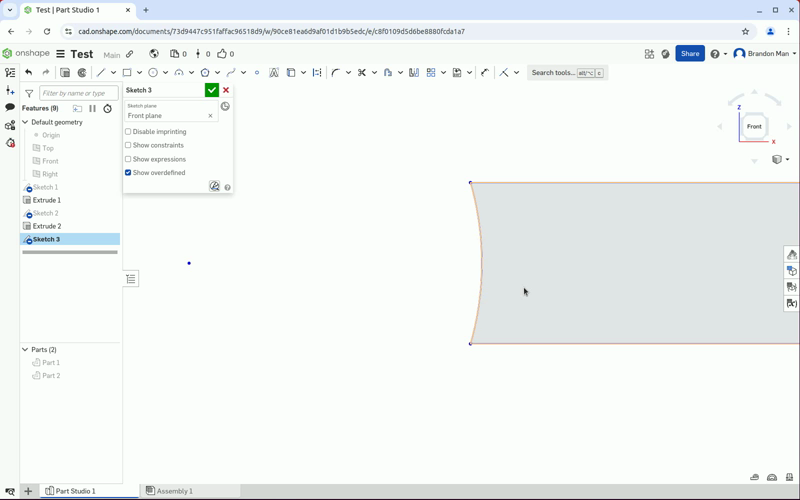
scroll(6)
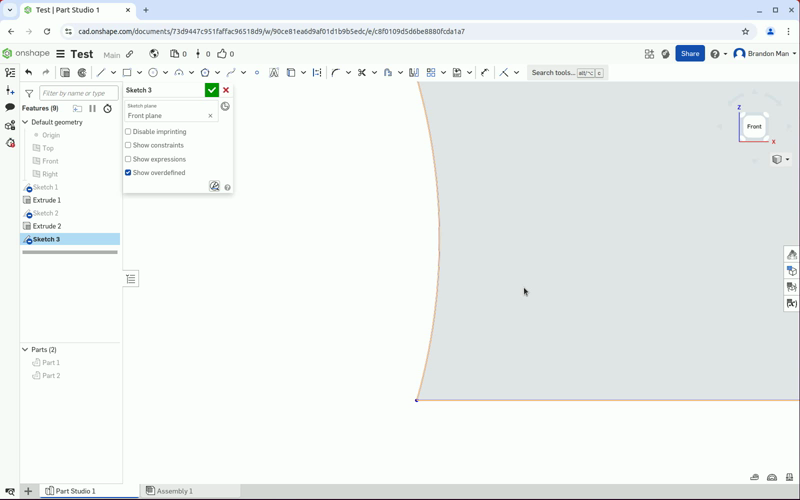
click(524, 287)
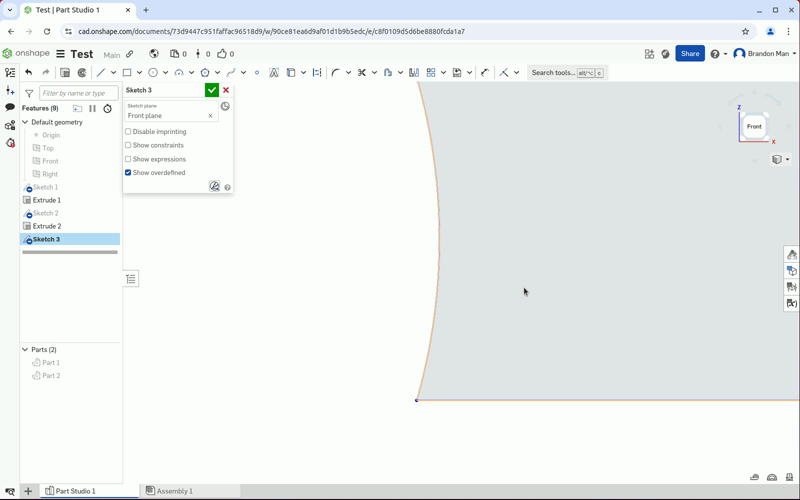
scroll(-6)
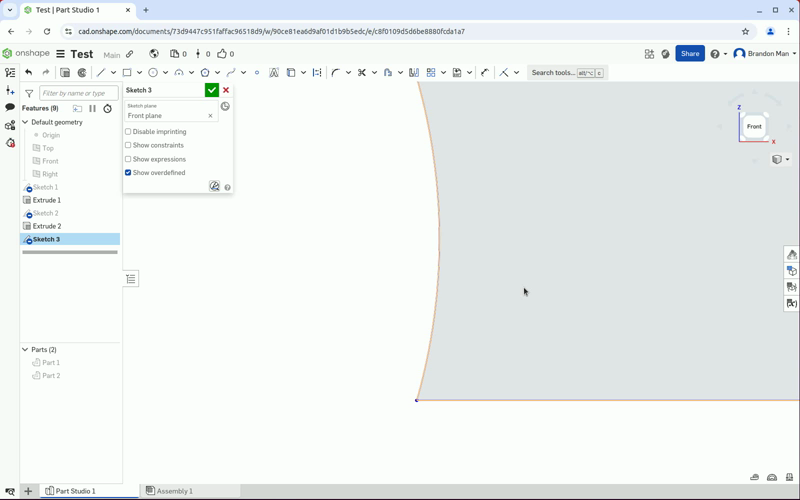
scroll(-6)
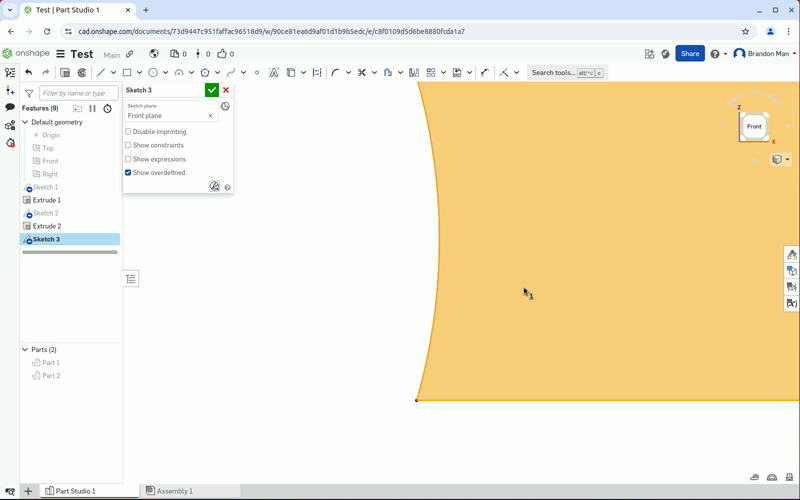
scroll(-6)
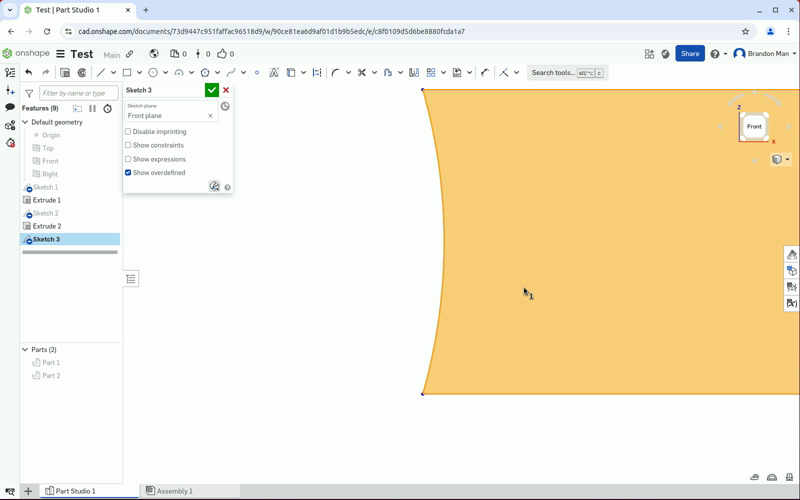
scroll(-6)
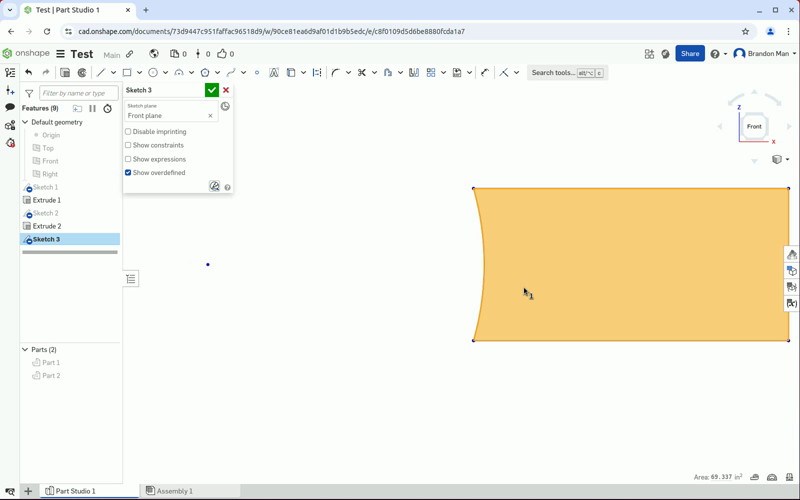
scroll(-6)
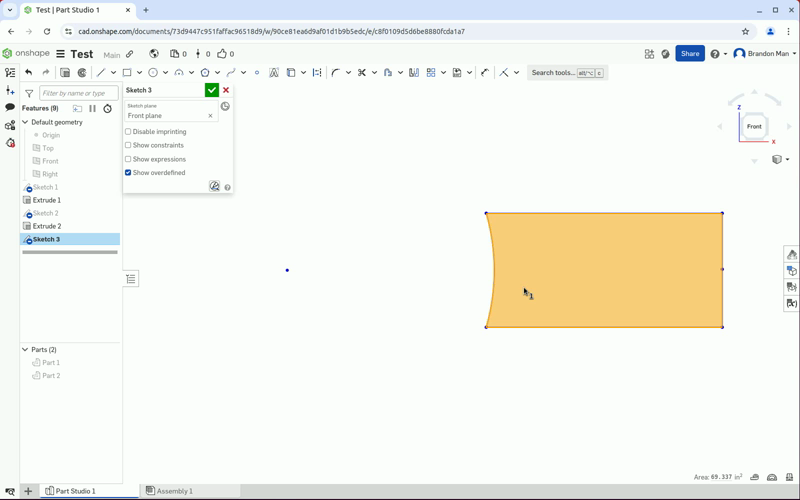
scroll(-6)
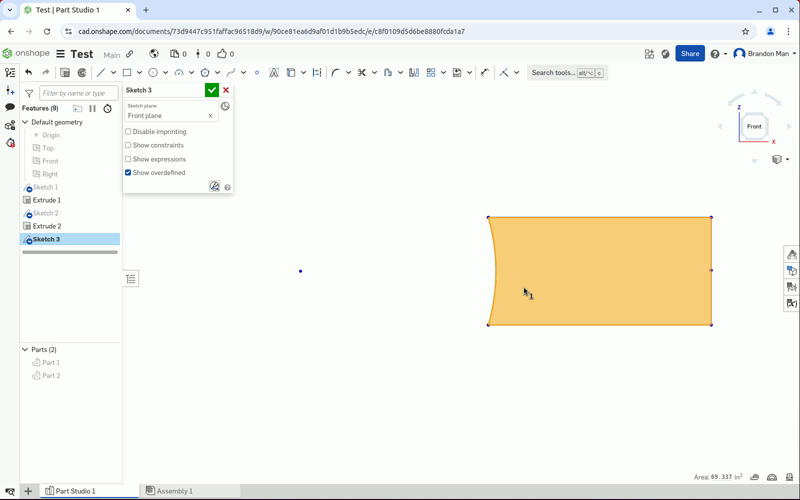
scroll(-6)
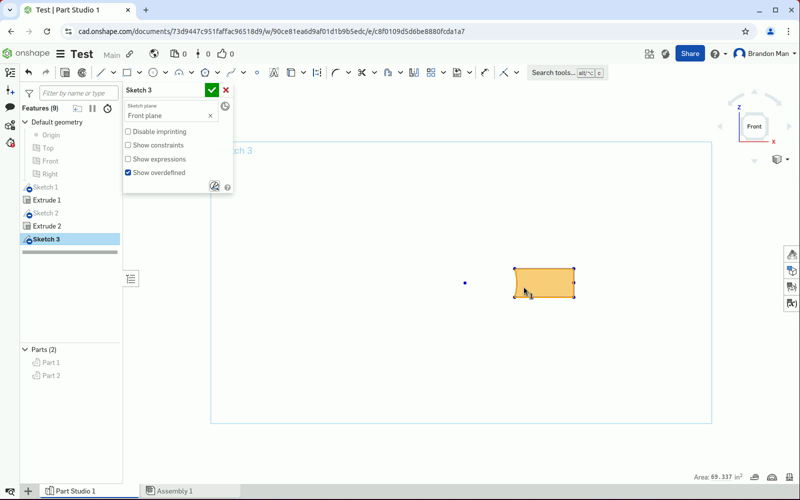
mouse_move(73, 352)
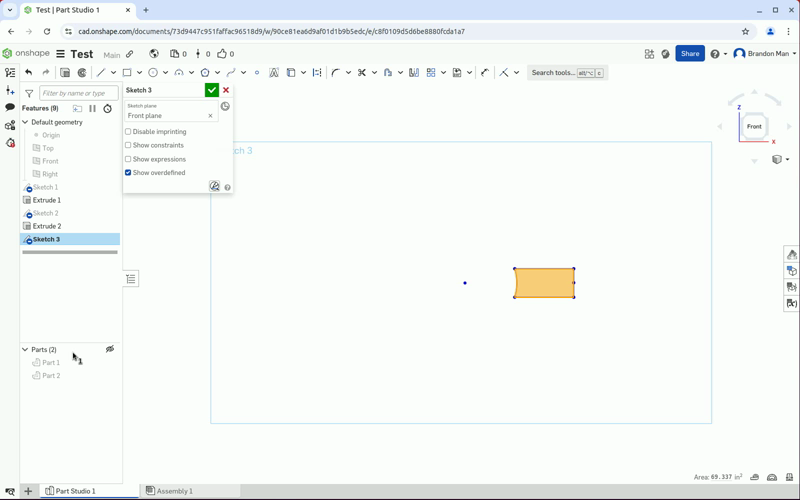
key(shift+y)
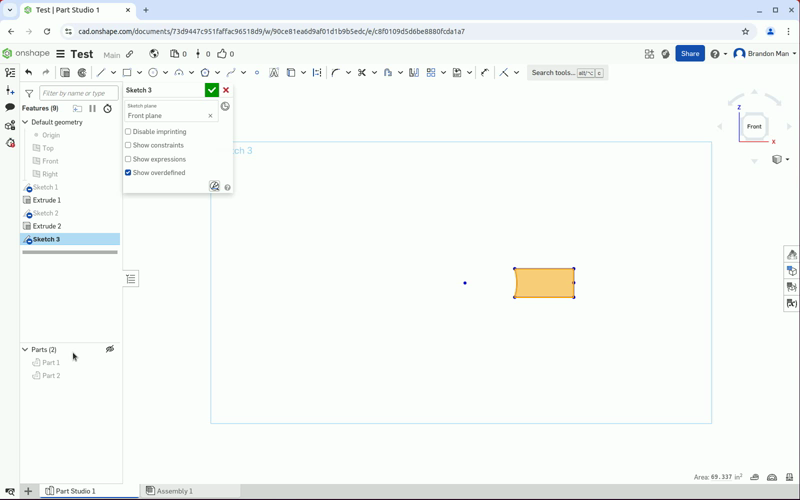
key(shift+e)
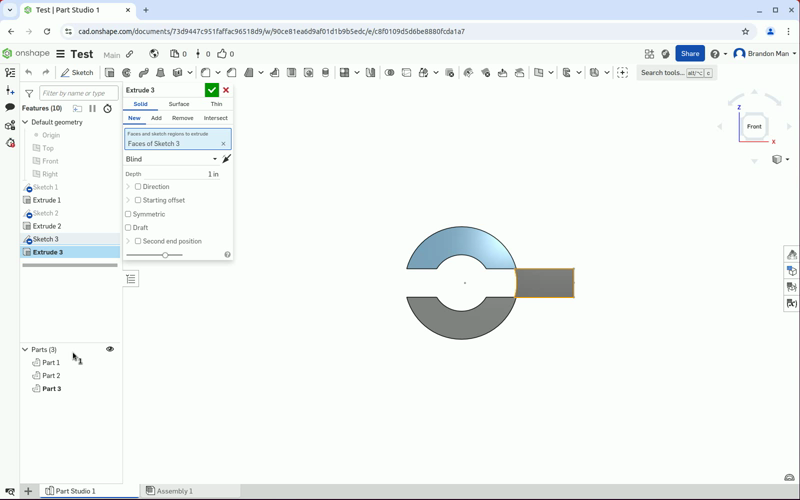
mouse_move(143, 106)
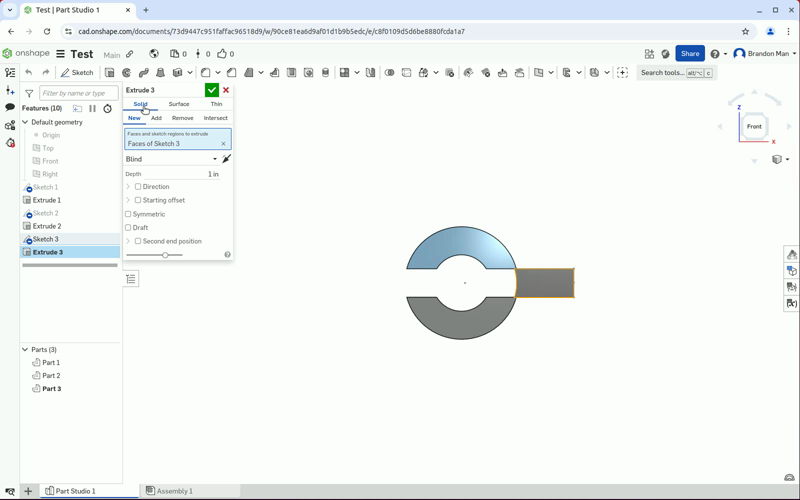
click(143, 106)
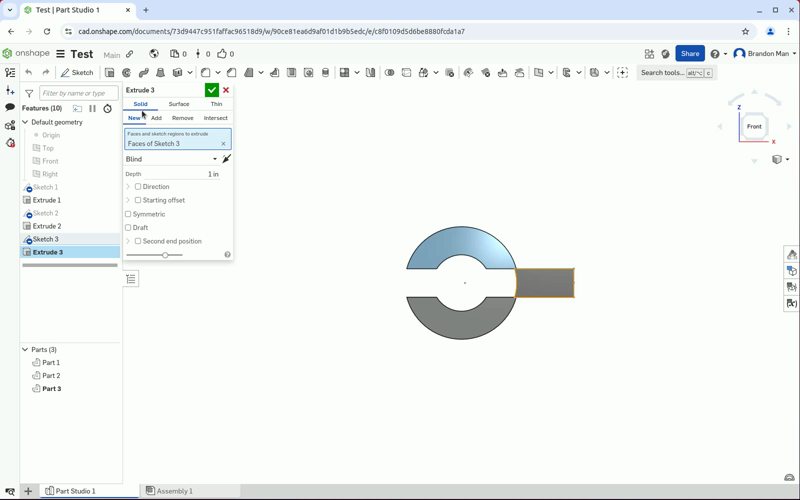
mouse_move(137, 120)
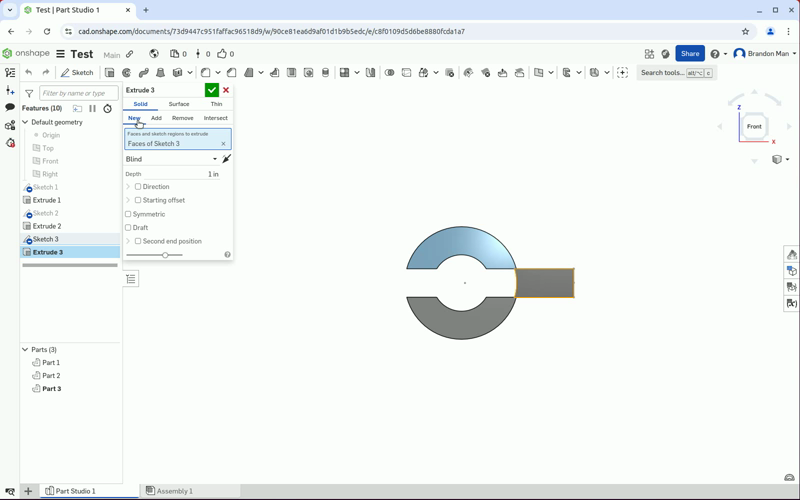
click(137, 120)
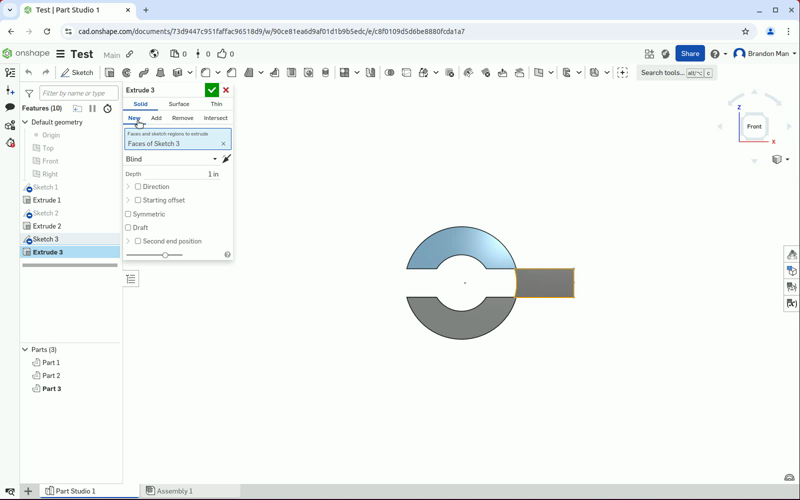
key(tab, 4)
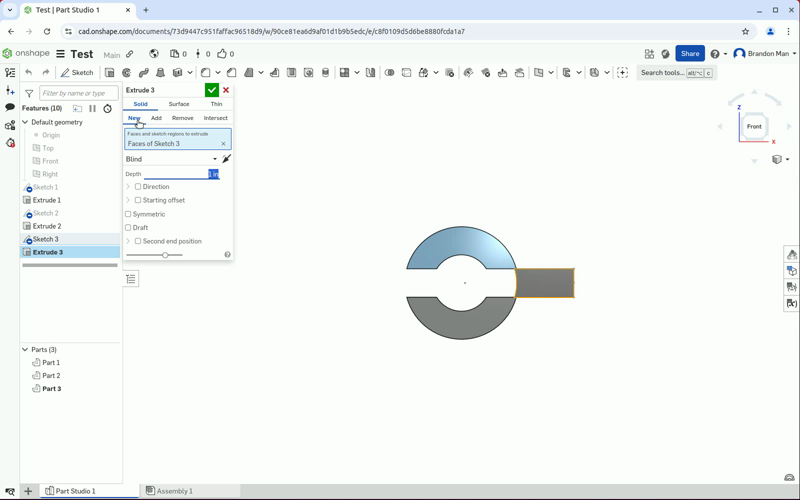
text(11.554)
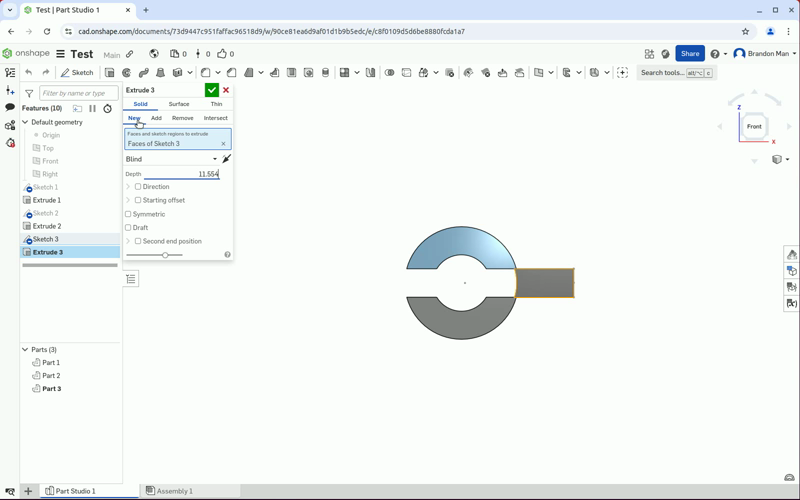
key(enter)
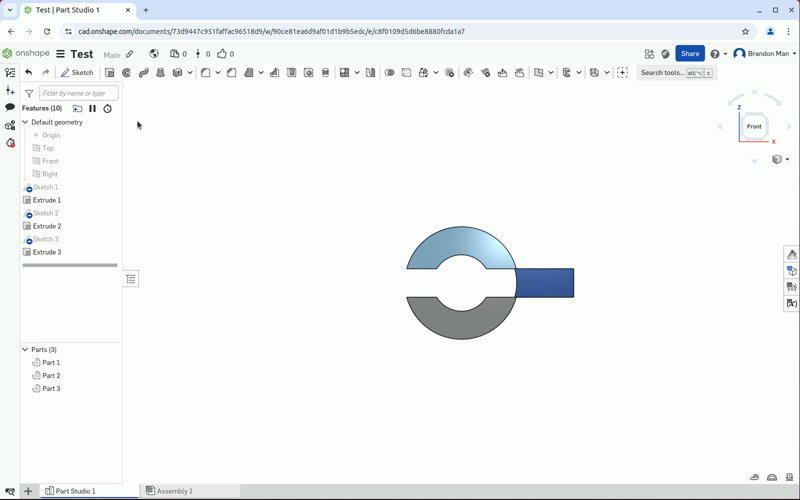
key(shift+h)
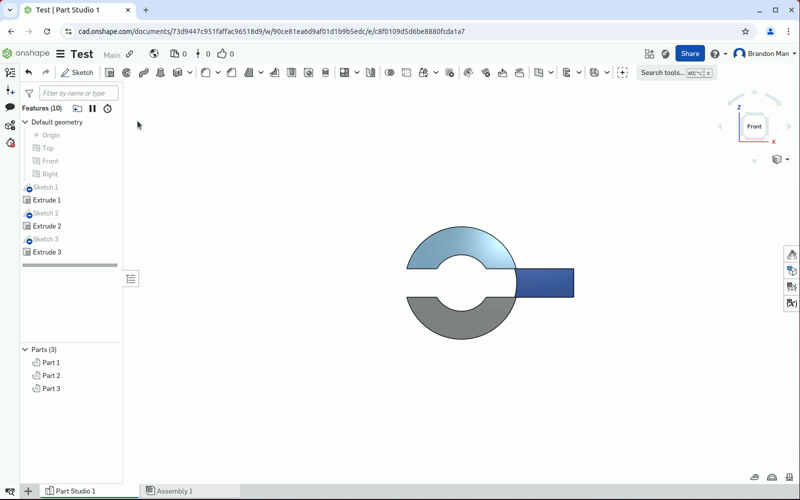
key(shift+h)
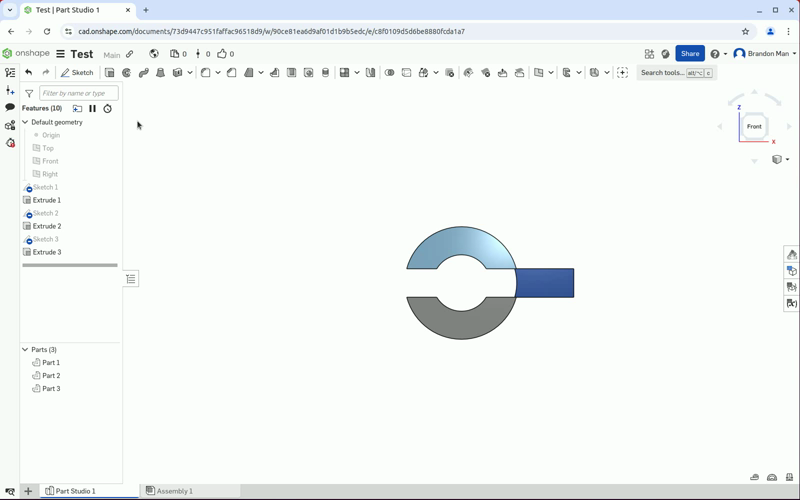
mouse_move(73, 189)
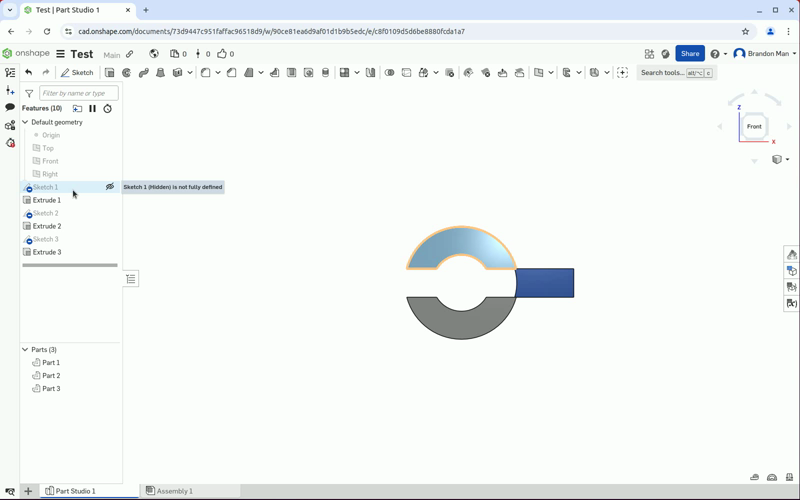
click(73, 189)
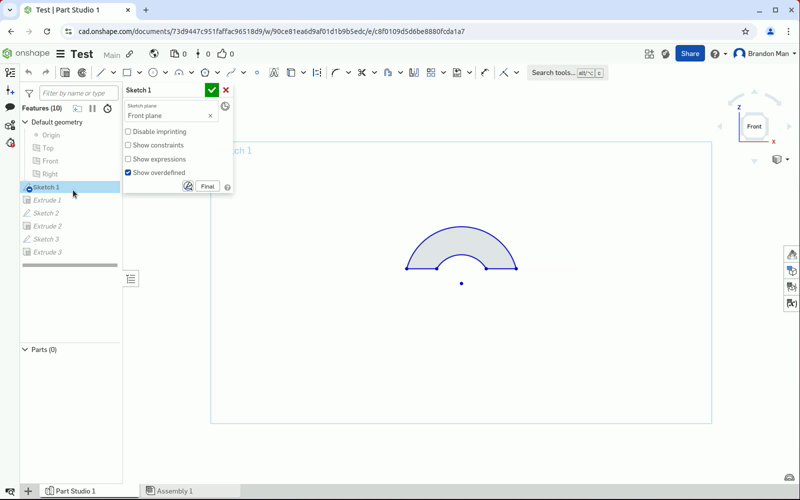
mouse_move(229, 92)
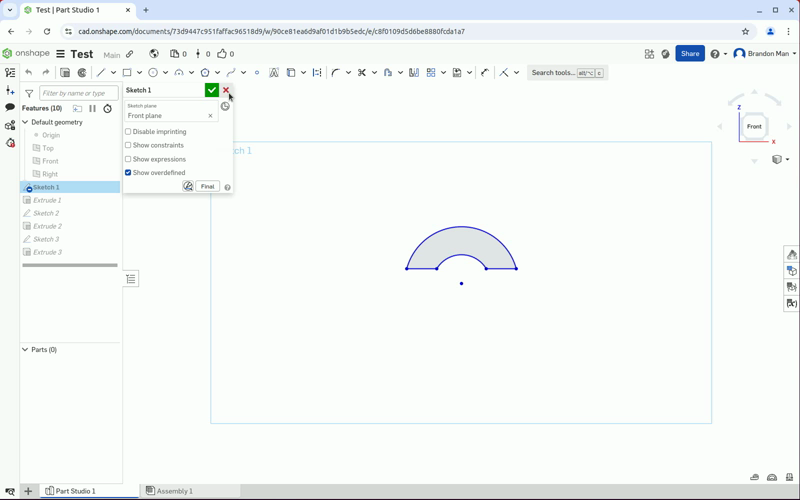
click(229, 92)
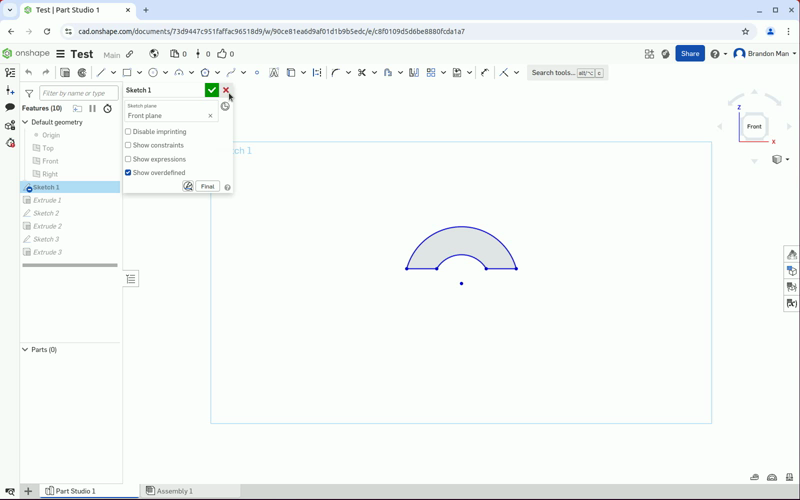
key(shift+s)
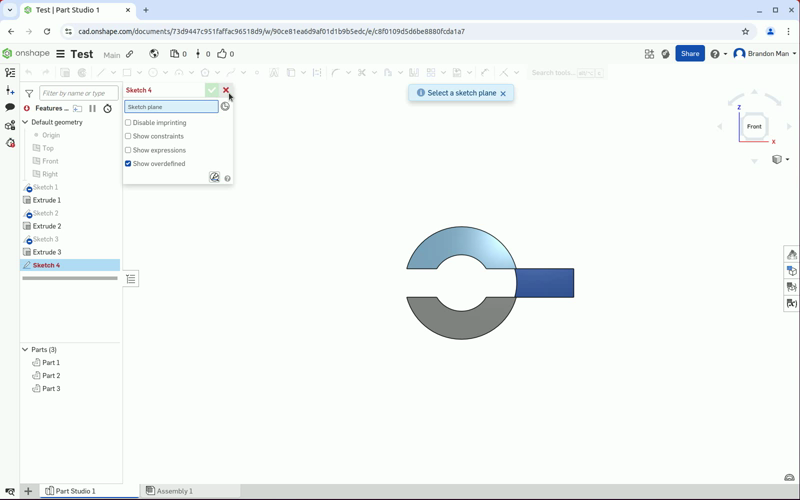
mouse_move(73, 163)
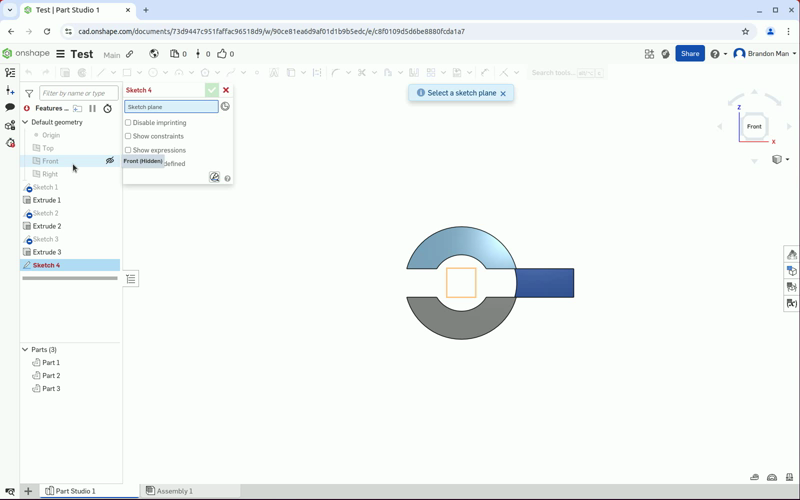
click(73, 163)
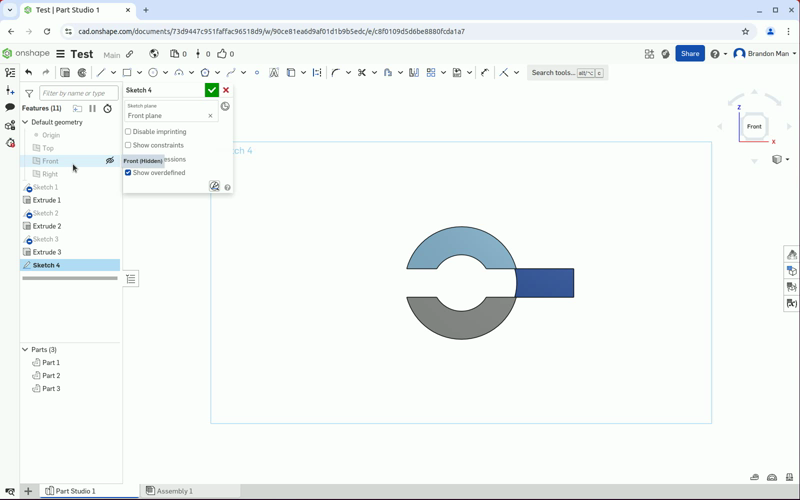
mouse_move(73, 352)
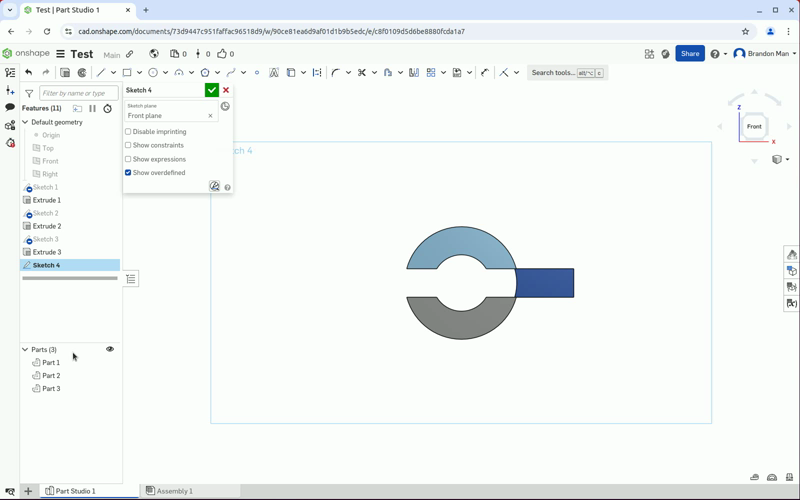
key(y)
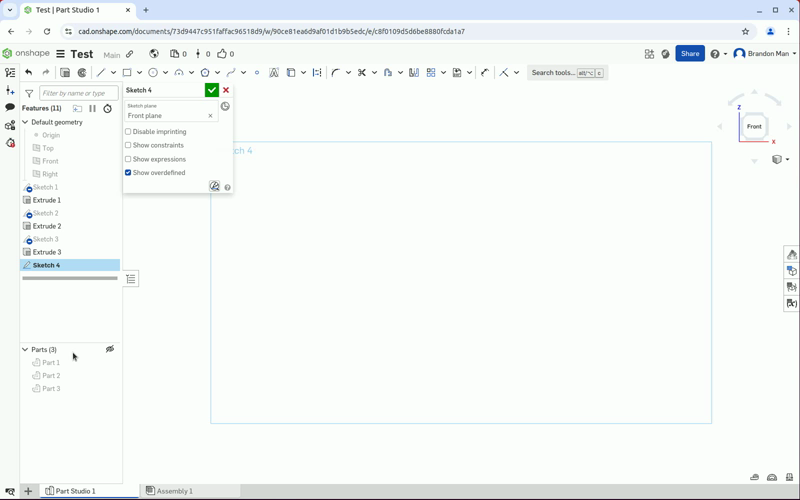
key(l)
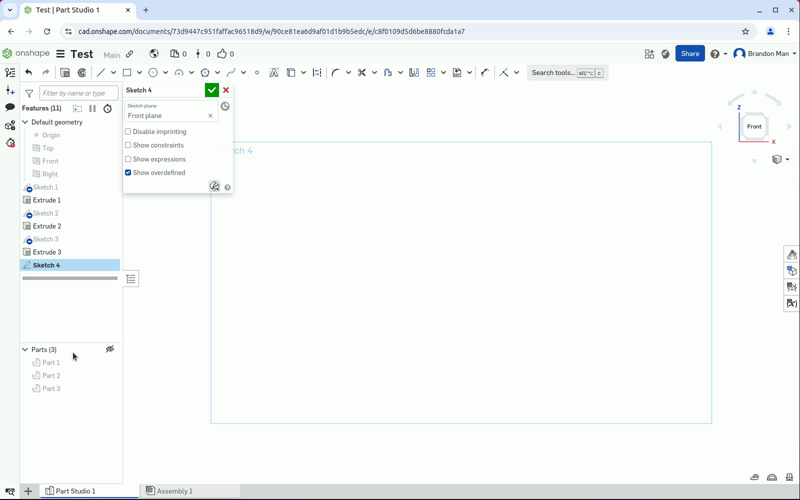
key_down(shift)
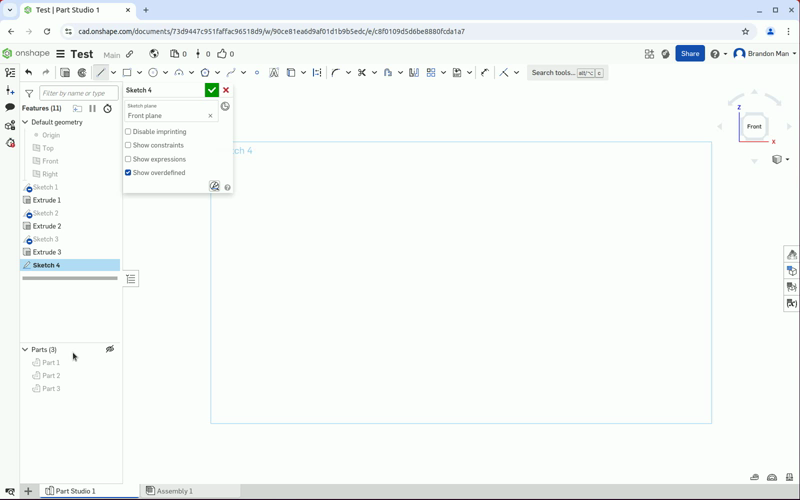
mouse_move(485, 297)
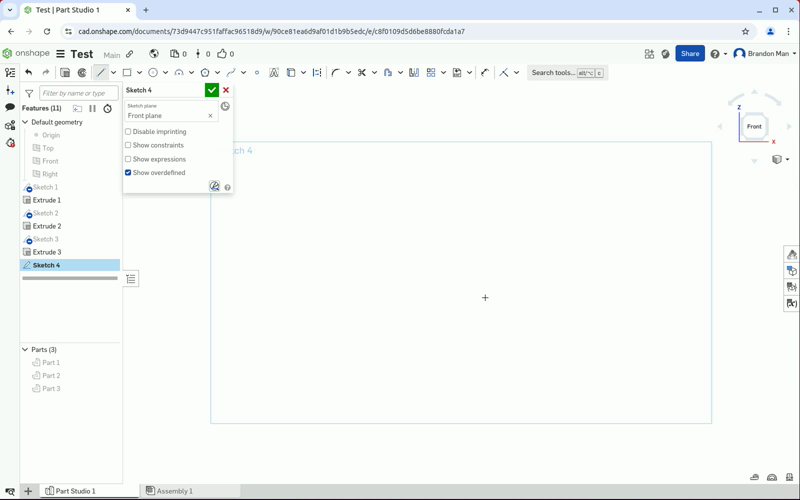
click(485, 297)
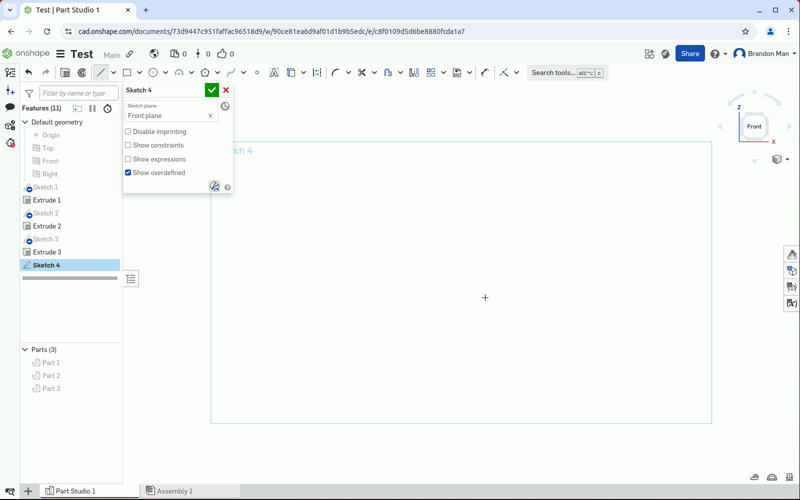
key_up(shift)
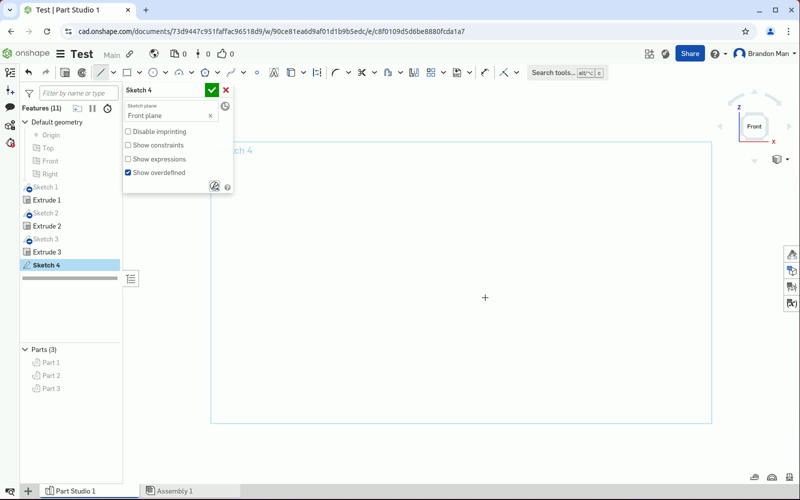
key_down(shift)
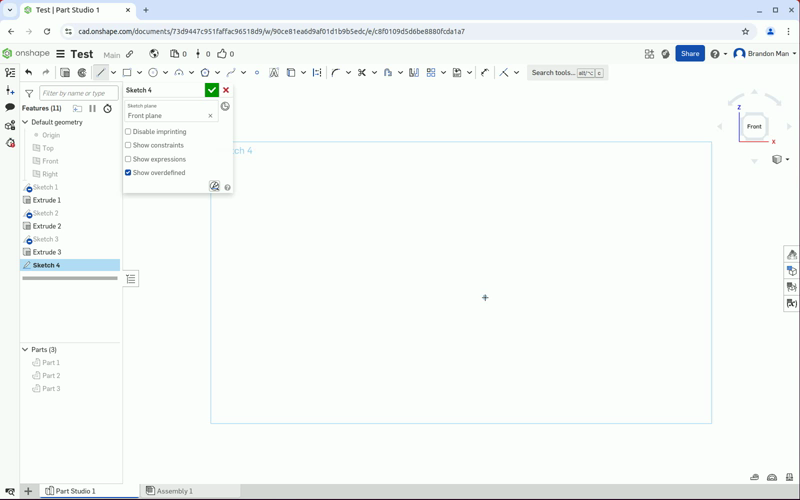
mouse_move(515, 297)
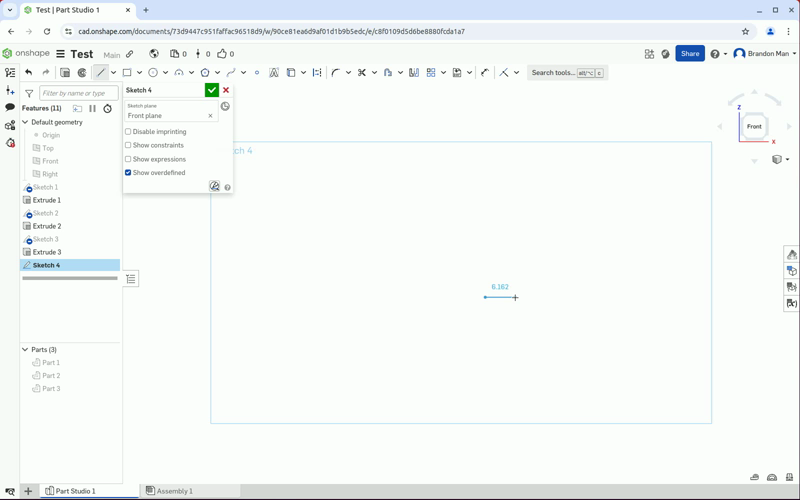
mouse_move(516, 297)
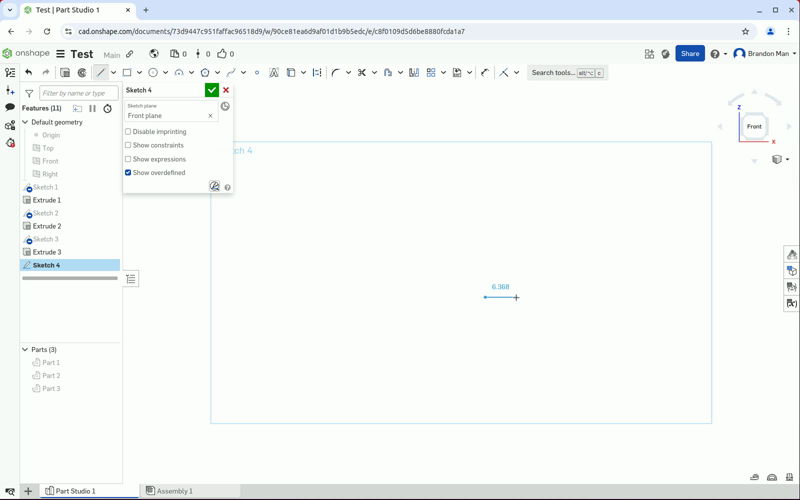
click(516, 297)
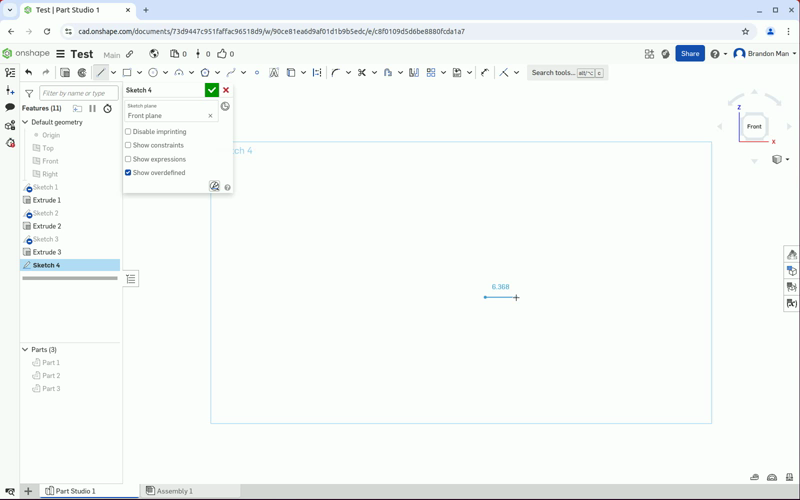
key_up(shift)
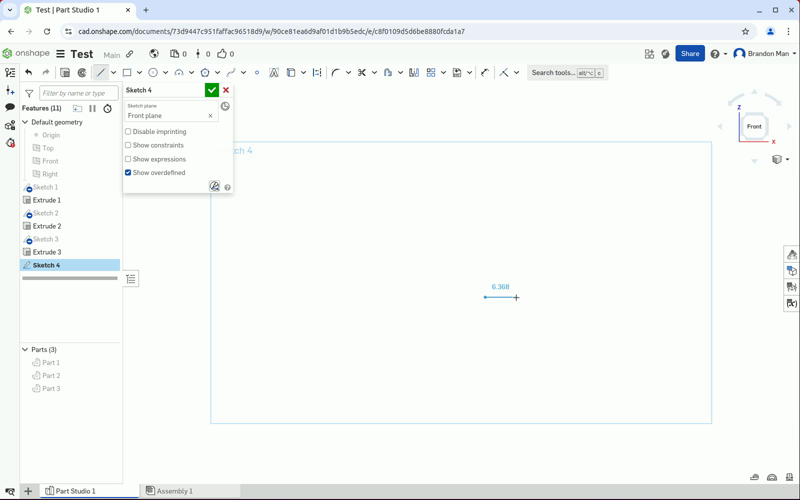
key(esc)
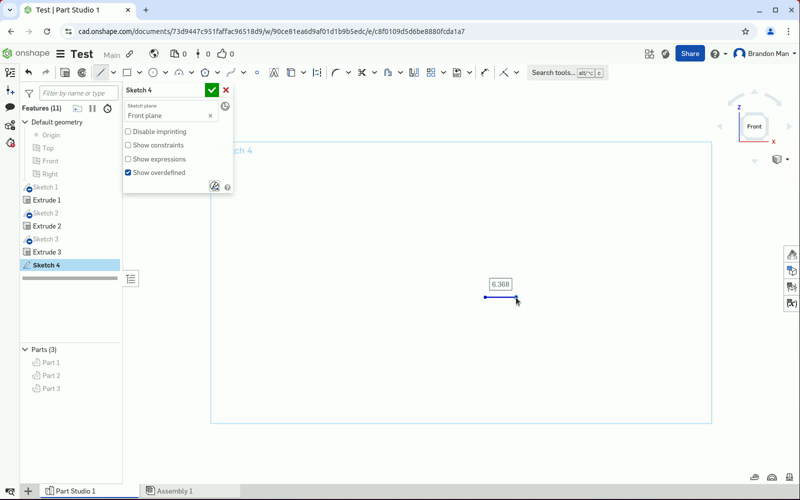
key(a)
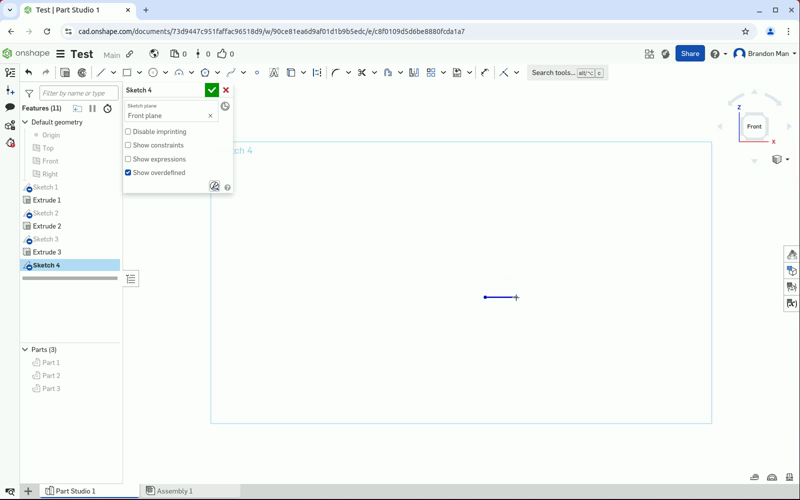
mouse_move(516, 297)
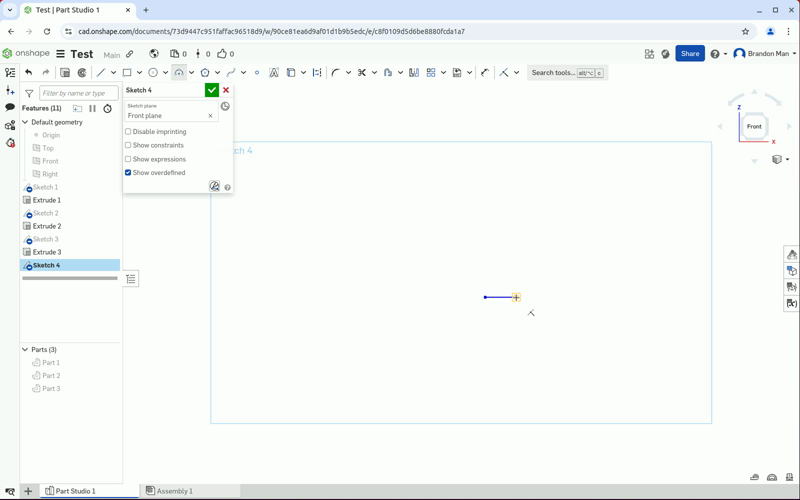
click(516, 297)
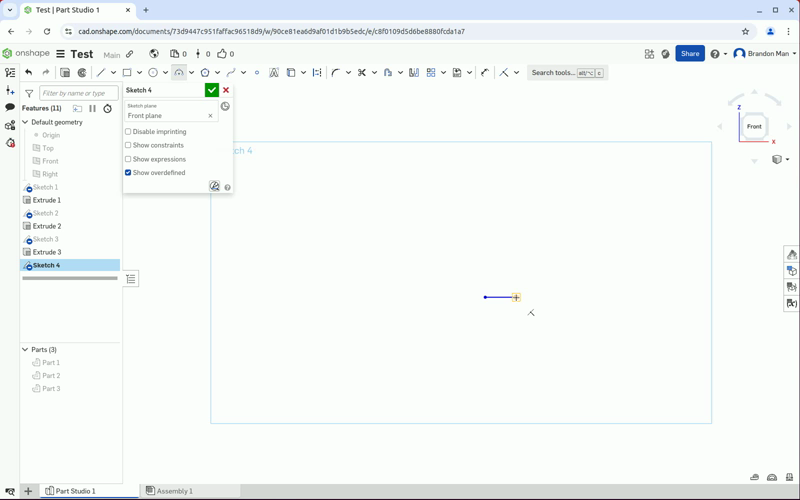
key_down(shift)
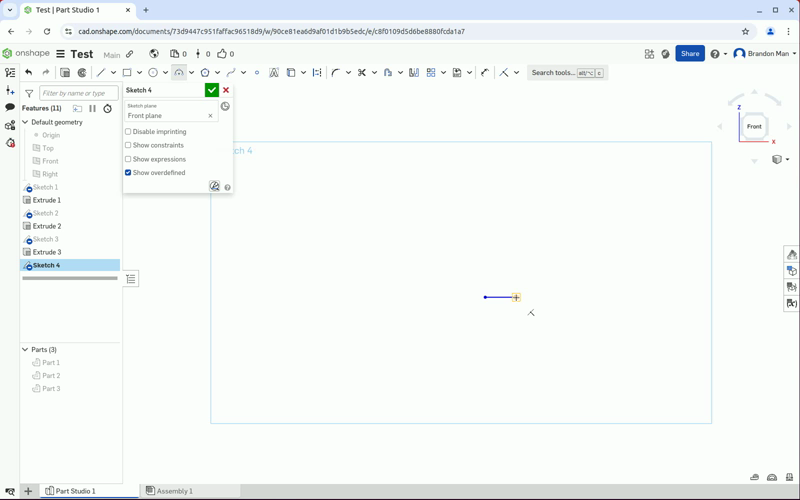
mouse_move(516, 268)
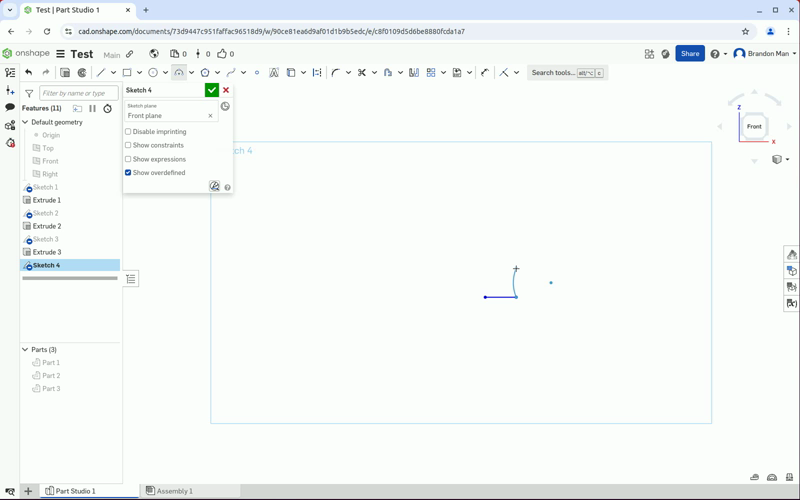
click(516, 268)
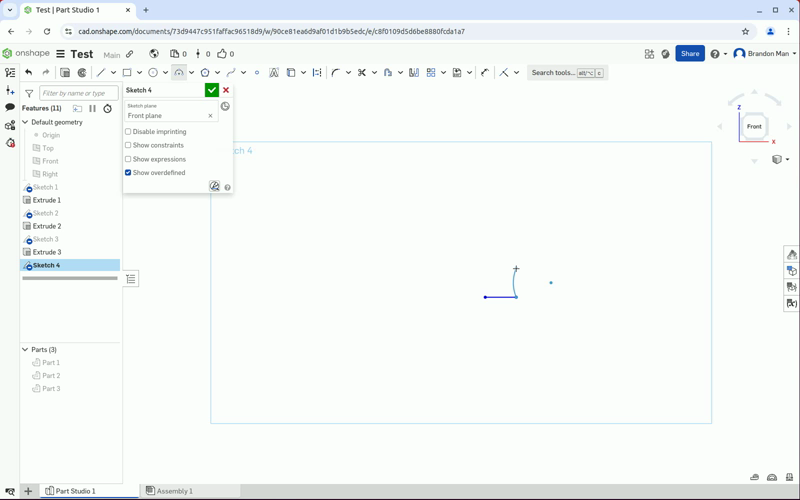
mouse_move(518, 282)
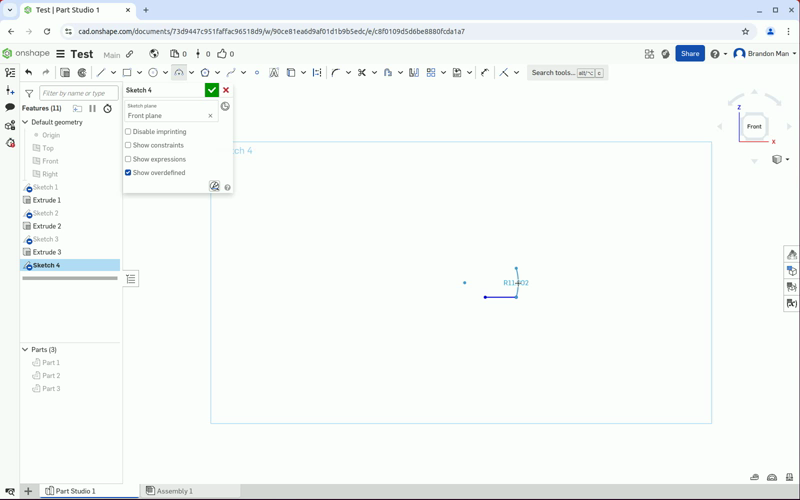
click(518, 282)
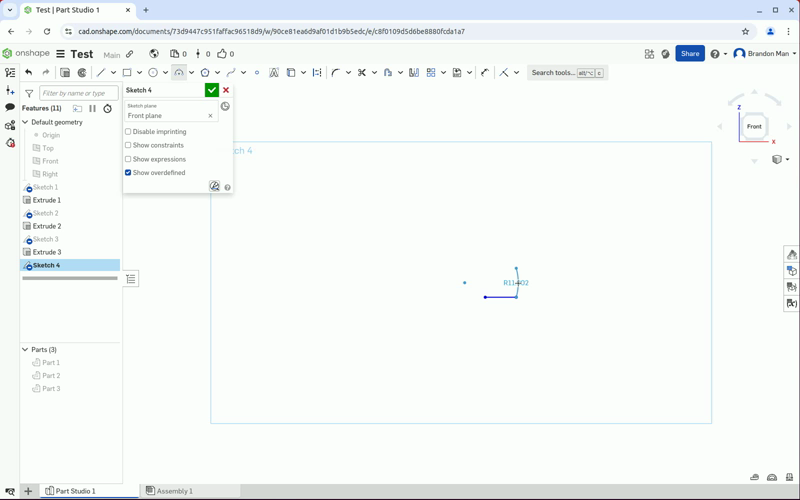
key_up(shift)
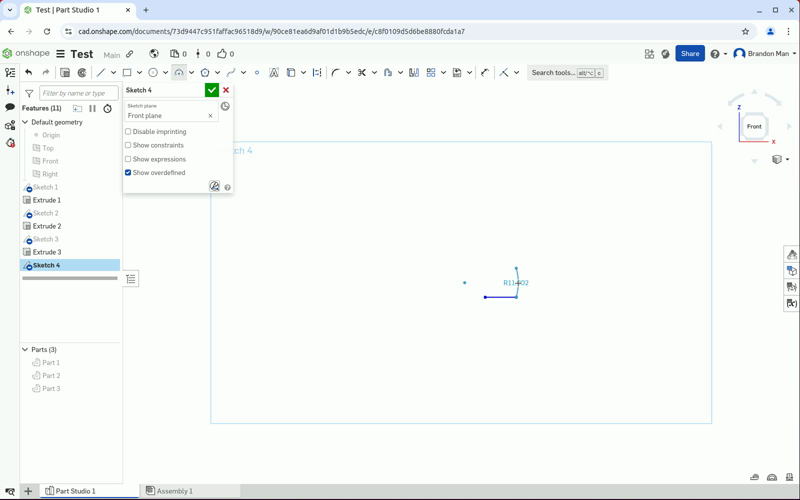
key(esc)
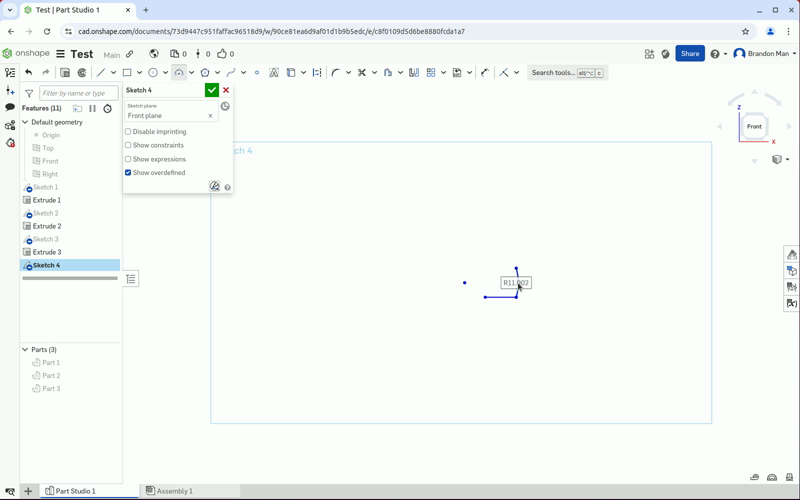
key(l)
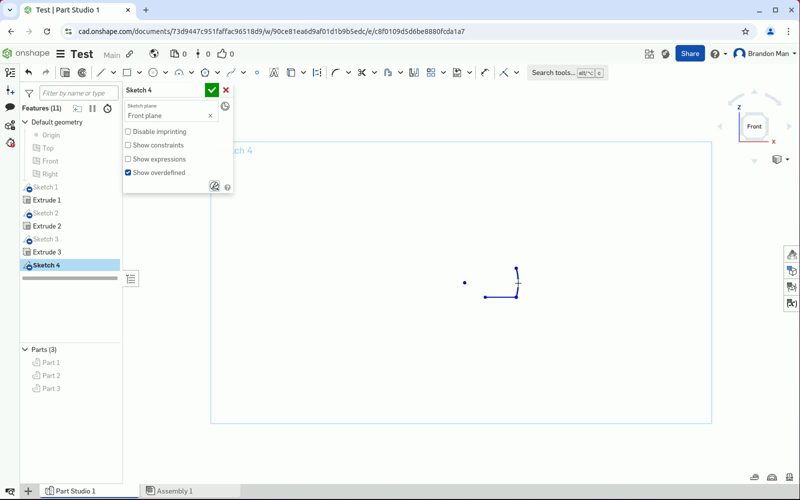
mouse_move(516, 268)
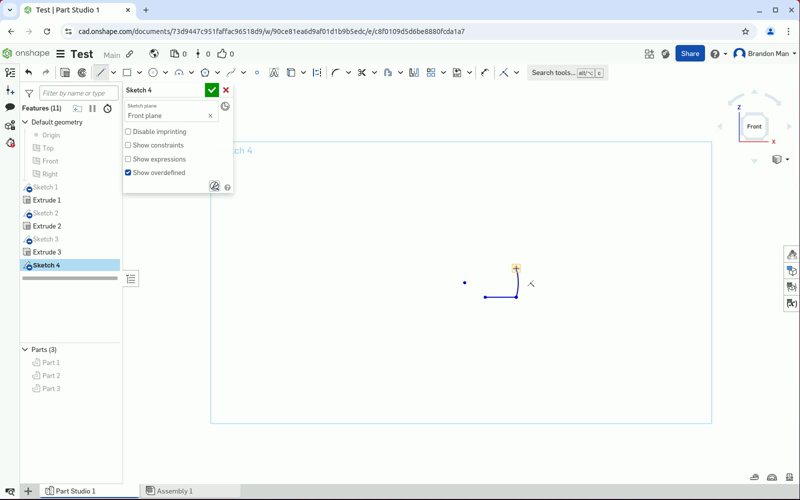
click(516, 268)
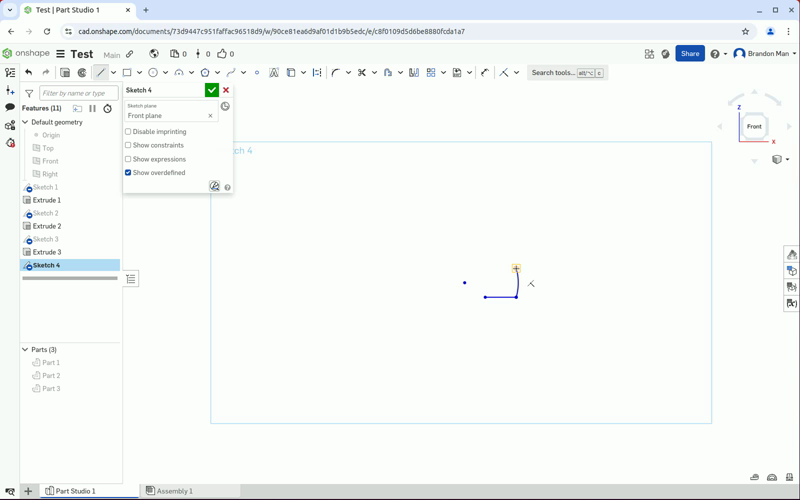
key_down(shift)
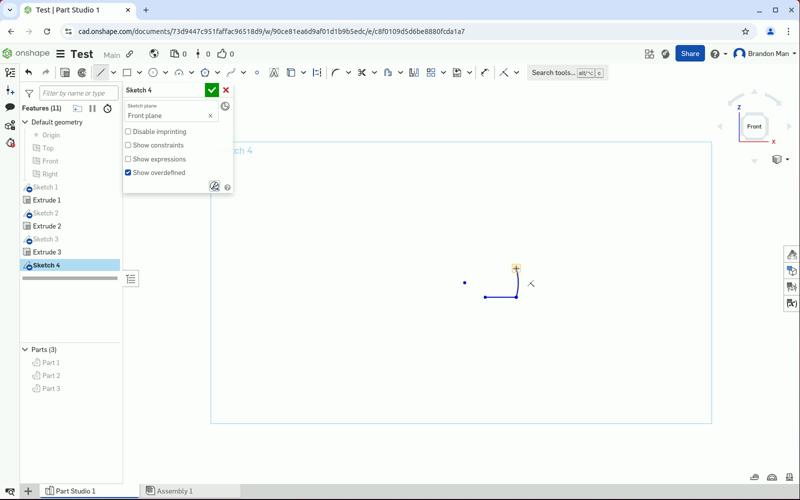
mouse_move(546, 268)
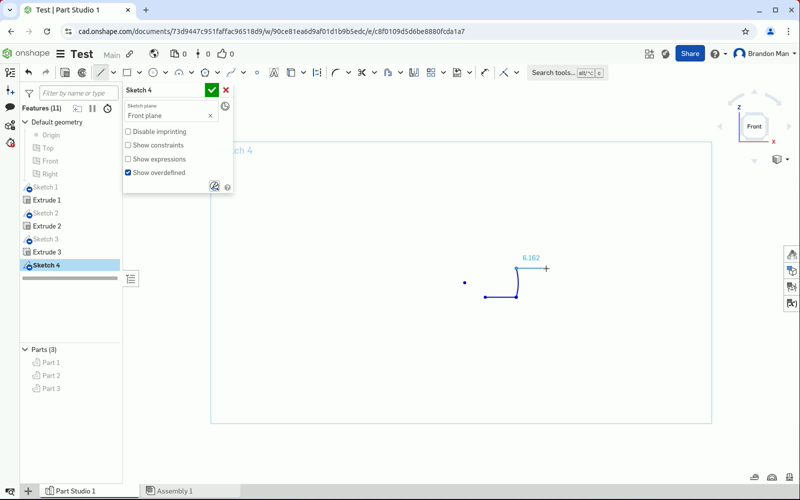
mouse_move(485, 268)
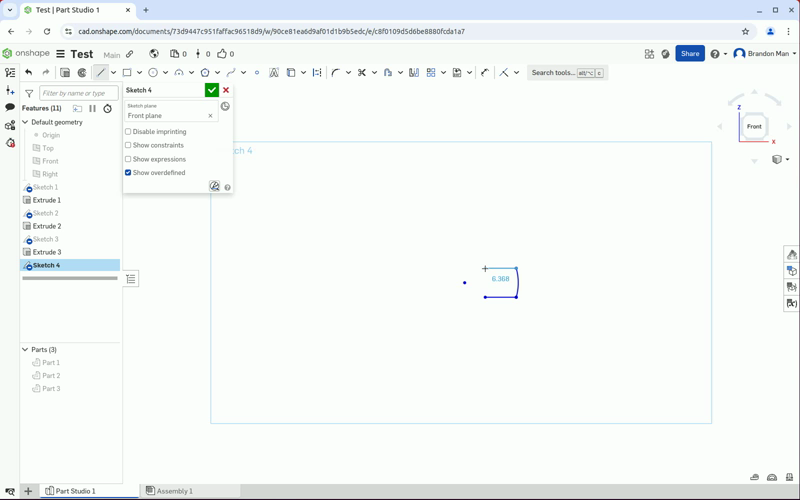
click(485, 268)
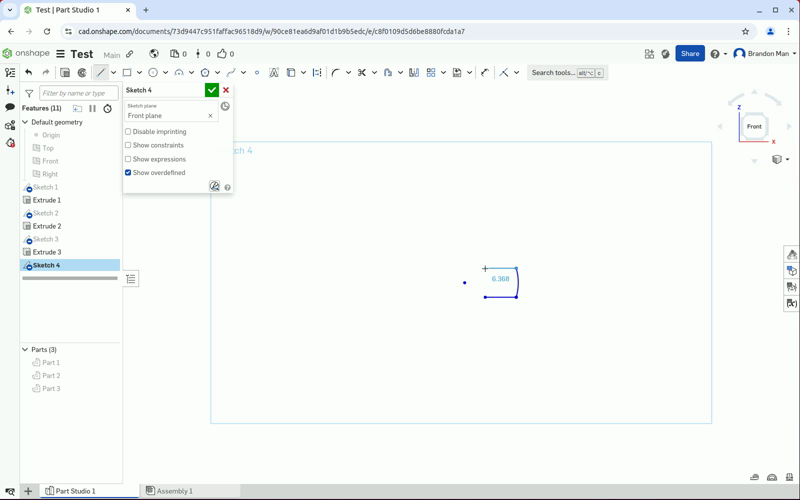
key_up(shift)
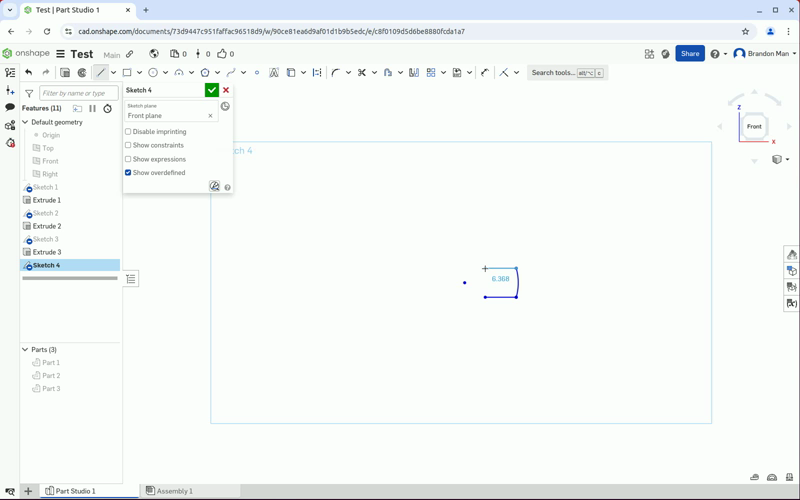
key(esc)
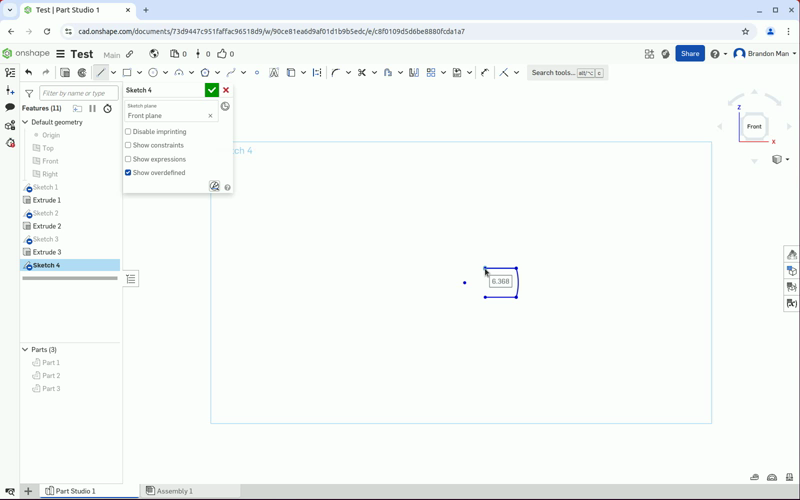
key(a)
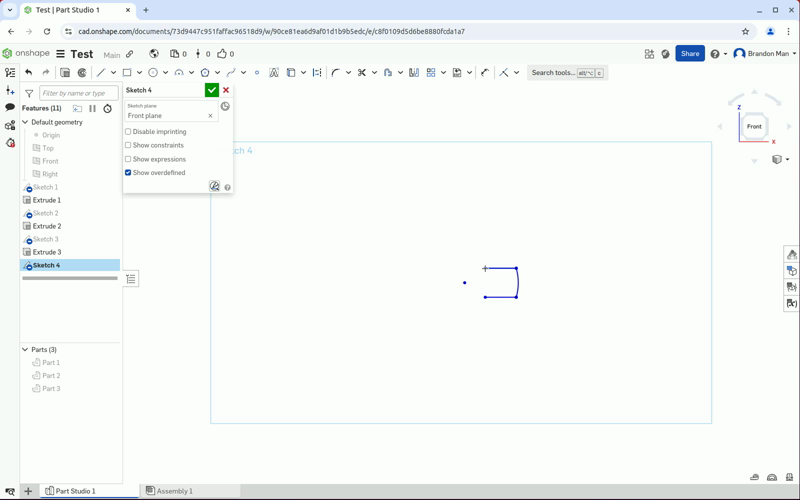
mouse_move(485, 268)
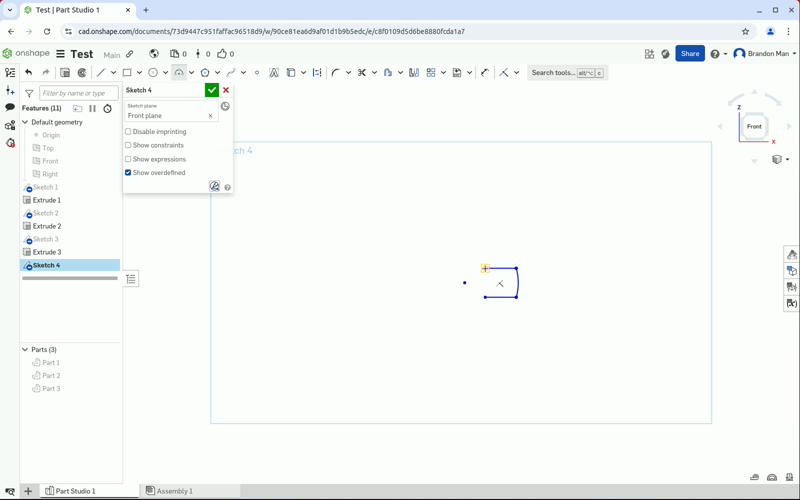
click(485, 268)
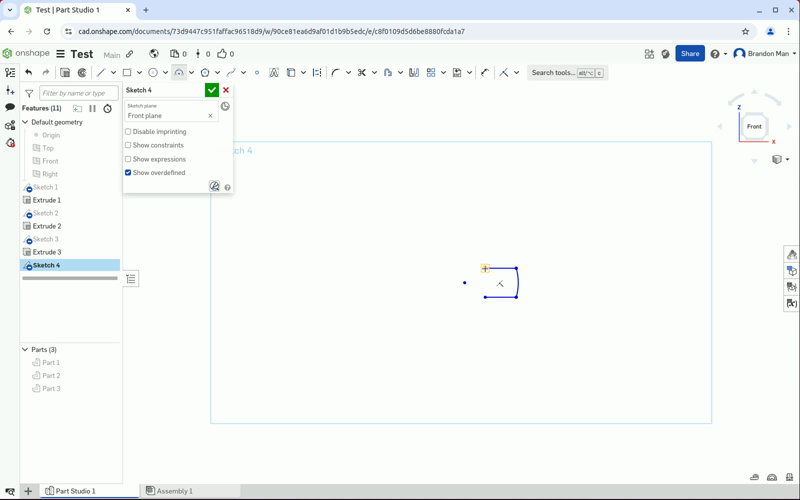
mouse_move(485, 297)
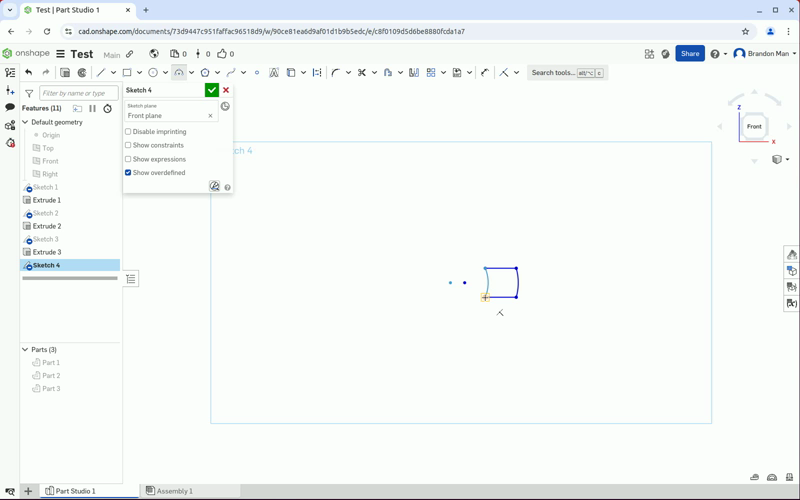
click(485, 297)
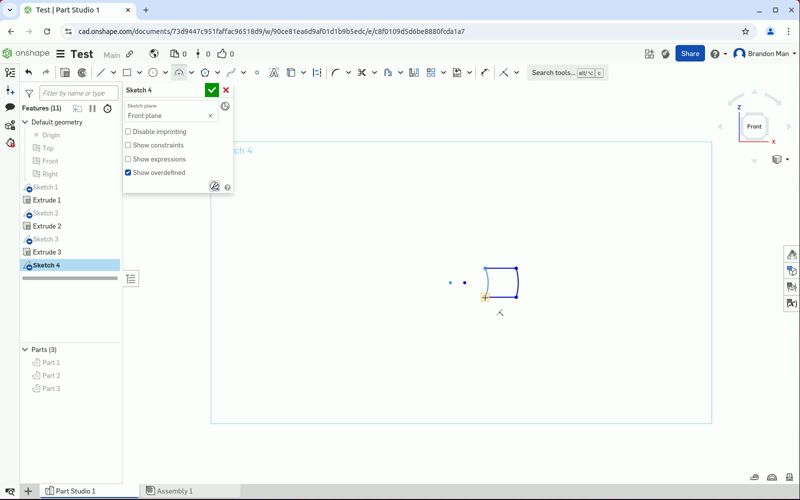
key_down(shift)
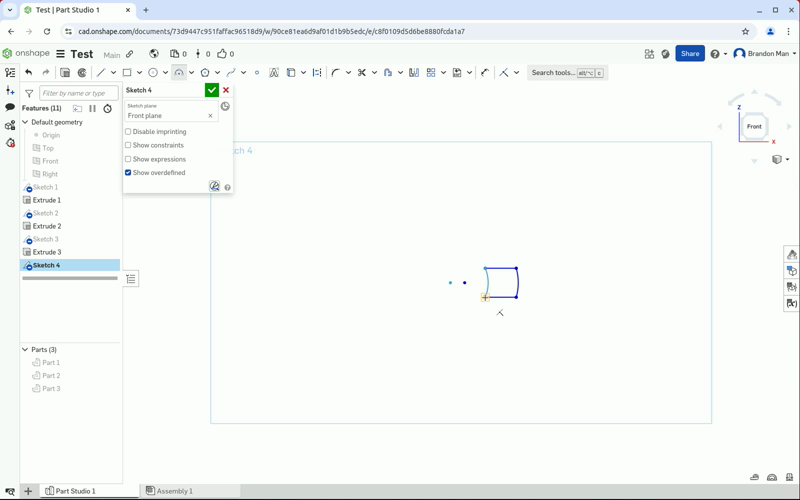
mouse_move(489, 282)
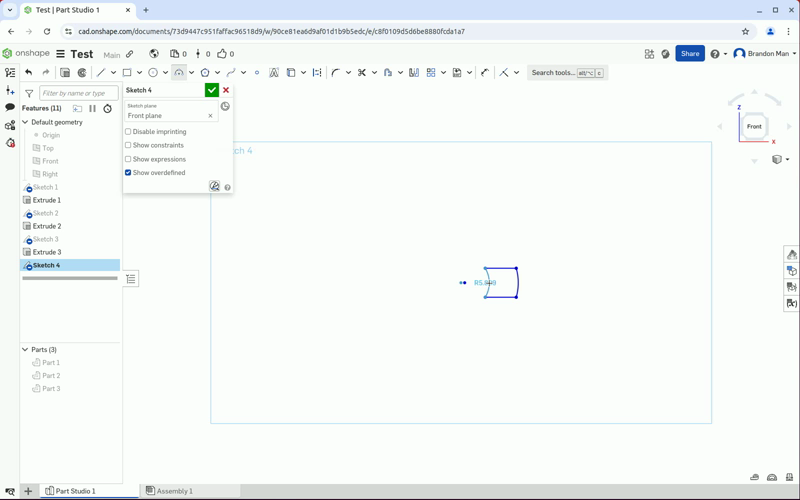
click(489, 282)
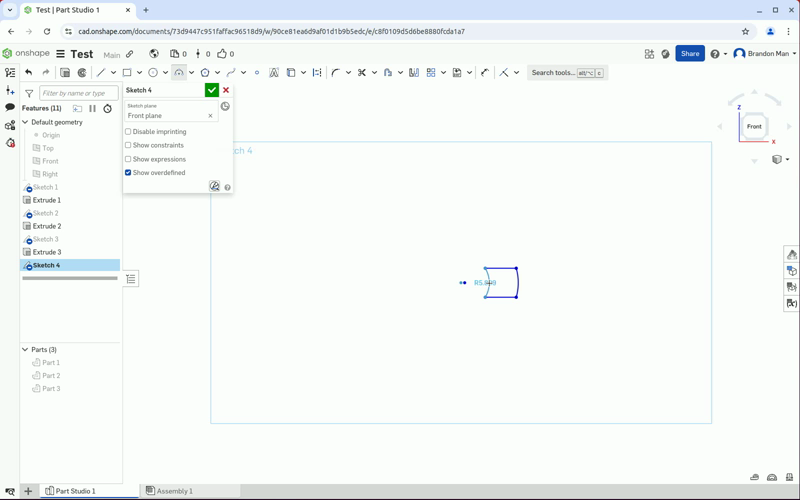
key_up(shift)
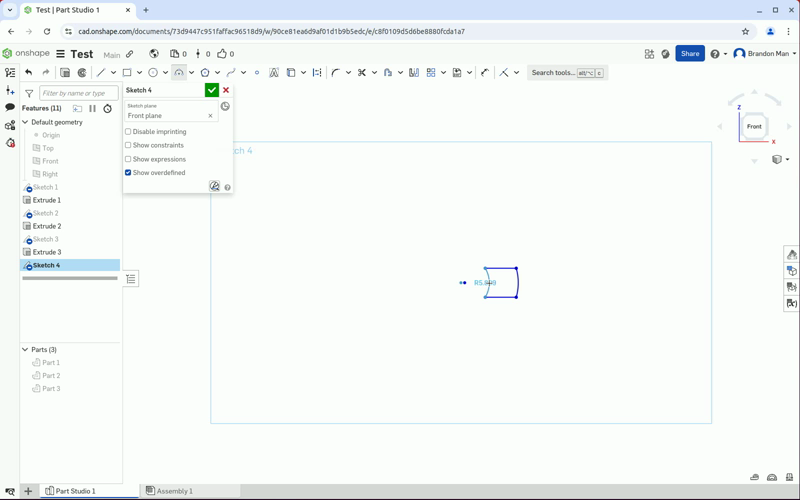
key(esc)
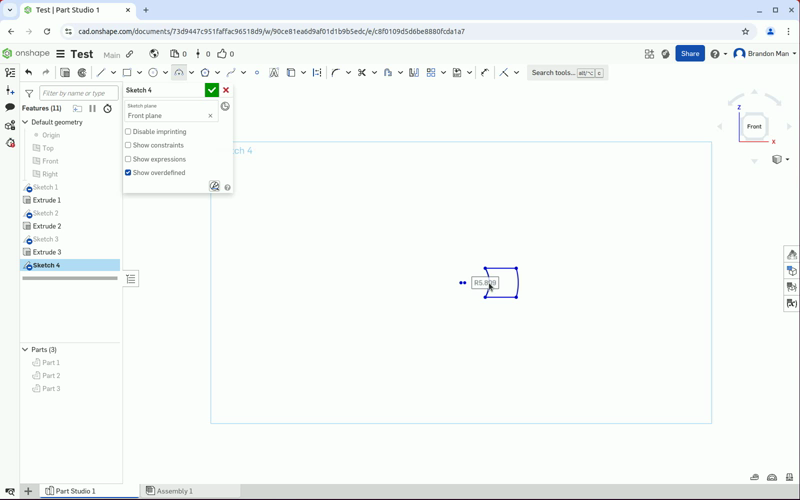
mouse_move(501, 275)
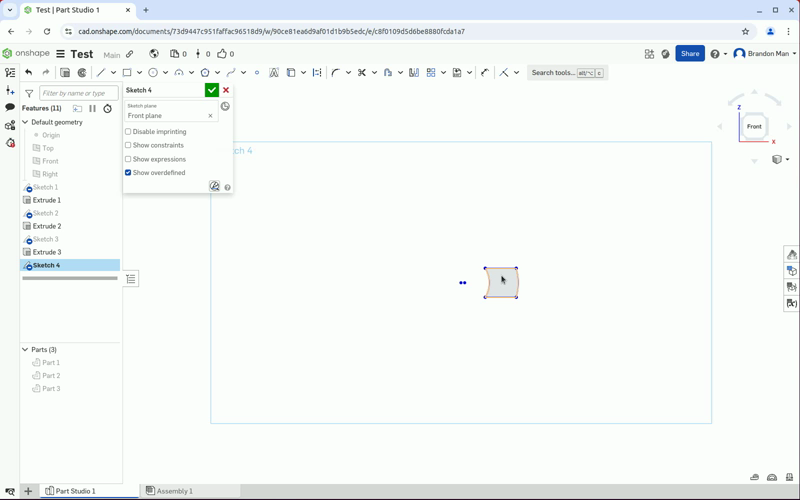
scroll(6)
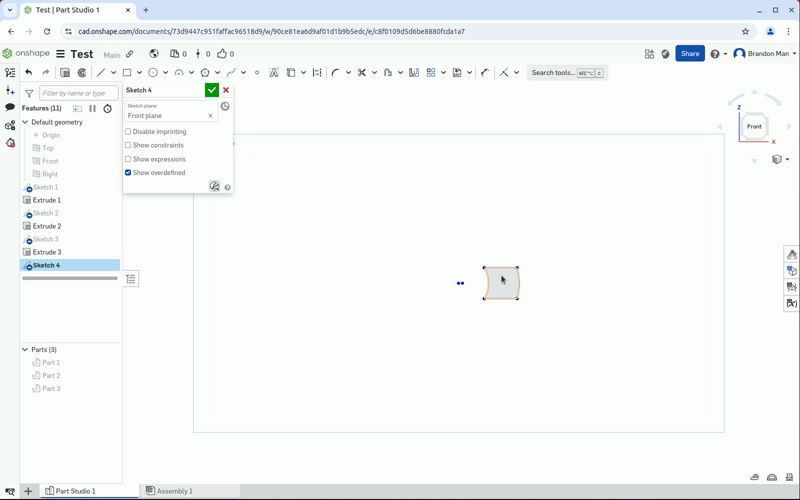
scroll(6)
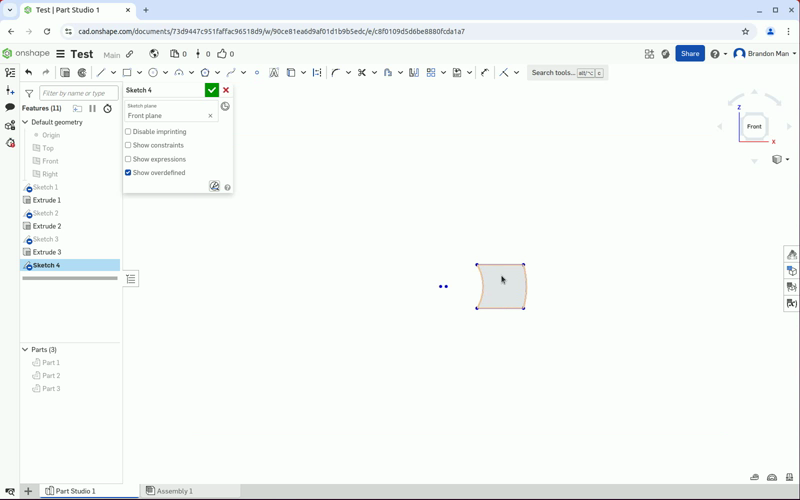
scroll(6)
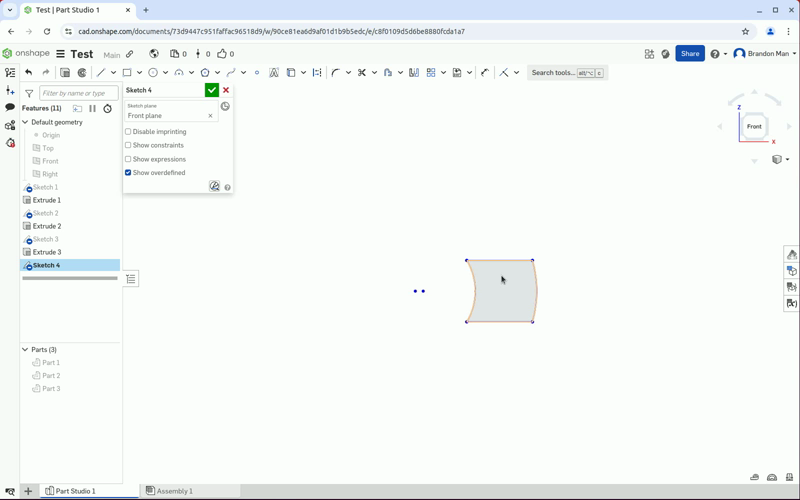
scroll(6)
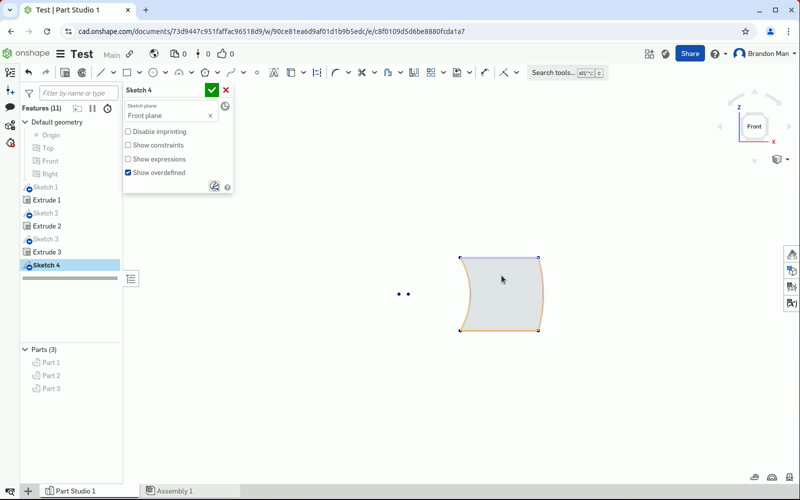
scroll(6)
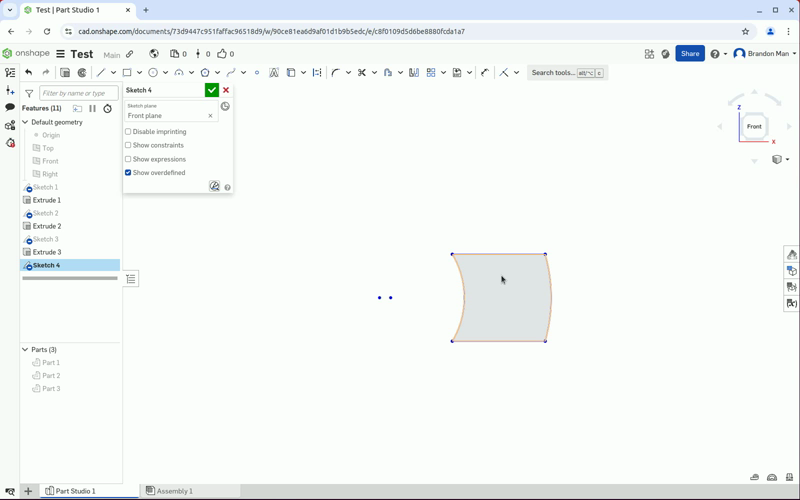
scroll(6)
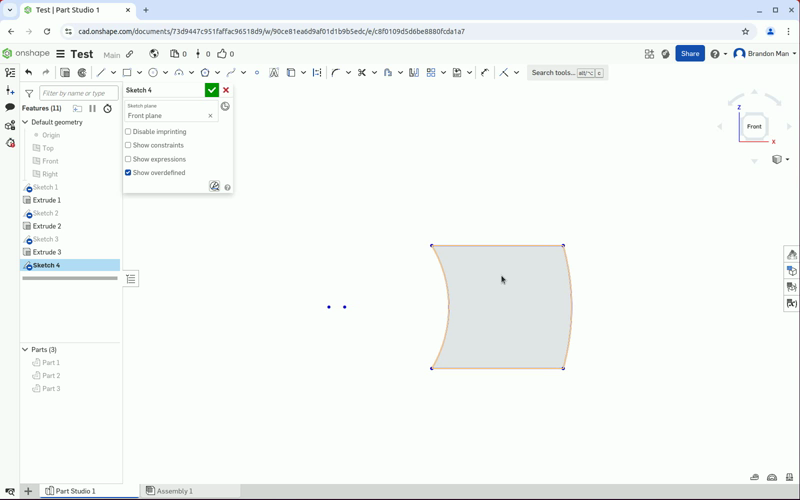
scroll(6)
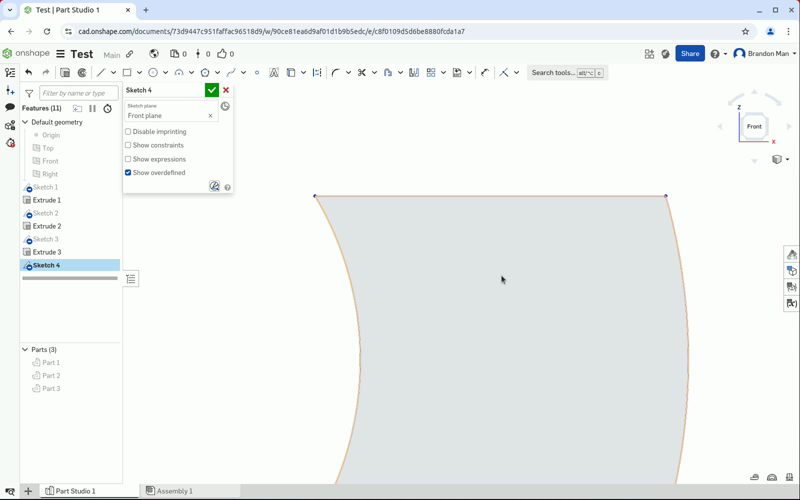
click(501, 275)
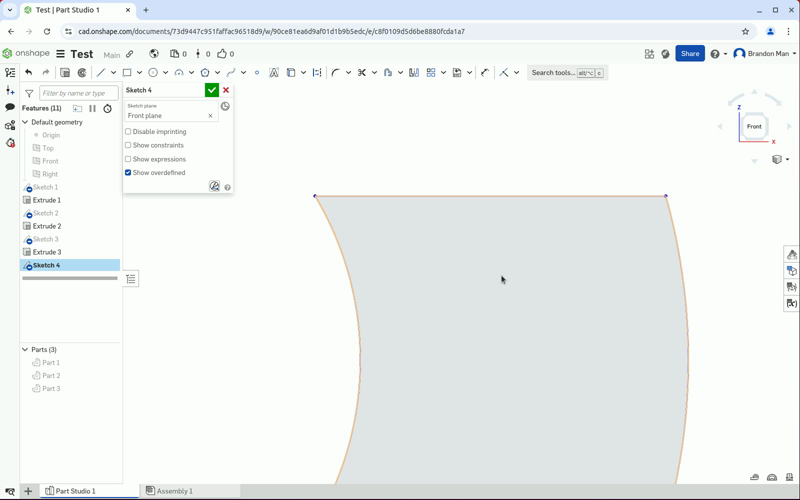
scroll(-6)
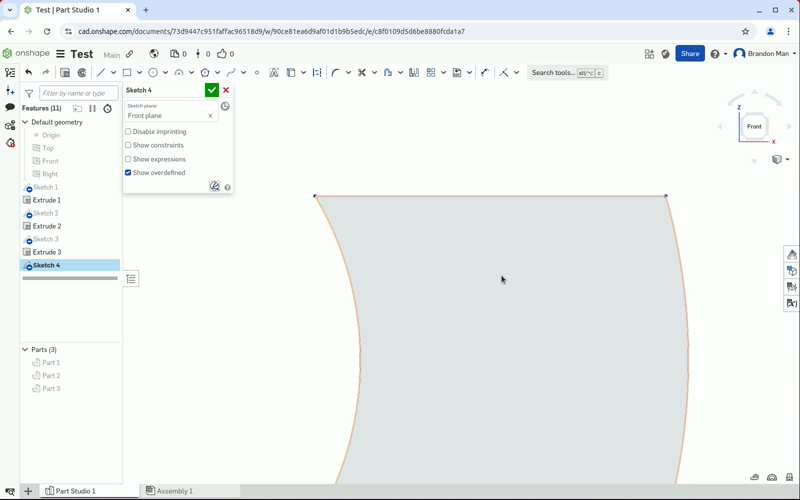
scroll(-6)
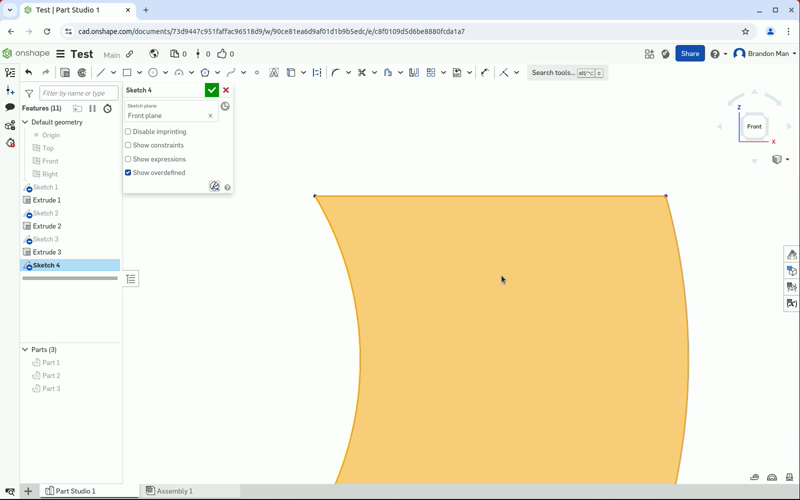
scroll(-6)
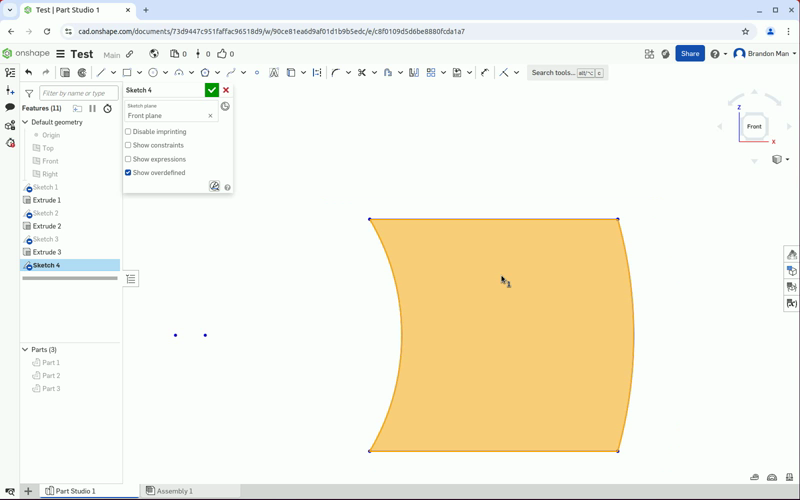
scroll(-6)
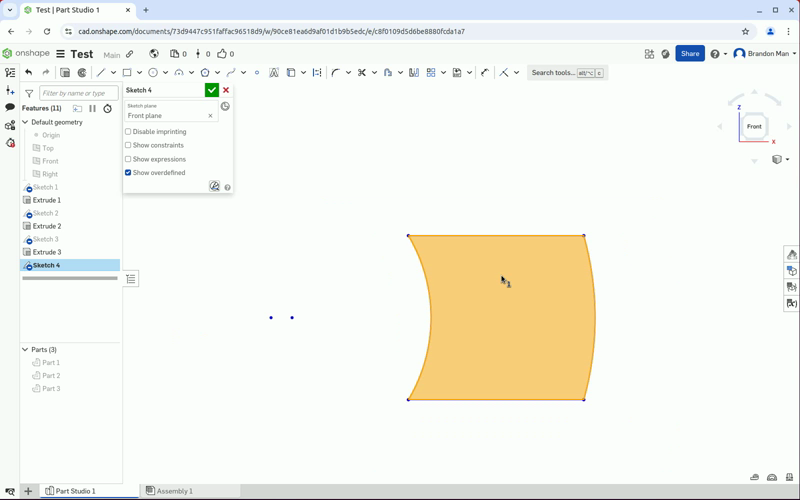
scroll(-6)
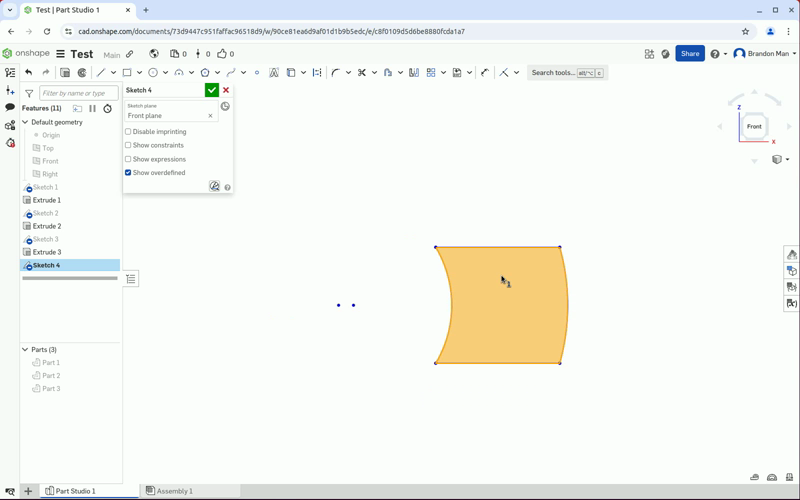
scroll(-6)
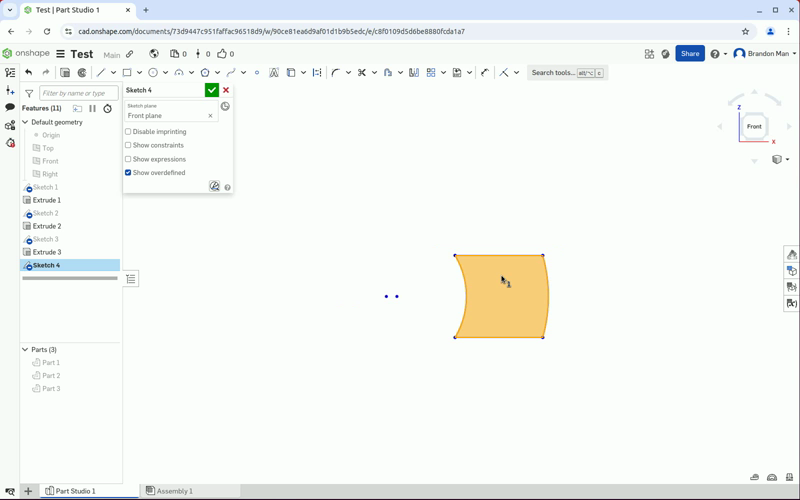
scroll(-6)
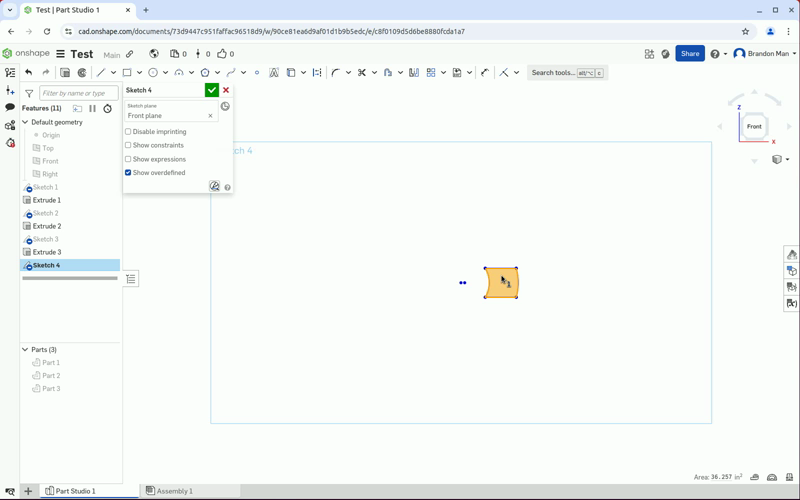
mouse_move(73, 352)
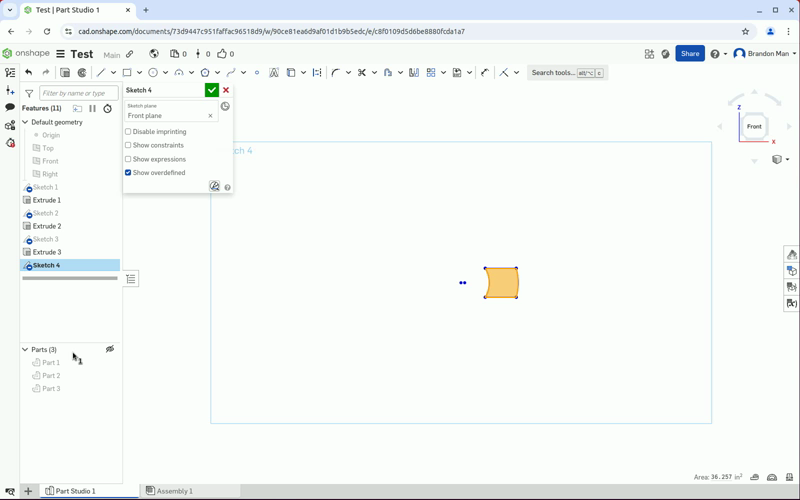
key(shift+y)
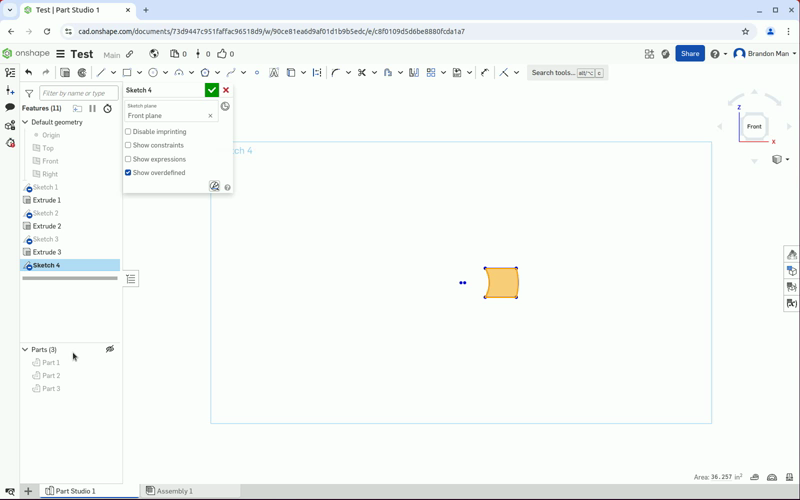
key(shift+e)
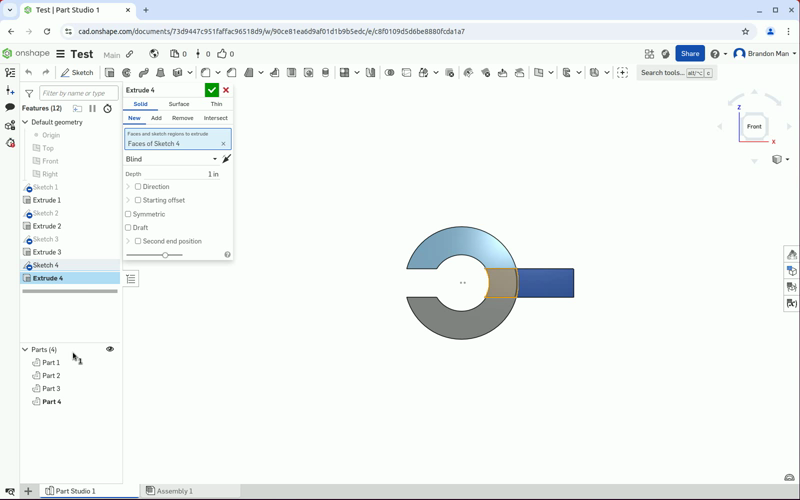
mouse_move(143, 106)
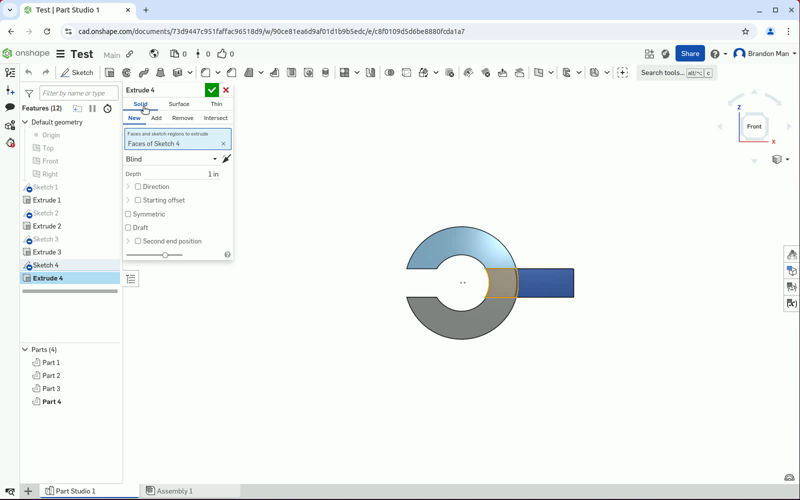
click(143, 106)
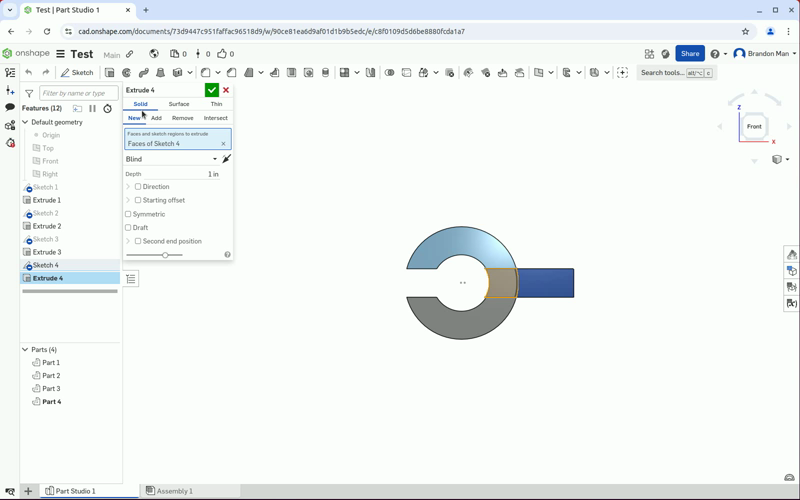
mouse_move(137, 120)
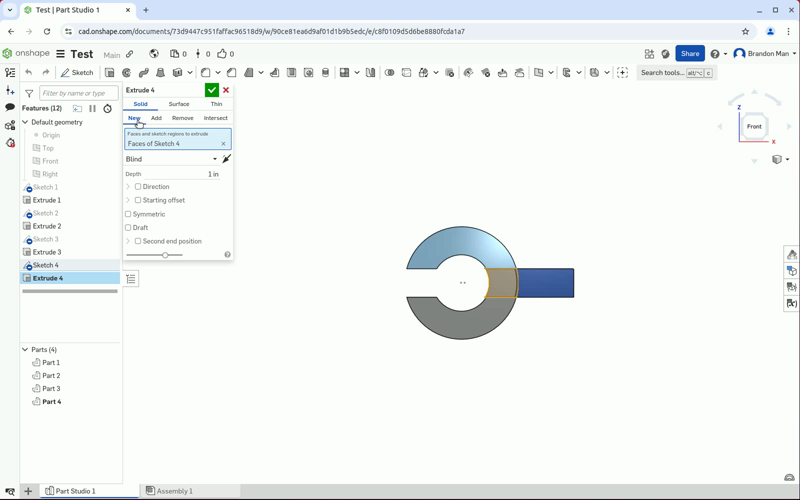
click(137, 120)
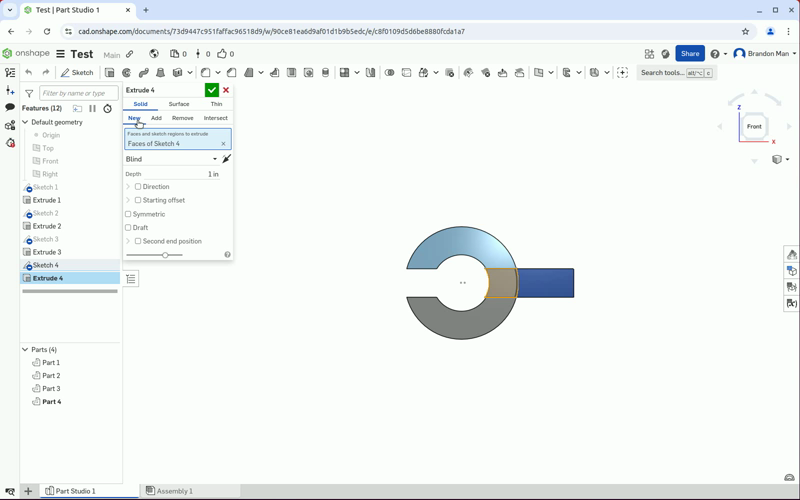
key(tab, 4)
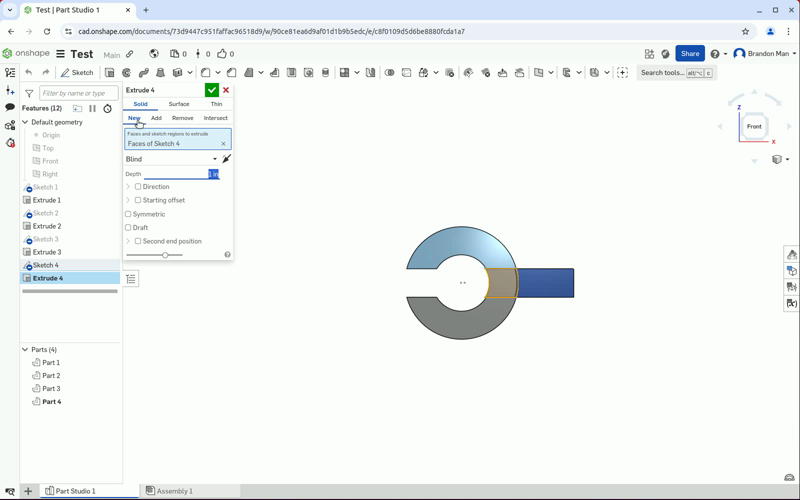
text(11.554)
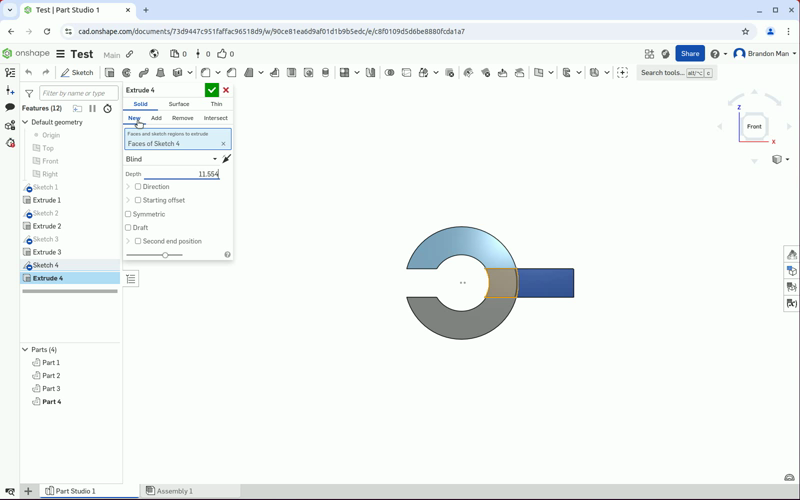
key(enter)
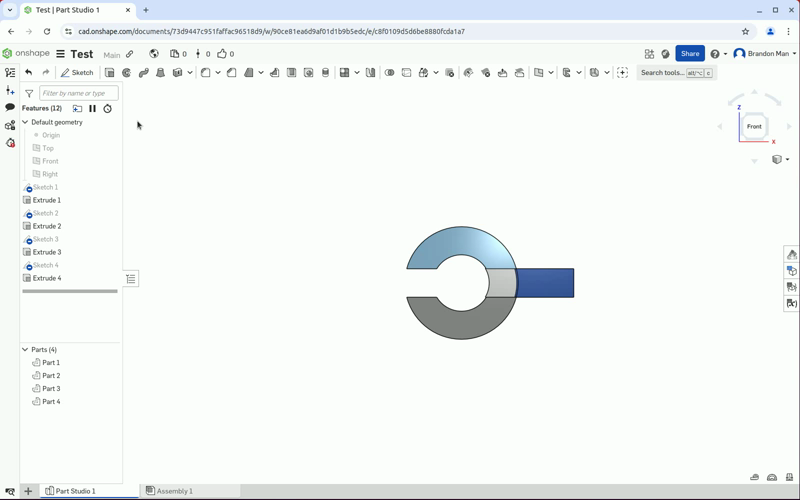
key(shift+h)
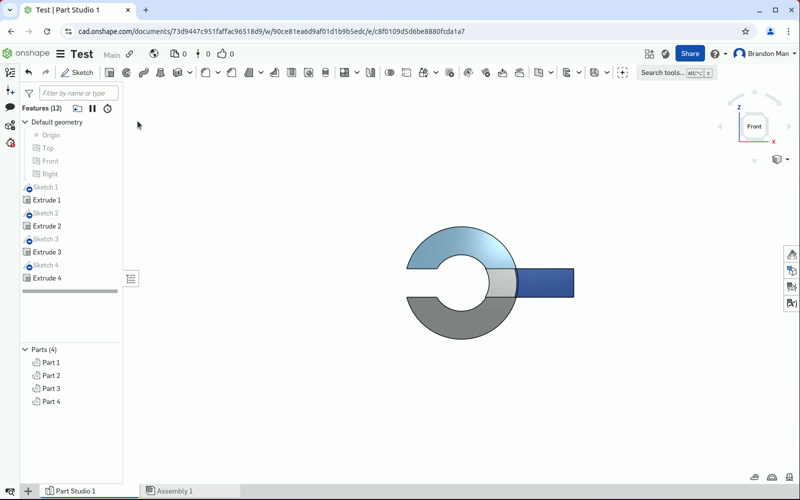
key(shift+h)
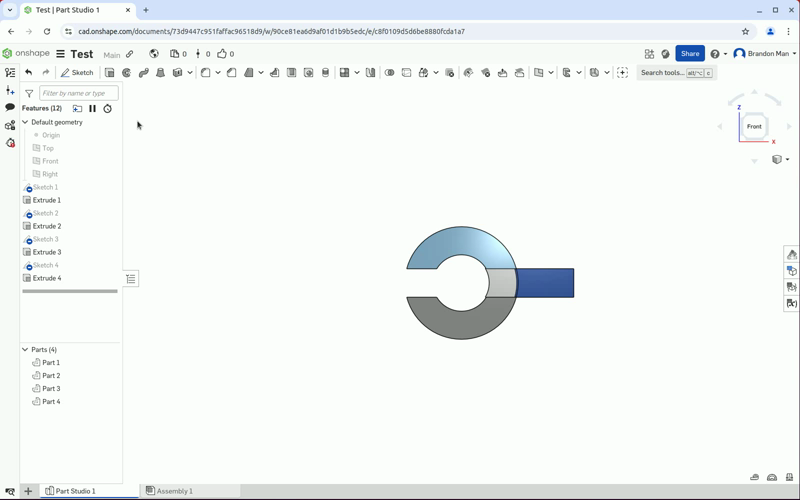
mouse_move(73, 189)
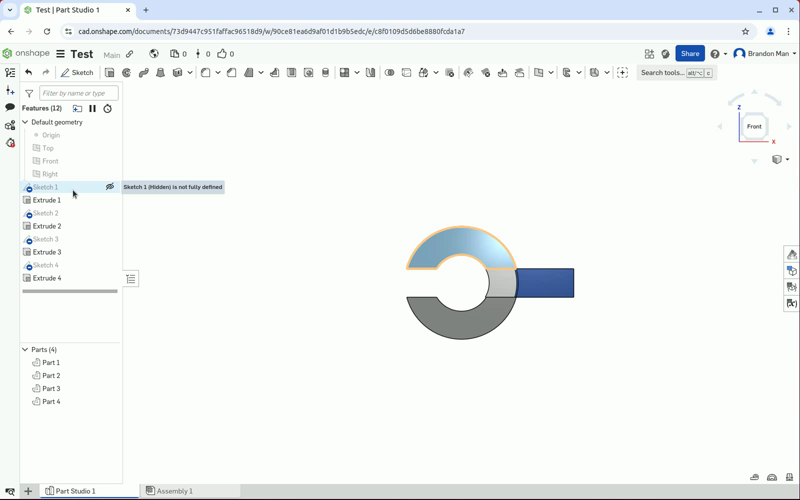
click(73, 189)
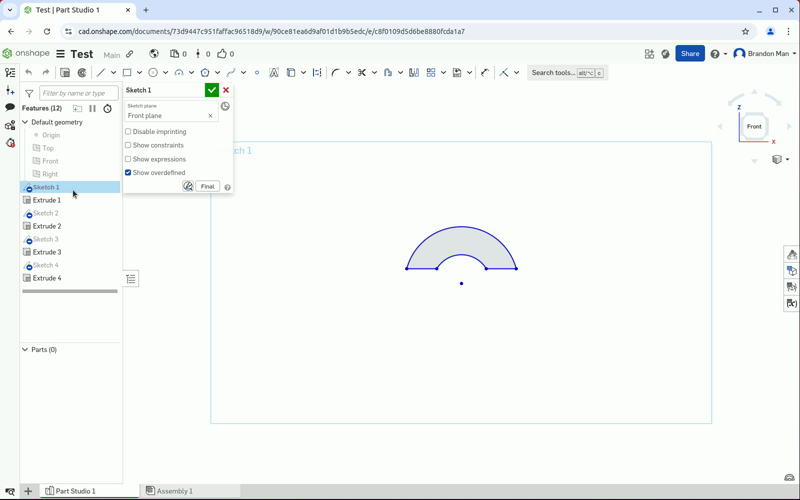
mouse_move(229, 92)
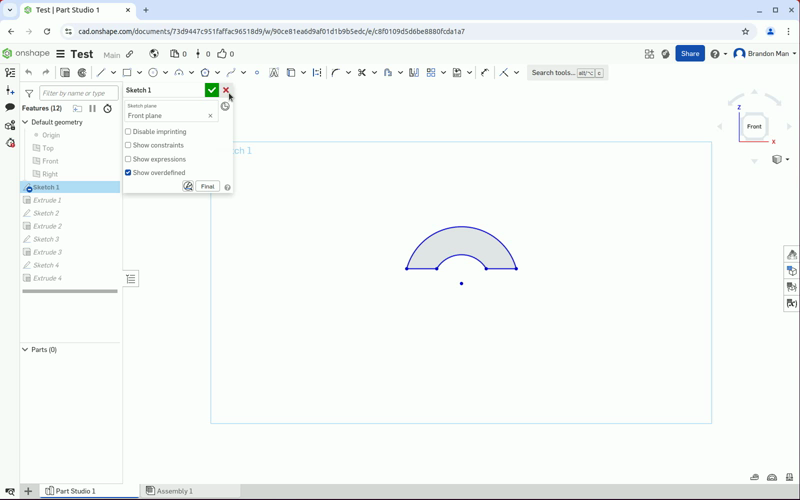
click(229, 92)
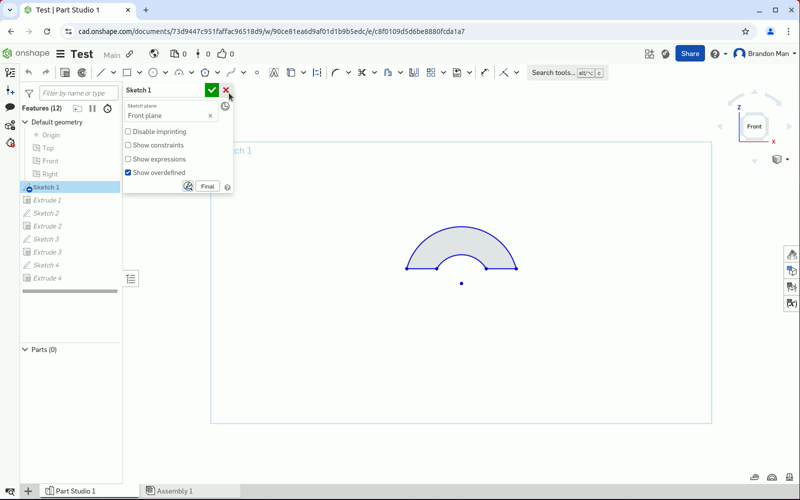
key(shift+s)
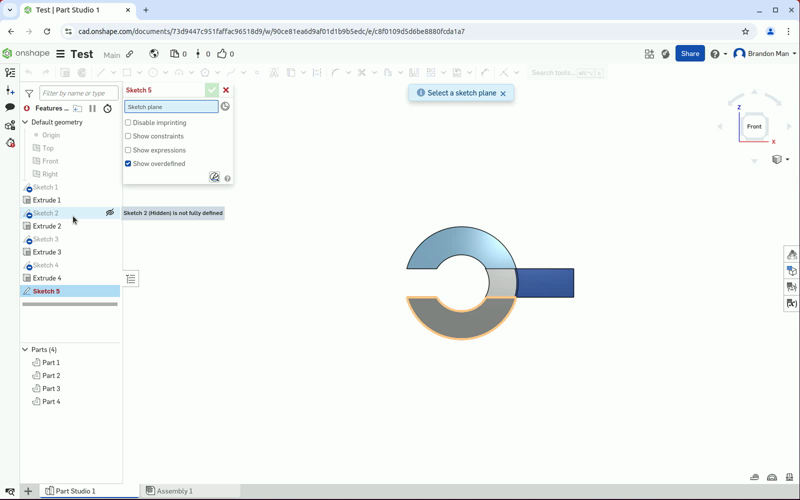
scroll(3)
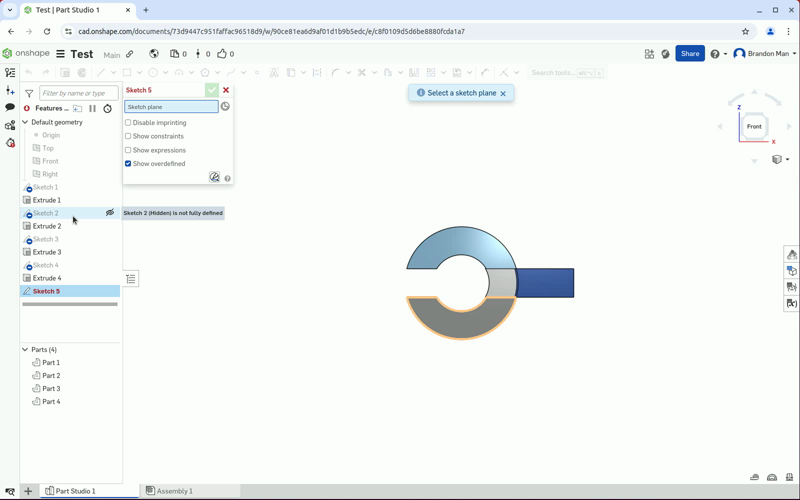
mouse_move(73, 163)
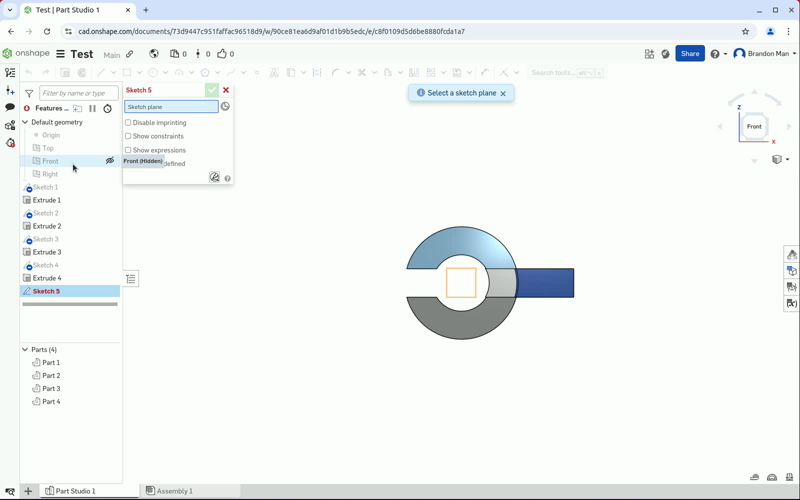
click(73, 163)
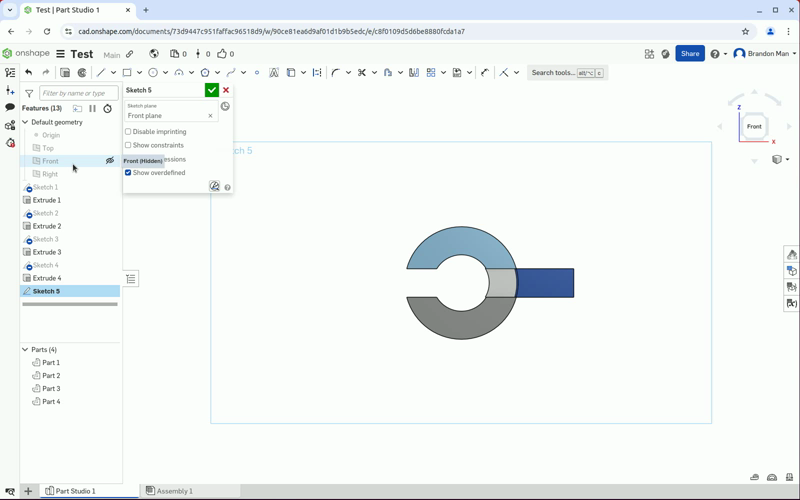
mouse_move(73, 352)
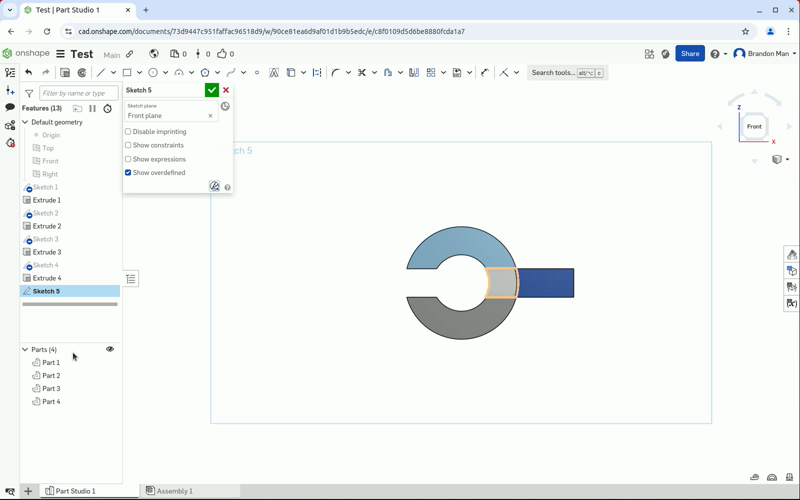
key(y)
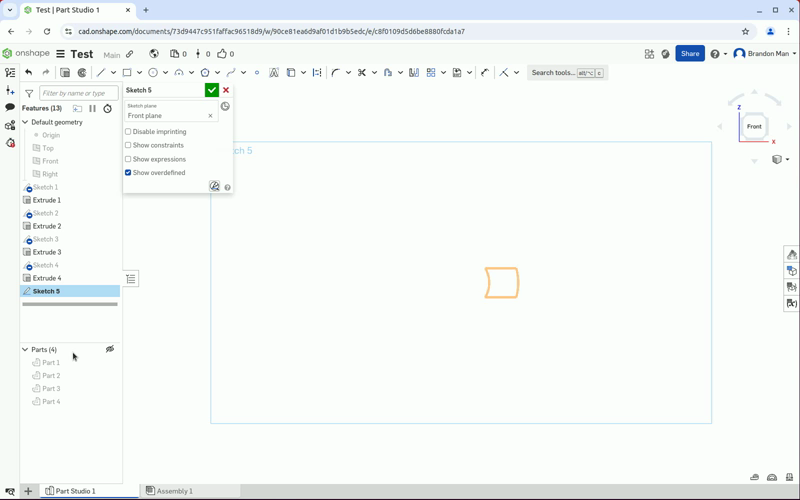
key(l)
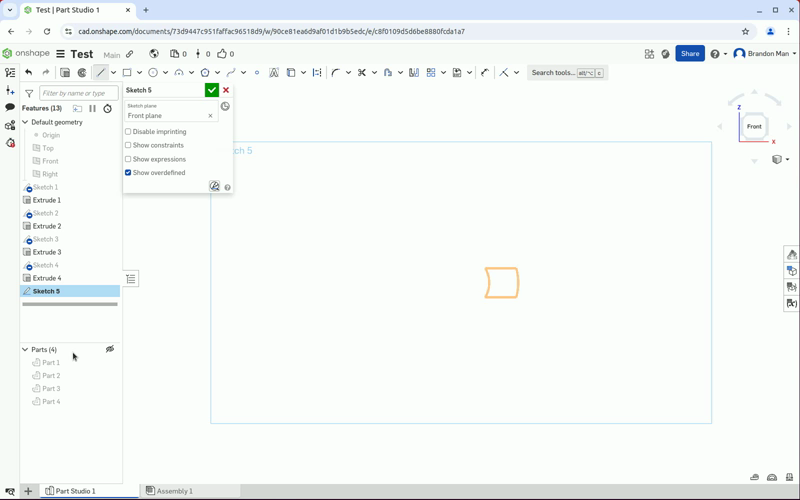
key_down(shift)
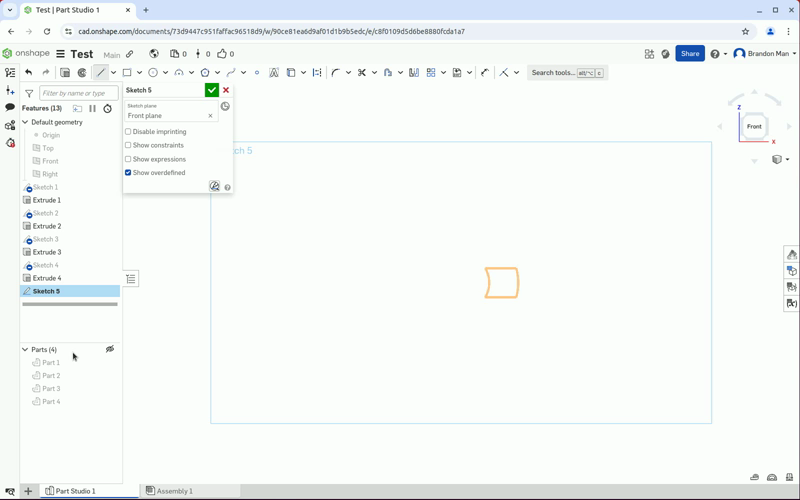
mouse_move(406, 297)
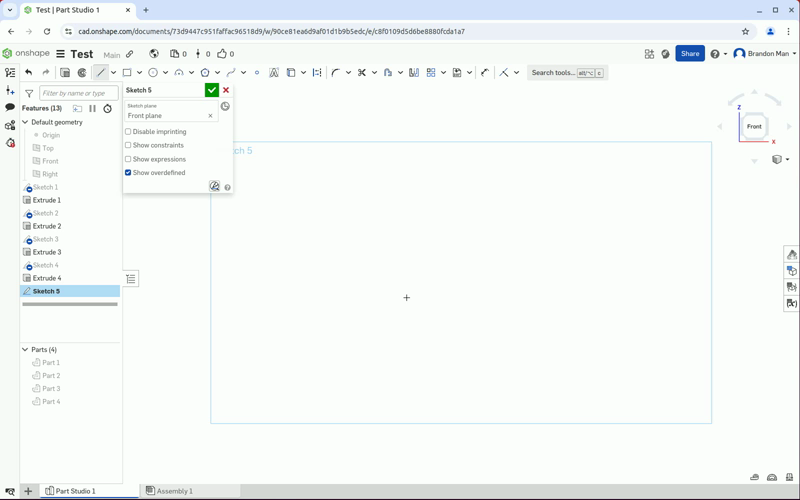
click(406, 297)
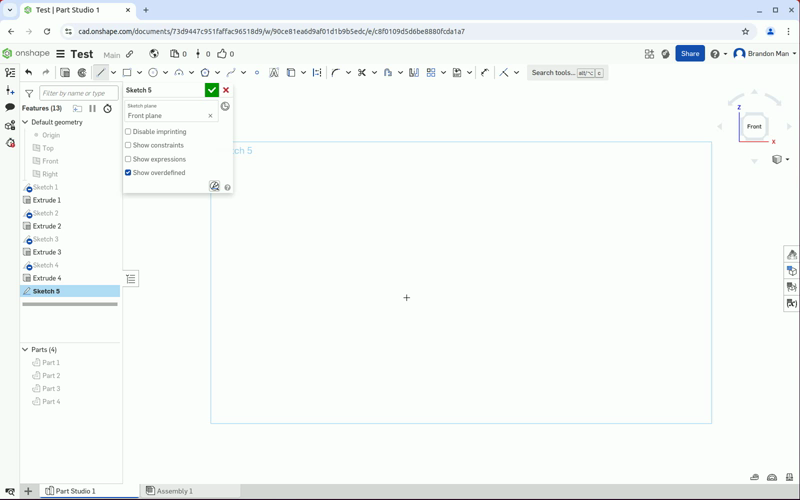
key_up(shift)
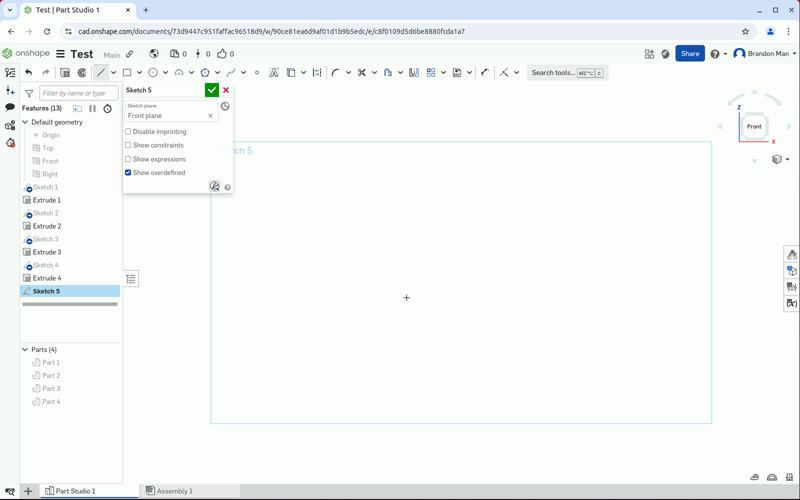
key_down(shift)
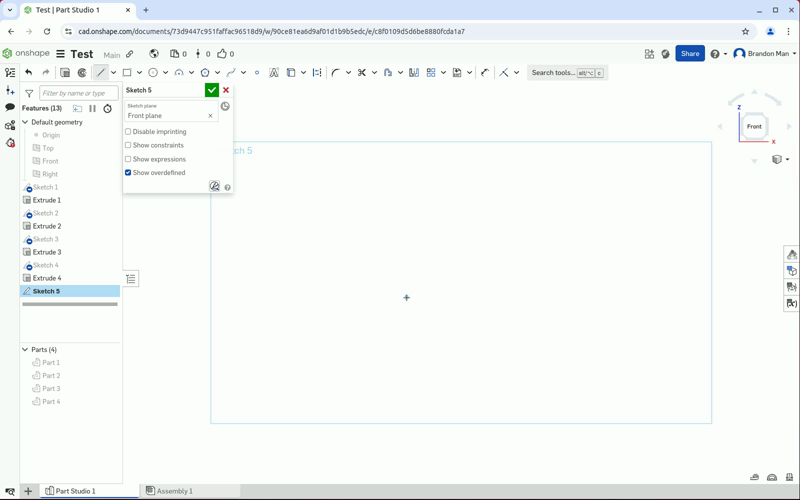
mouse_move(436, 297)
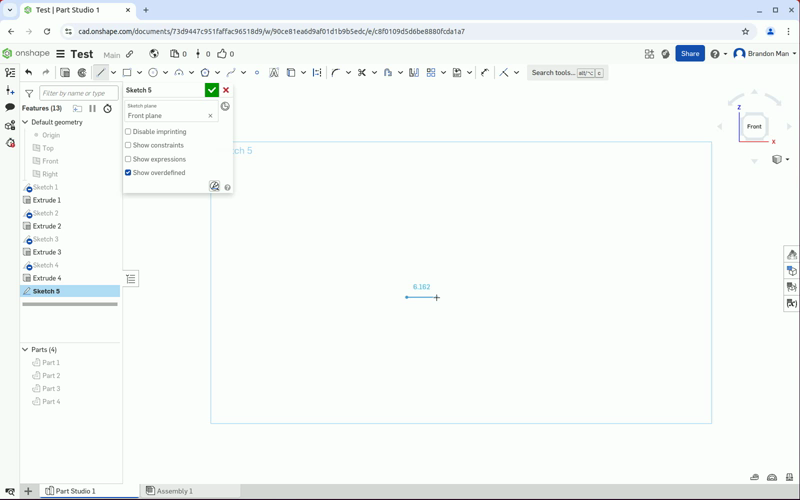
mouse_move(438, 297)
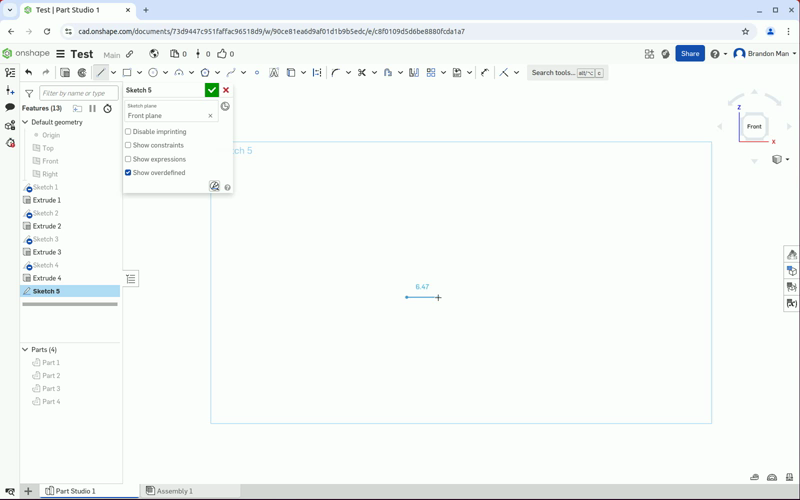
click(438, 297)
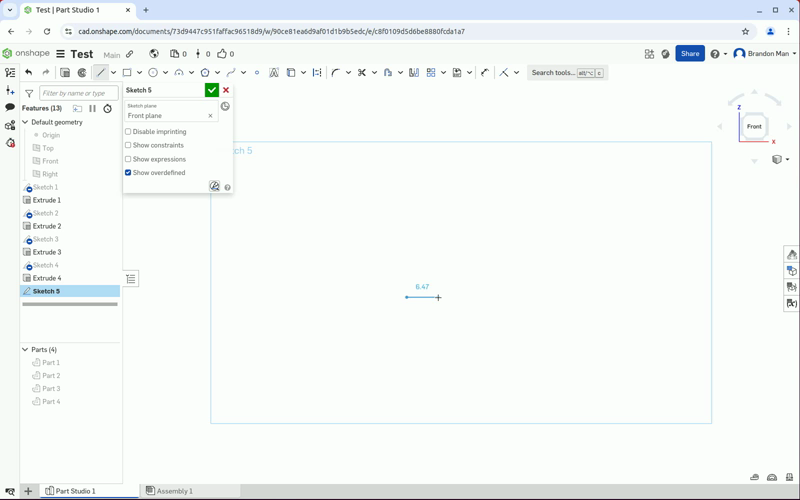
key_up(shift)
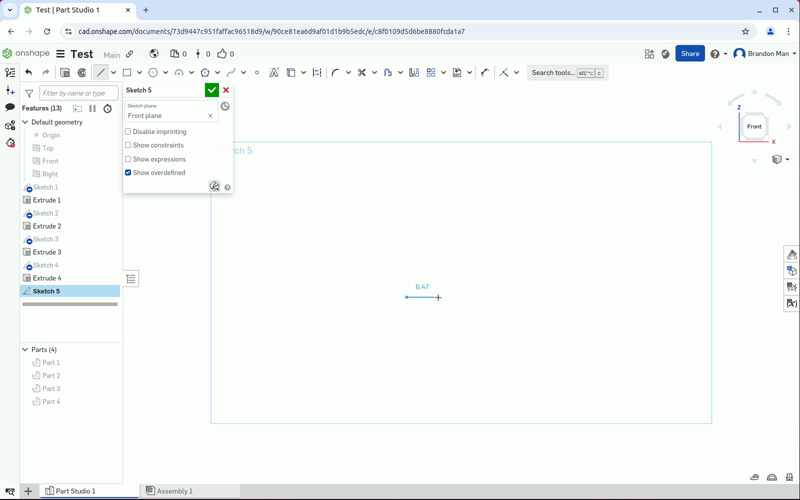
key(esc)
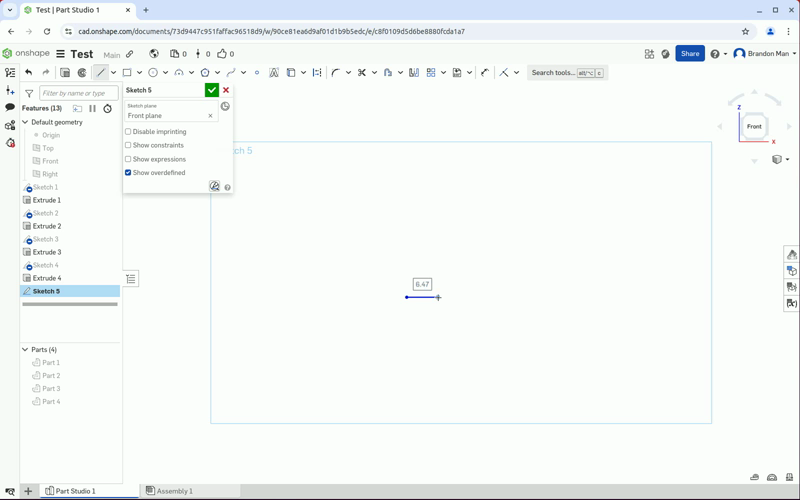
key(a)
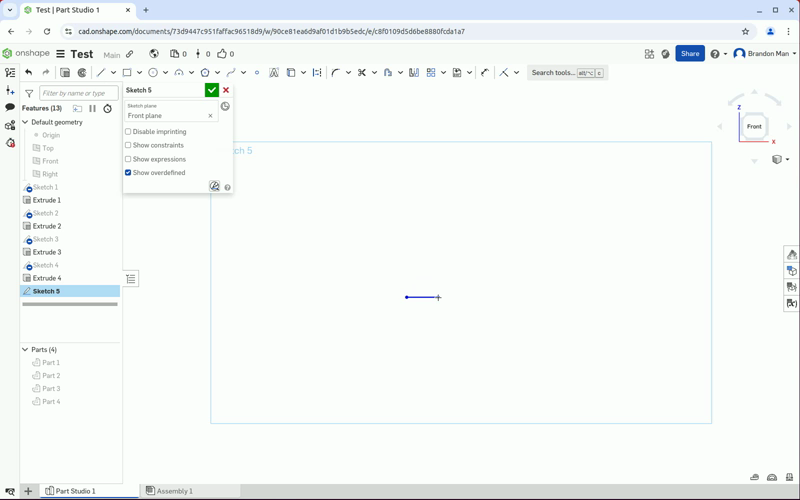
mouse_move(438, 297)
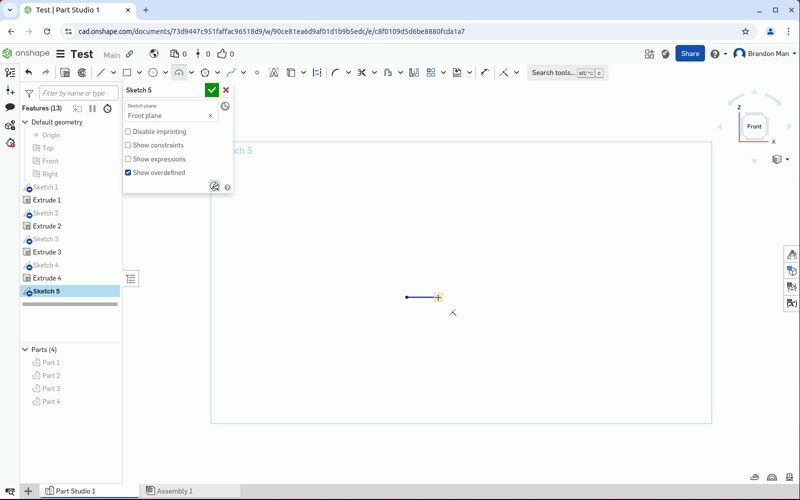
click(438, 297)
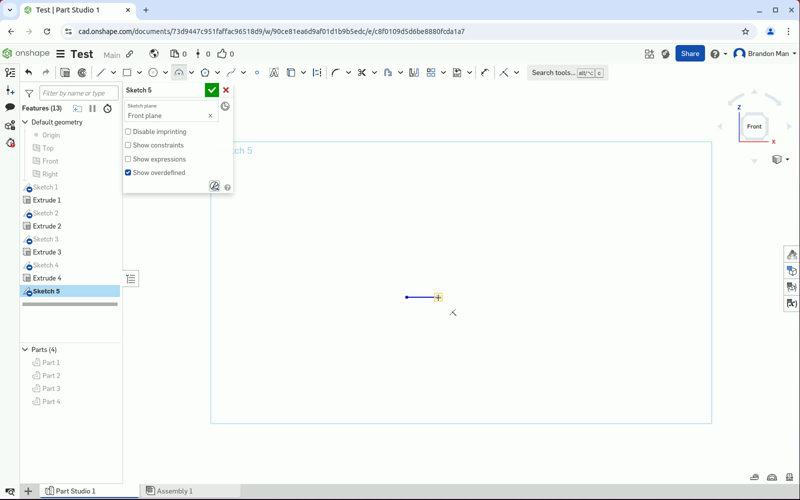
key_down(shift)
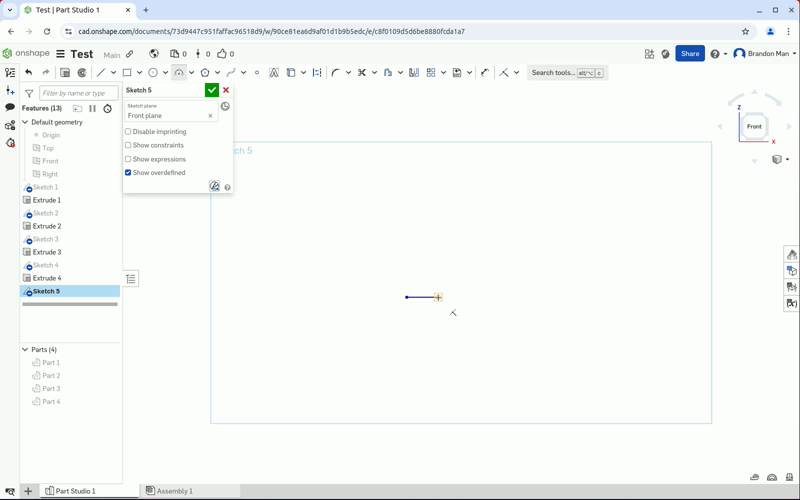
mouse_move(438, 267)
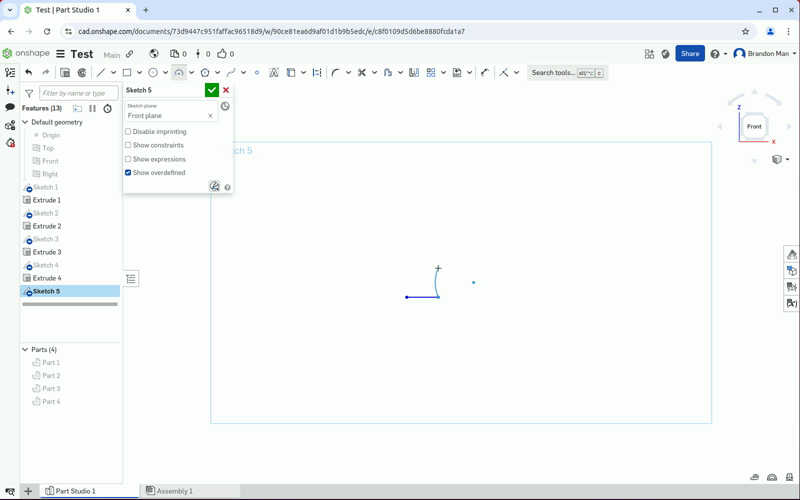
click(438, 267)
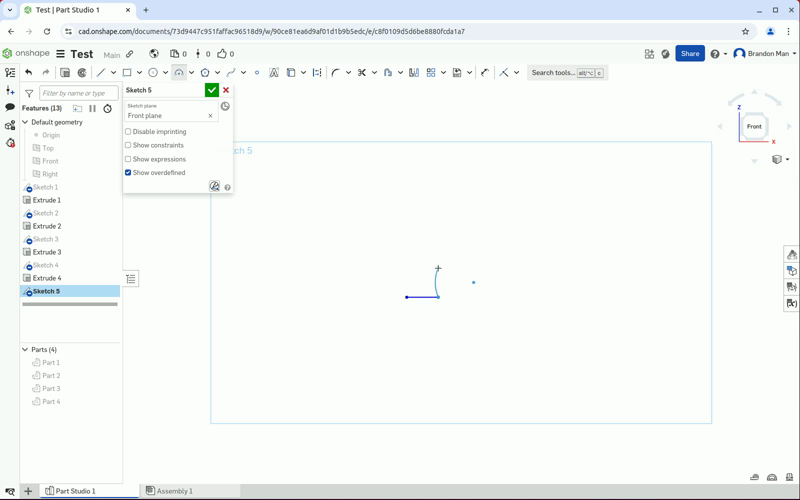
mouse_move(434, 282)
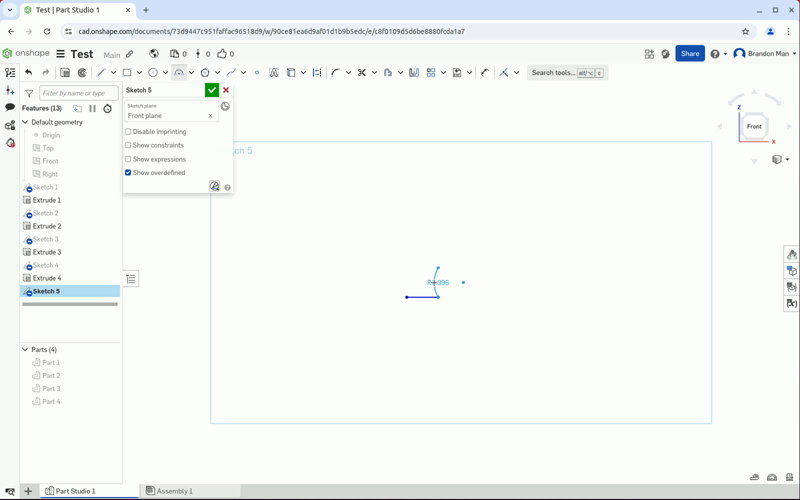
click(434, 282)
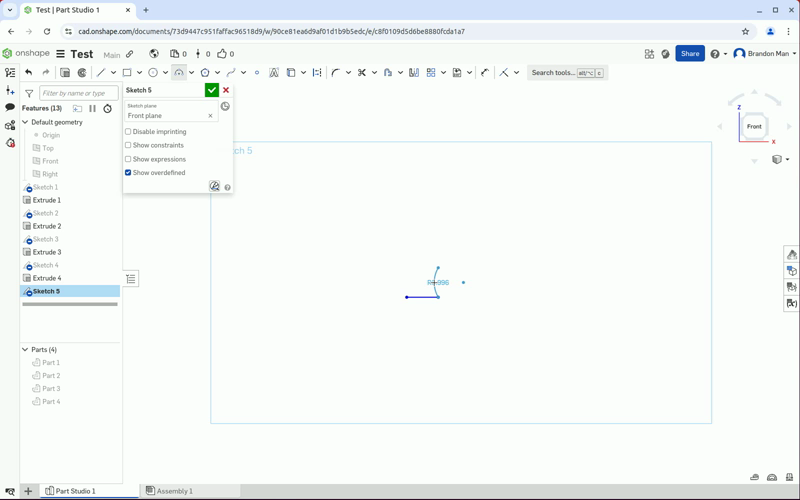
key_up(shift)
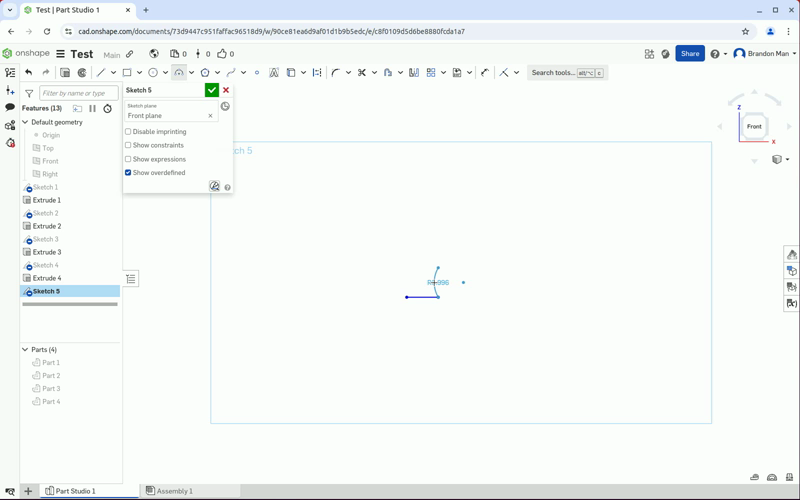
key(esc)
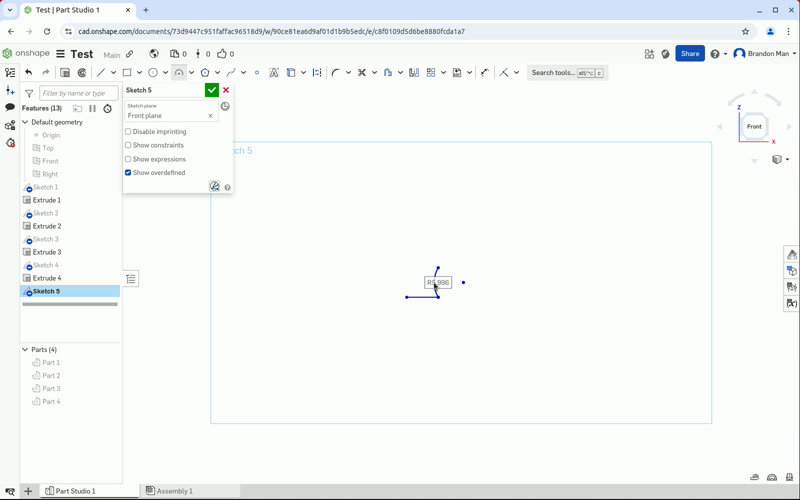
key(l)
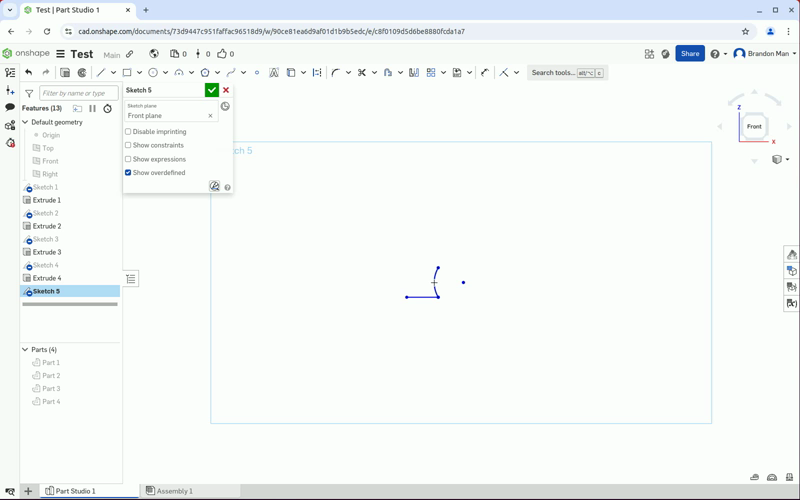
mouse_move(438, 267)
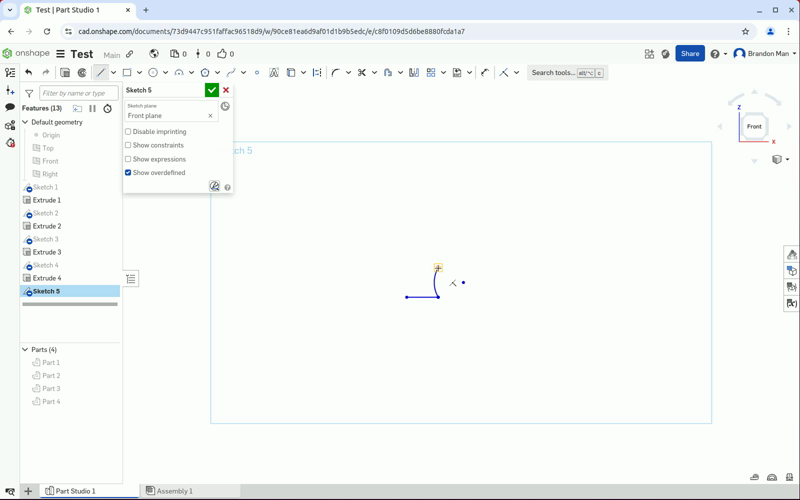
click(438, 267)
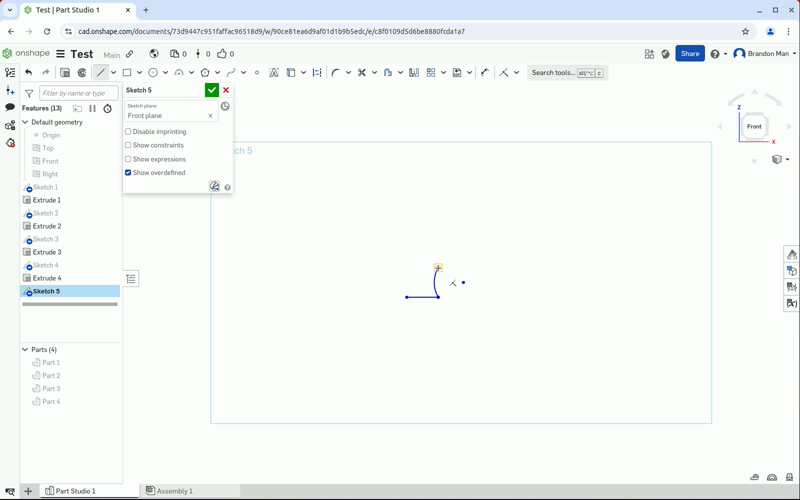
key_down(shift)
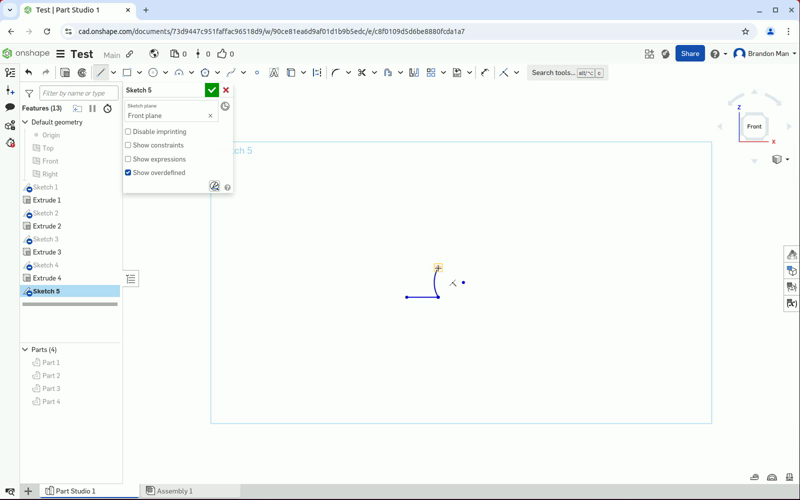
mouse_move(468, 267)
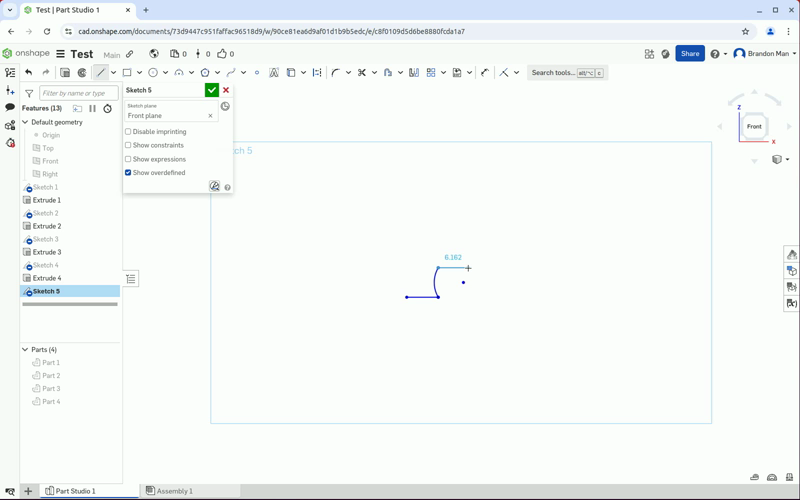
mouse_move(406, 267)
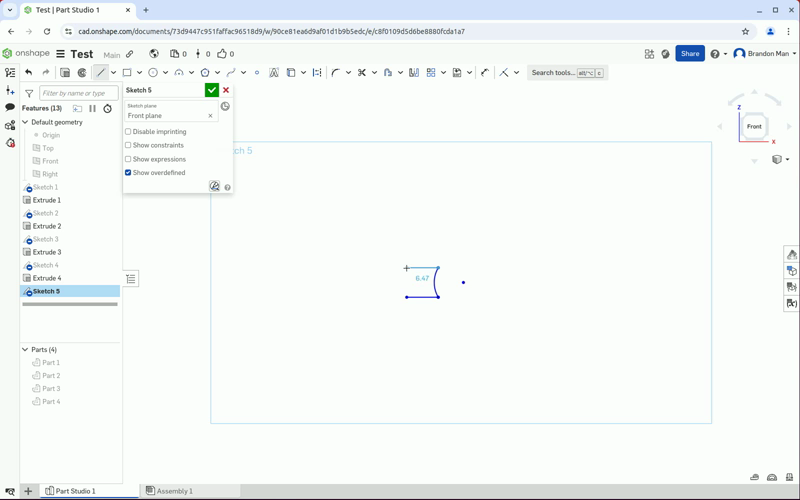
click(406, 267)
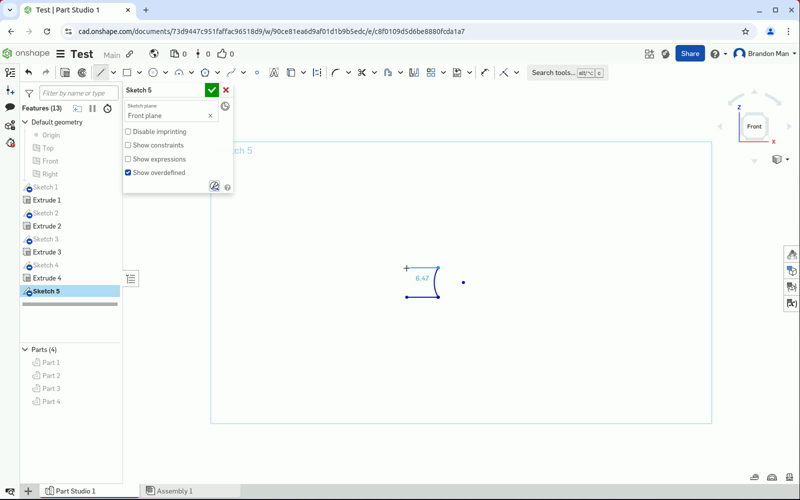
key_up(shift)
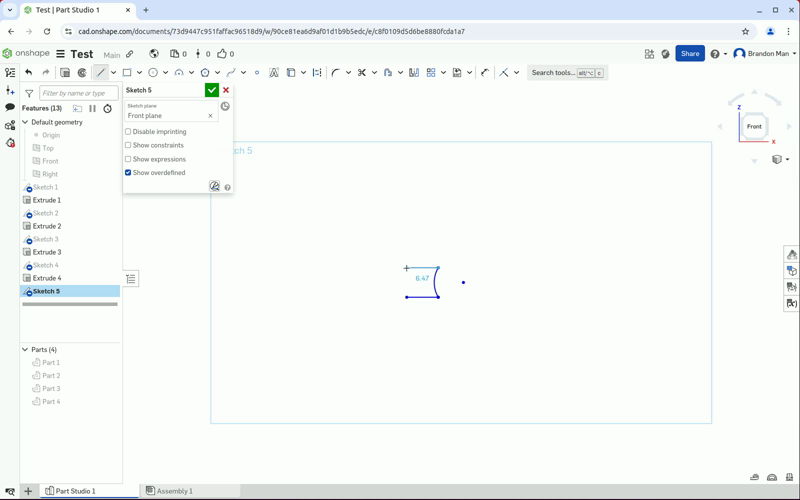
key(esc)
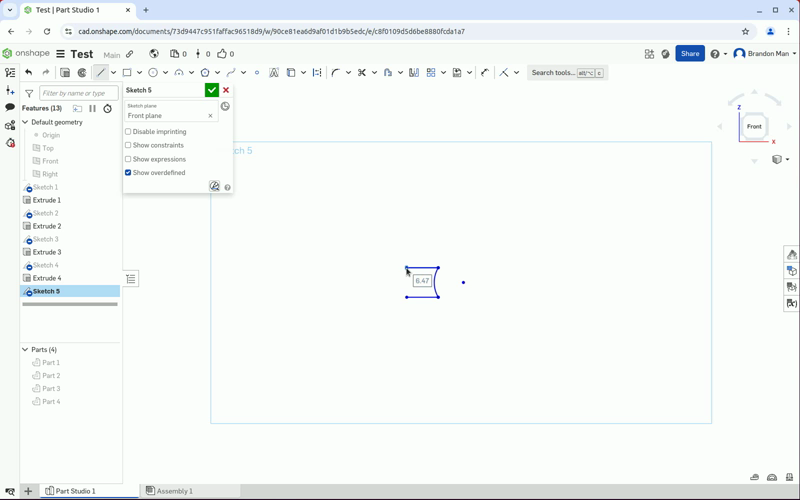
key(a)
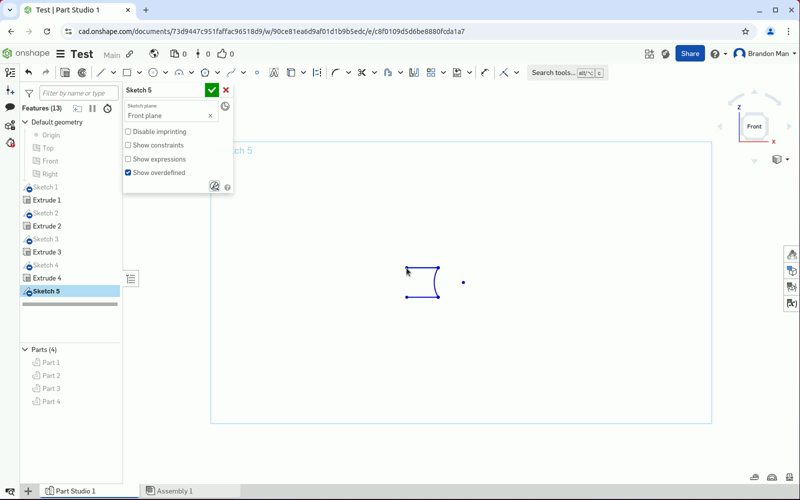
mouse_move(406, 267)
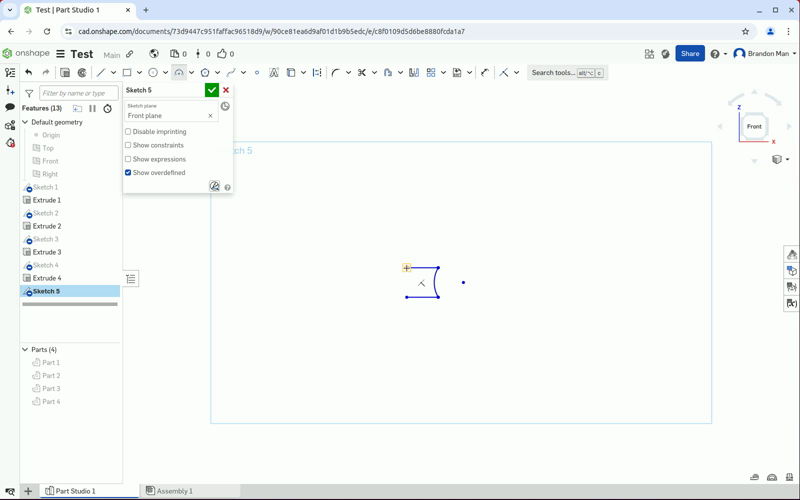
click(406, 267)
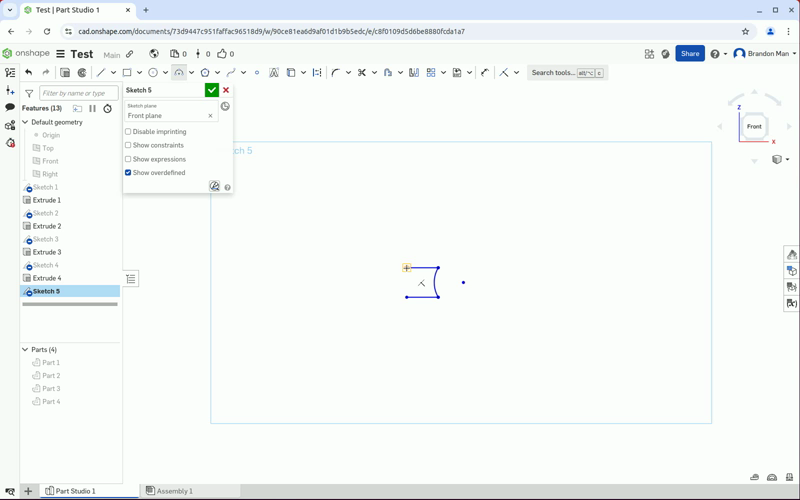
mouse_move(406, 297)
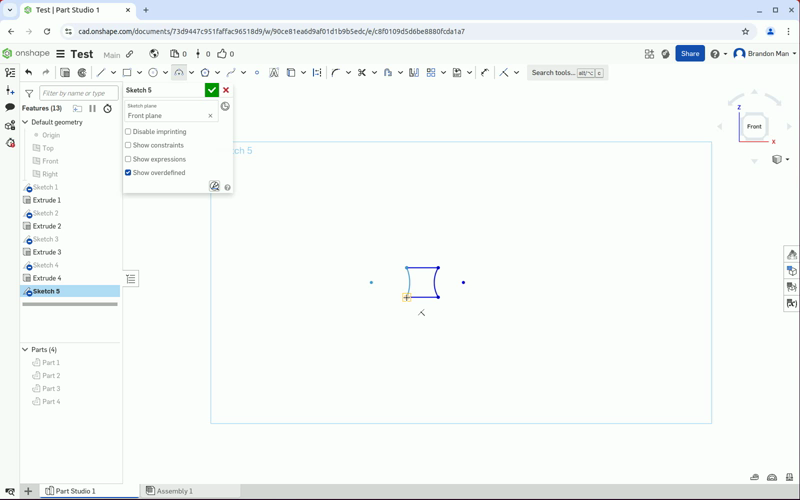
click(406, 297)
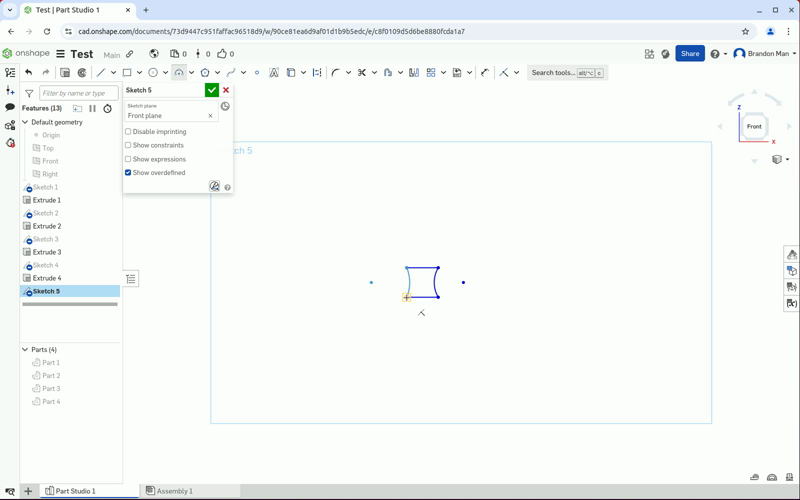
key_down(shift)
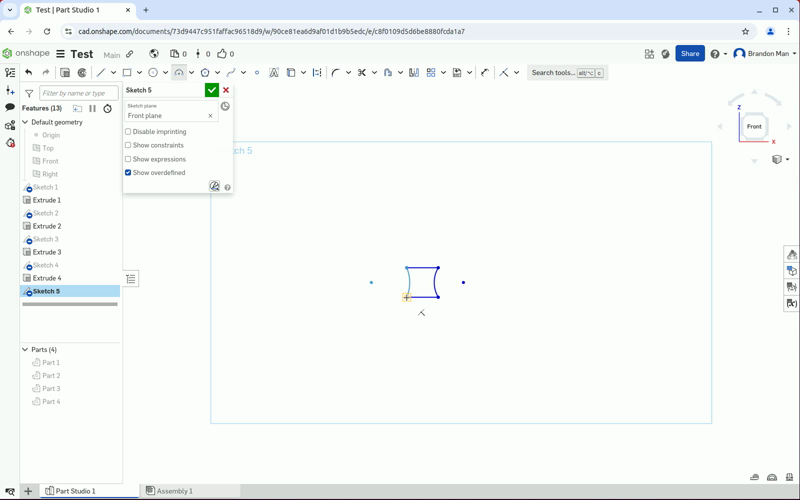
mouse_move(404, 282)
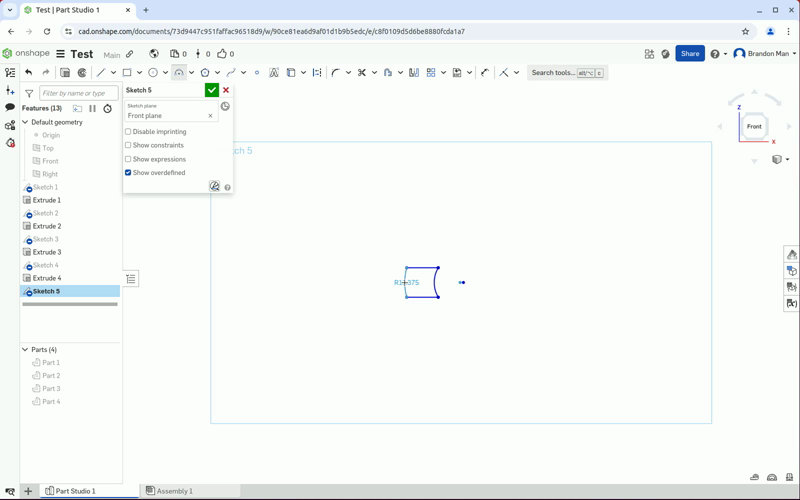
click(404, 282)
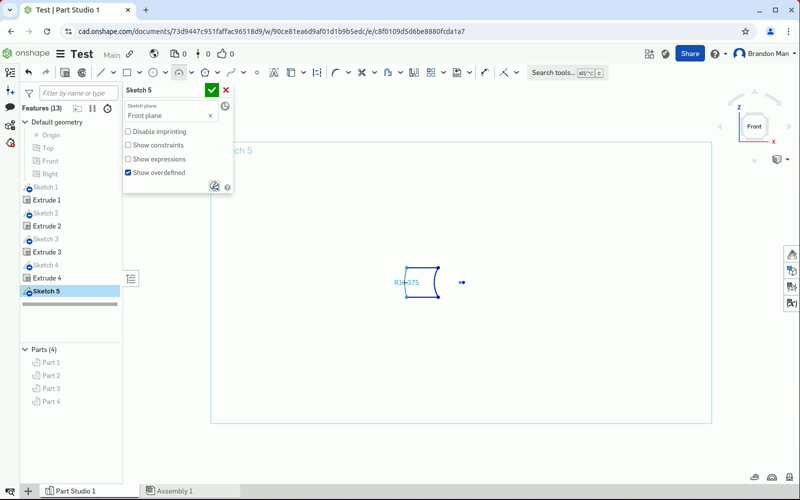
key_up(shift)
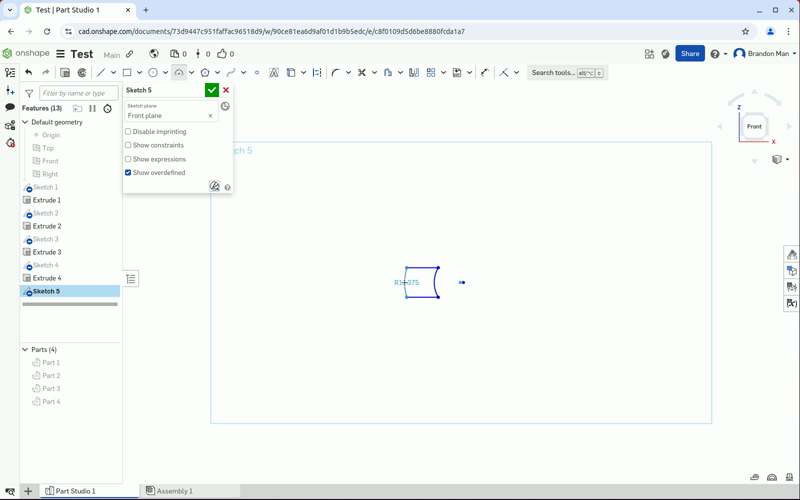
key(esc)
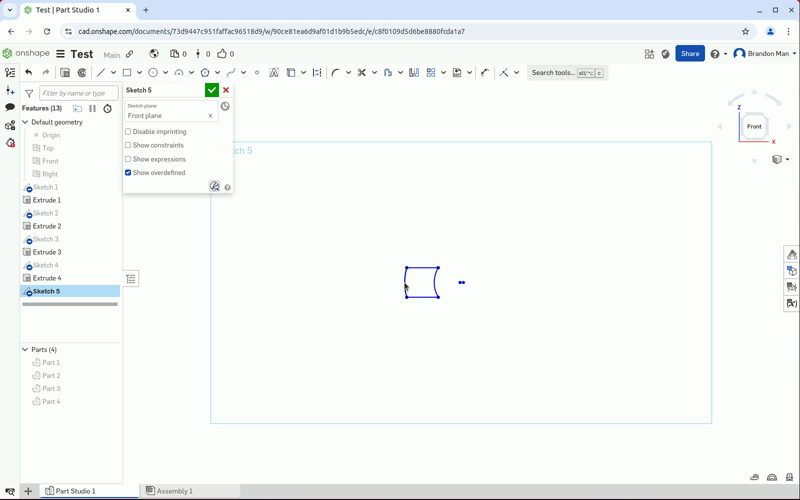
mouse_move(410, 271)
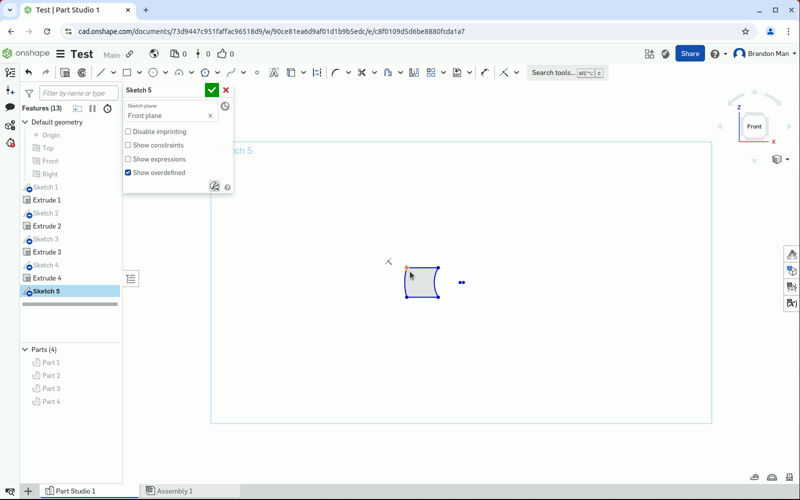
scroll(6)
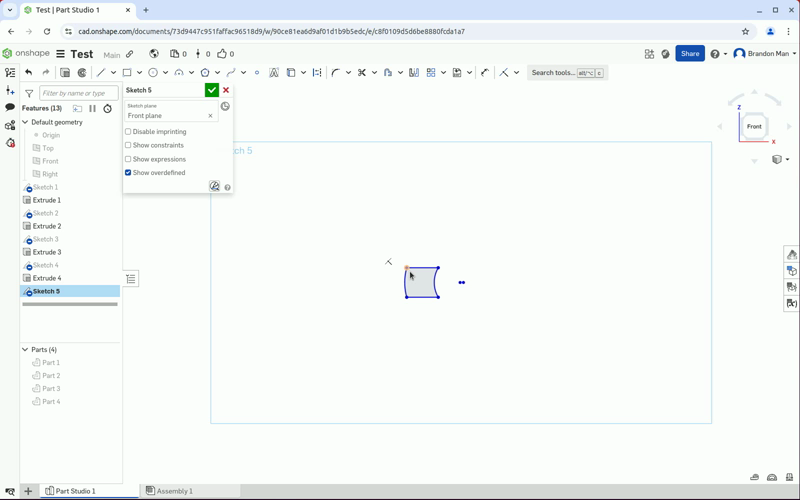
scroll(6)
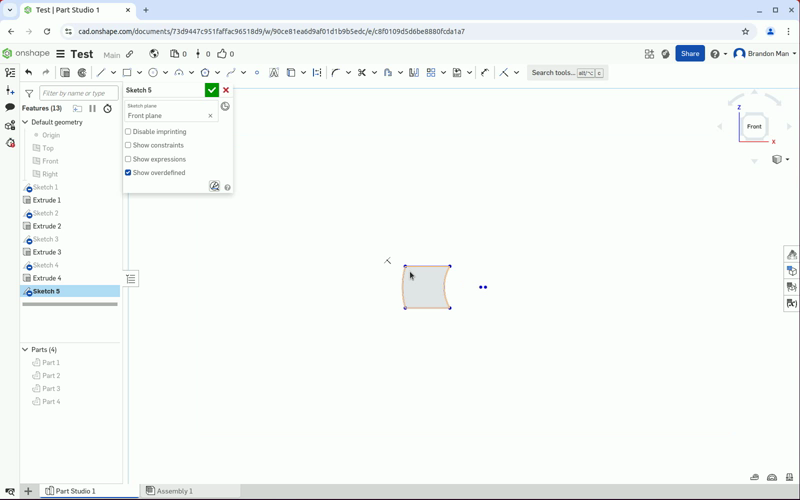
scroll(6)
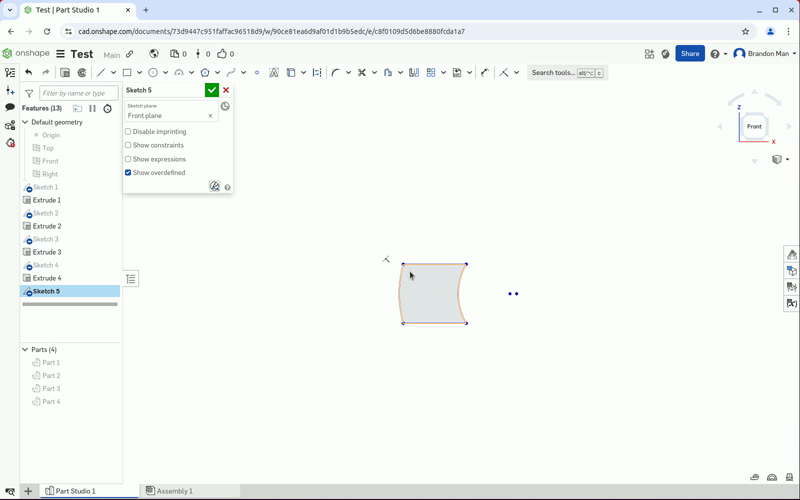
scroll(6)
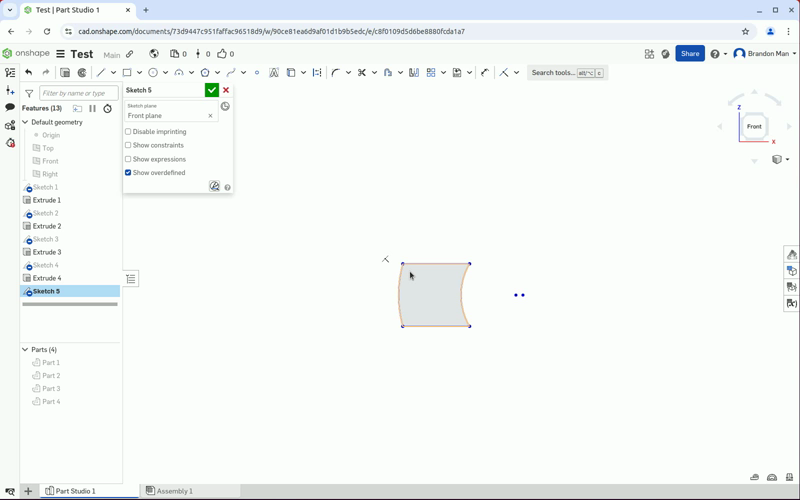
scroll(6)
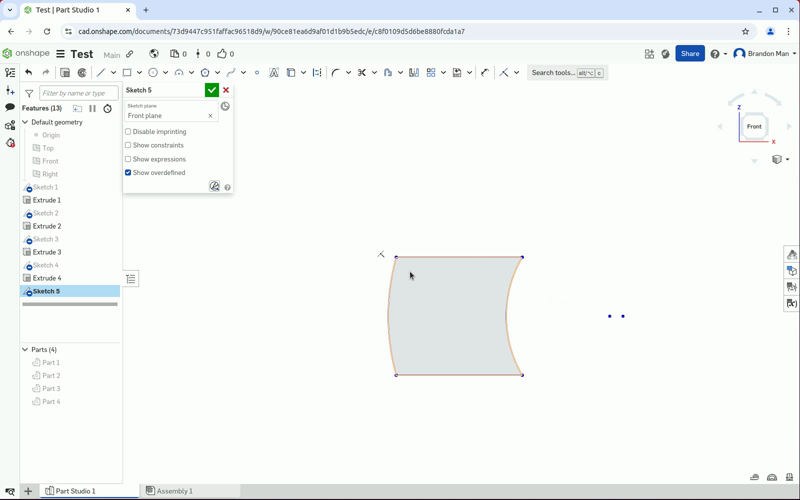
scroll(6)
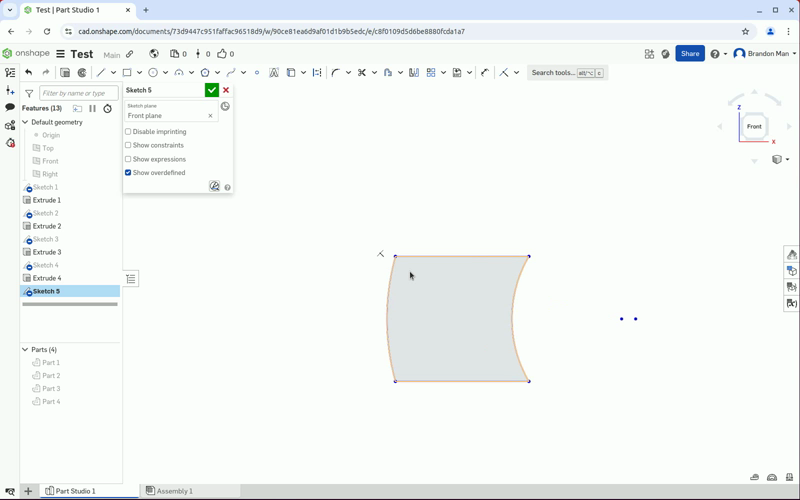
scroll(6)
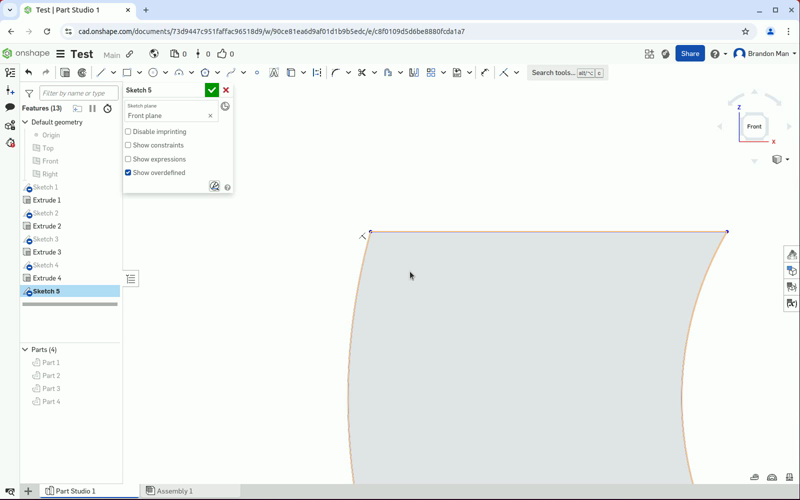
click(410, 271)
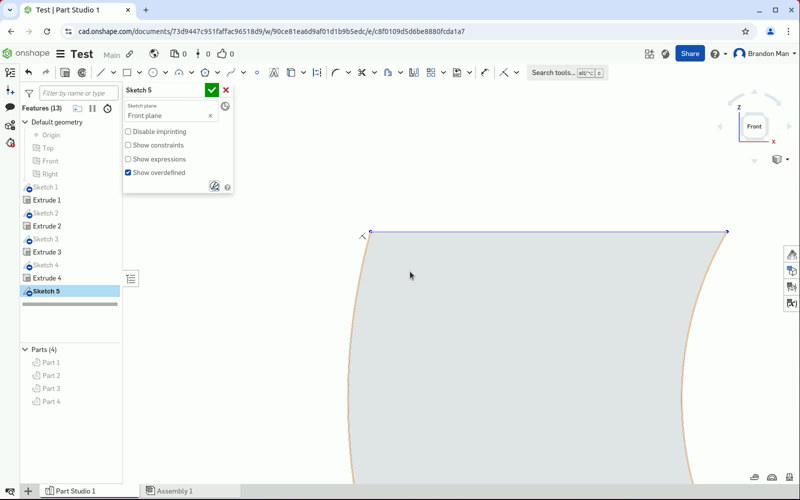
scroll(-6)
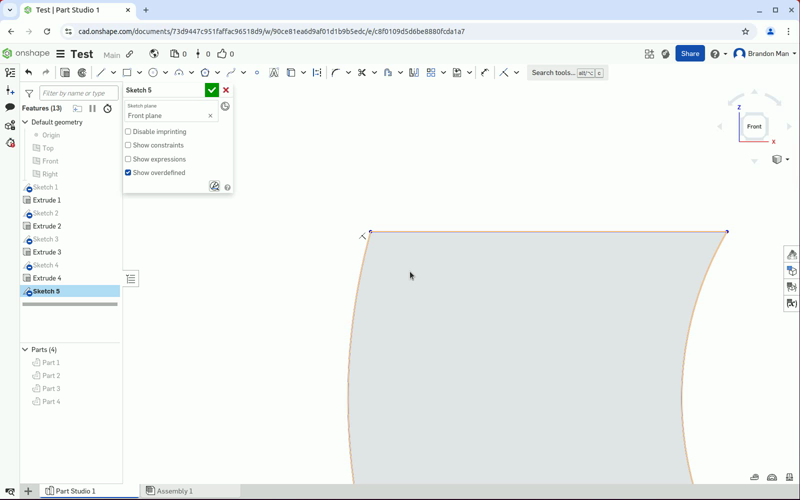
scroll(-6)
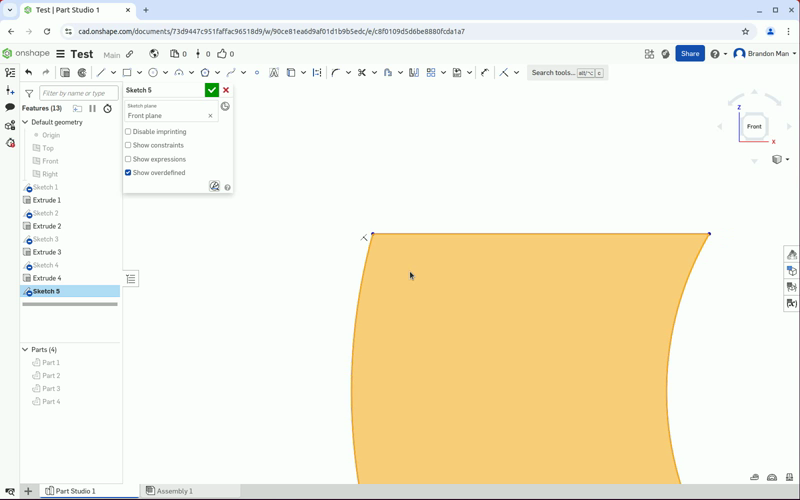
scroll(-6)
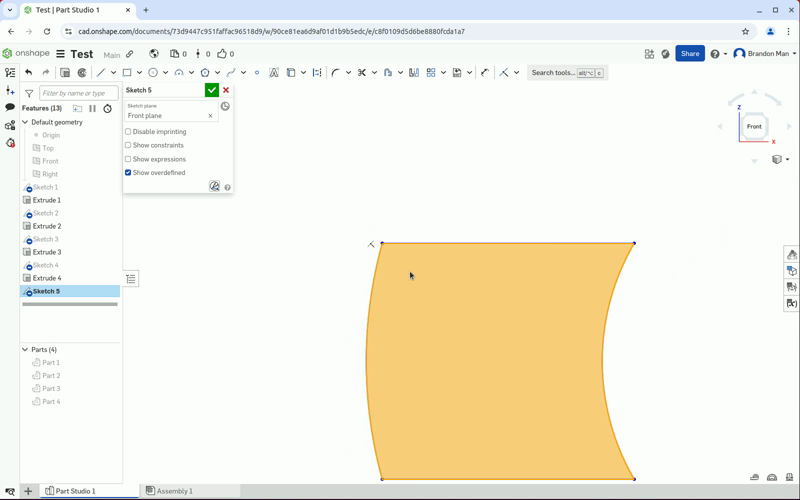
scroll(-6)
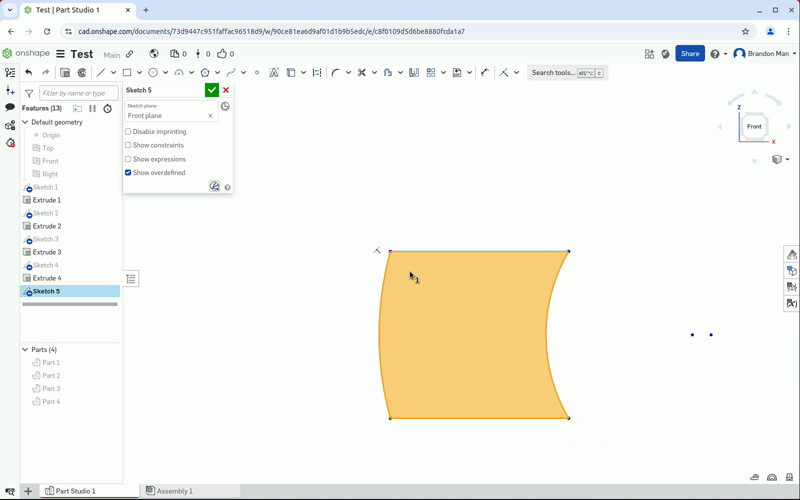
scroll(-6)
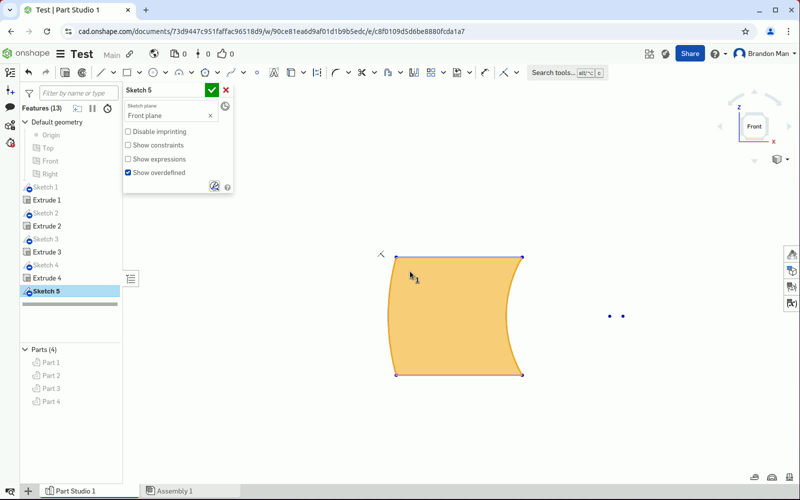
scroll(-6)
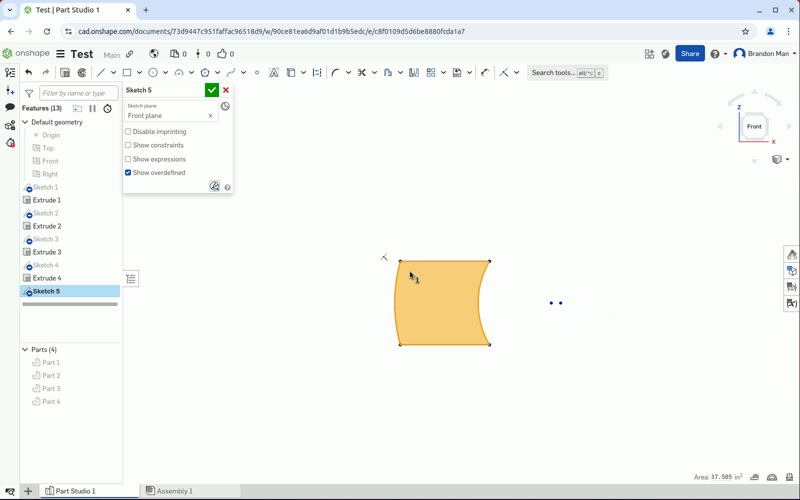
scroll(-6)
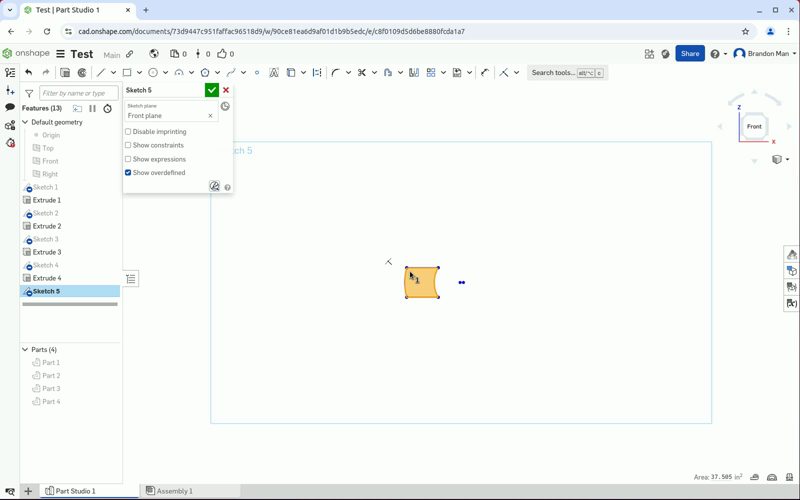
mouse_move(73, 352)
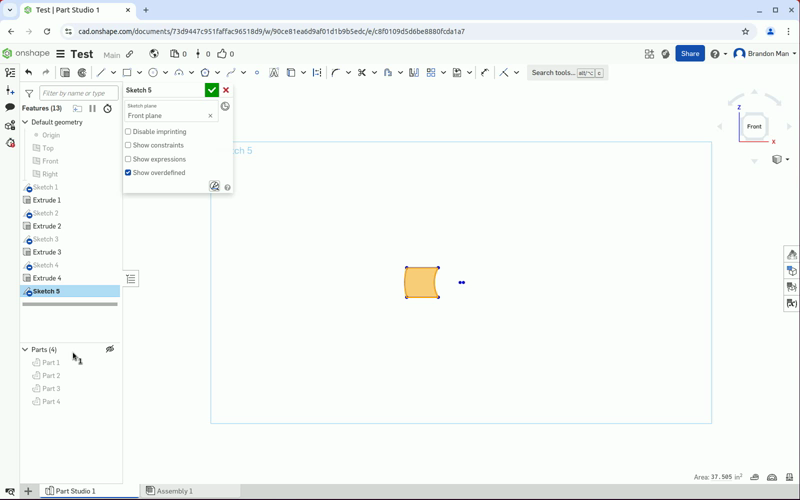
key(shift+y)
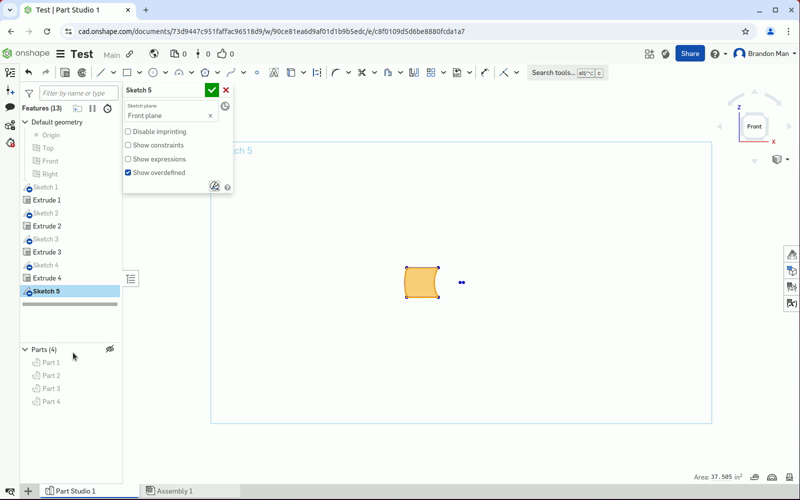
key(shift+e)
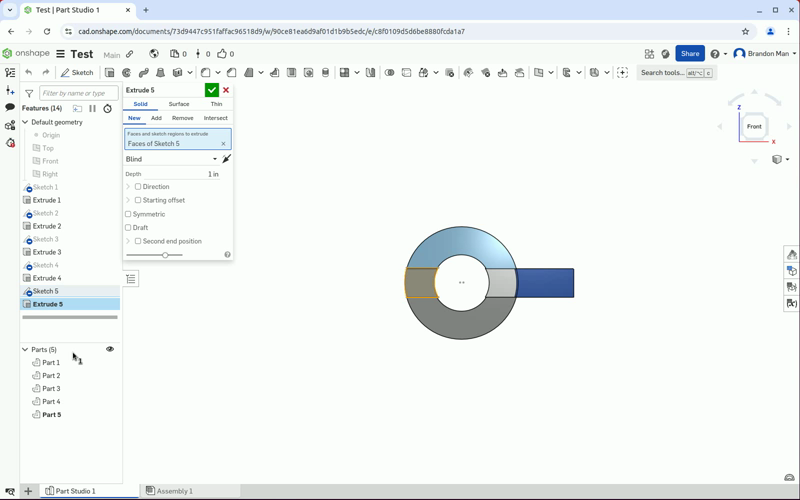
mouse_move(143, 106)
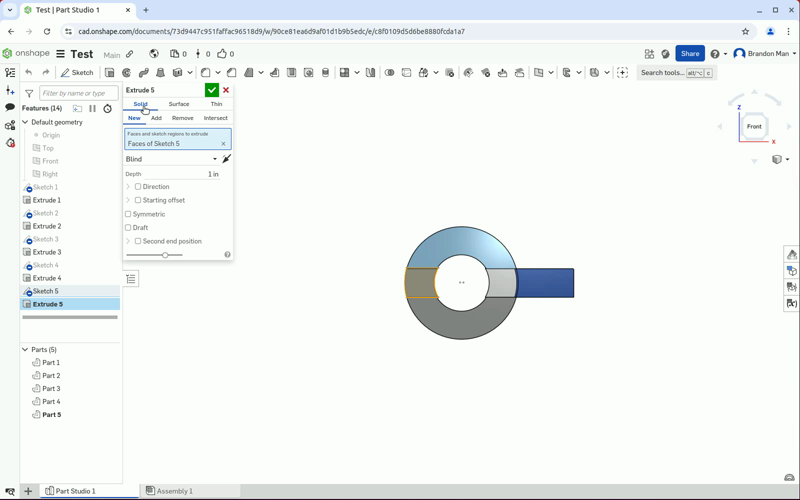
click(143, 106)
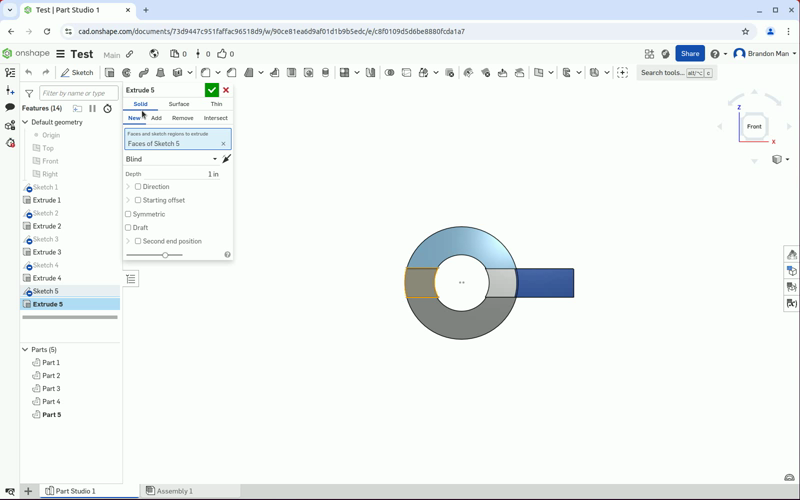
mouse_move(137, 120)
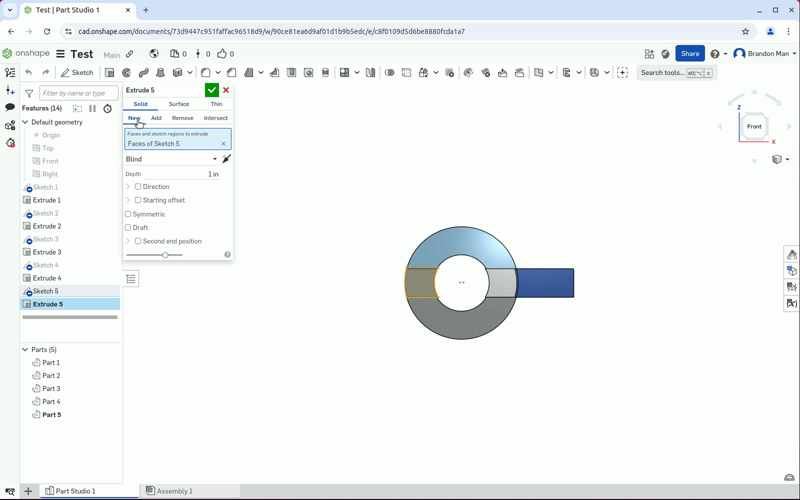
click(137, 120)
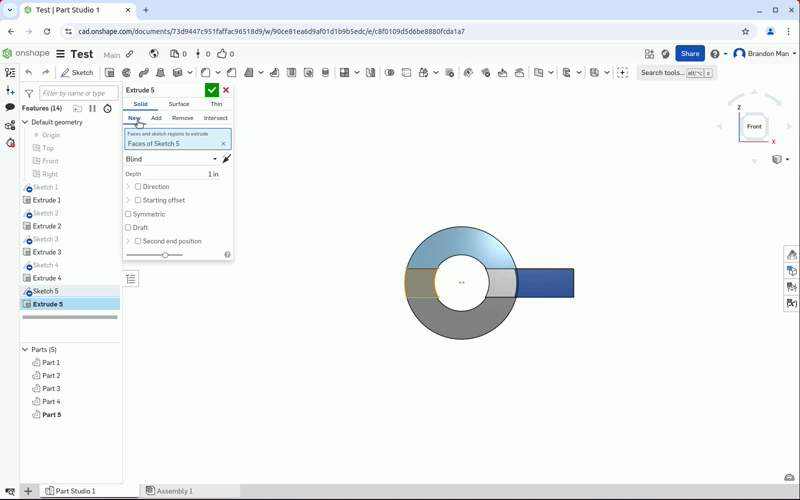
key(tab, 4)
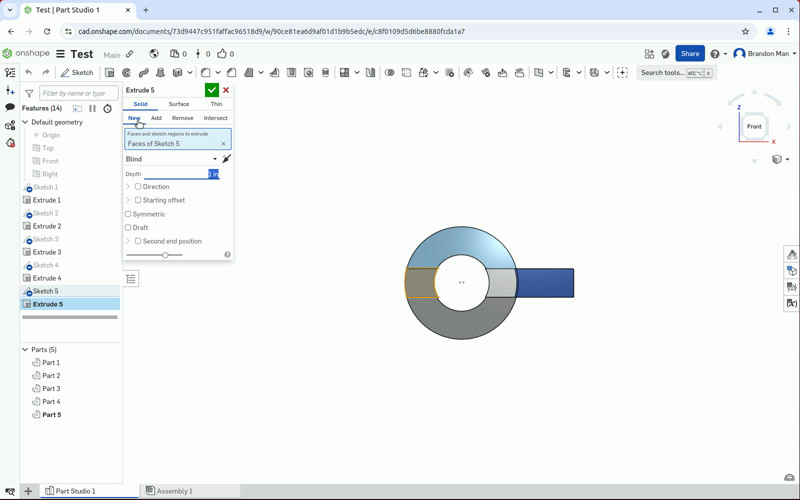
text(11.554)
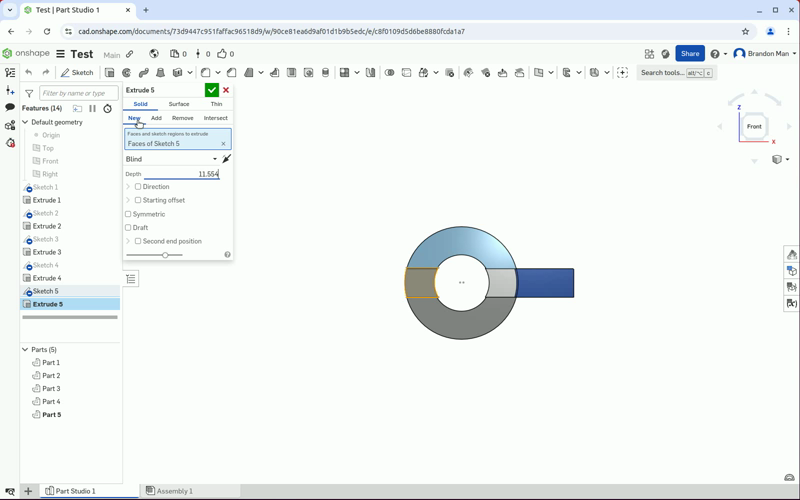
key(enter)
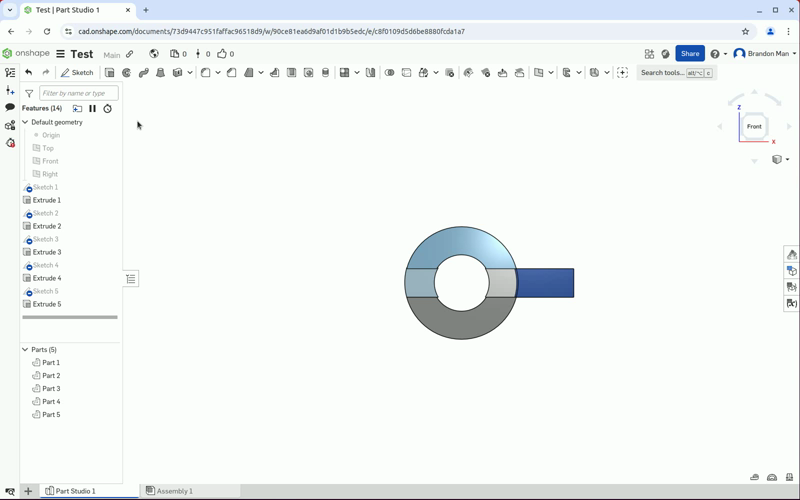
key(shift+h)
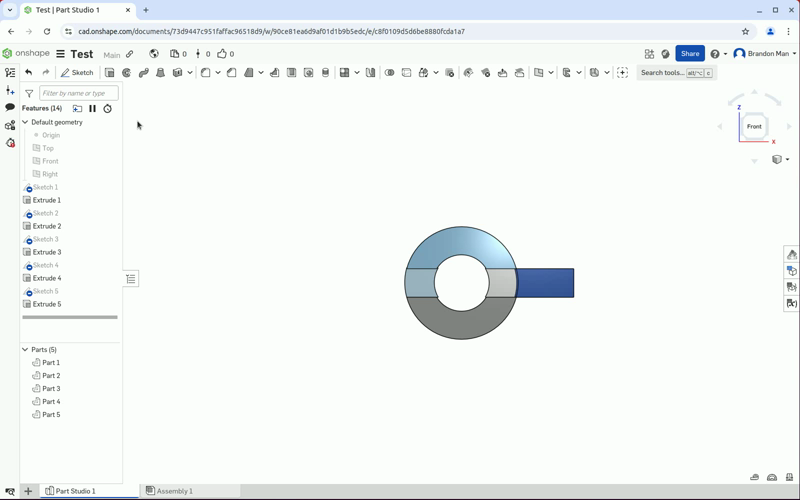
key(shift+h)
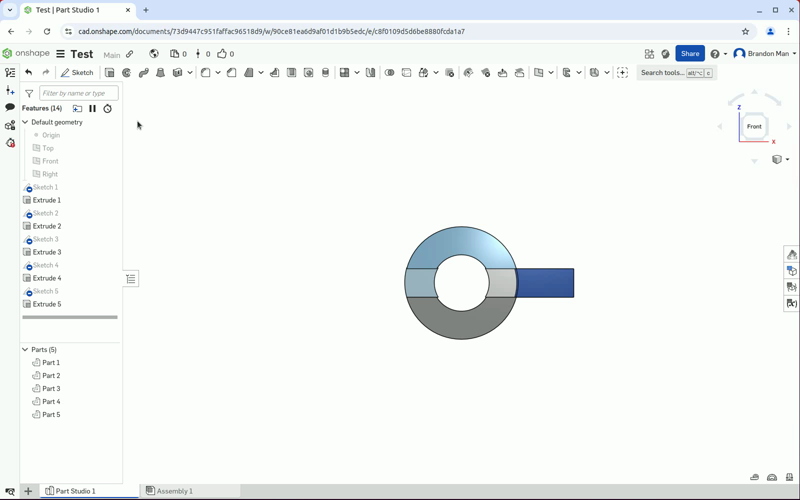
mouse_move(73, 189)
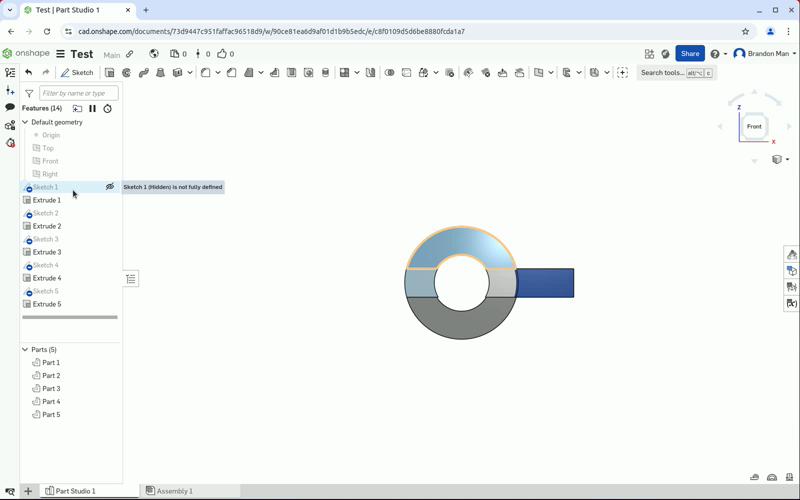
click(73, 189)
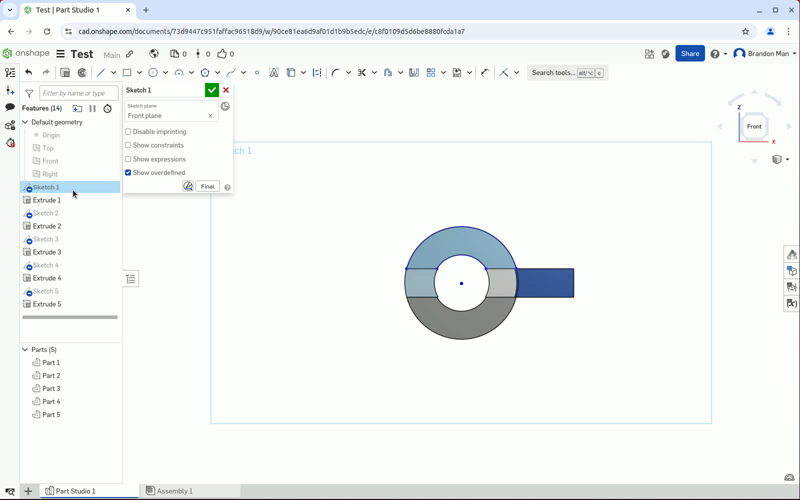
mouse_move(229, 92)
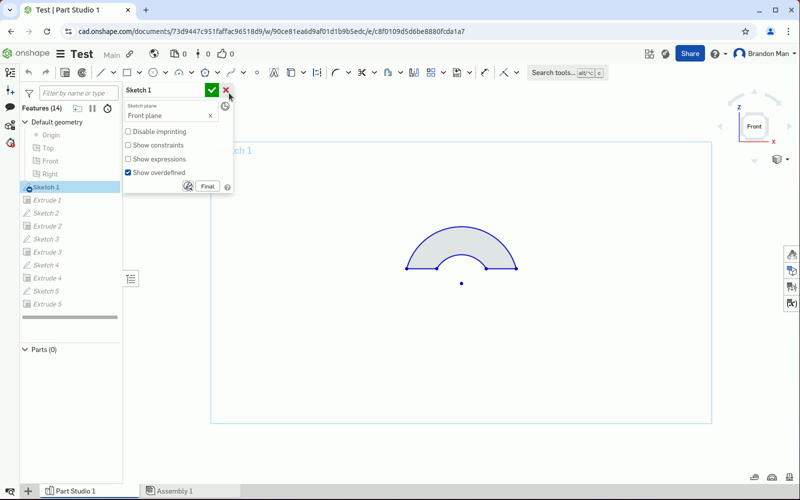
click(229, 92)
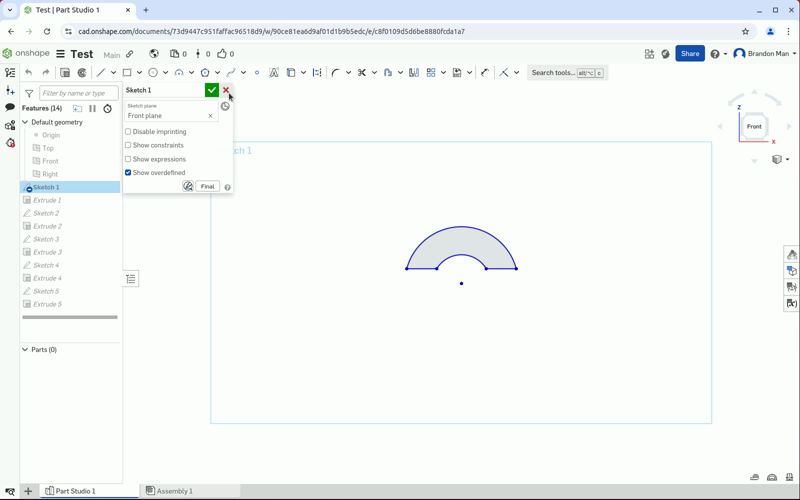
key(shift+s)
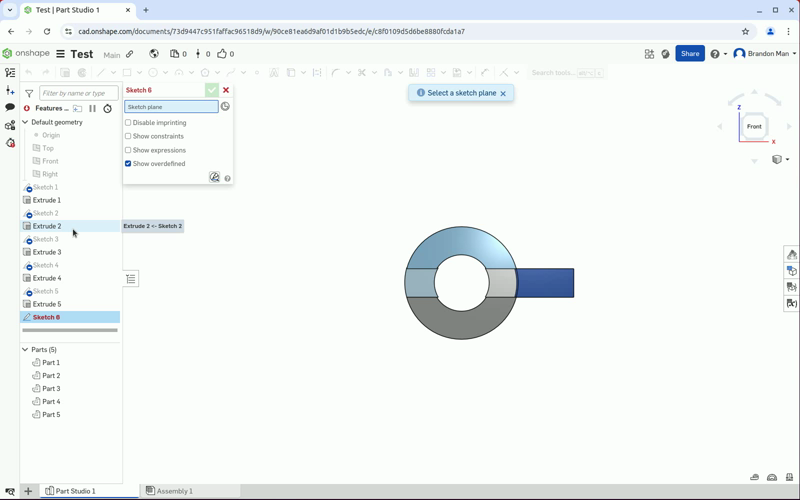
scroll(3)
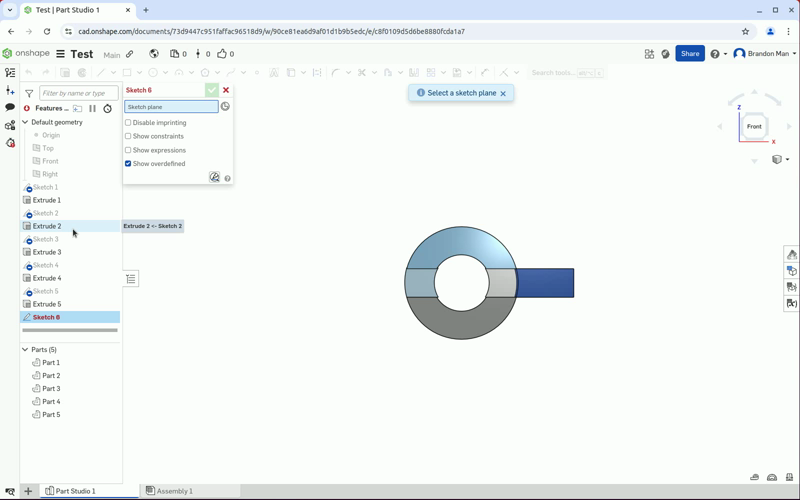
mouse_move(73, 163)
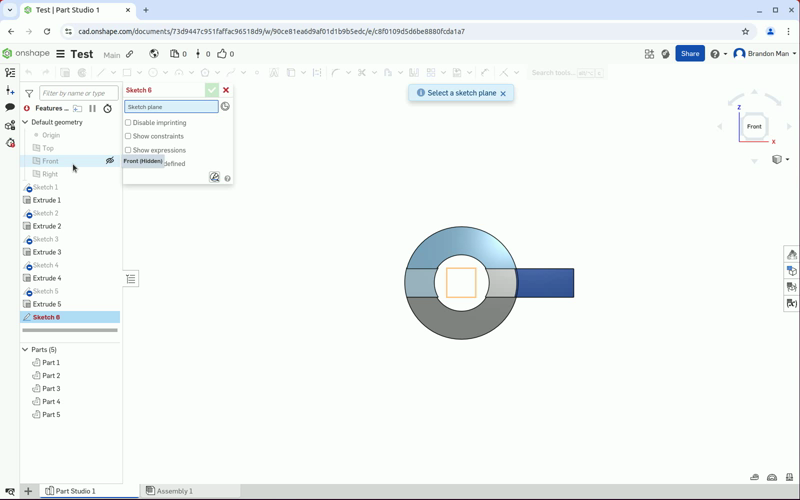
click(73, 163)
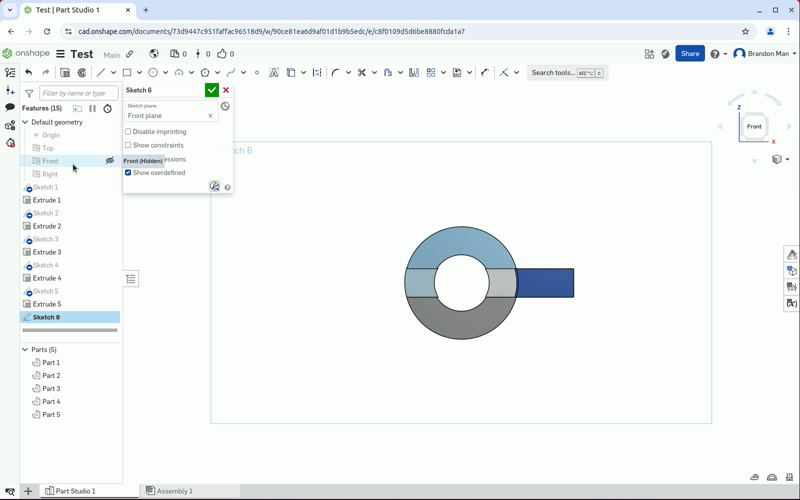
mouse_move(73, 352)
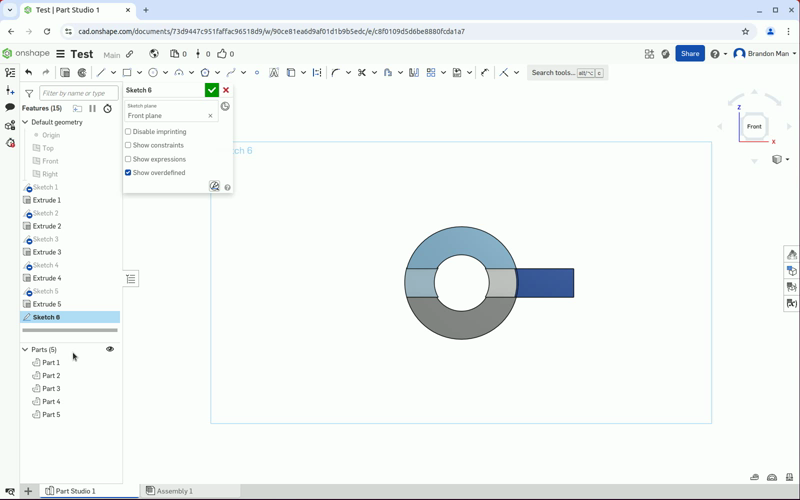
key(y)
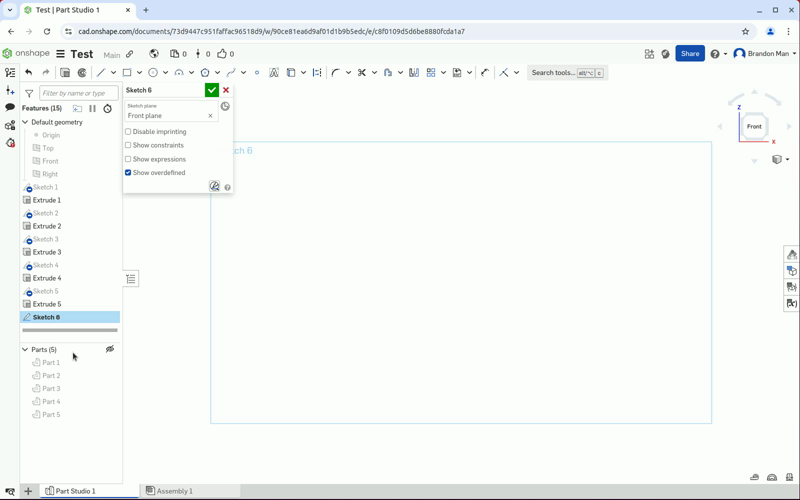
key(a)
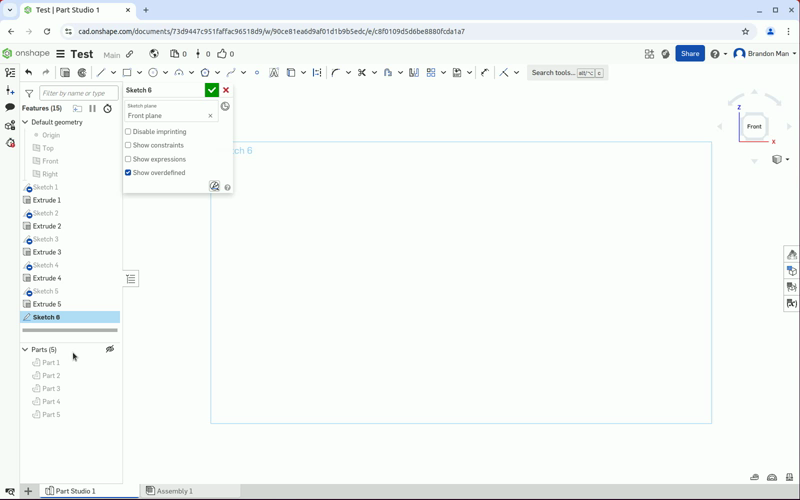
key_down(shift)
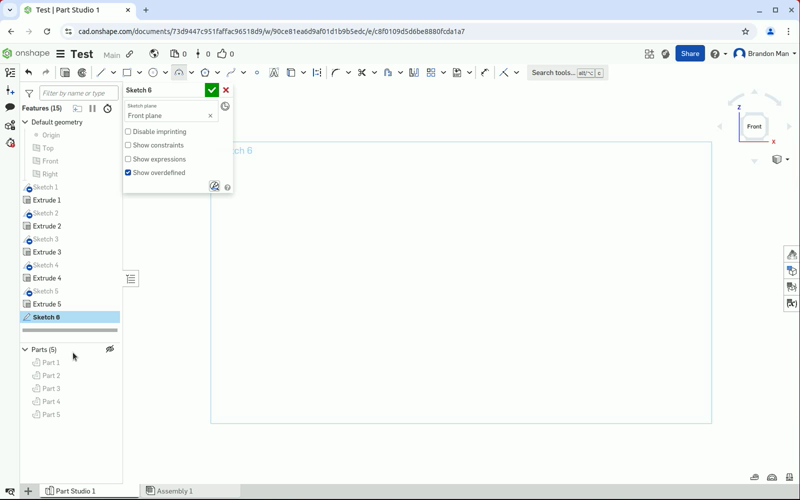
mouse_move(460, 226)
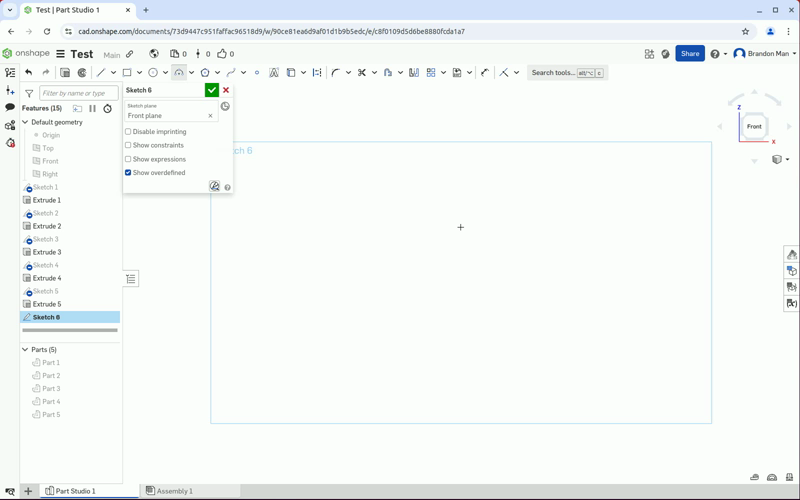
click(460, 226)
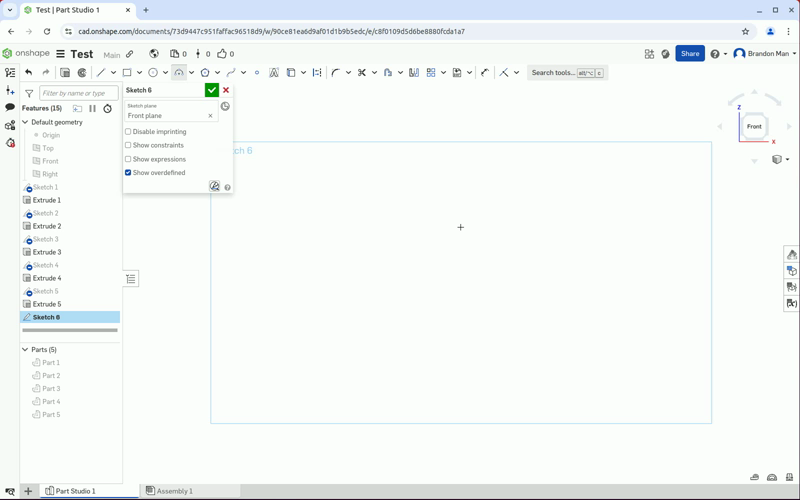
key_up(shift)
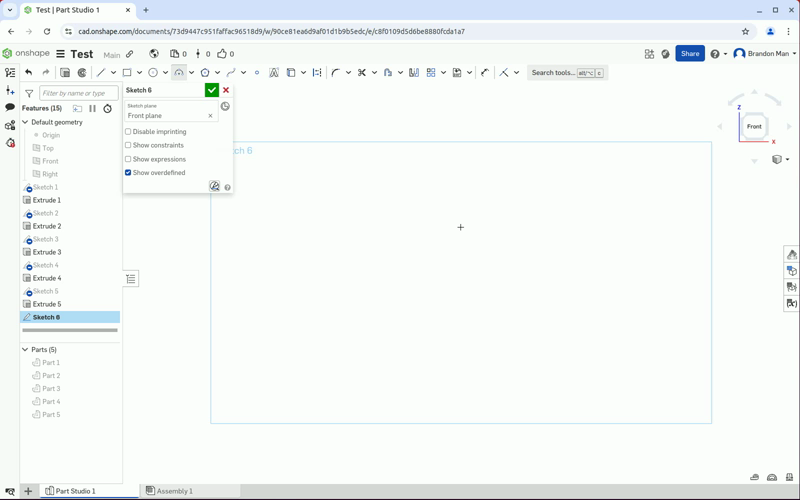
key_down(shift)
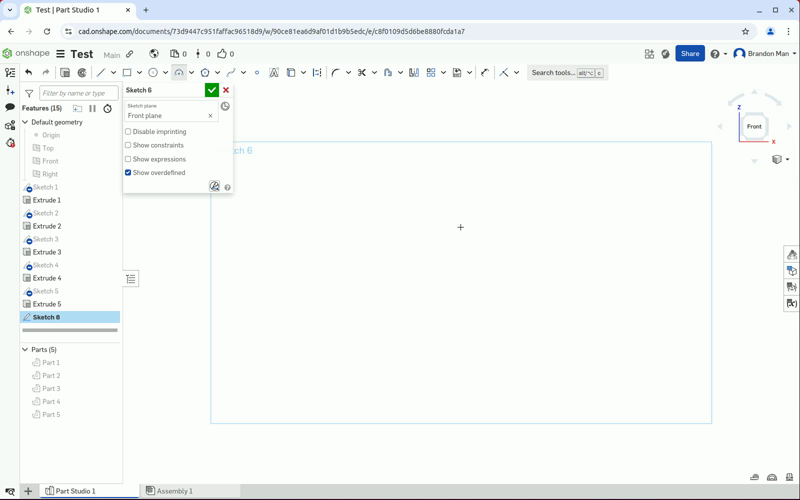
mouse_move(515, 269)
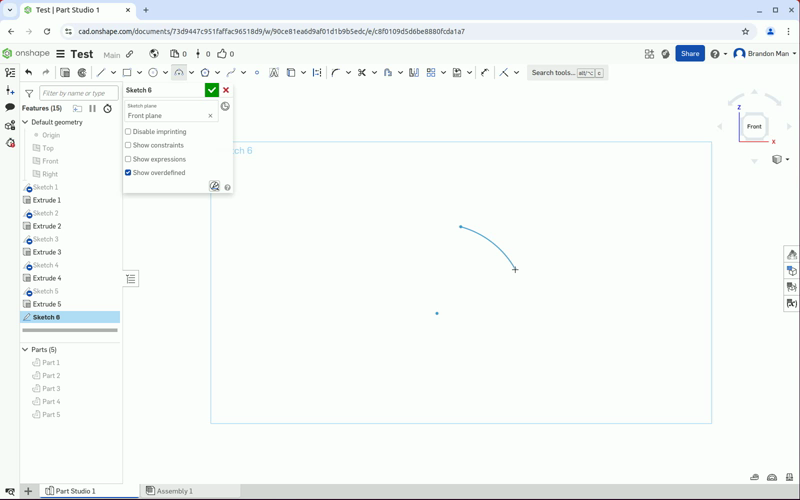
click(515, 269)
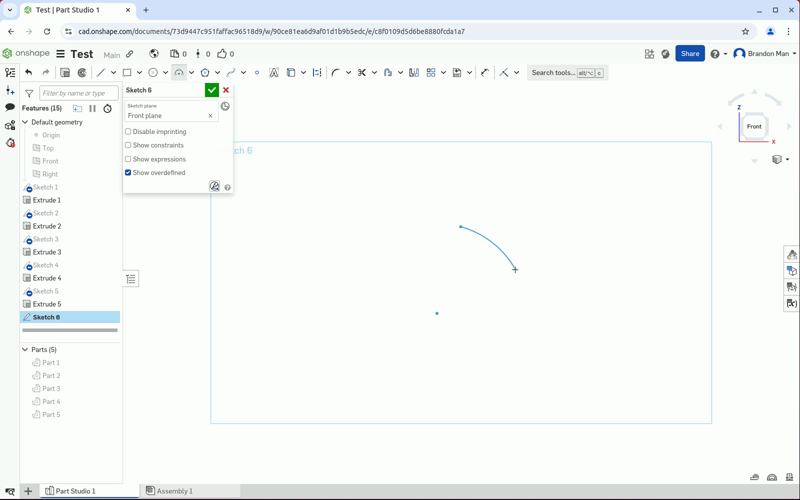
mouse_move(495, 238)
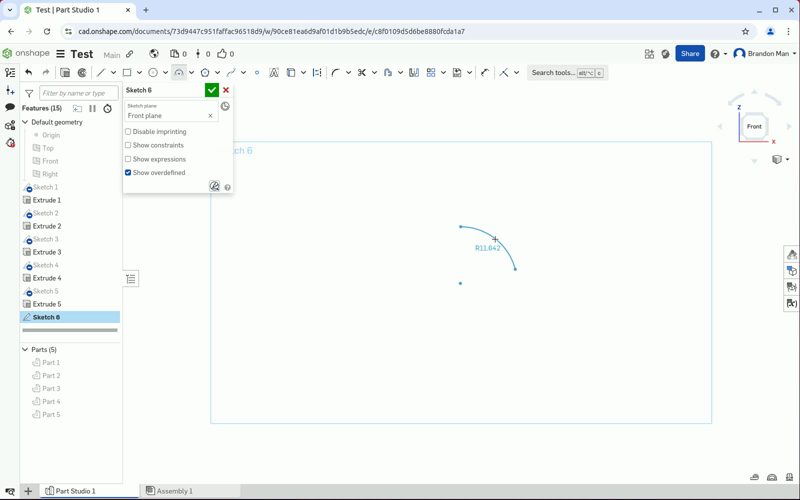
click(495, 238)
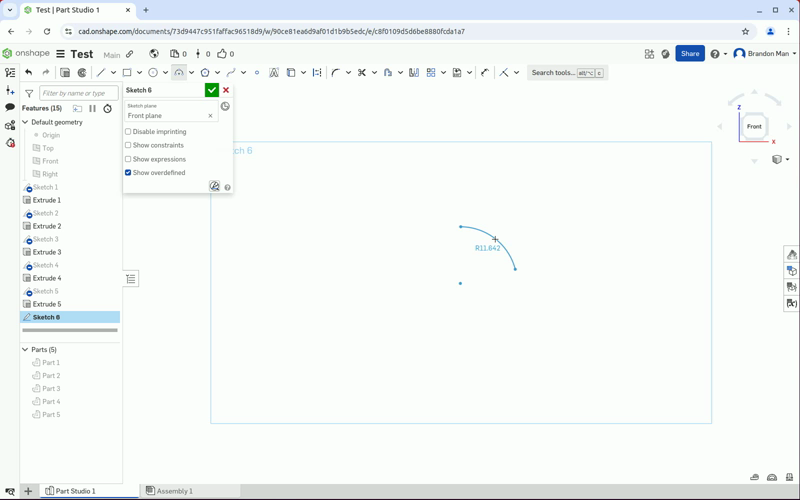
key_up(shift)
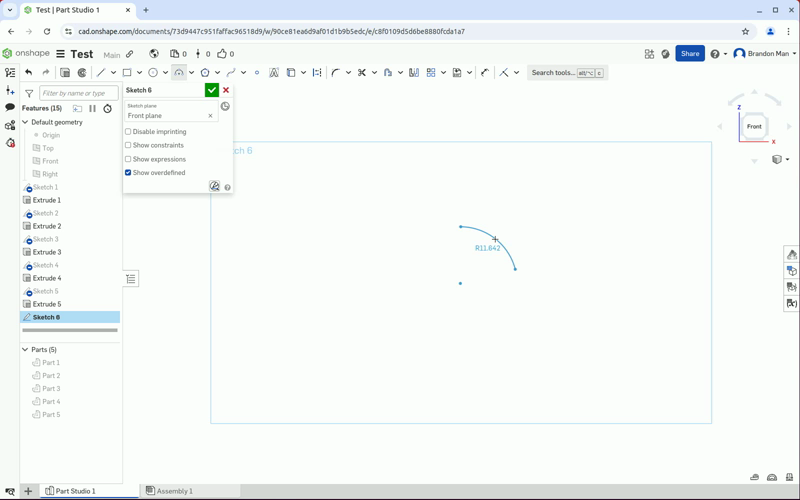
key(esc)
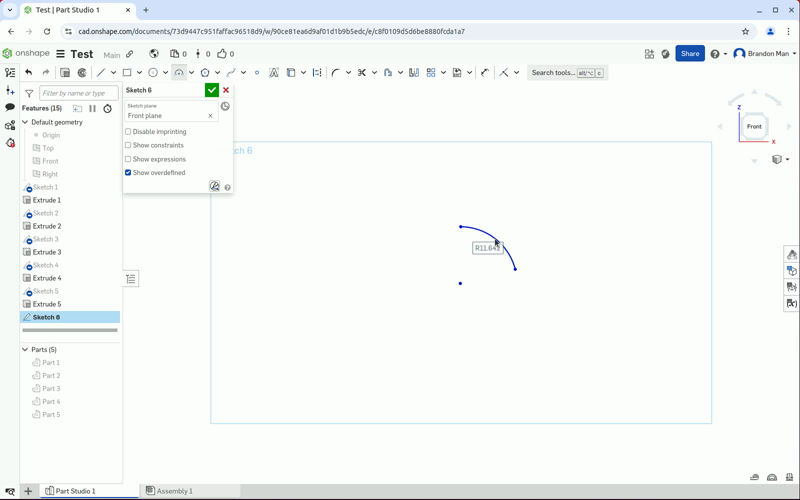
key(l)
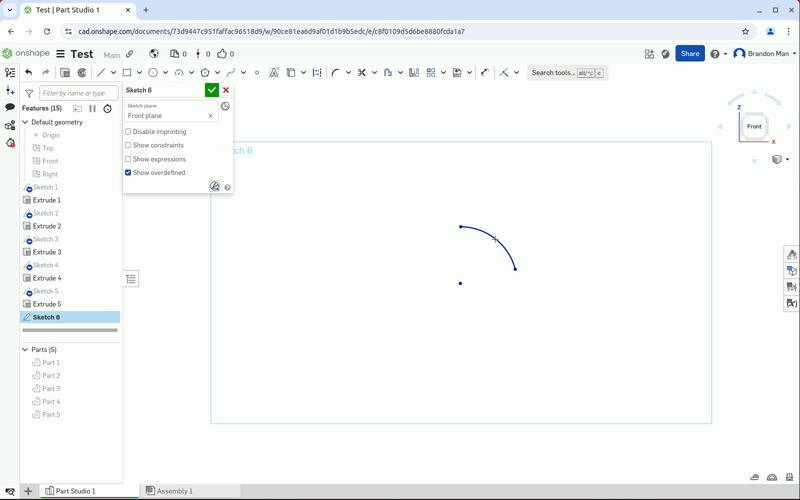
mouse_move(515, 269)
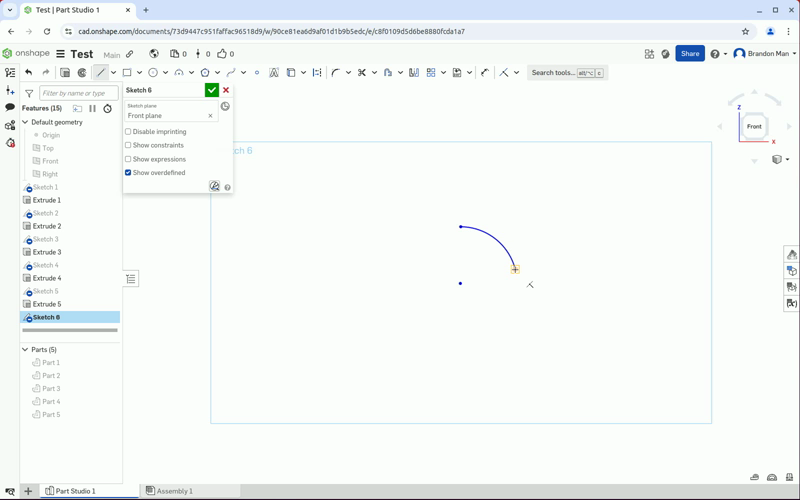
click(515, 269)
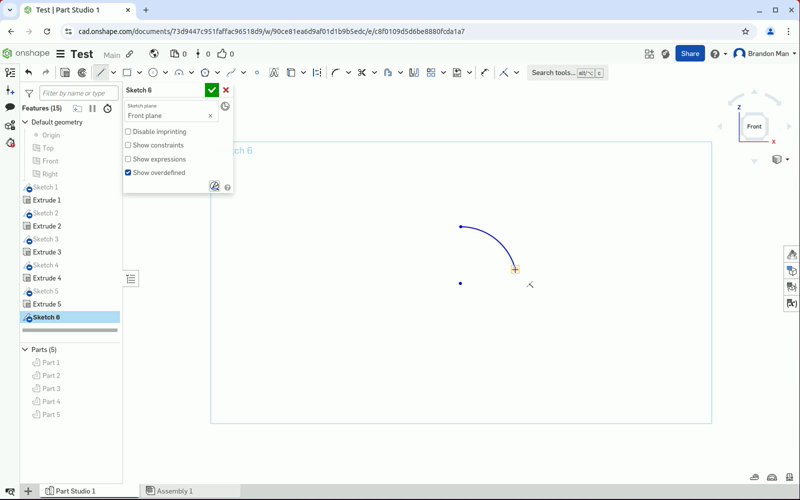
key_down(shift)
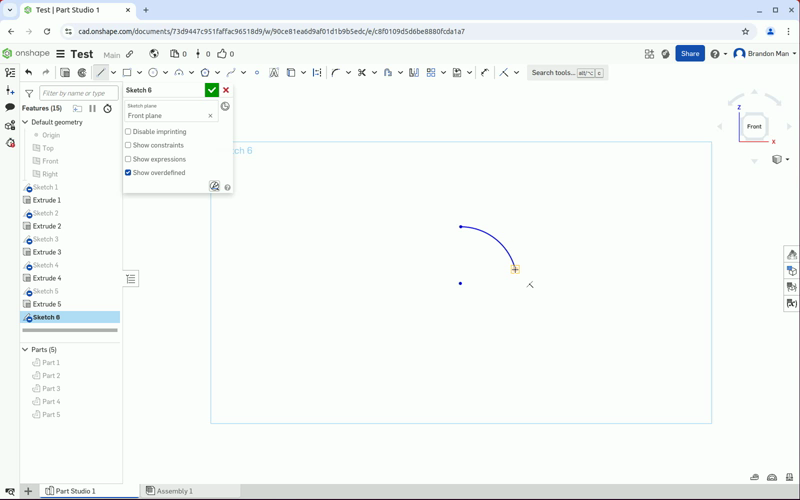
mouse_move(545, 269)
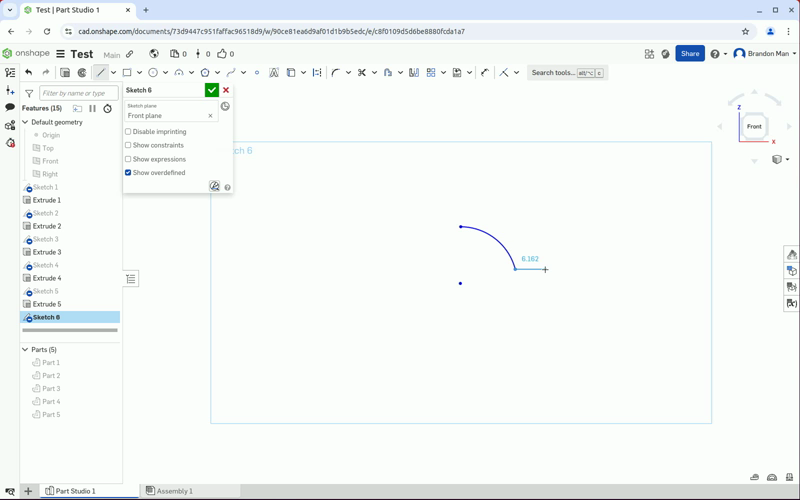
mouse_move(573, 269)
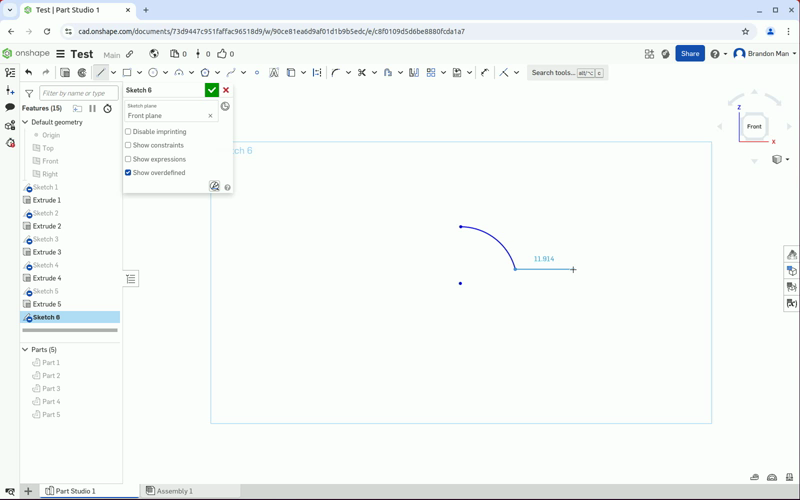
click(573, 269)
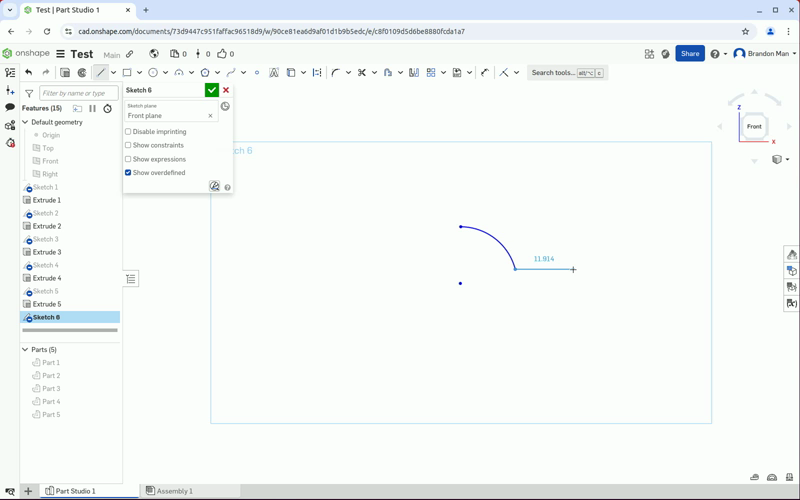
key_up(shift)
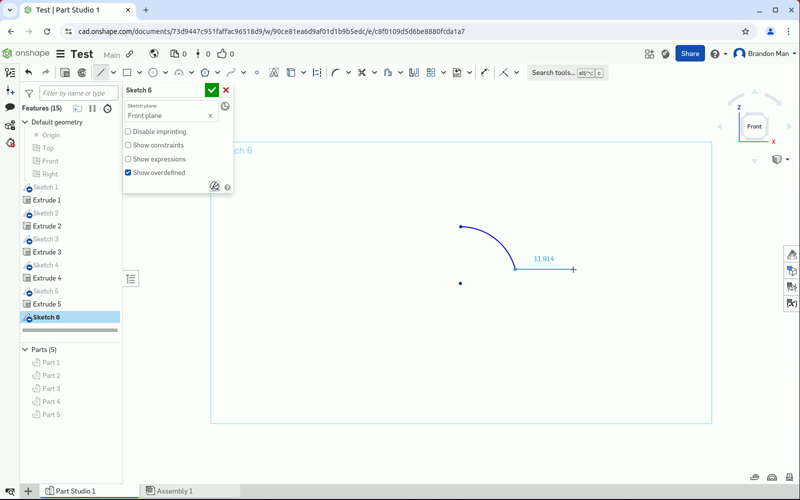
key_down(shift)
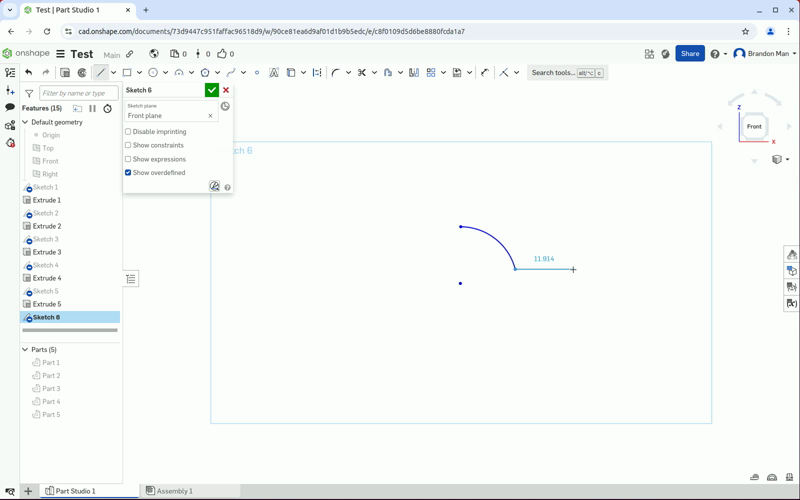
mouse_move(589, 269)
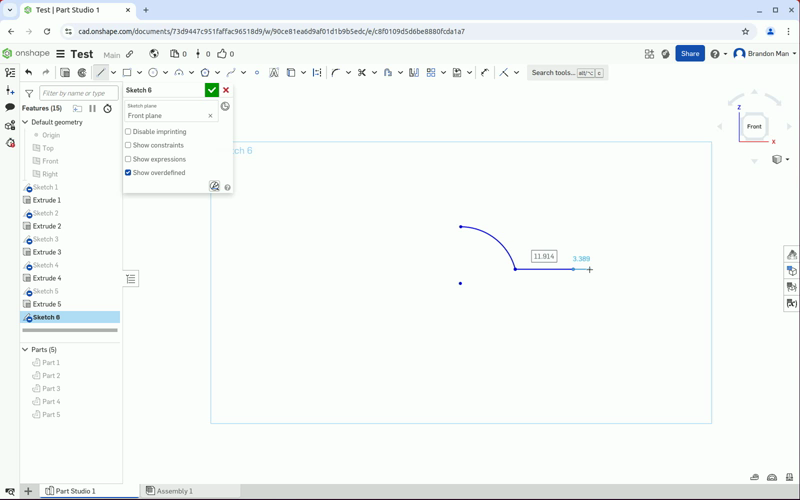
mouse_move(573, 255)
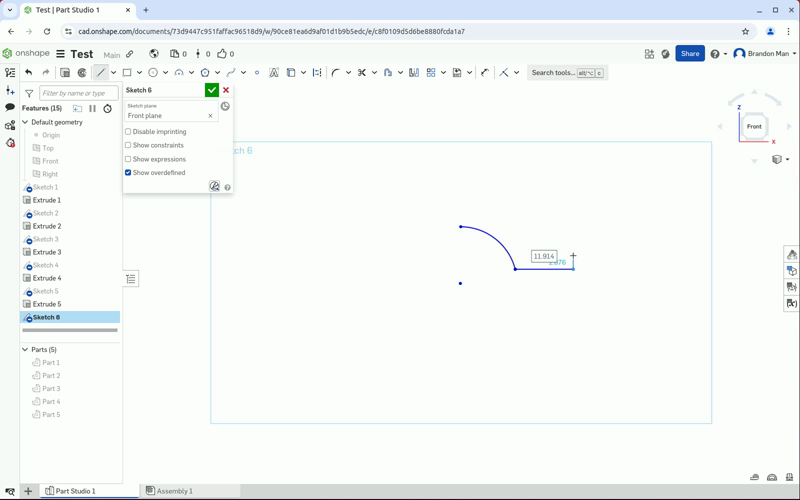
click(573, 255)
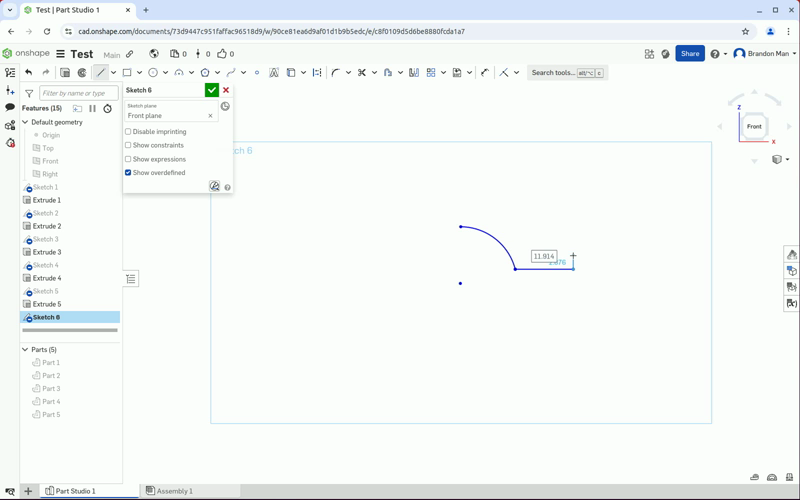
key_up(shift)
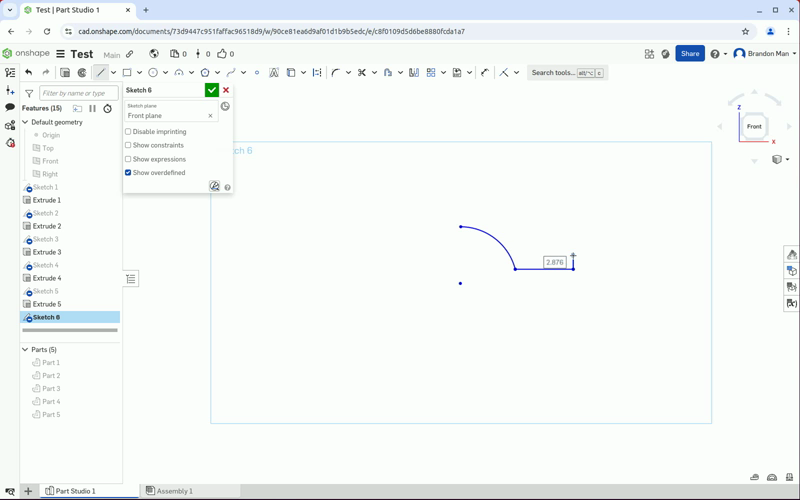
key_down(shift)
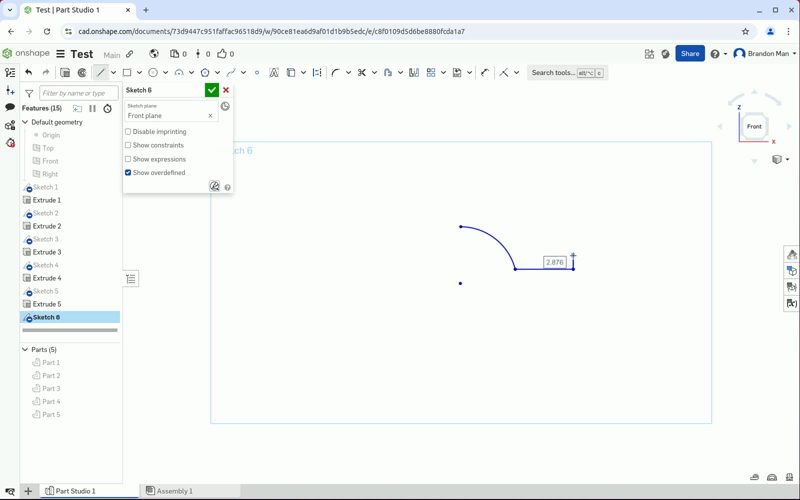
mouse_move(589, 255)
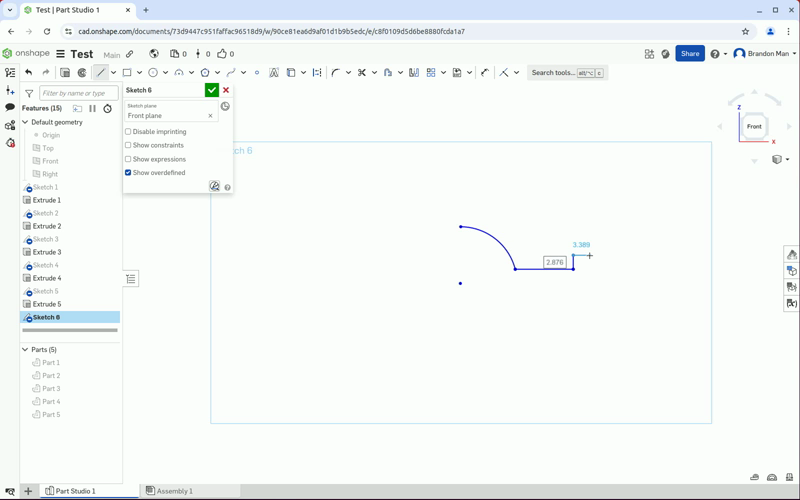
mouse_move(544, 226)
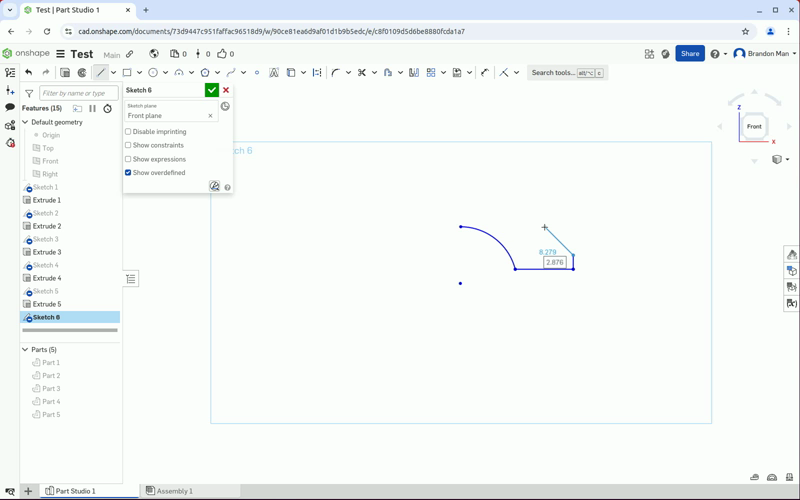
click(544, 226)
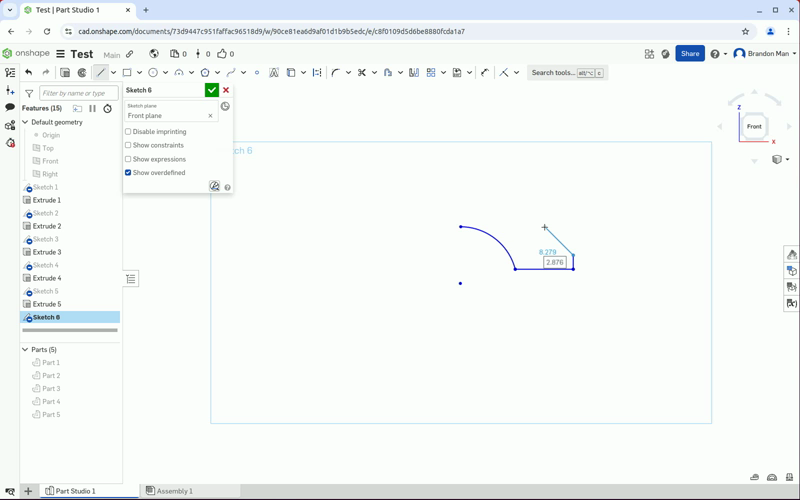
key_up(shift)
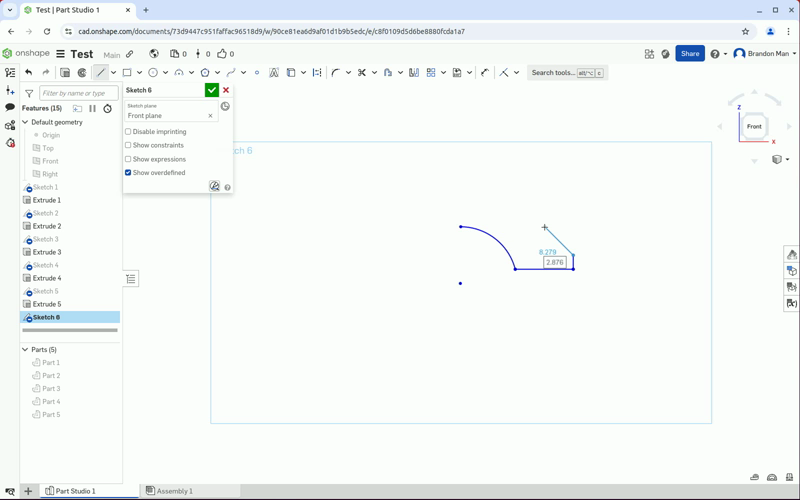
key_down(shift)
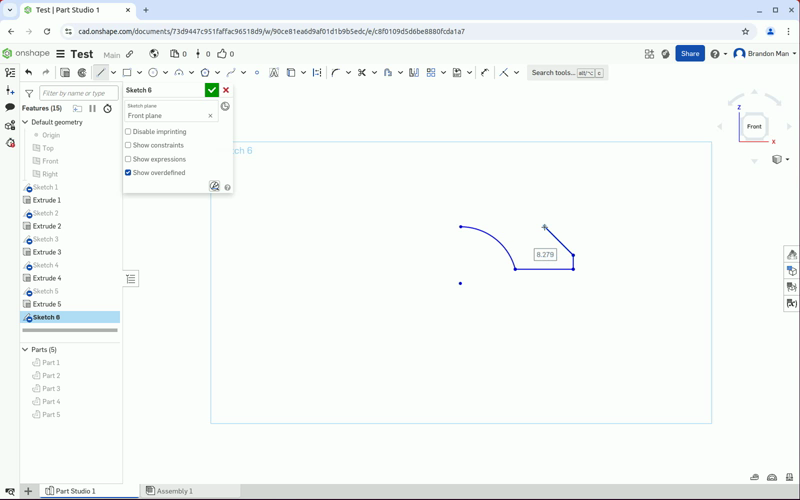
mouse_move(460, 226)
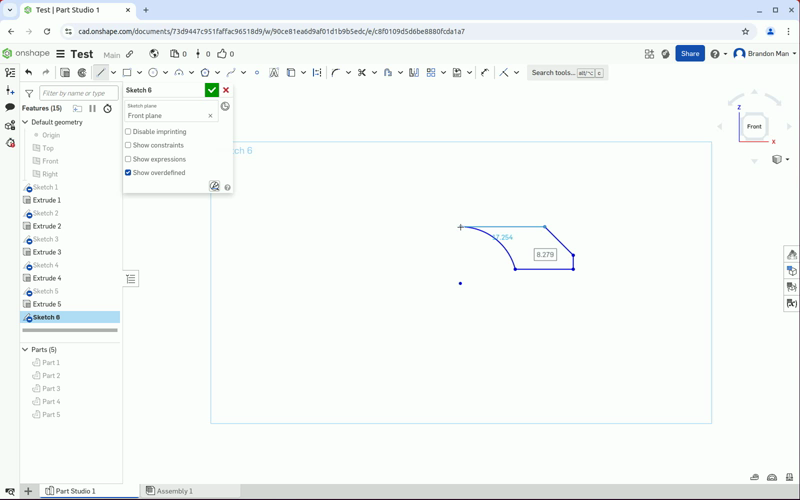
key_up(shift)
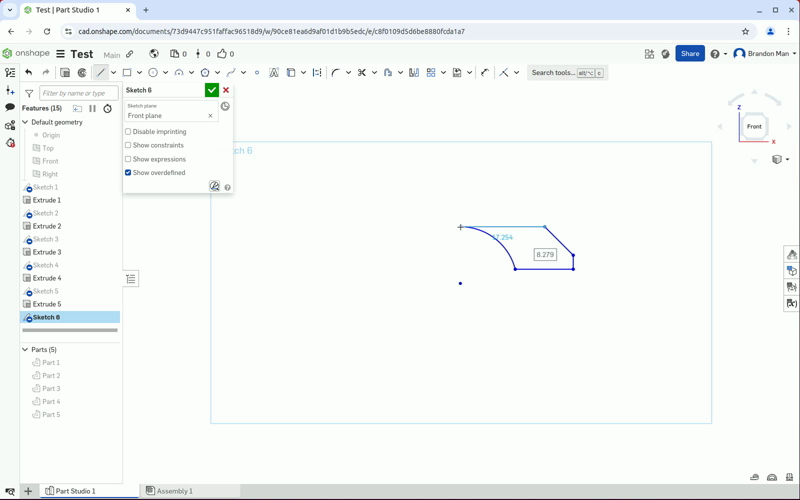
click(460, 226)
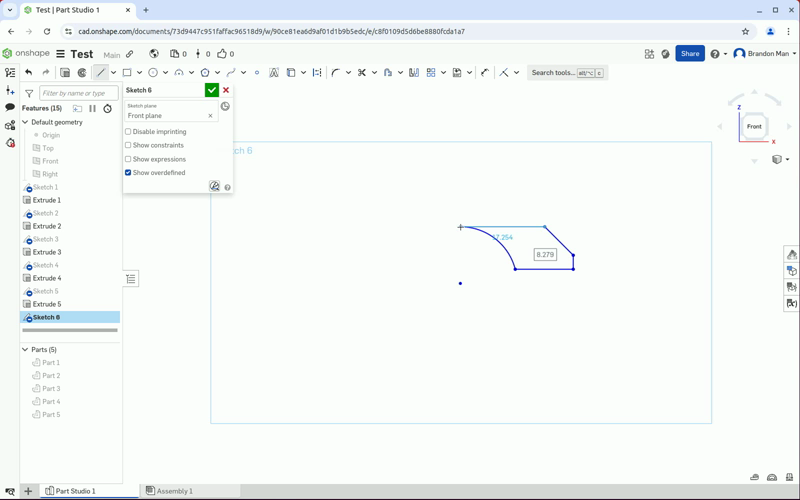
key(esc)
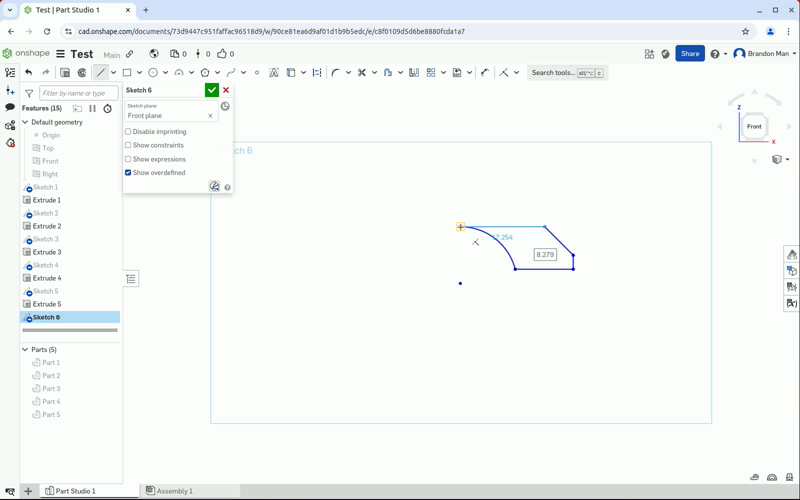
mouse_move(511, 235)
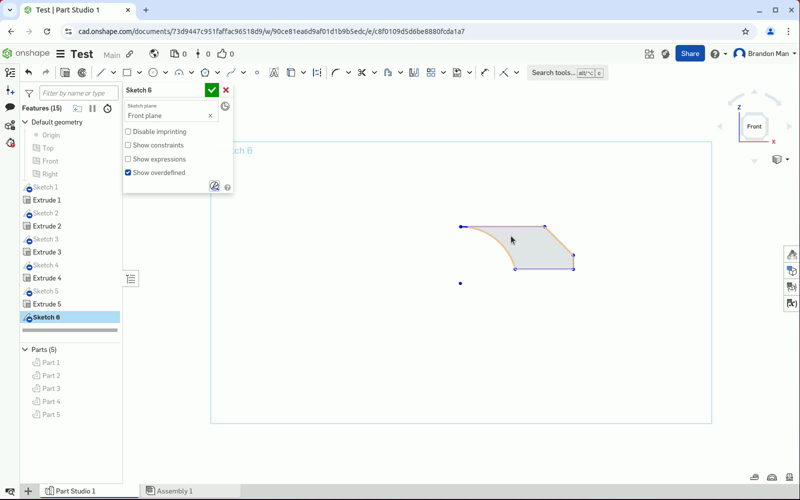
click(511, 235)
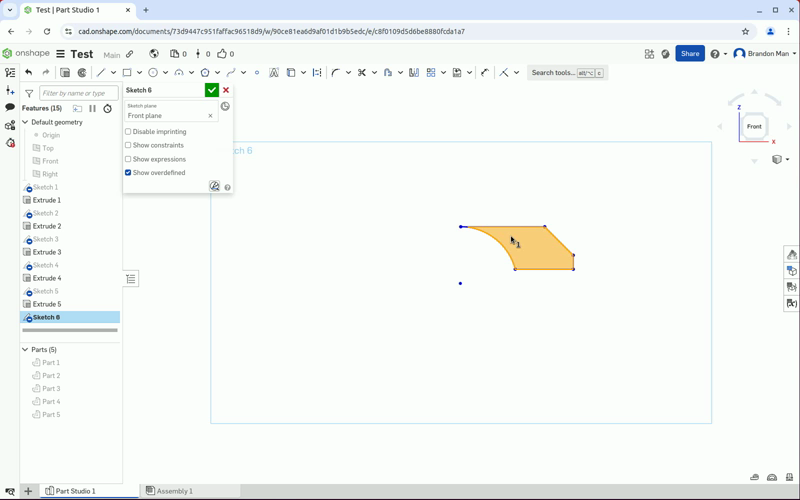
mouse_move(73, 352)
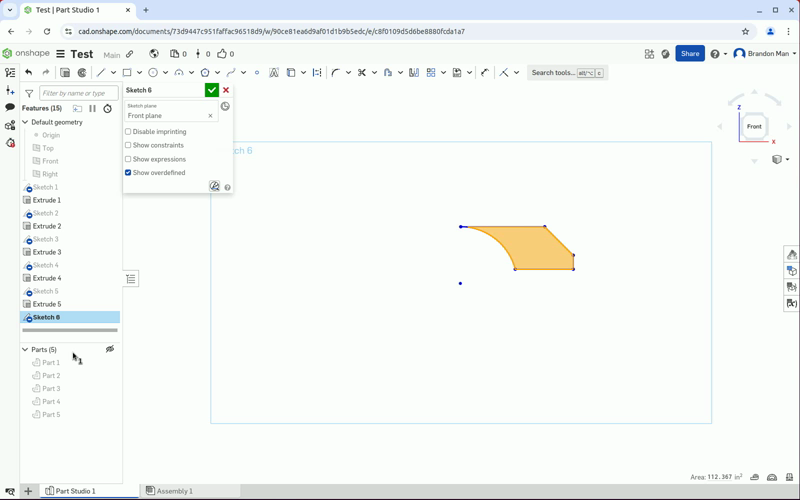
key(shift+y)
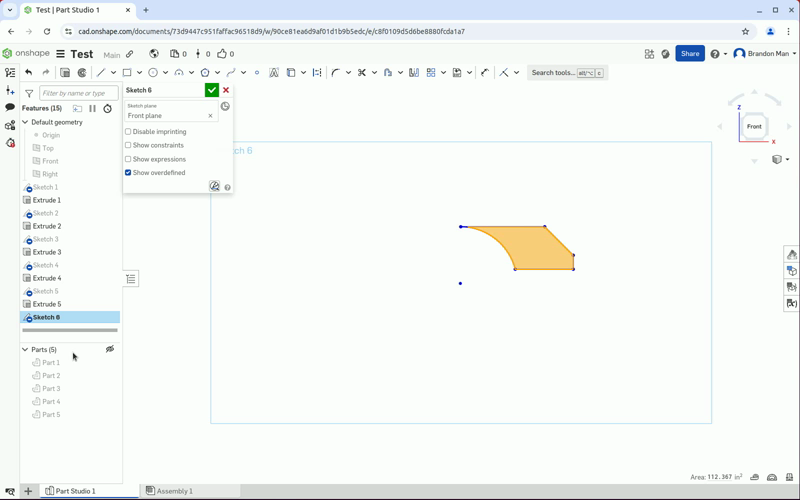
key(shift+e)
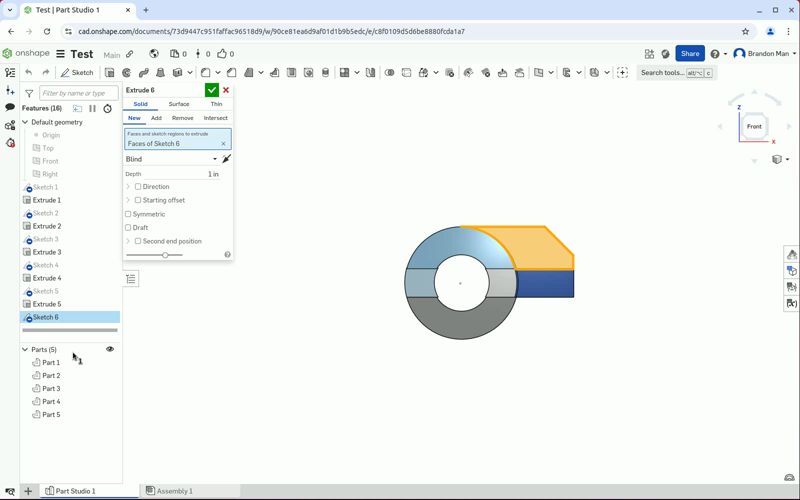
mouse_move(143, 106)
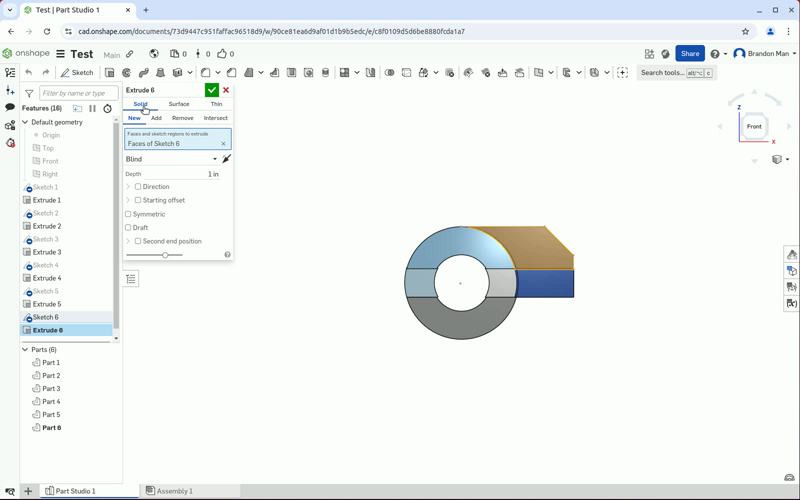
click(143, 106)
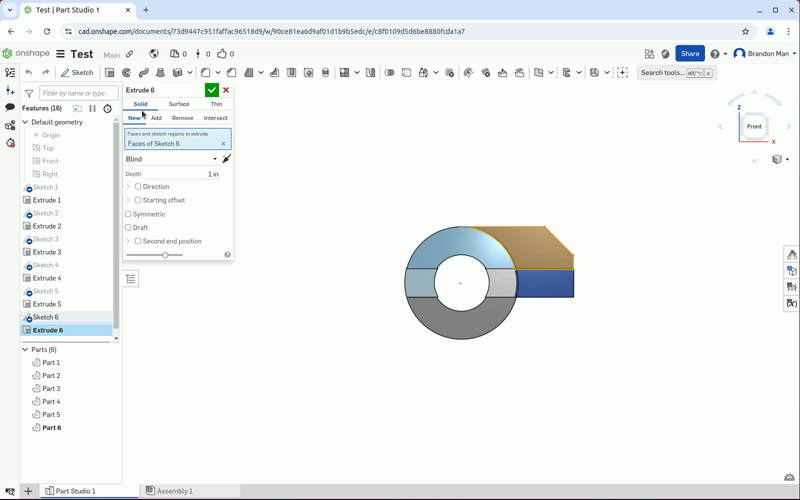
mouse_move(137, 120)
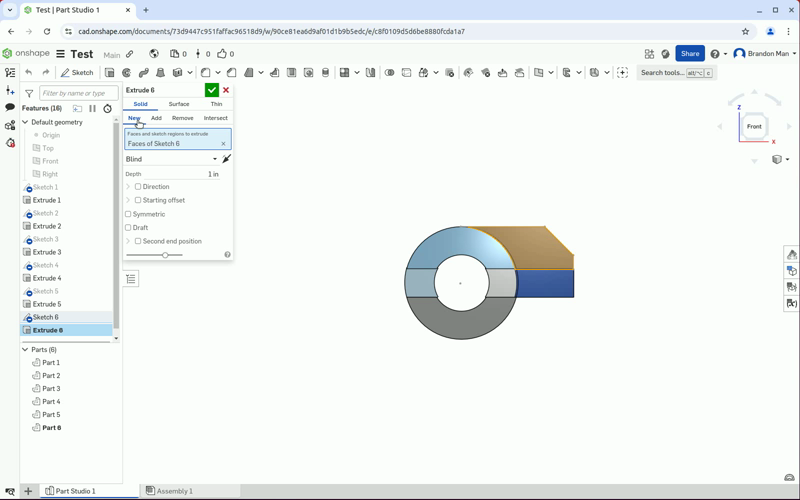
click(137, 120)
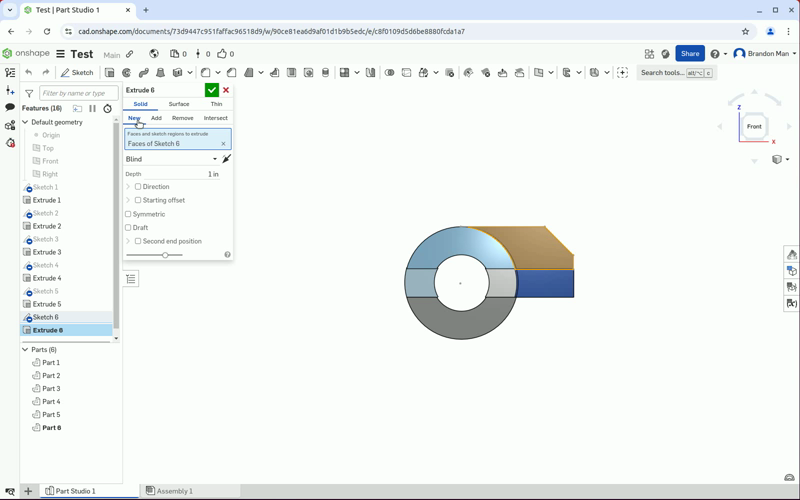
key(tab, 4)
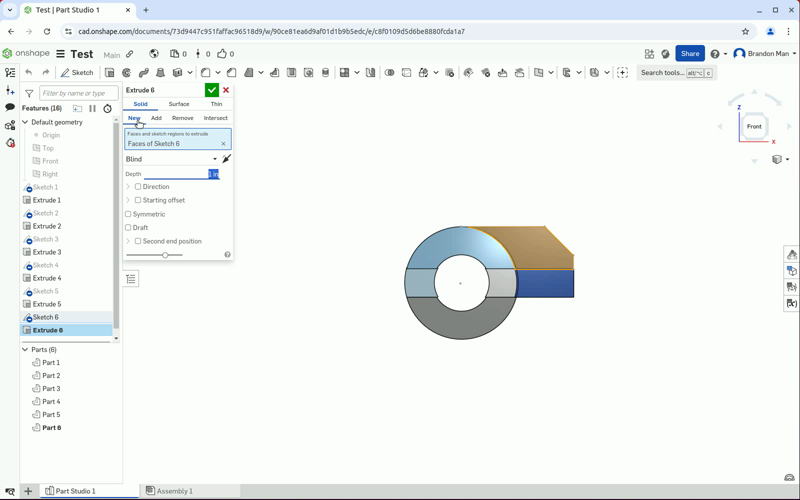
text(17.331)
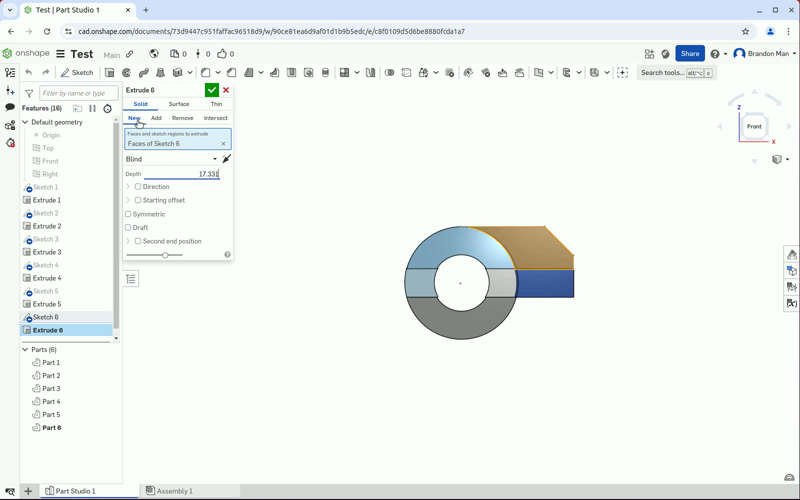
key(enter)
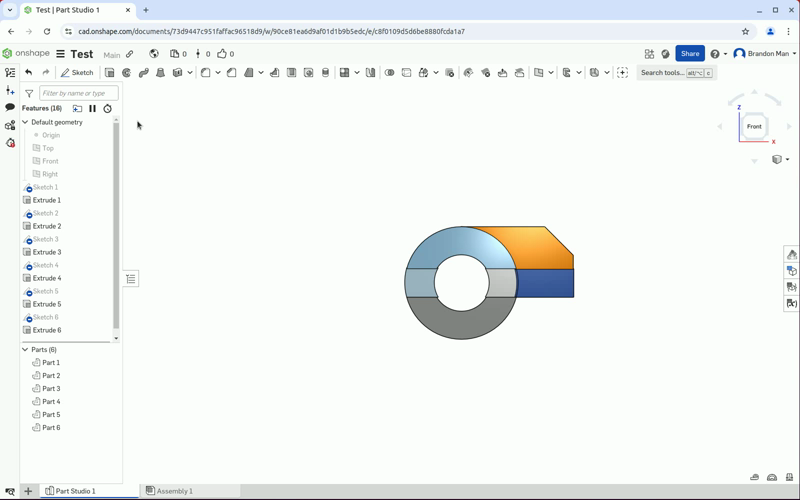
key(shift+h)
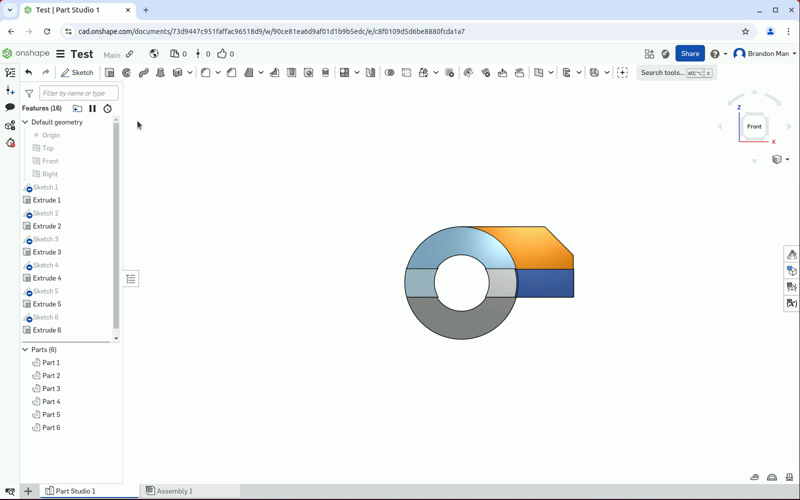
key(shift+h)
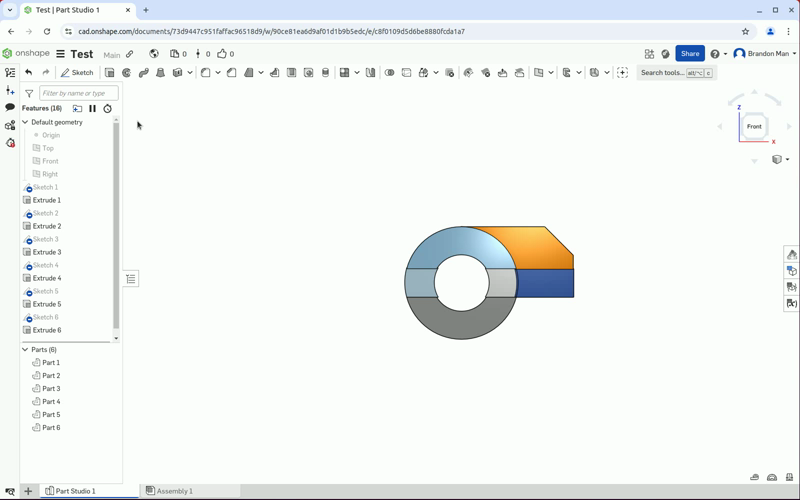
mouse_move(69, 189)
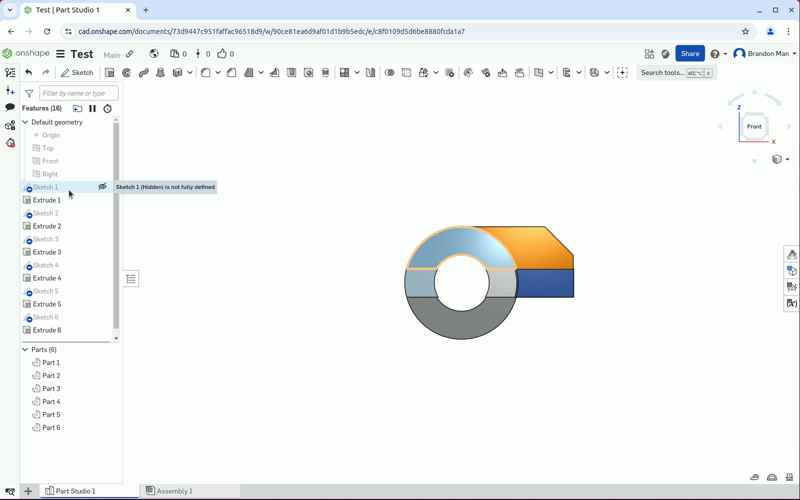
click(69, 189)
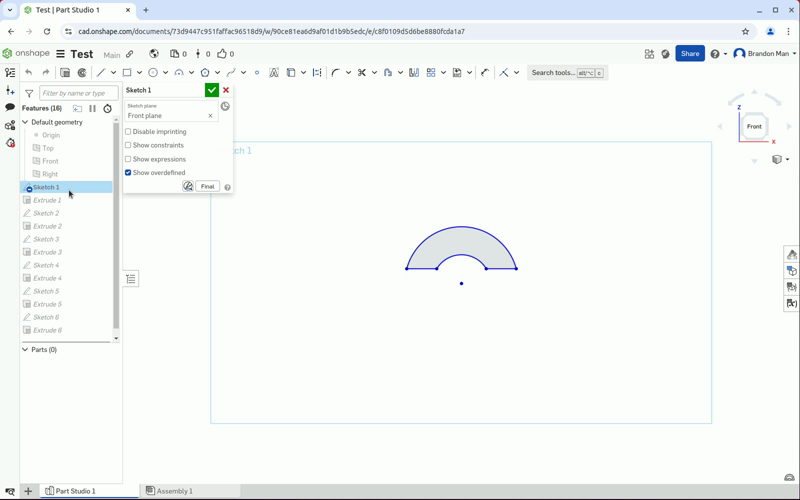
mouse_move(229, 92)
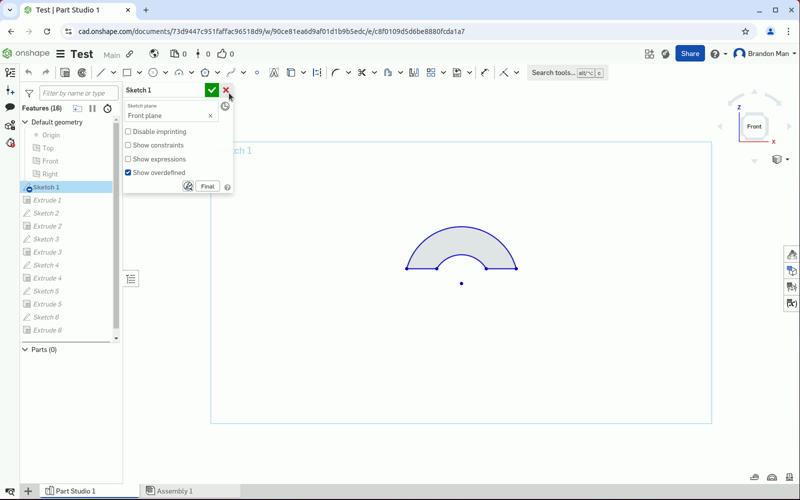
click(229, 92)
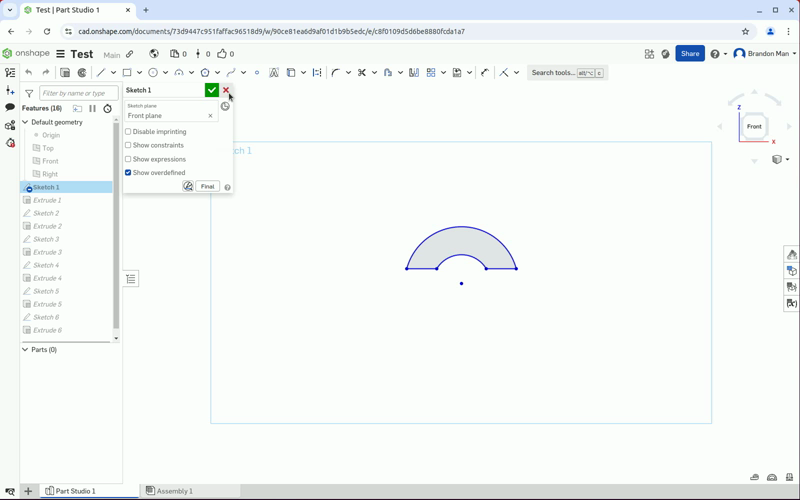
key(shift+s)
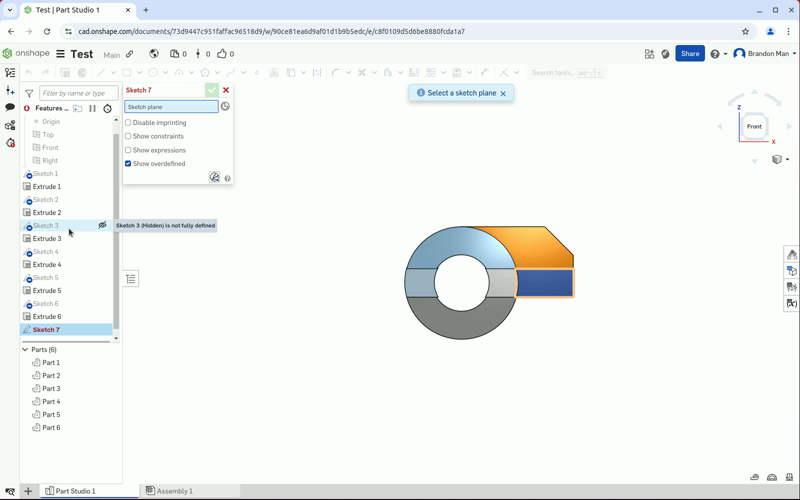
scroll(3)
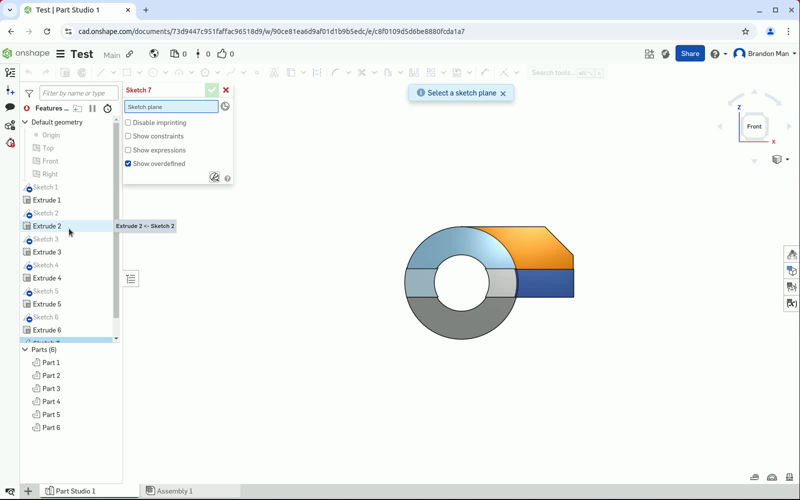
mouse_move(69, 163)
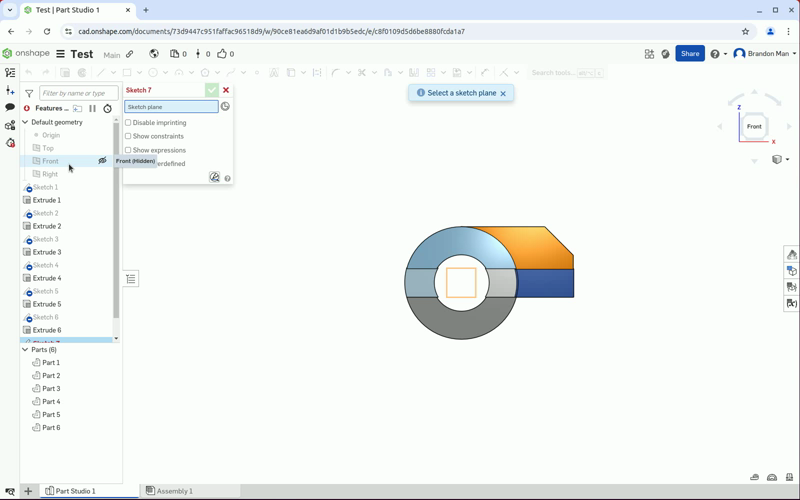
click(69, 163)
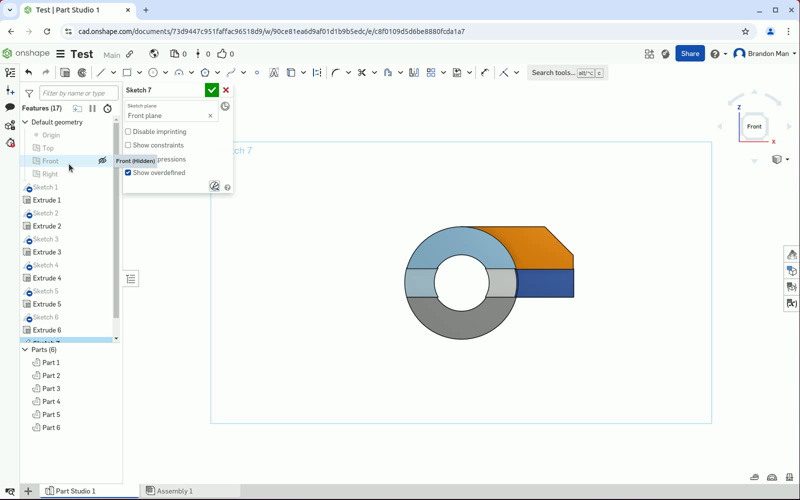
mouse_move(73, 352)
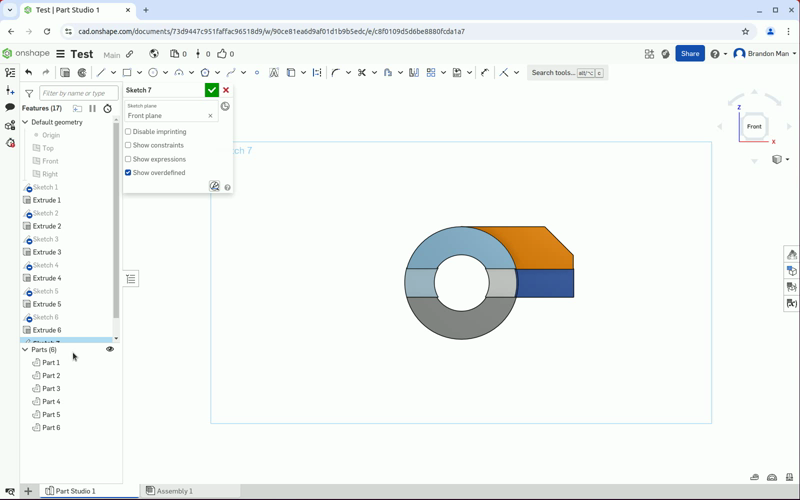
key(y)
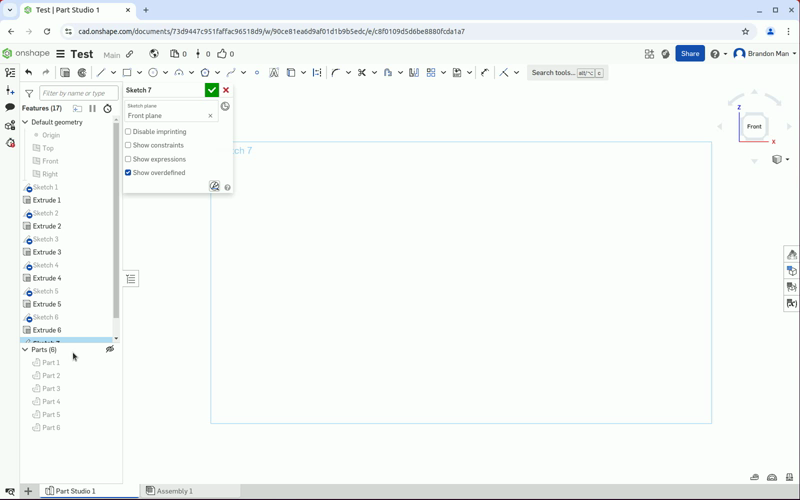
key(l)
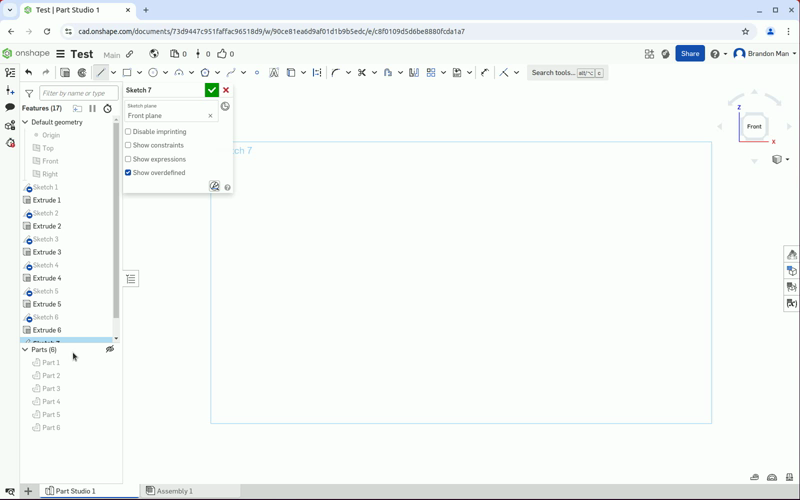
key_down(shift)
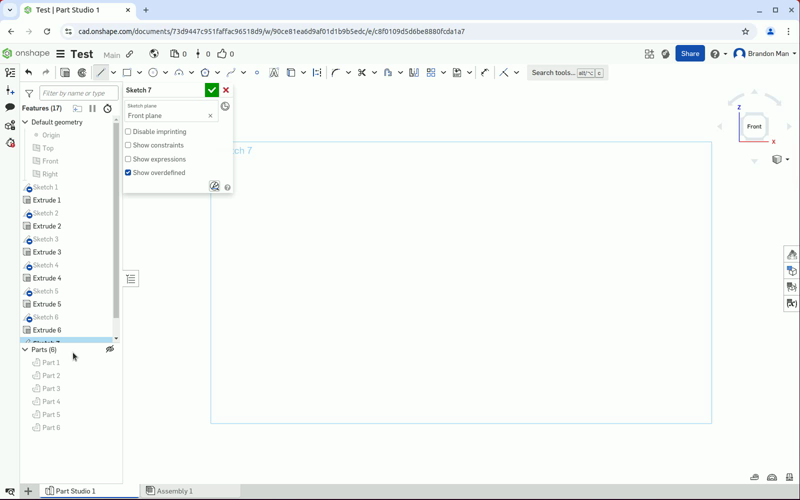
mouse_move(460, 339)
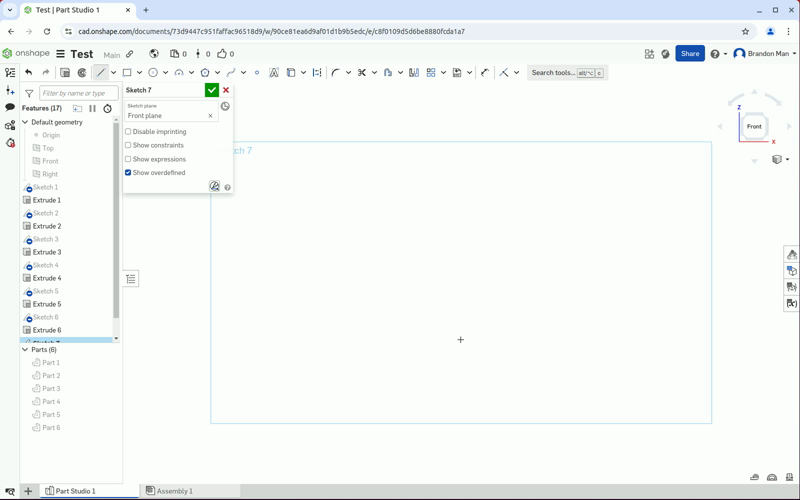
click(460, 339)
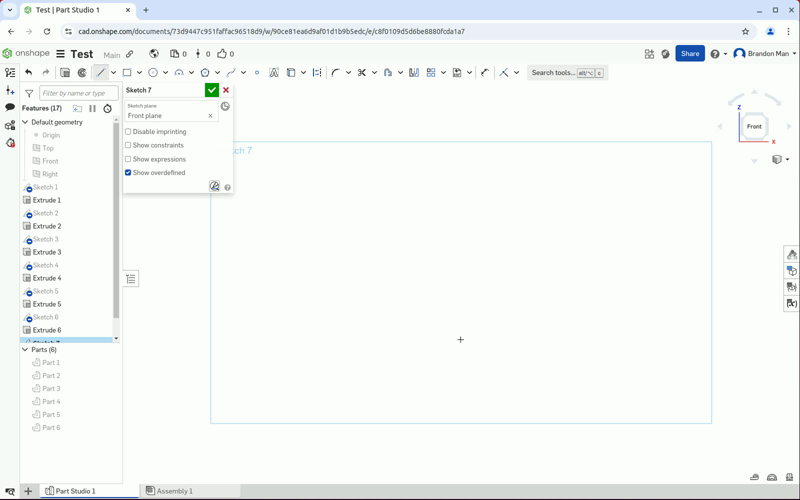
key_up(shift)
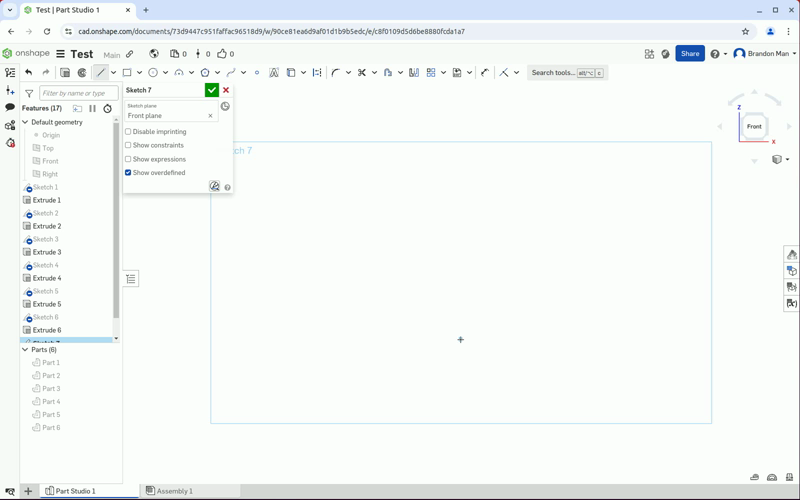
key_down(shift)
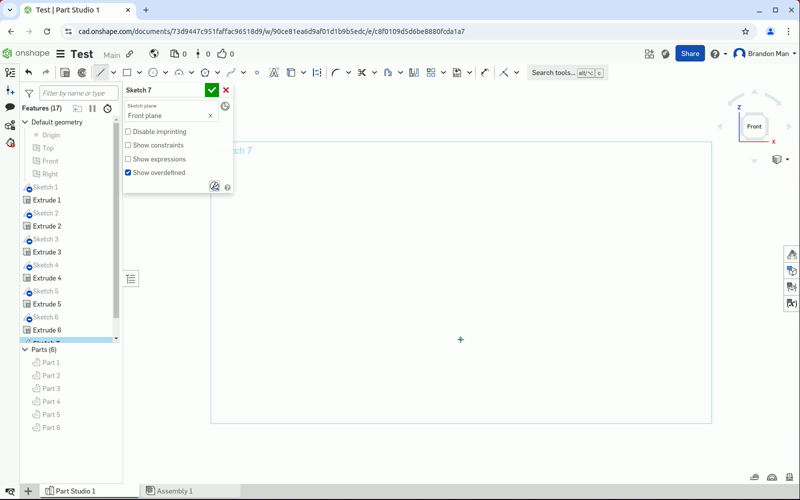
mouse_move(544, 339)
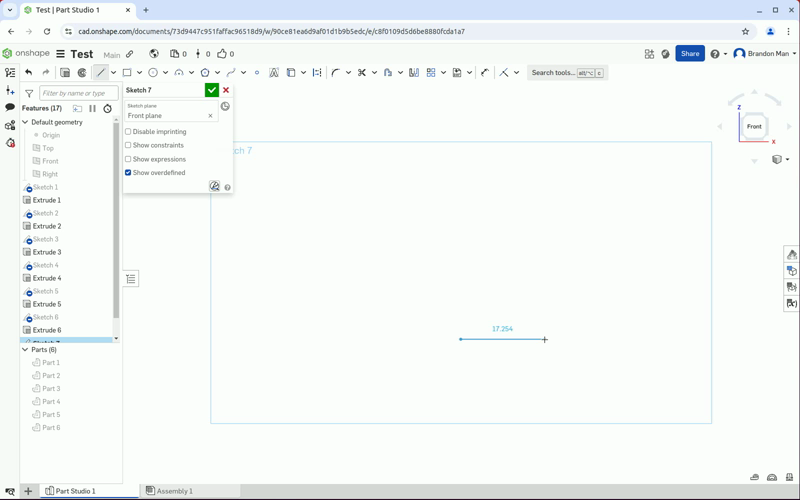
click(544, 339)
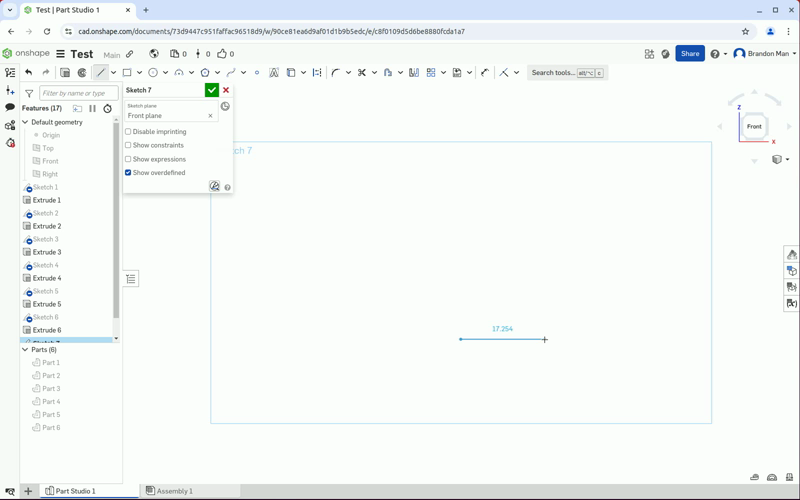
key_up(shift)
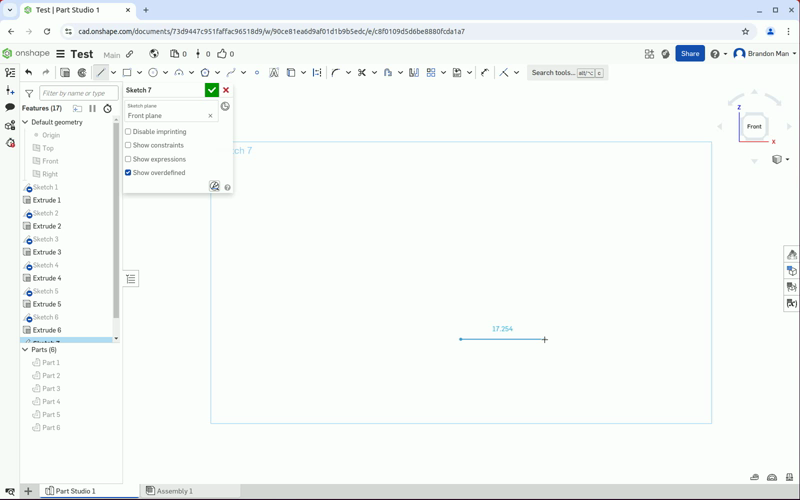
key_down(shift)
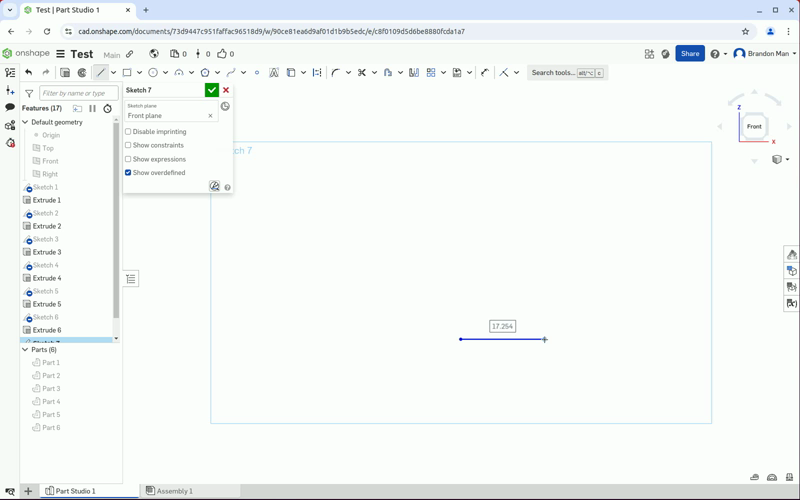
mouse_move(574, 339)
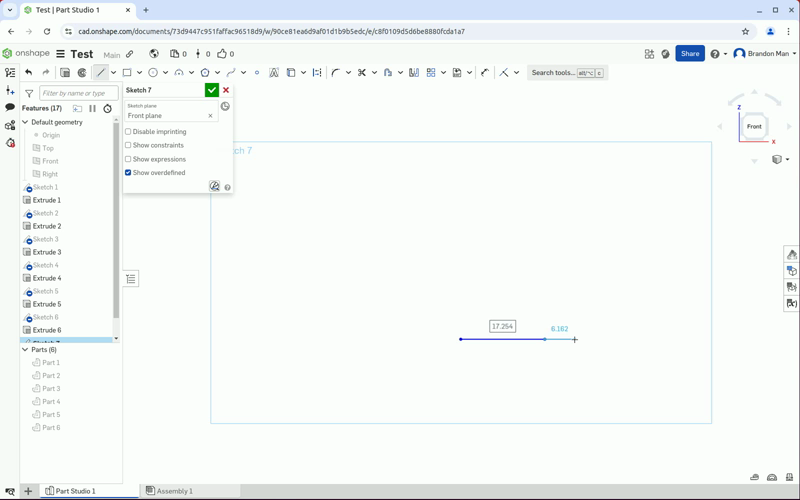
mouse_move(573, 310)
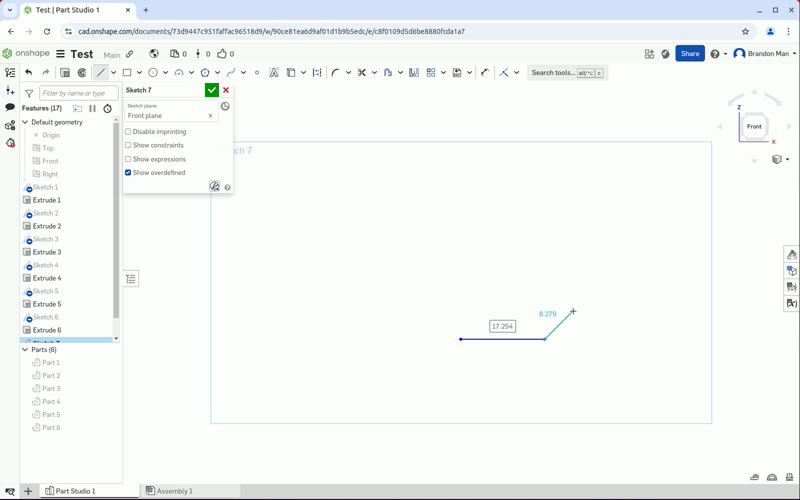
click(573, 310)
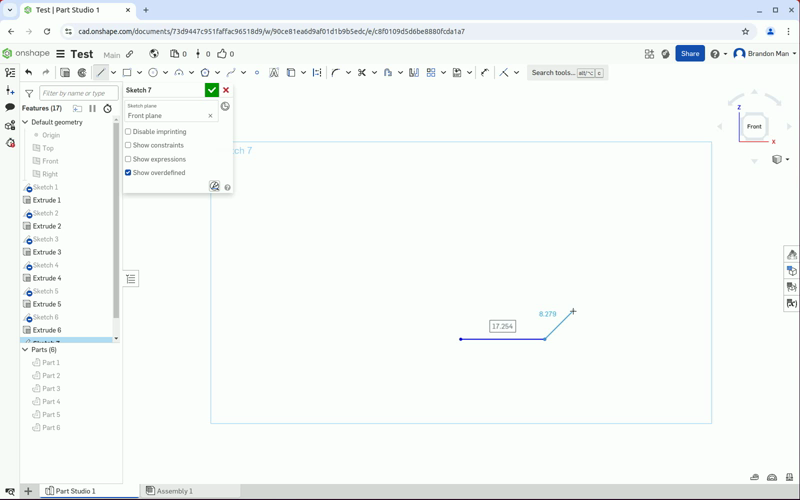
key_up(shift)
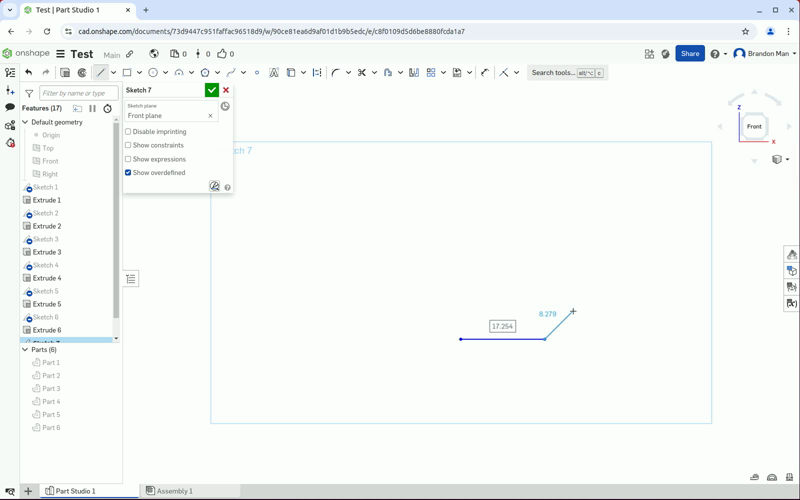
key_down(shift)
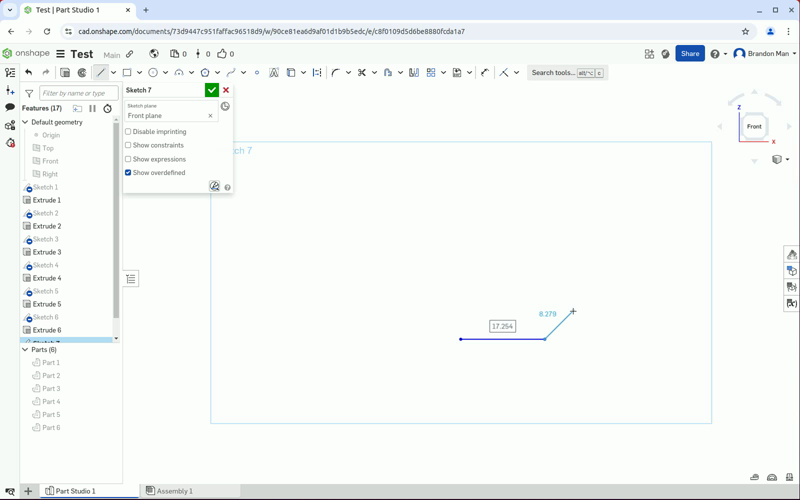
mouse_move(589, 310)
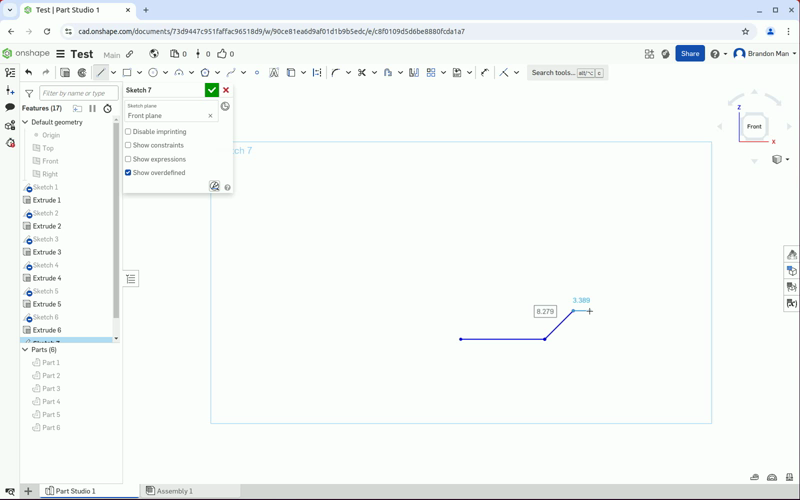
mouse_move(573, 296)
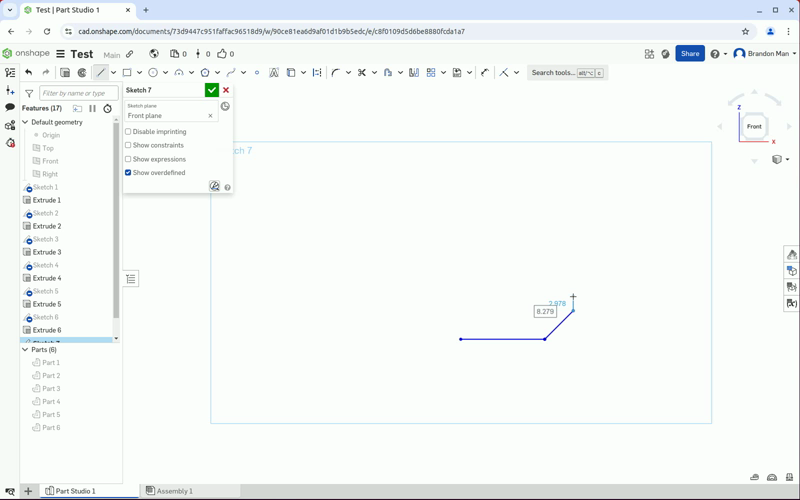
click(573, 296)
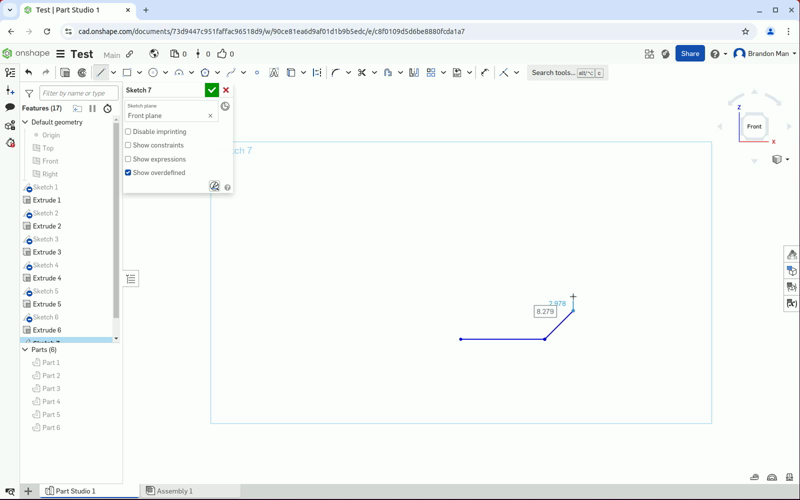
key_up(shift)
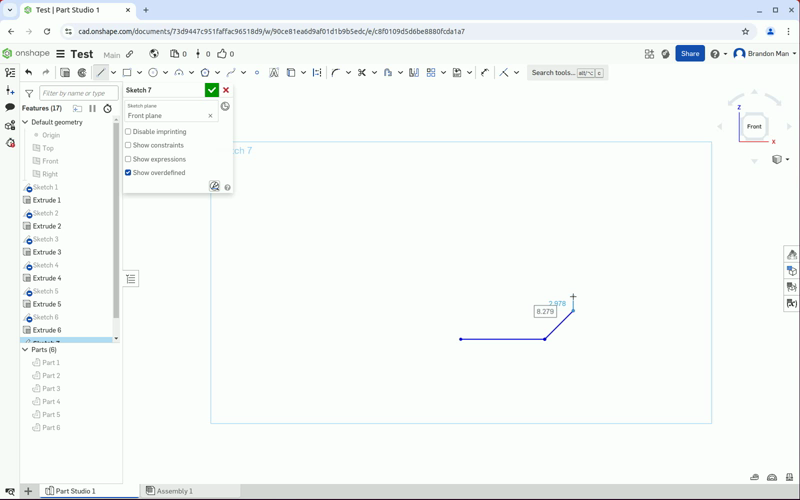
key_down(shift)
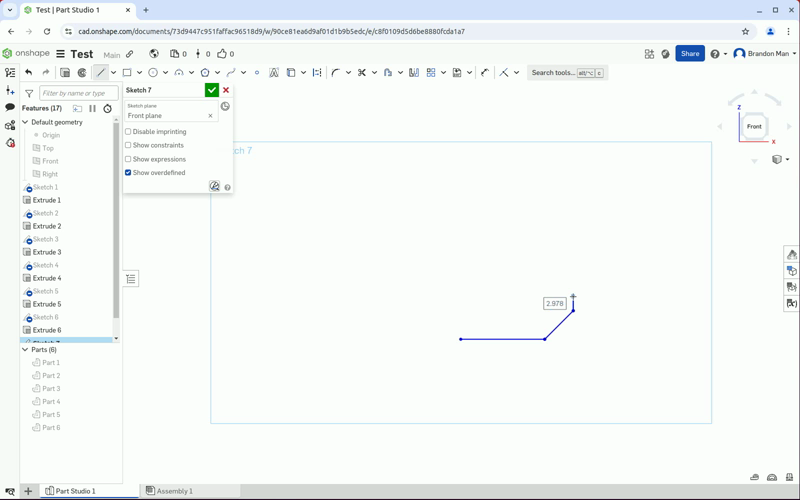
mouse_move(589, 296)
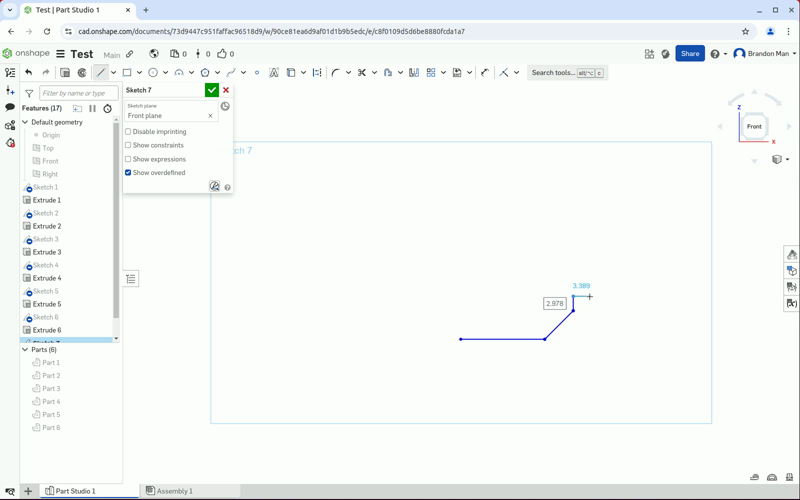
mouse_move(515, 296)
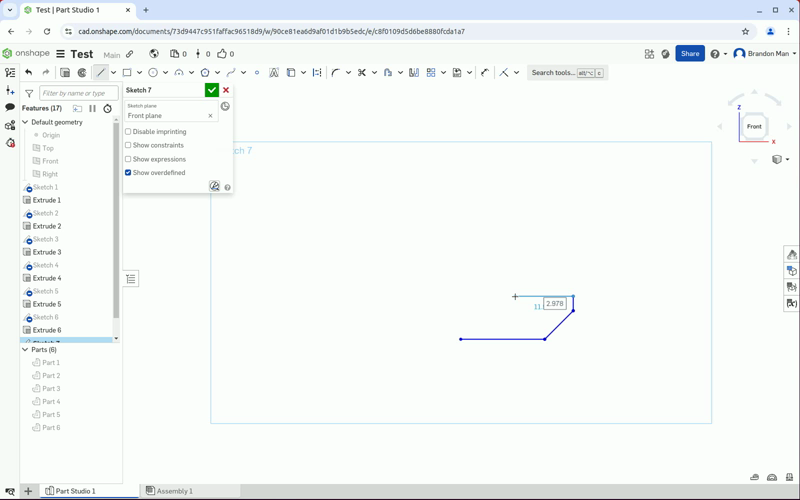
click(515, 296)
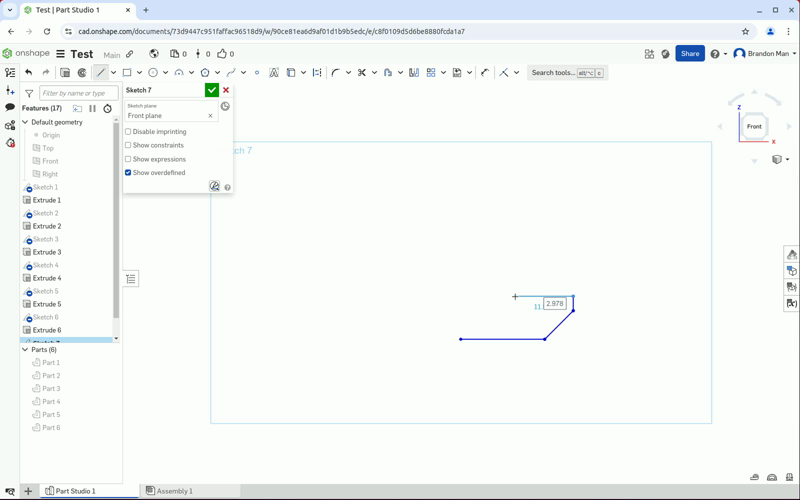
key_up(shift)
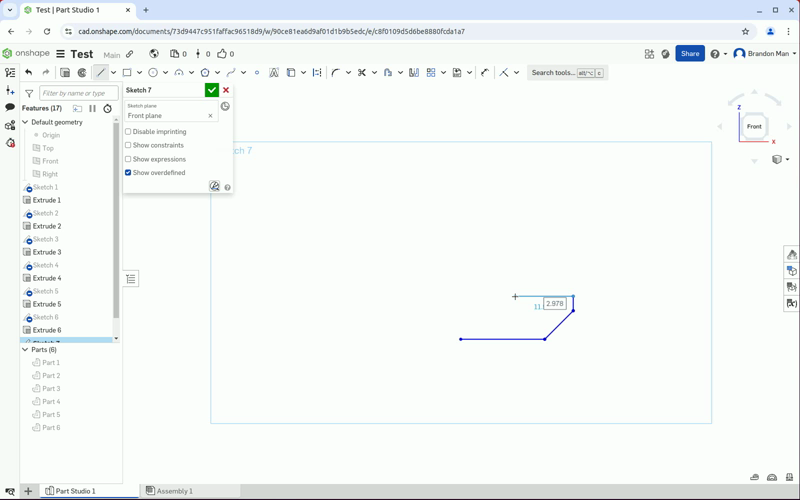
key(esc)
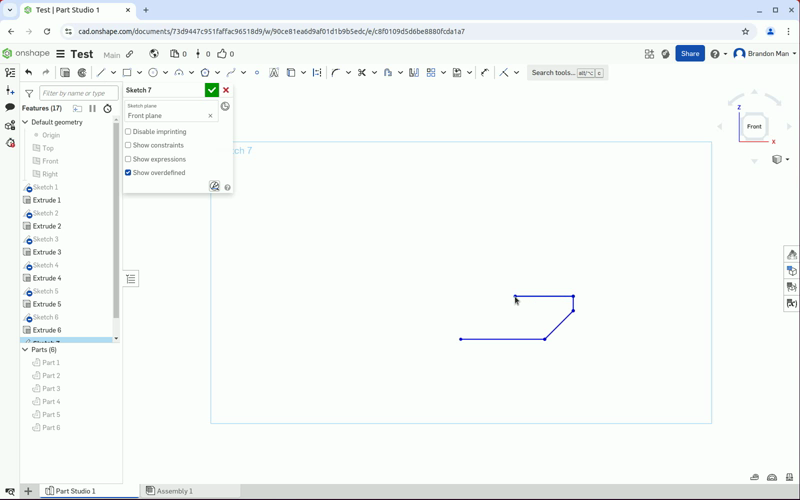
key(a)
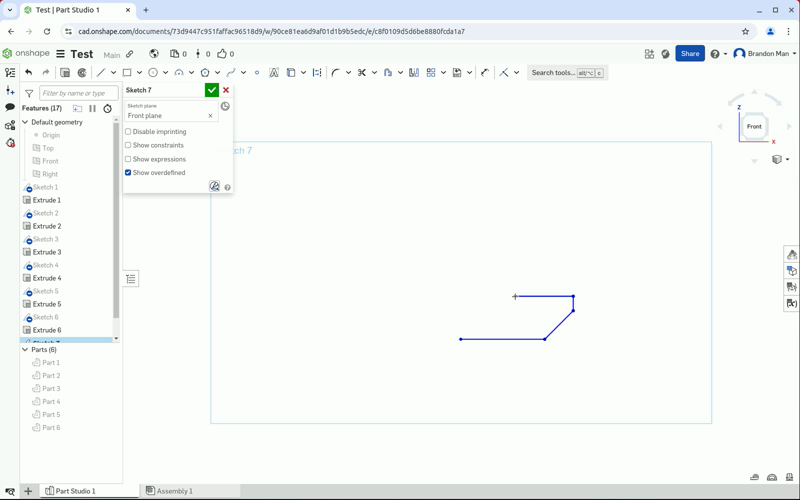
mouse_move(515, 296)
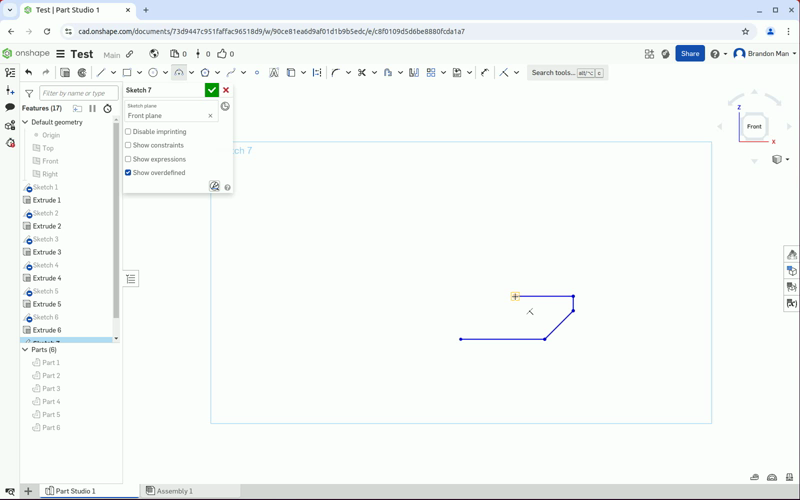
click(515, 296)
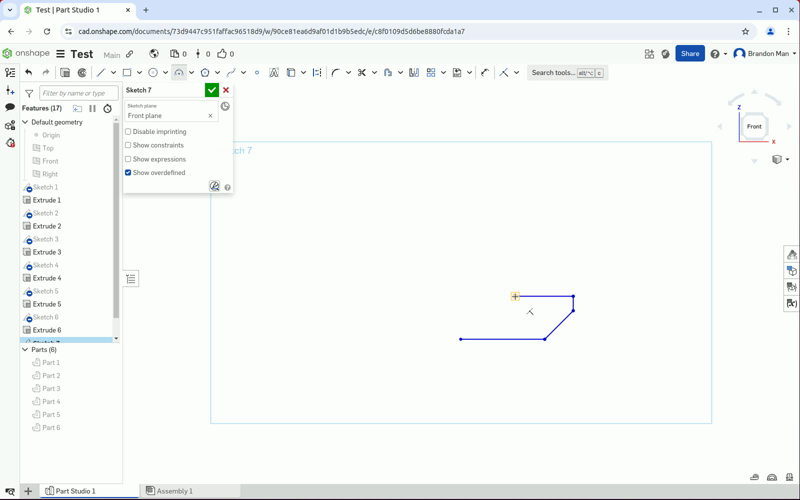
mouse_move(460, 339)
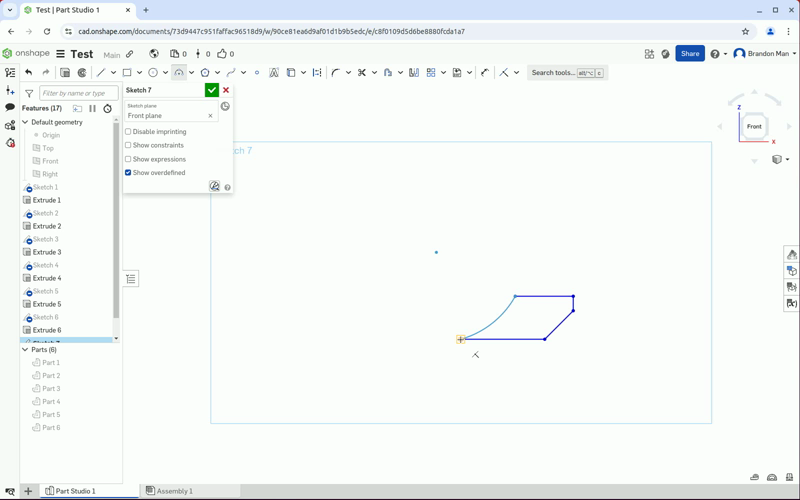
click(460, 339)
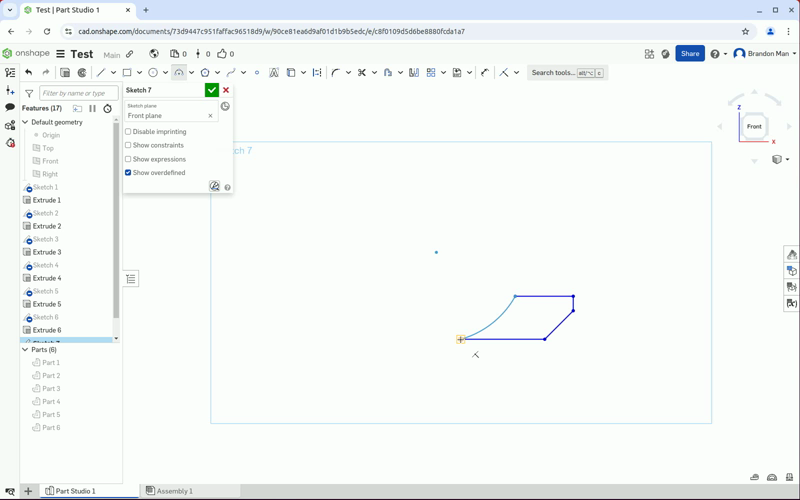
key_down(shift)
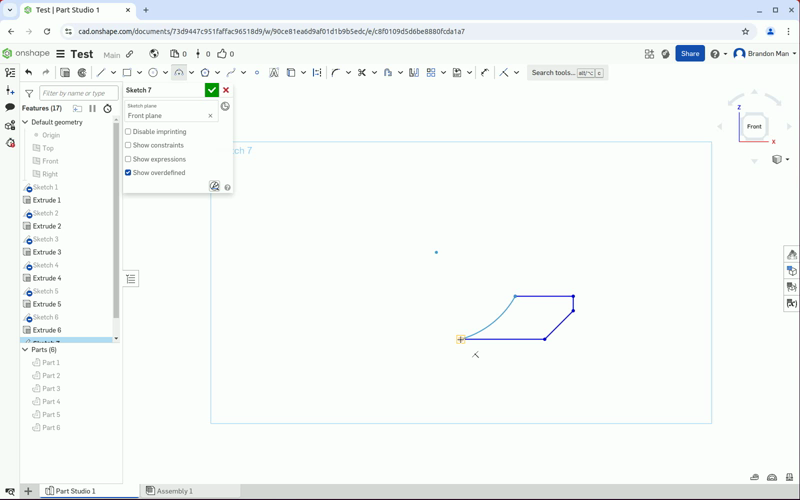
mouse_move(495, 327)
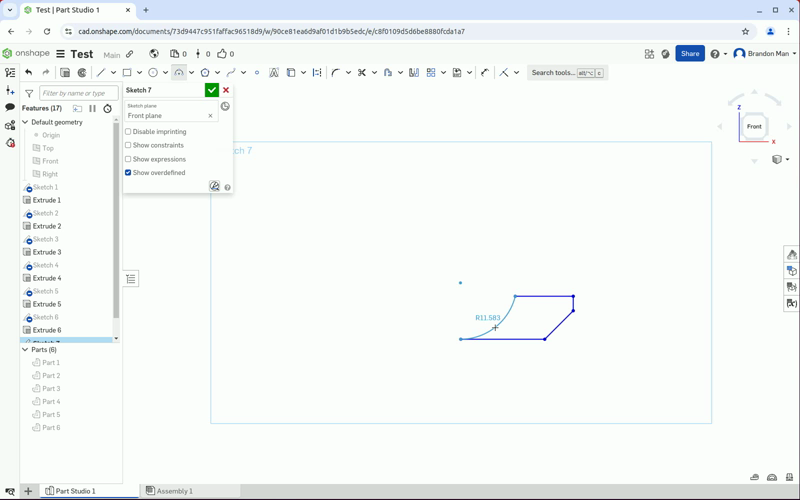
click(495, 327)
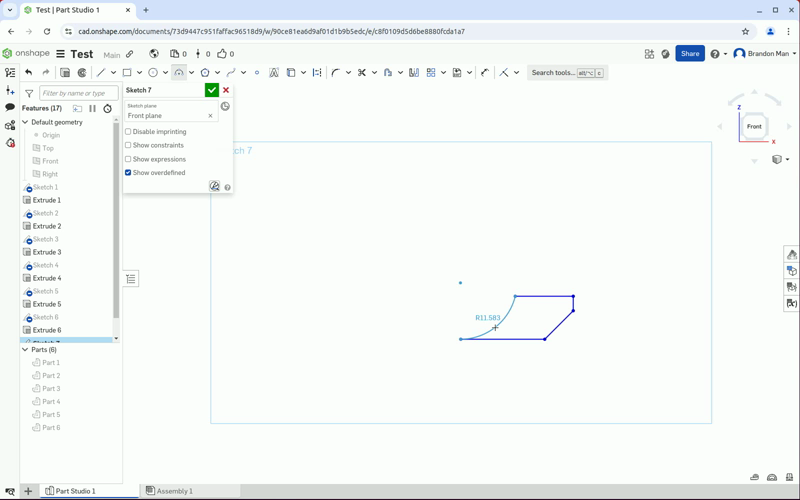
key_up(shift)
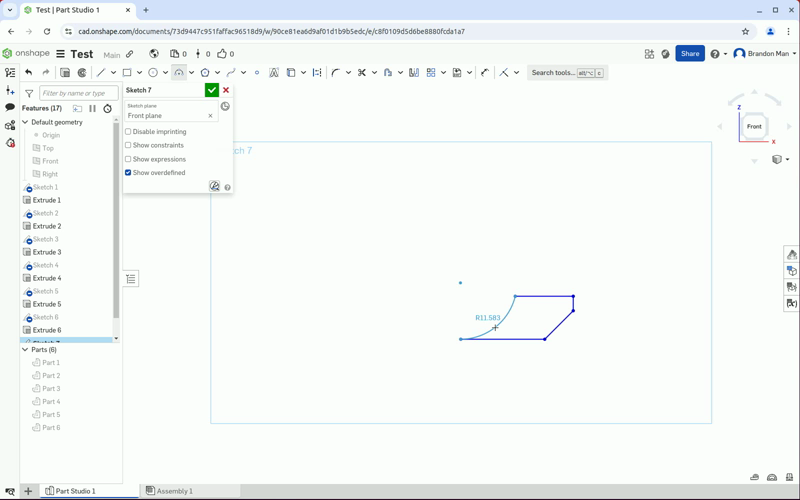
key(esc)
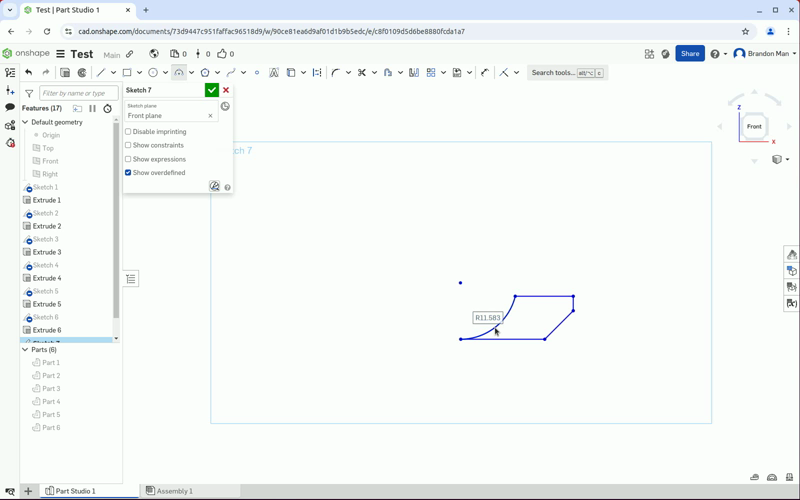
mouse_move(540, 312)
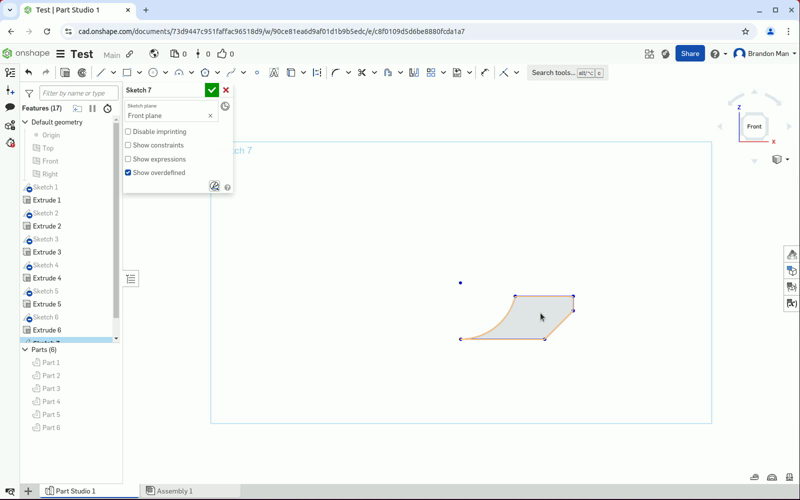
click(540, 312)
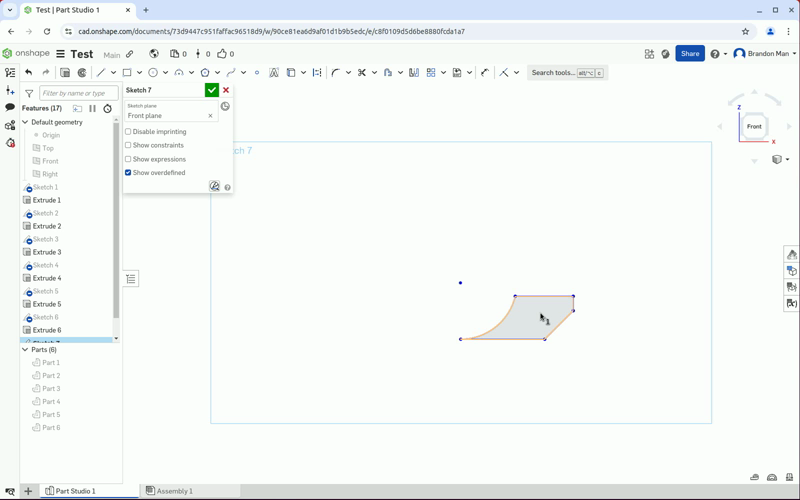
mouse_move(73, 352)
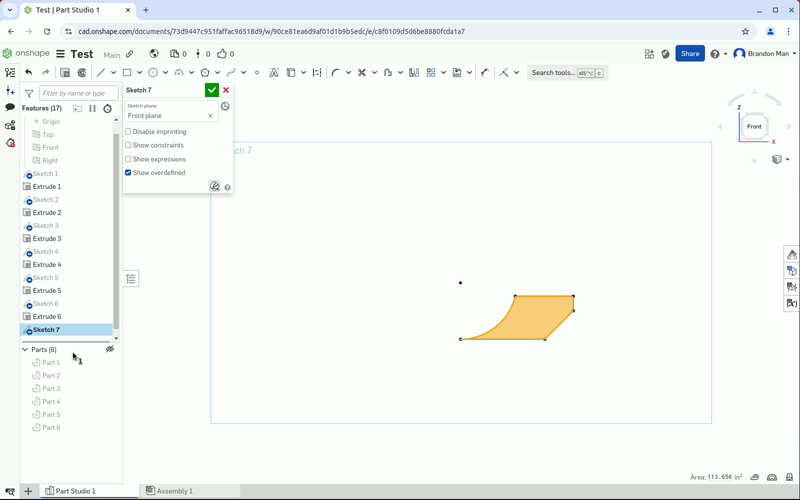
key(shift+y)
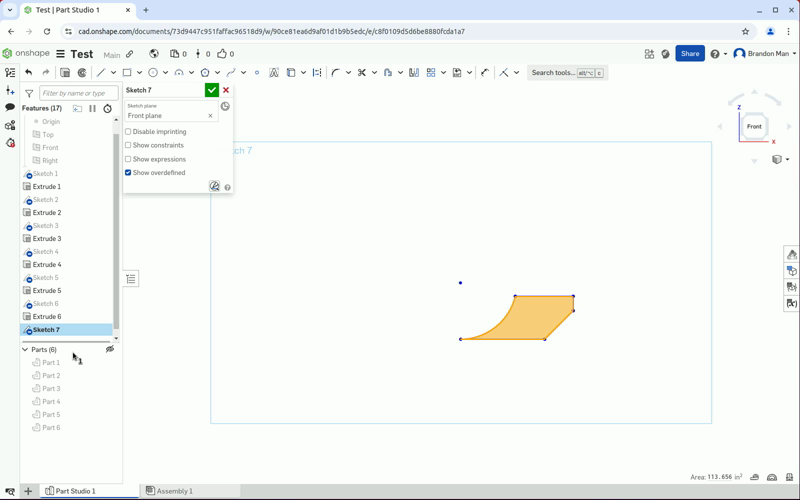
key(shift+e)
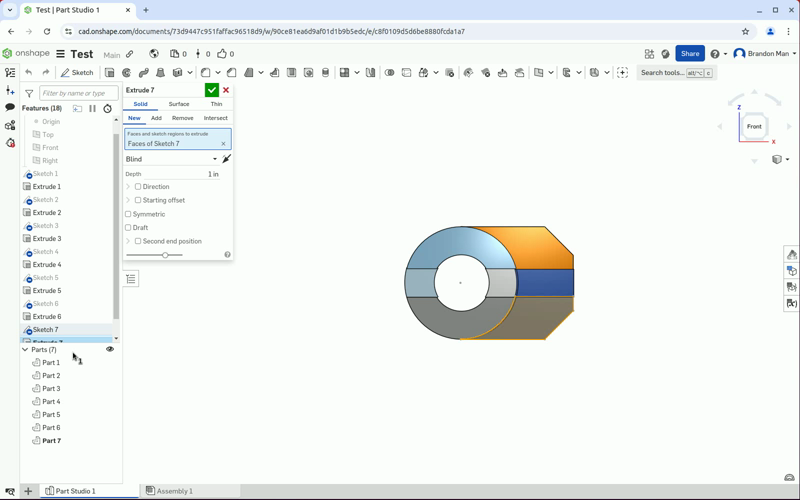
mouse_move(143, 106)
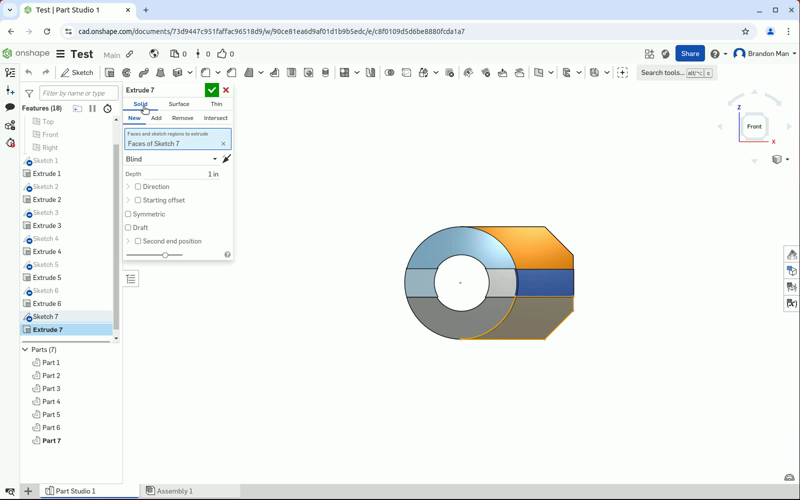
click(143, 106)
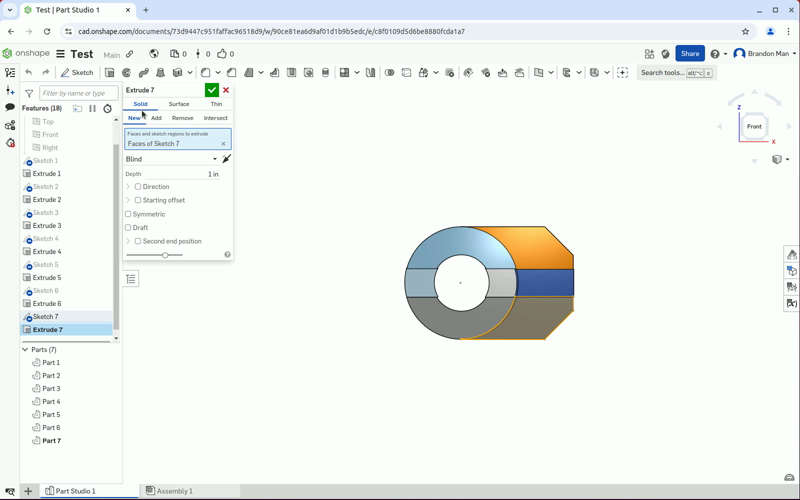
mouse_move(137, 120)
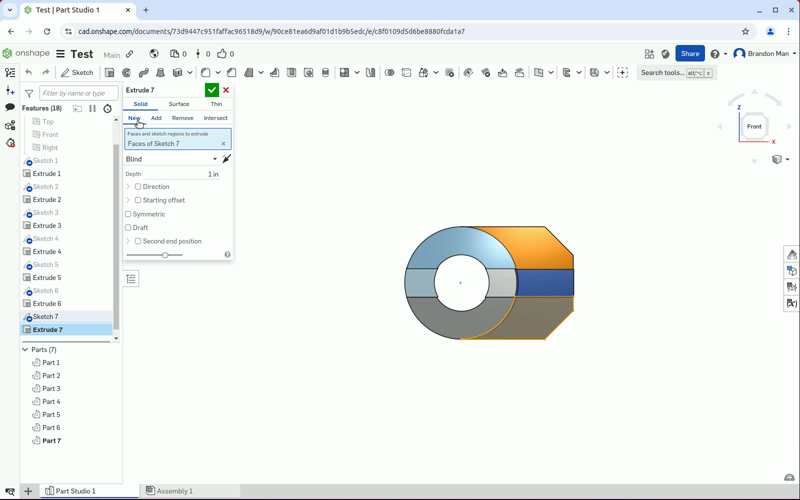
click(137, 120)
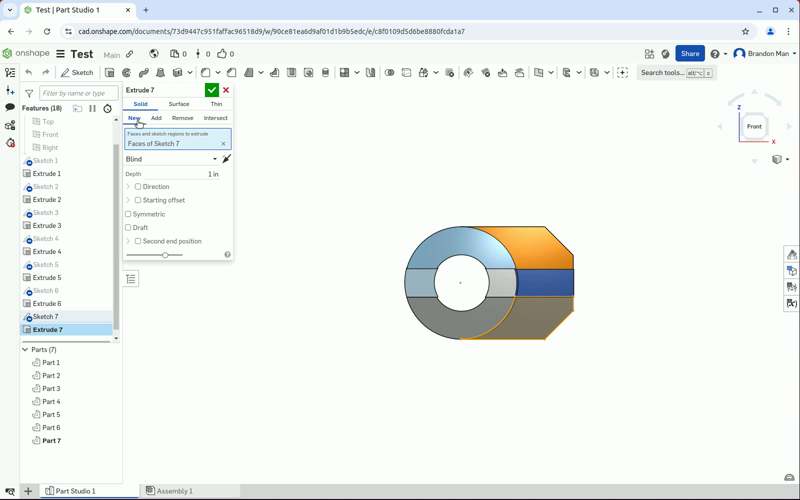
key(tab, 4)
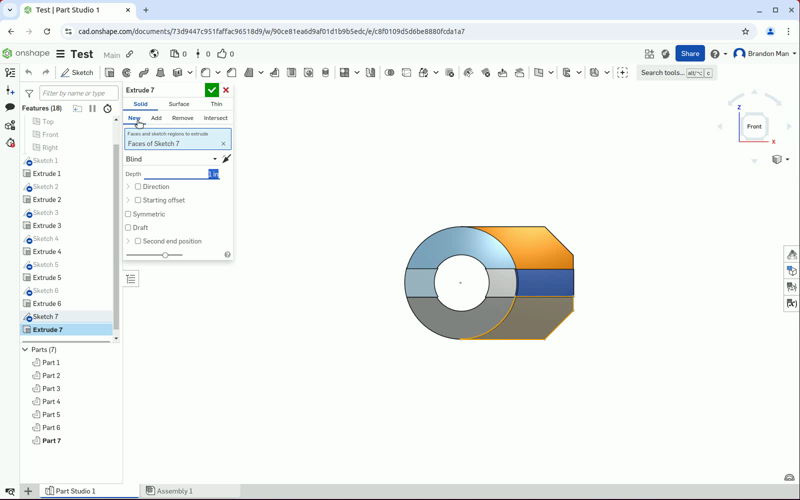
text(17.331)
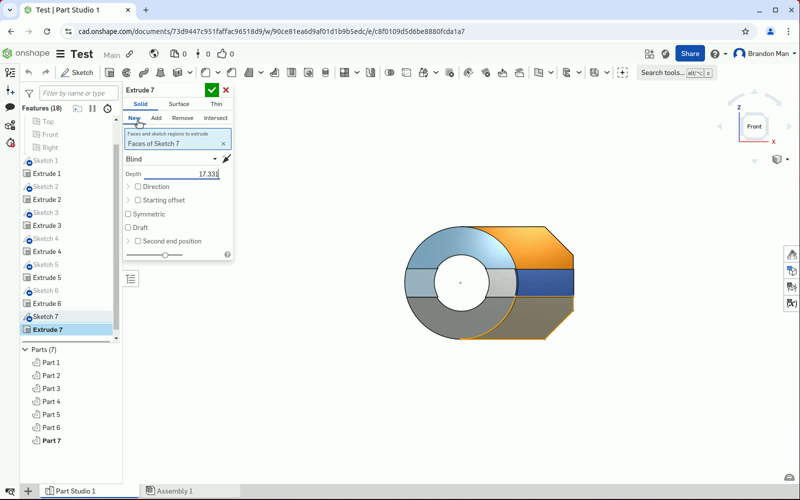
key(enter)
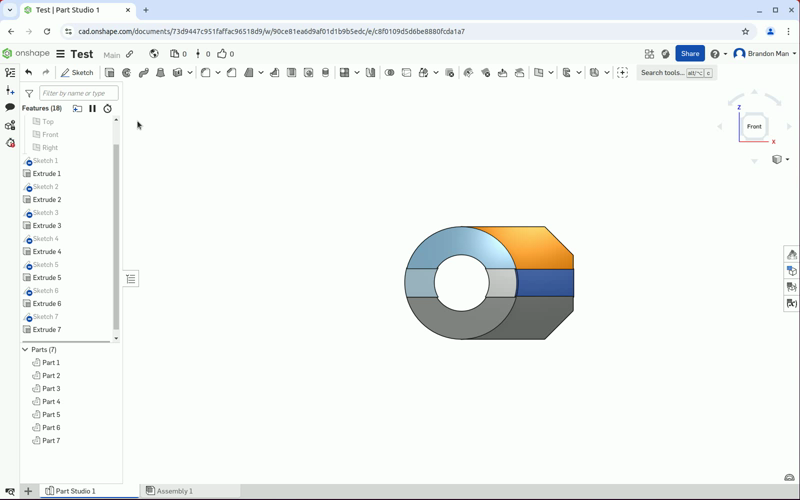
key(shift+h)
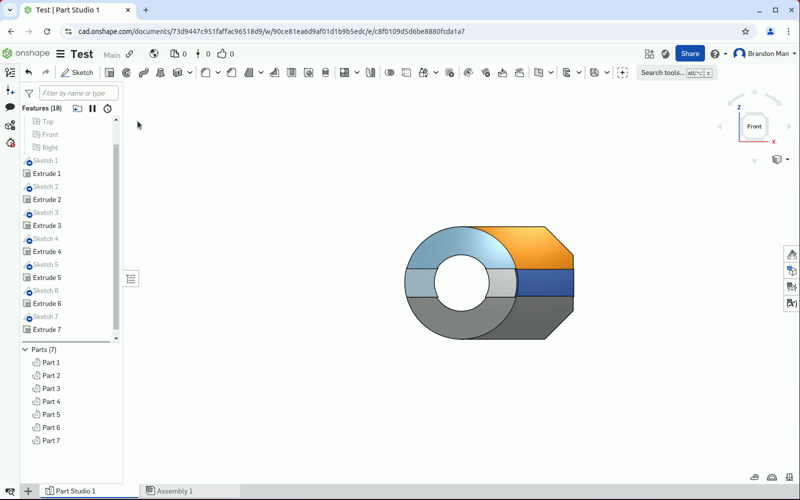
key(shift+h)
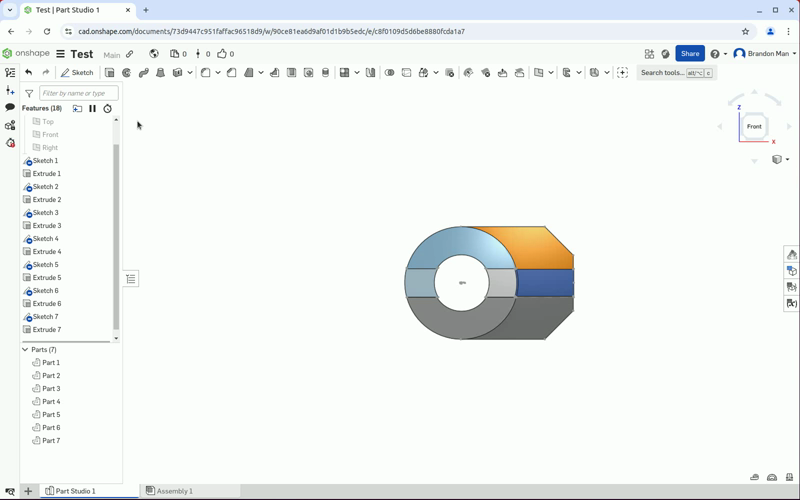
key(shift+7)
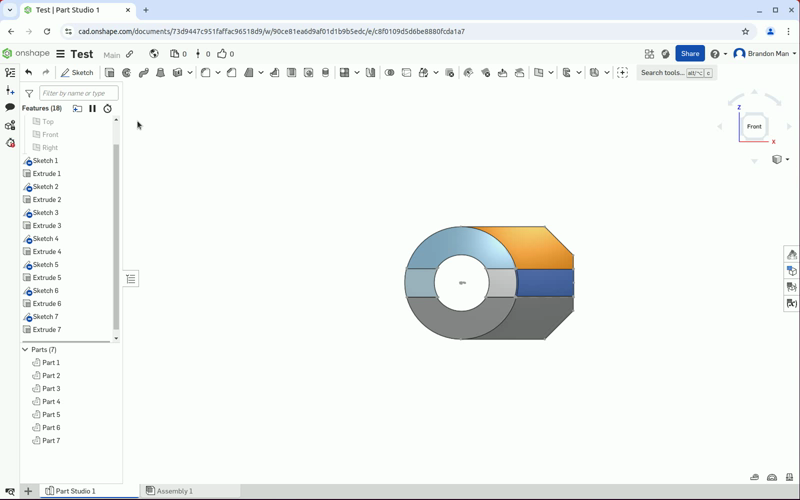
key(left, 2)
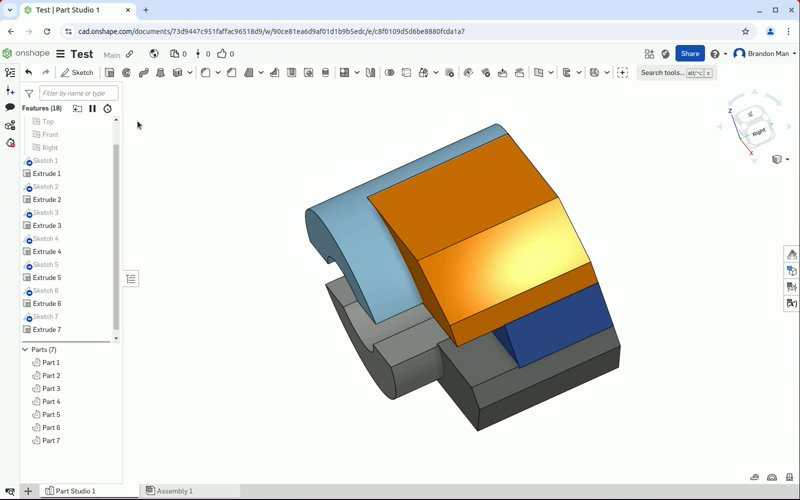
key(down, 2)
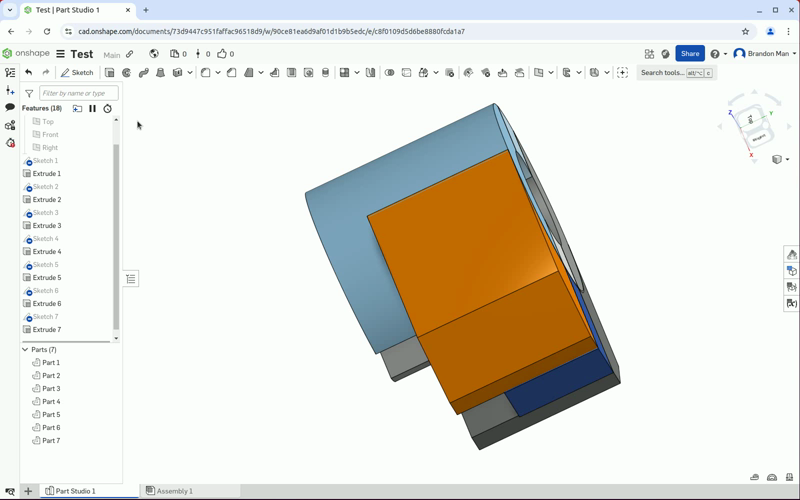
key(up, 2)
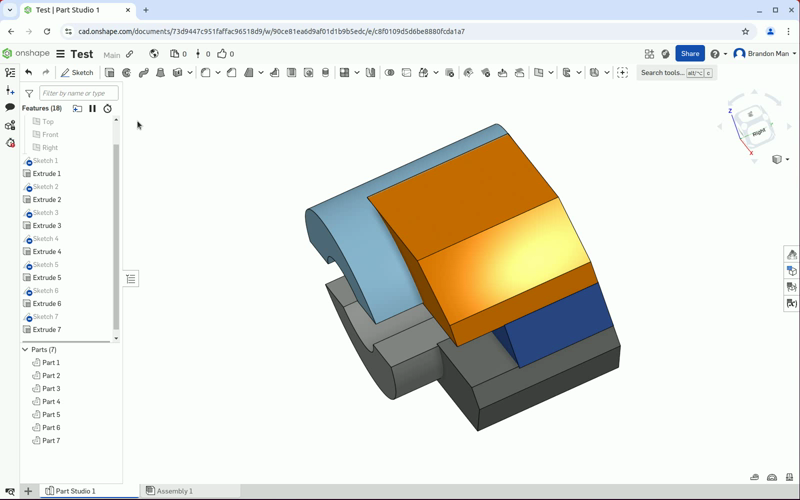
key(right, 2)
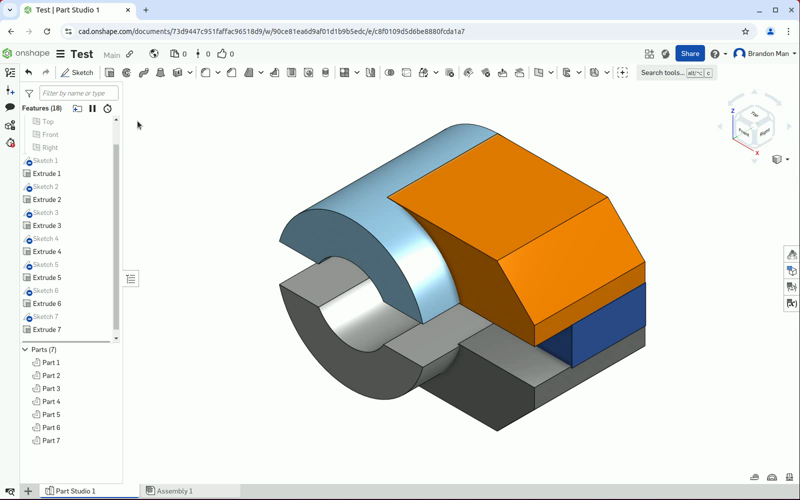
mouse_move(69, 163)
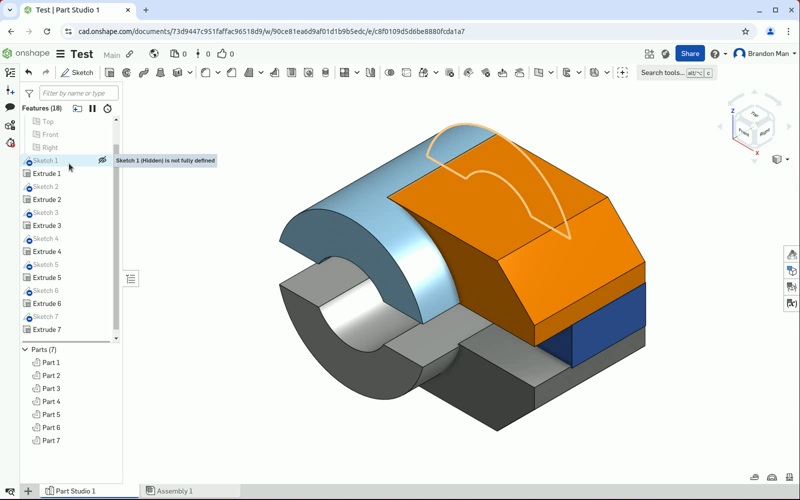
click(69, 163)